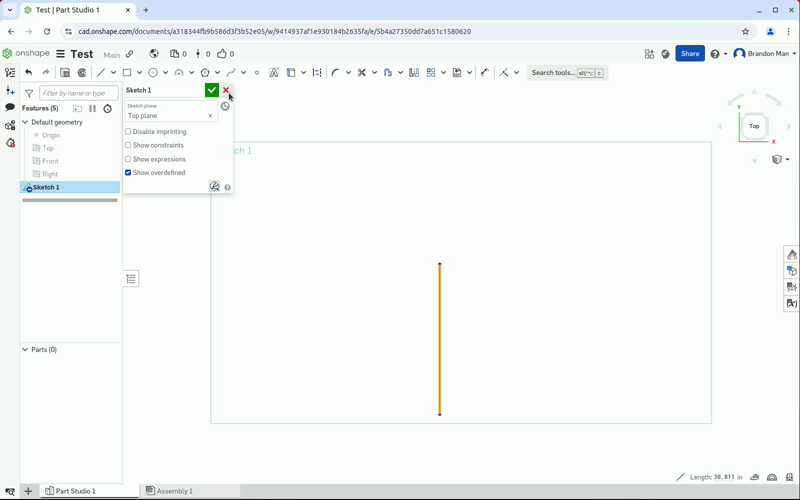
key(shift+h)
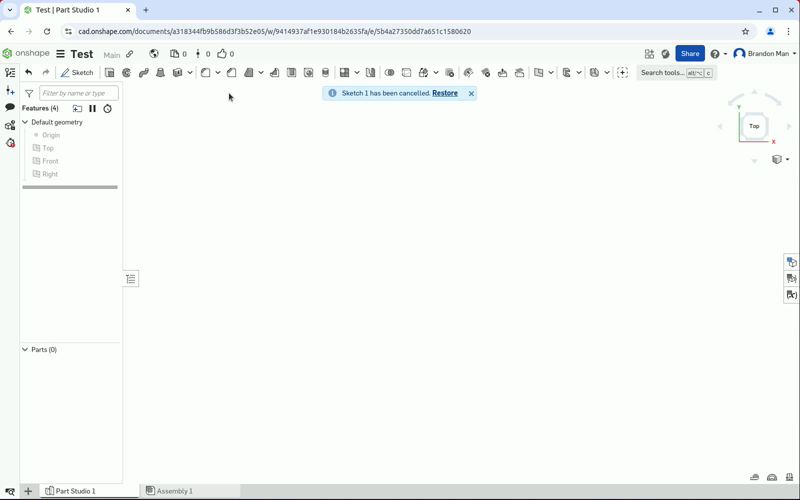
mouse_move(73, 352)
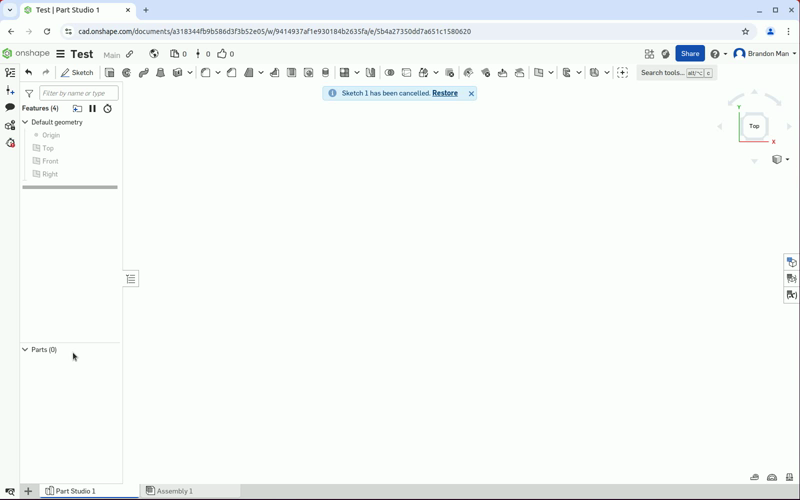
key(y)
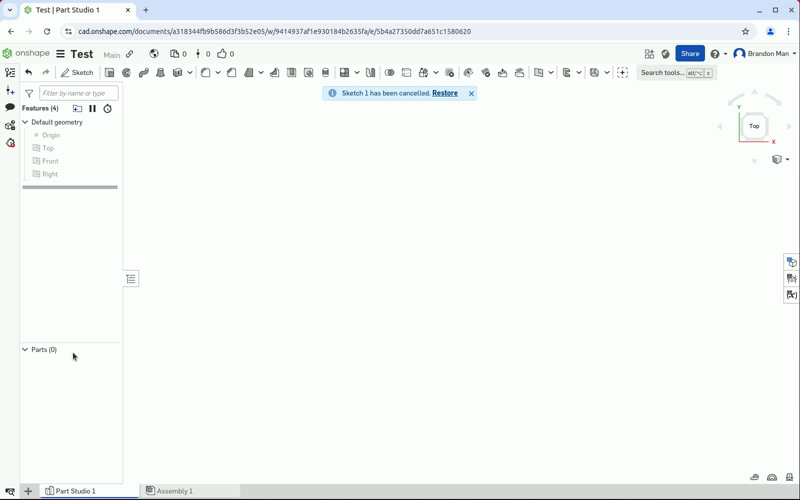
key(shift+p)
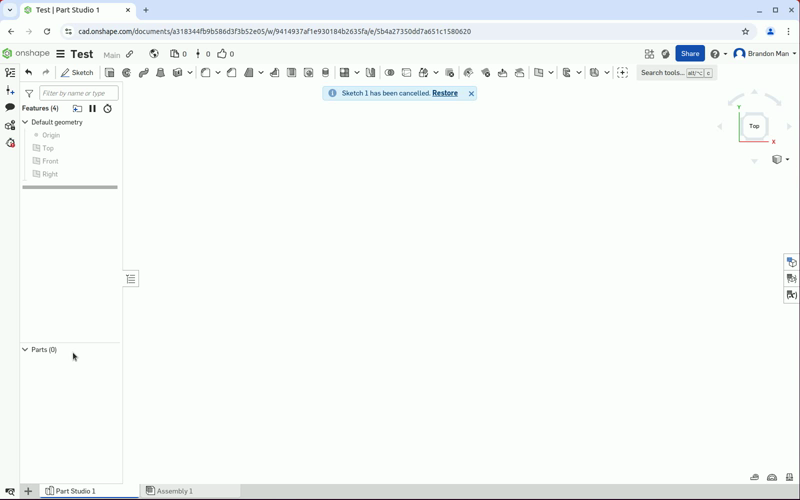
key(space)
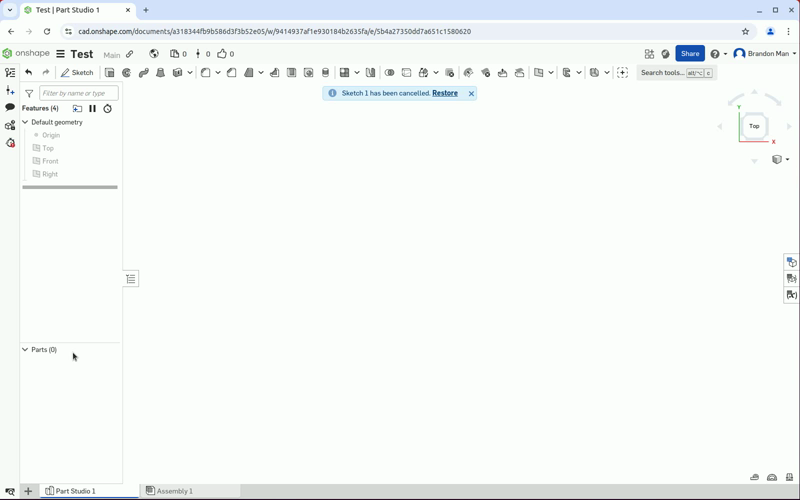
key_down(shift)
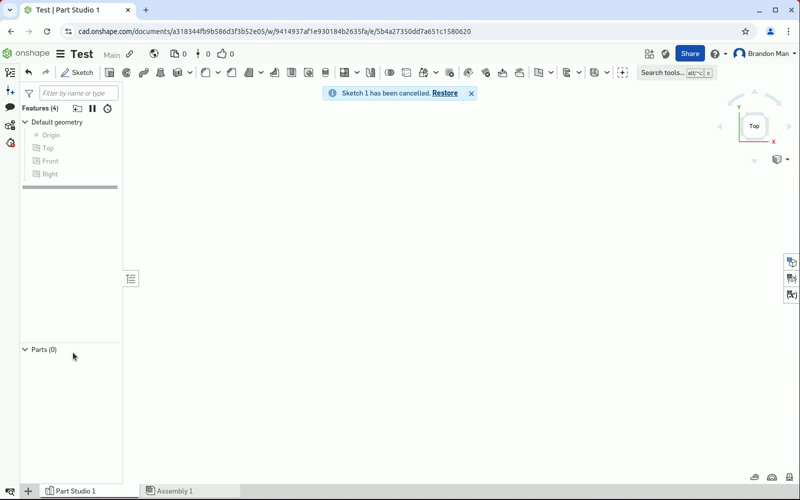
key(up)
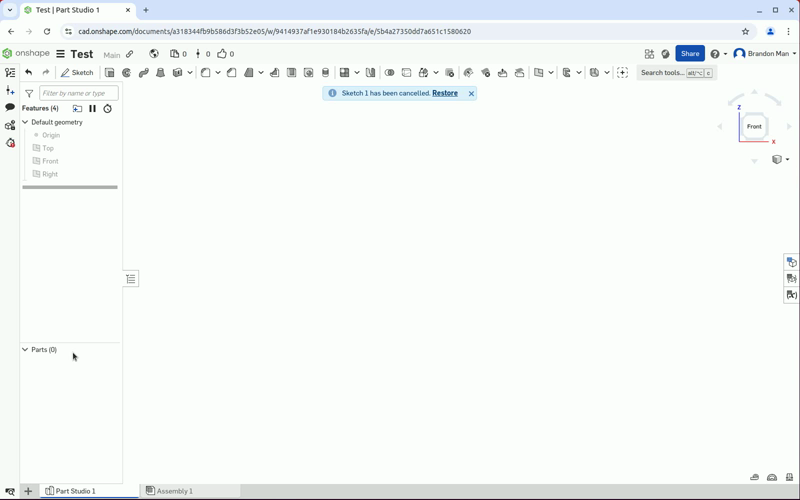
key_up(shift)
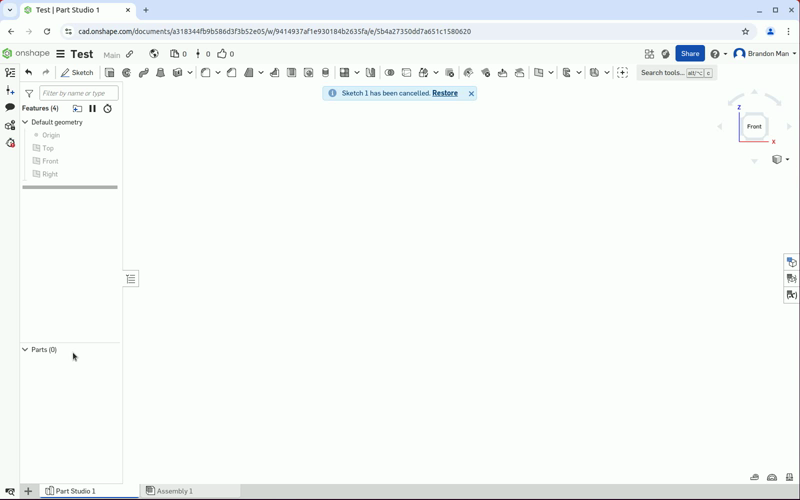
mouse_move(73, 352)
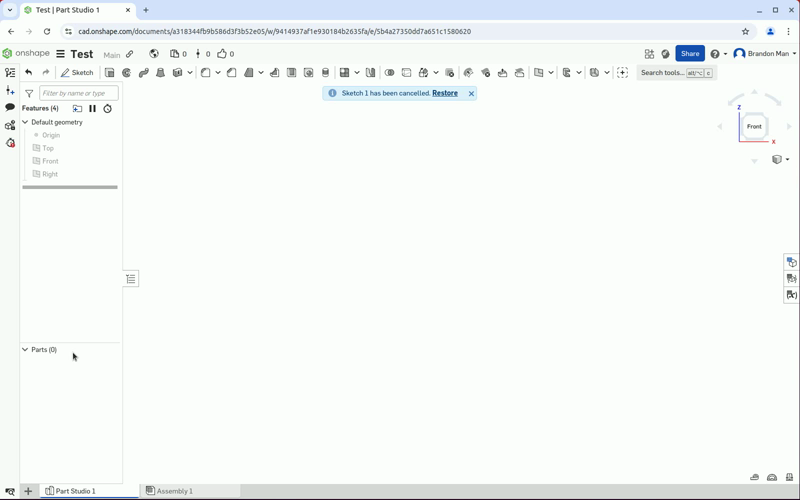
key(shift+y)
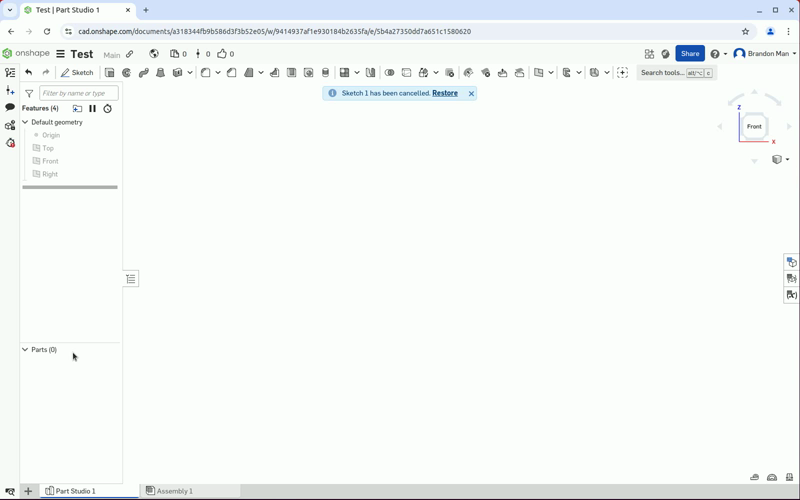
key(shift+s)
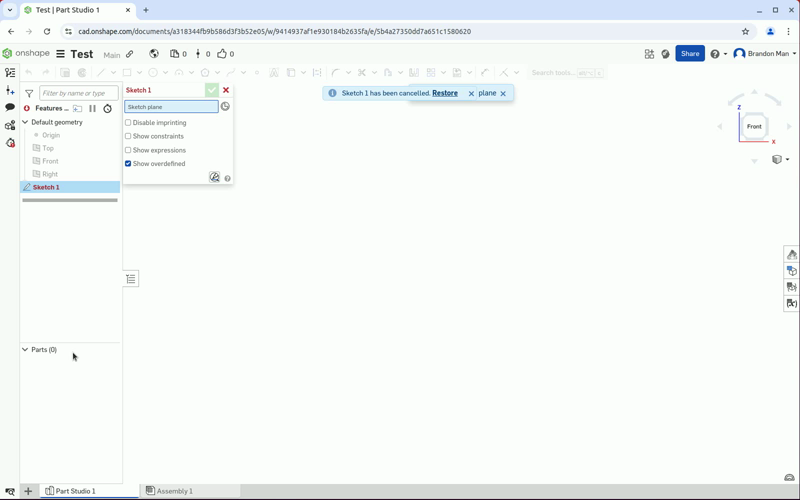
mouse_move(73, 163)
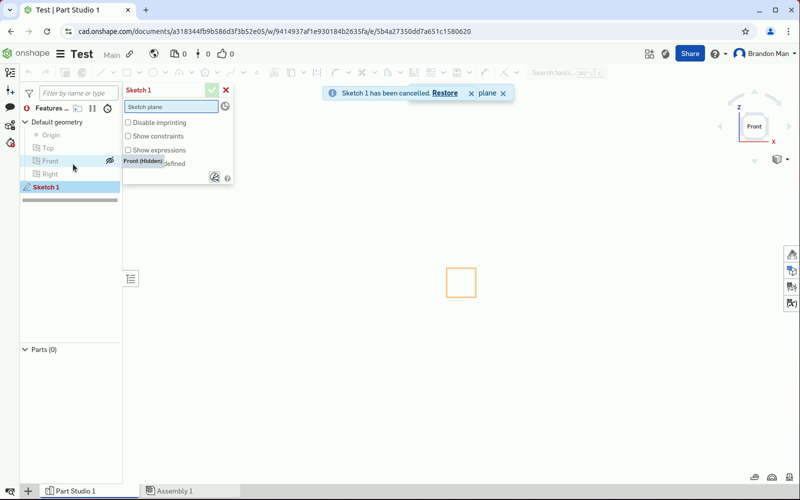
click(73, 163)
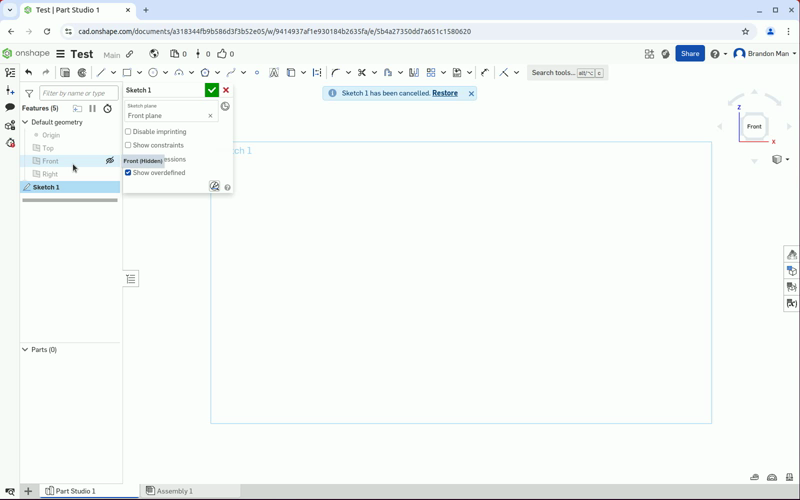
mouse_move(73, 352)
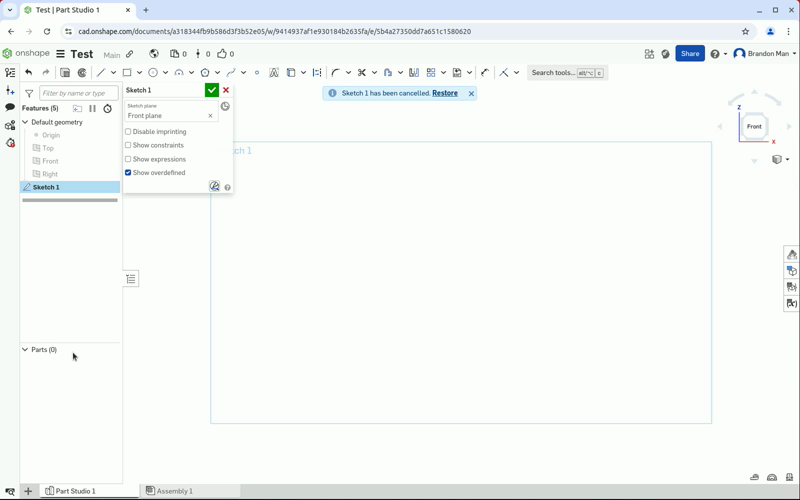
key(y)
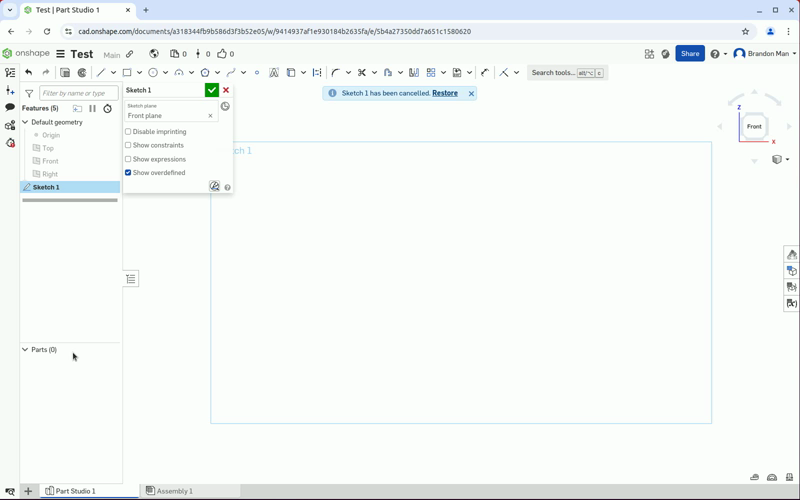
key(l)
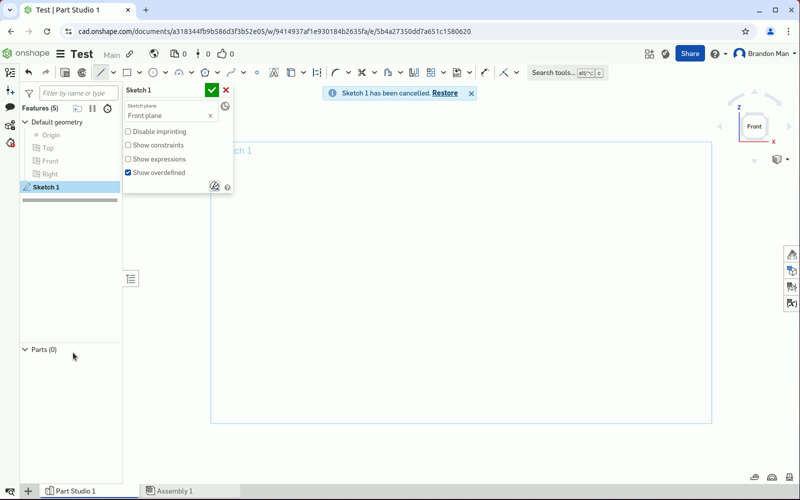
key_down(shift)
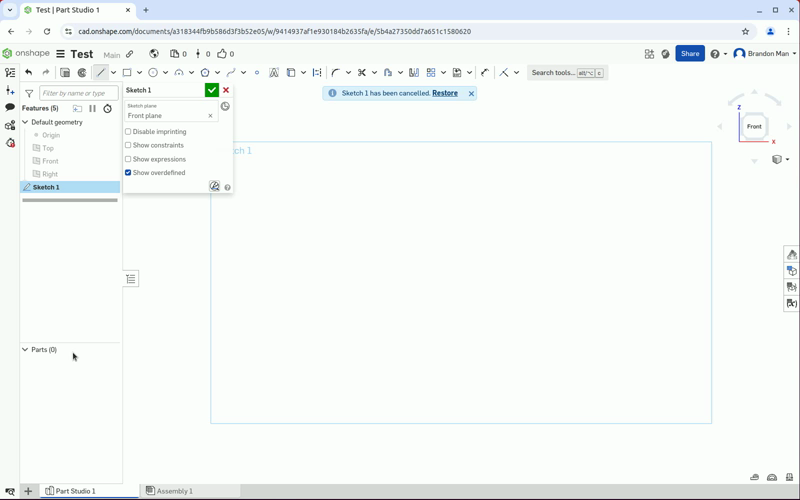
mouse_move(416, 249)
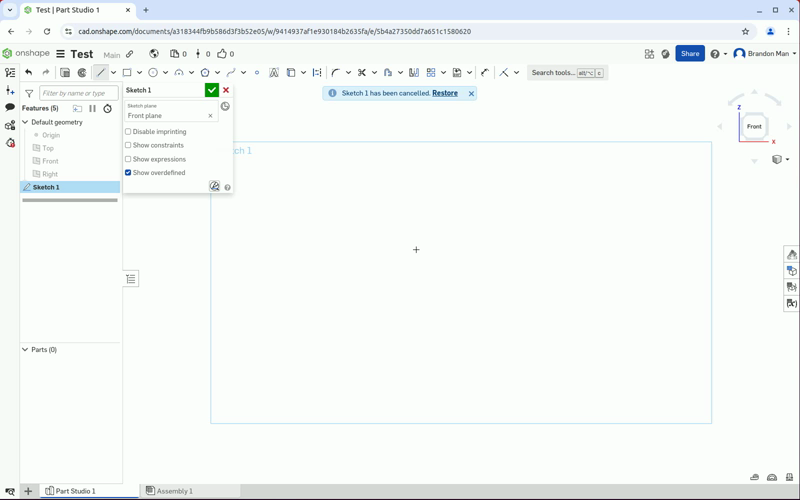
click(416, 249)
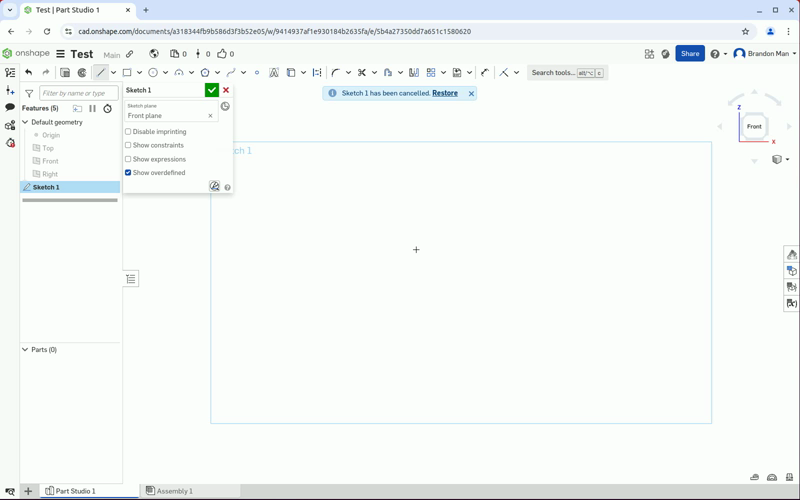
key_up(shift)
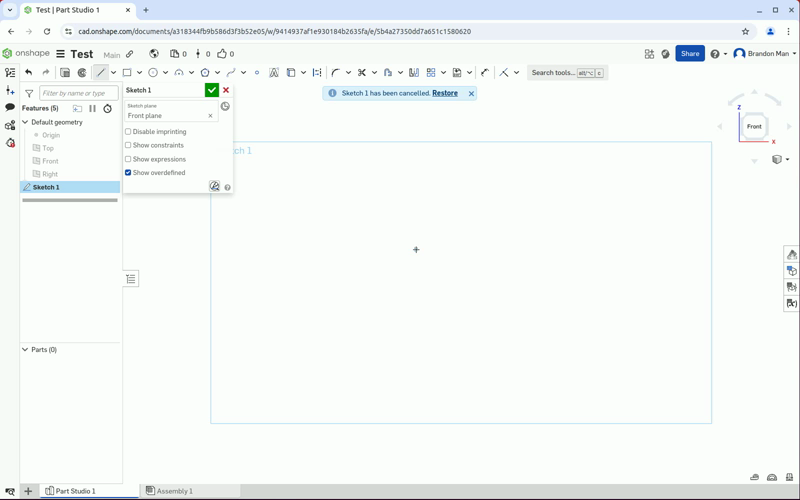
key_down(shift)
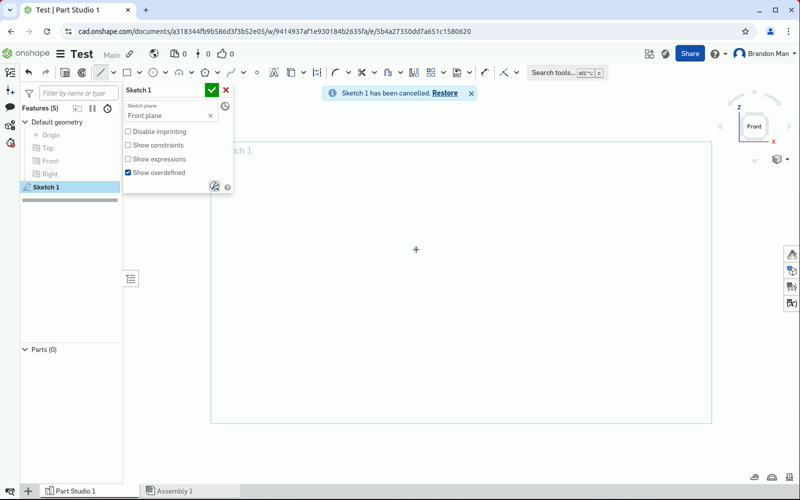
mouse_move(506, 249)
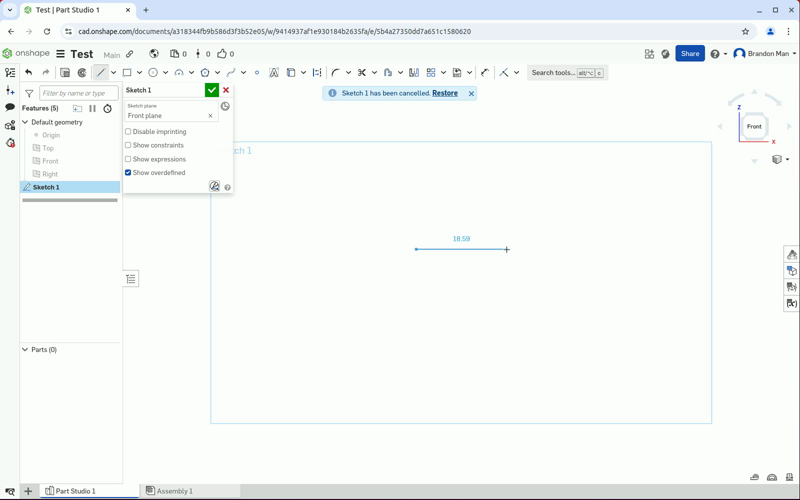
click(506, 249)
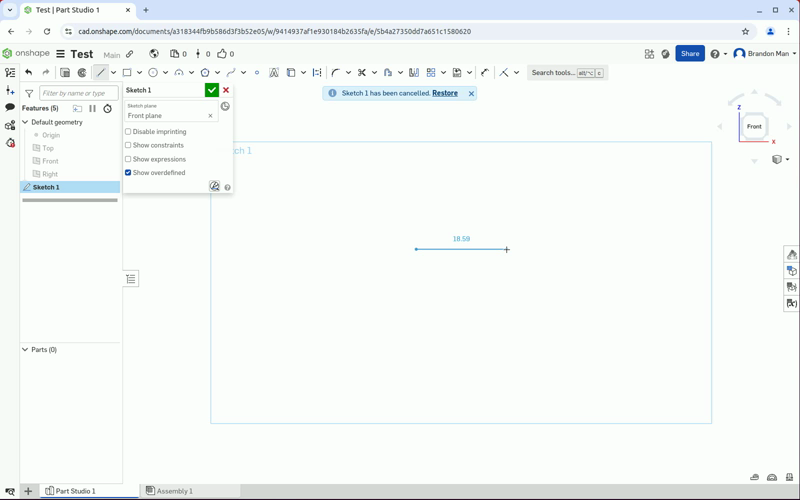
key_up(shift)
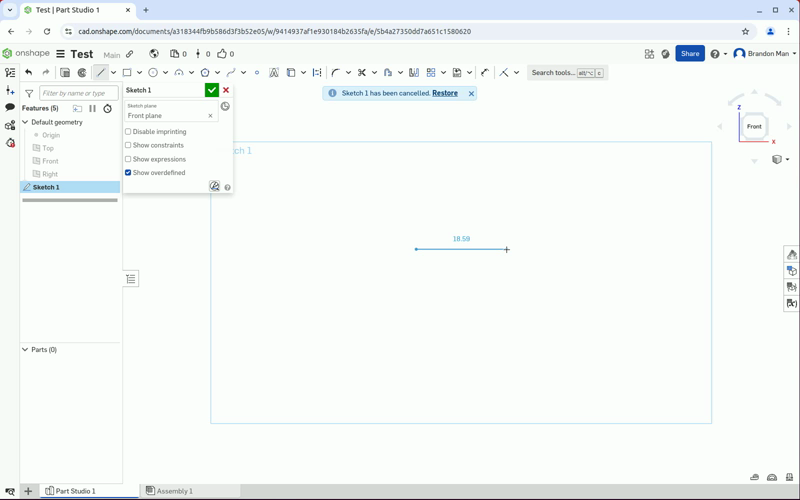
key(esc)
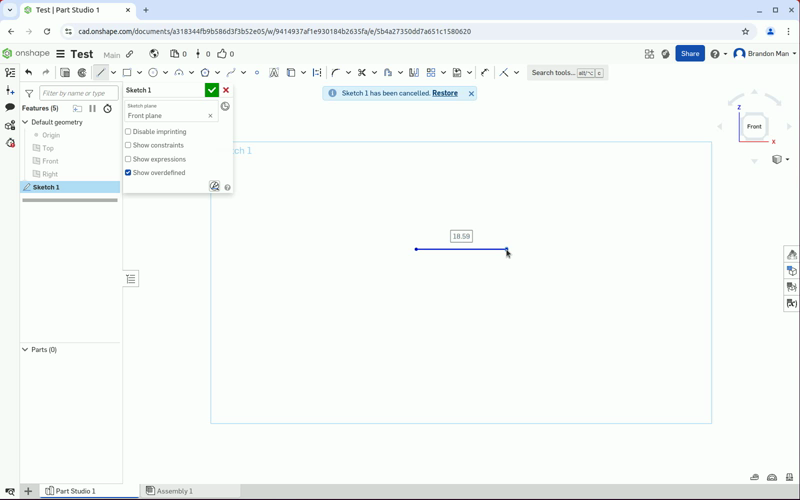
key(a)
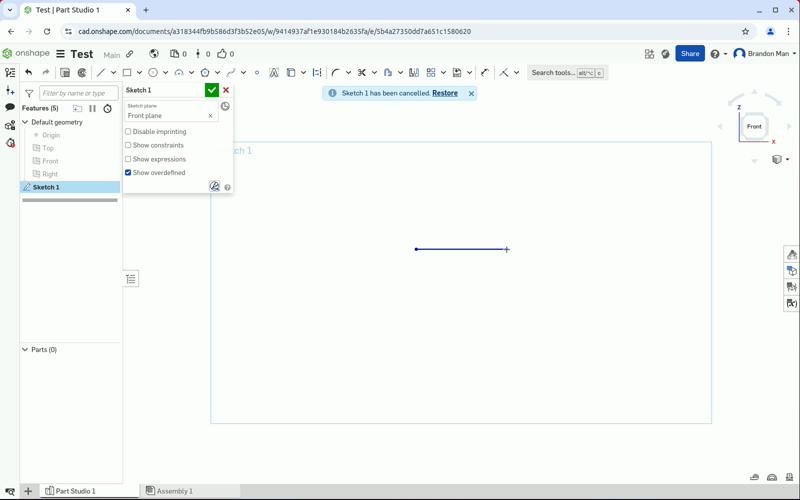
mouse_move(506, 249)
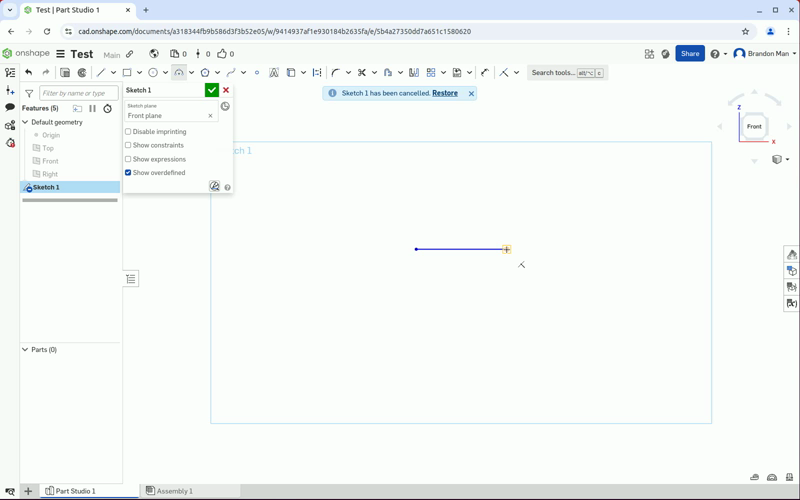
click(506, 249)
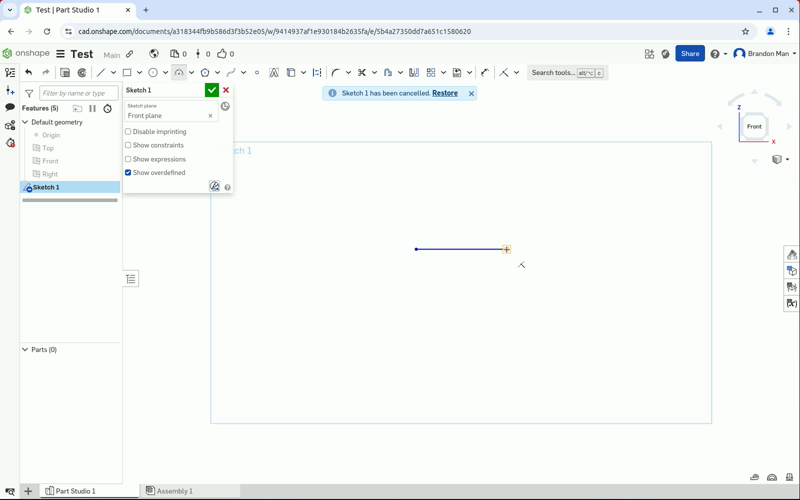
mouse_move(416, 249)
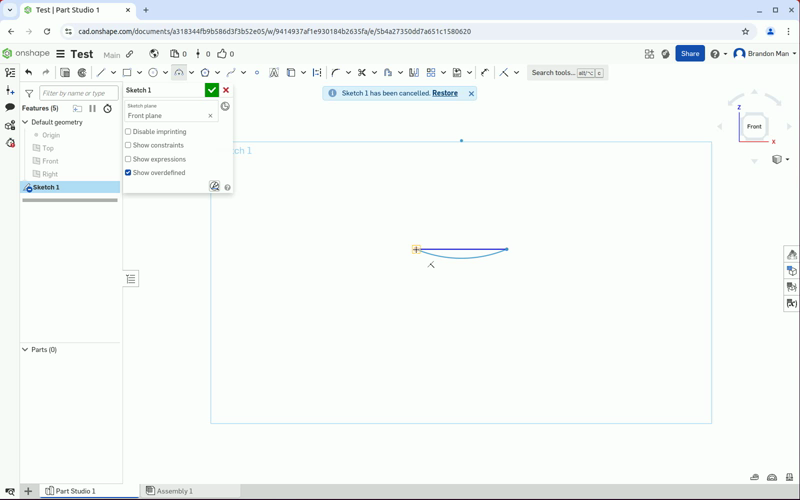
click(416, 249)
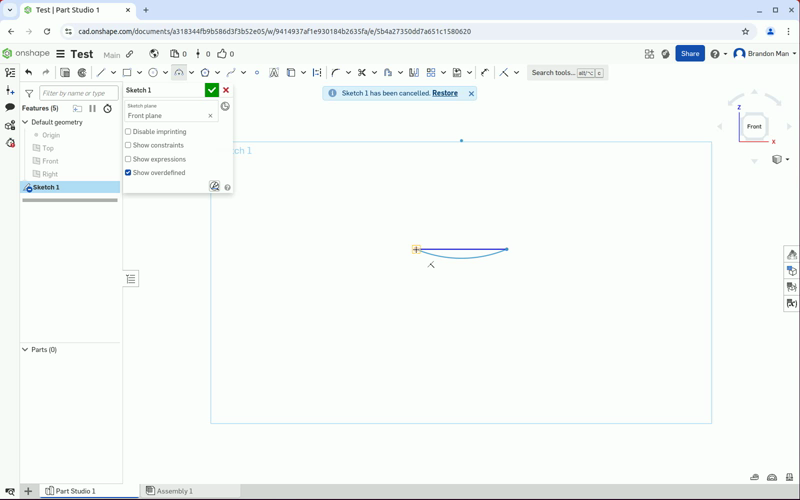
key_down(shift)
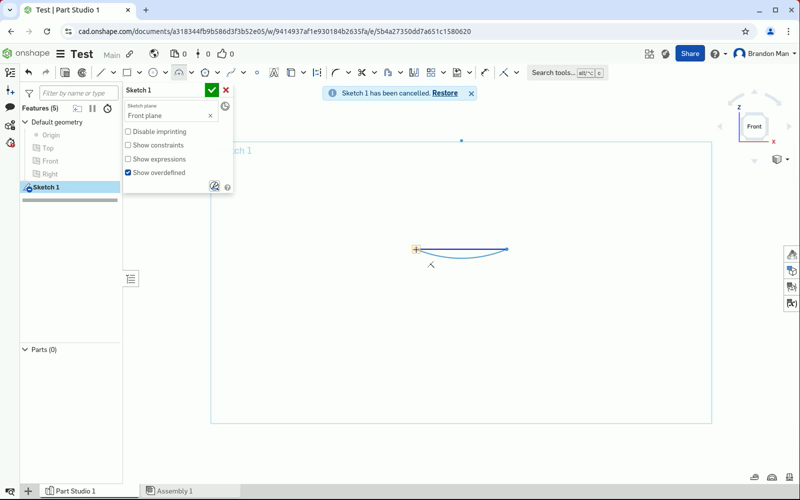
mouse_move(461, 226)
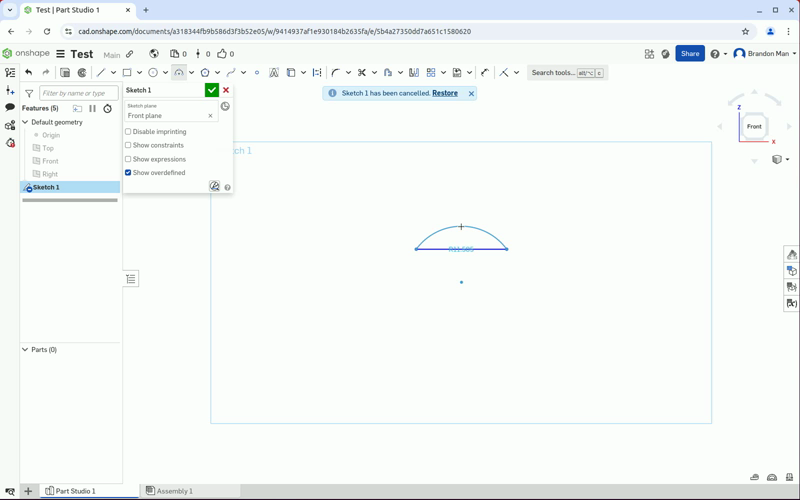
click(461, 226)
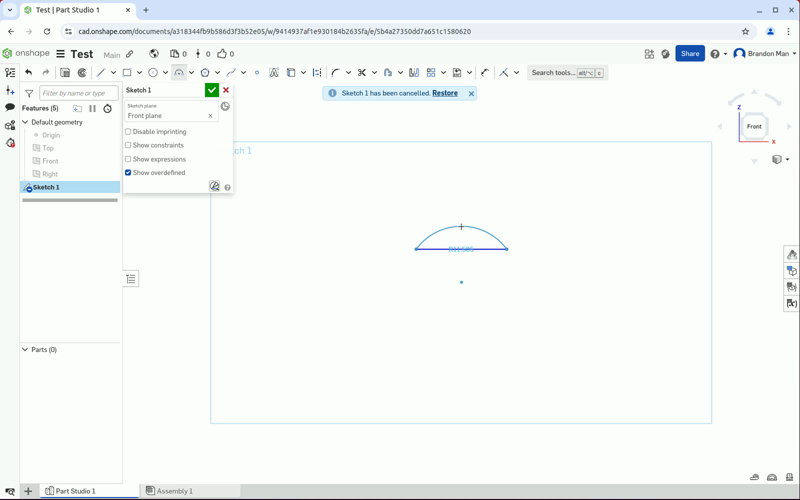
key_up(shift)
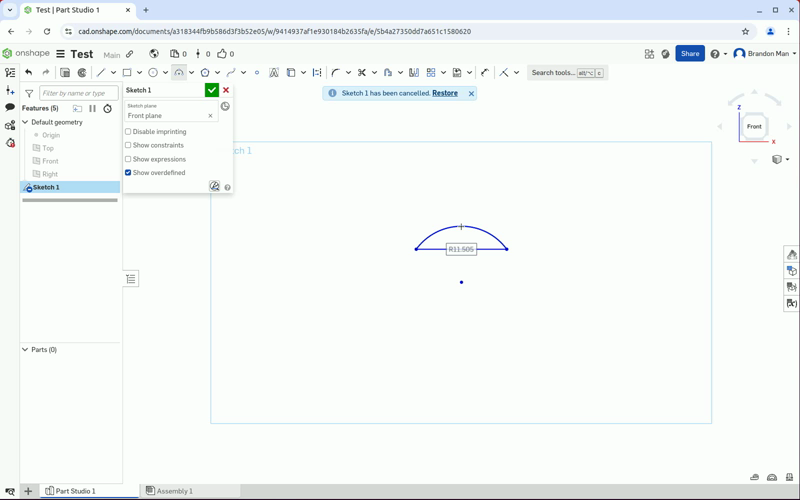
key(esc)
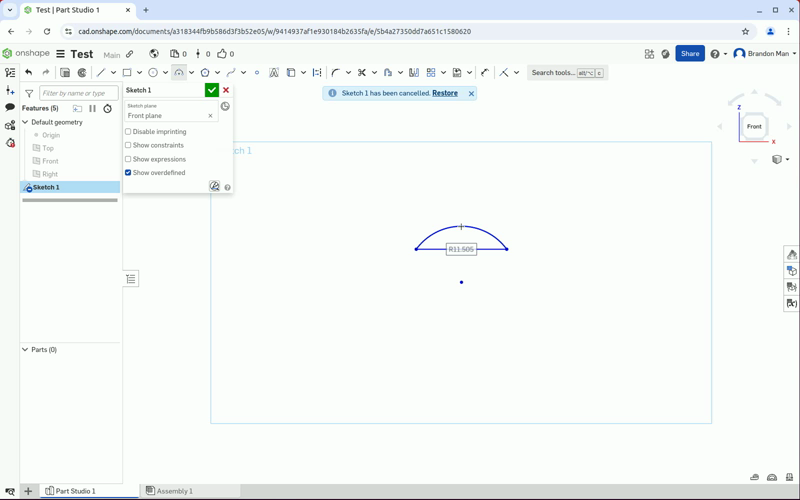
mouse_move(476, 242)
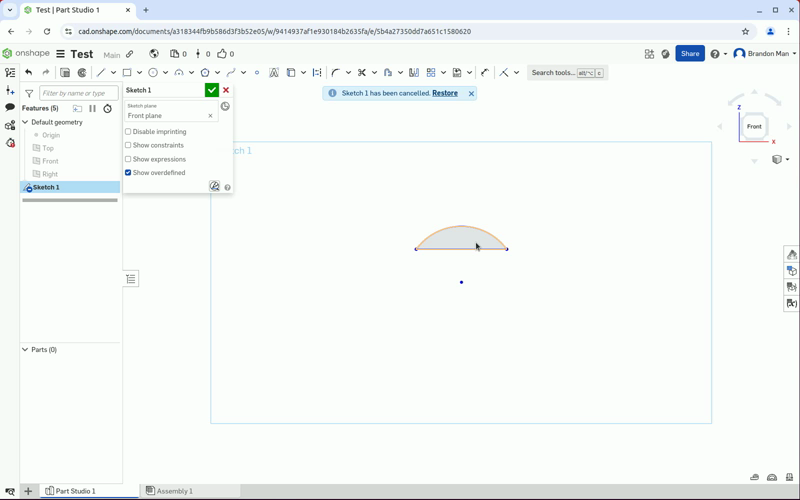
scroll(6)
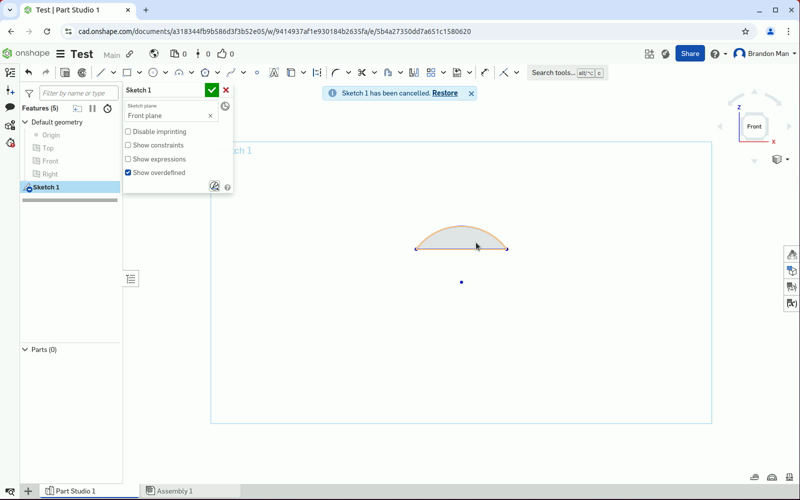
scroll(6)
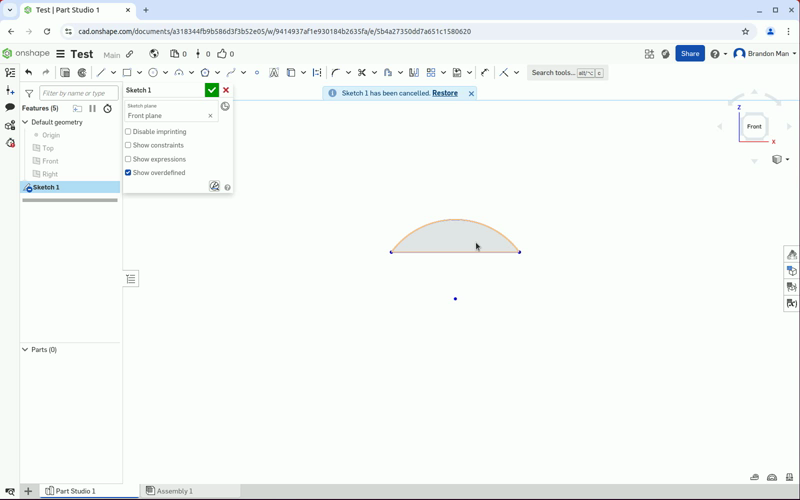
scroll(6)
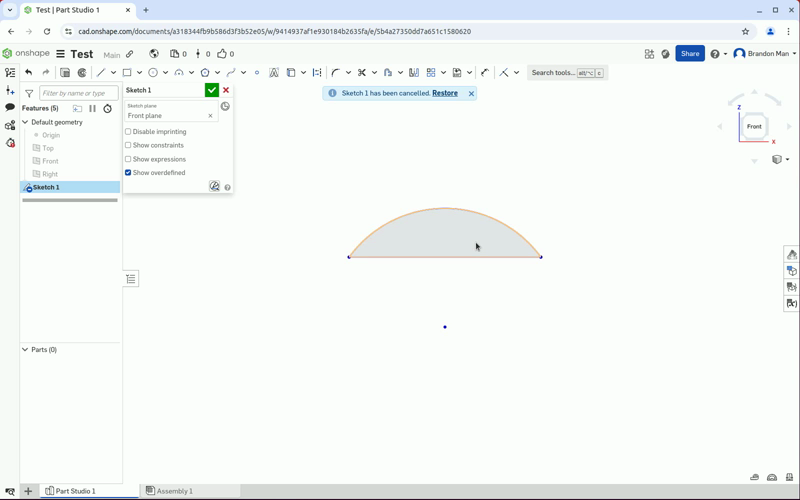
scroll(6)
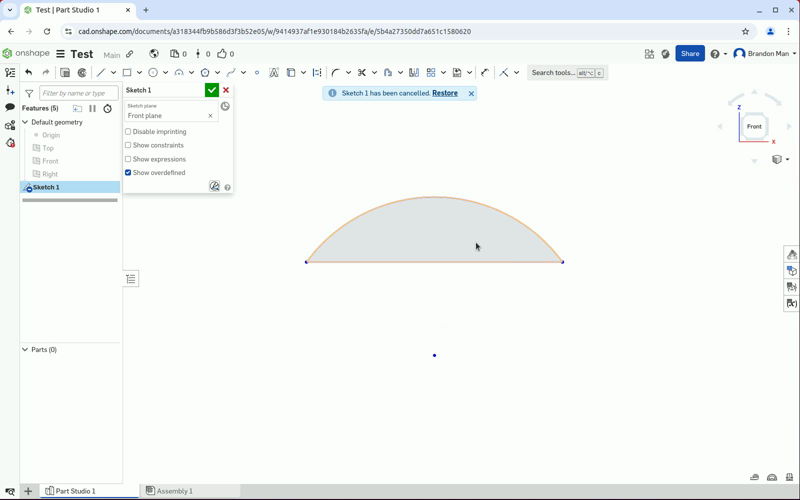
scroll(6)
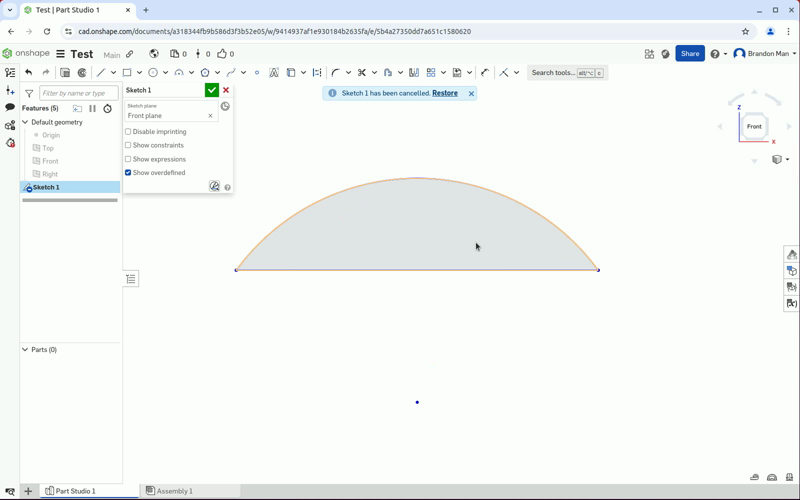
scroll(6)
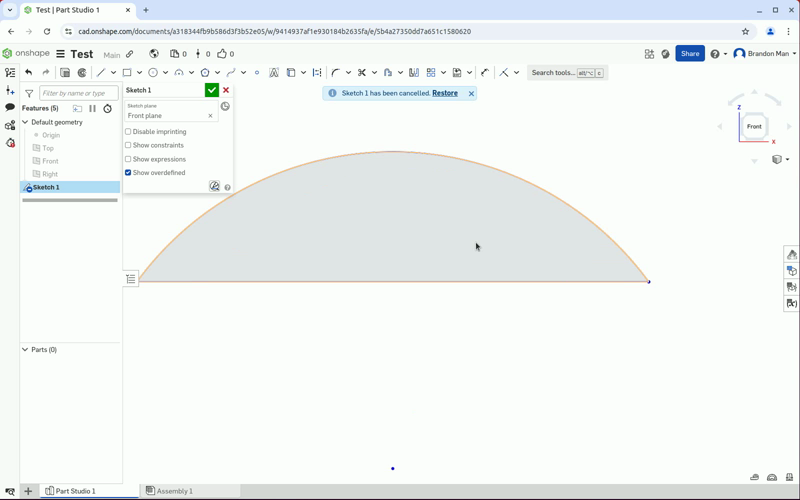
scroll(6)
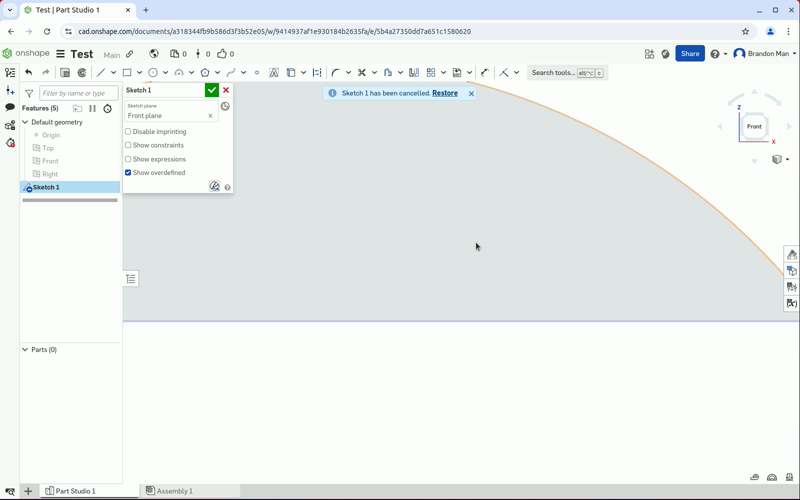
click(476, 242)
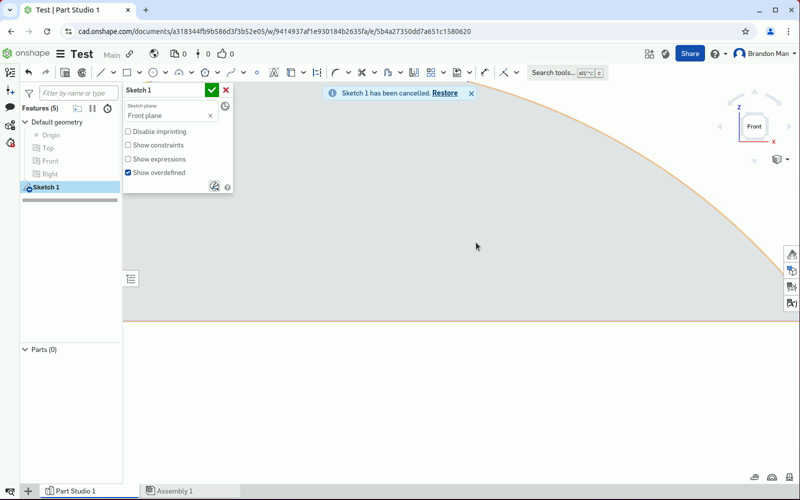
scroll(-6)
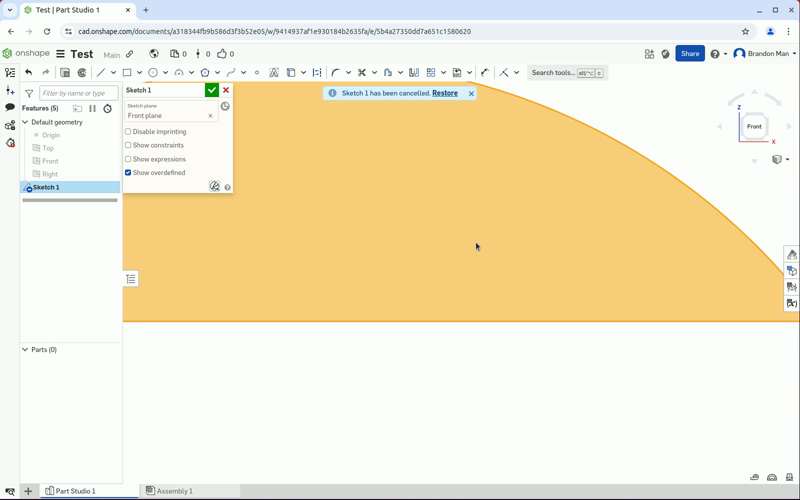
scroll(-6)
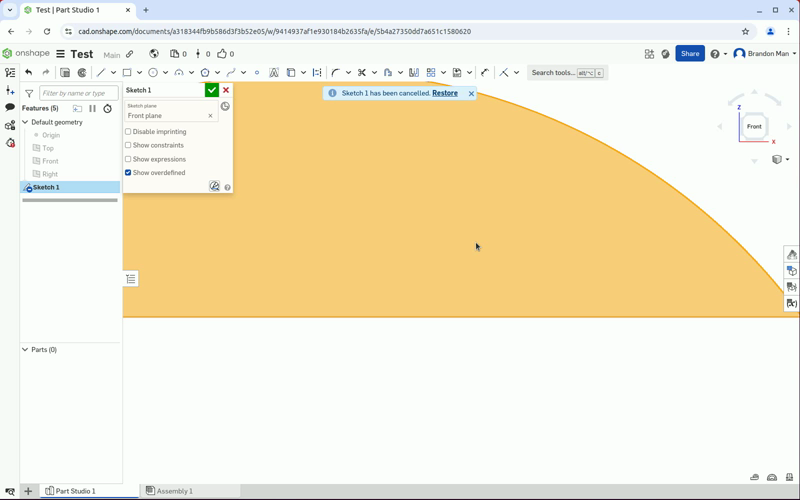
scroll(-6)
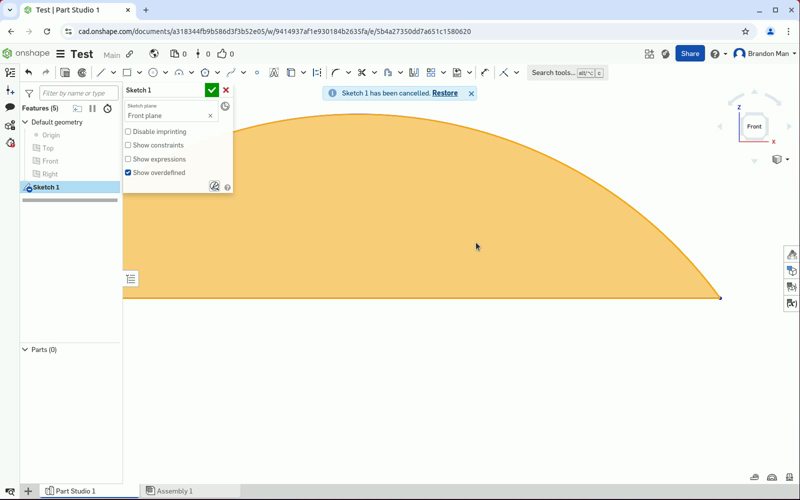
scroll(-6)
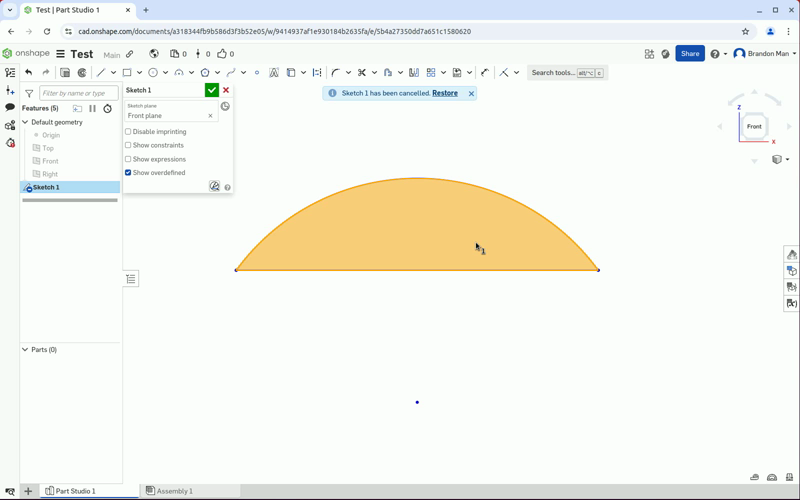
scroll(-6)
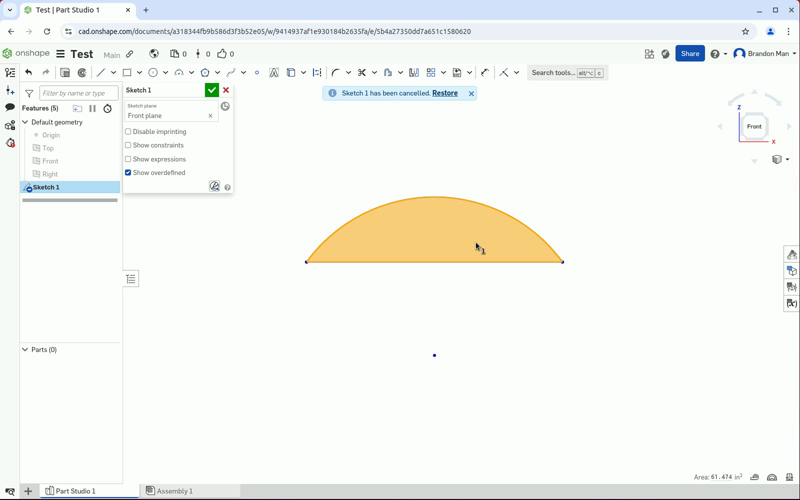
scroll(-6)
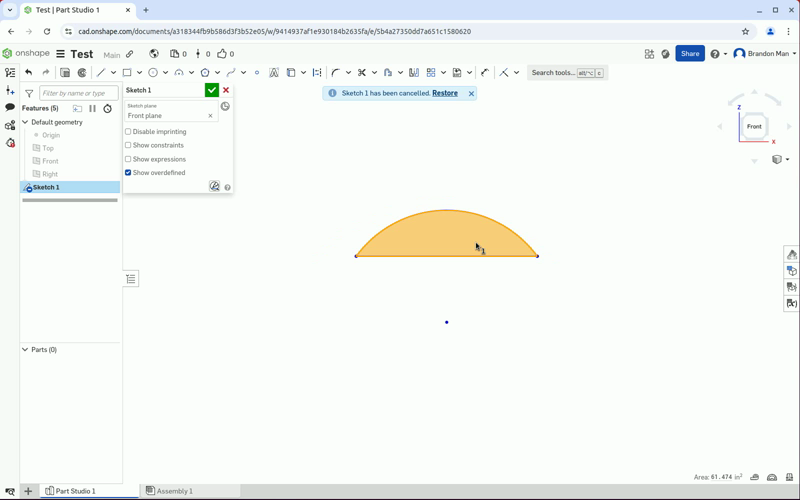
scroll(-6)
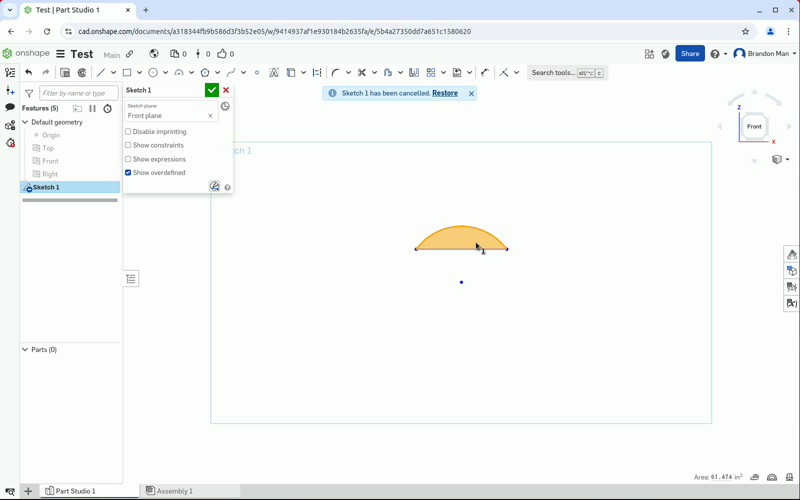
mouse_move(73, 352)
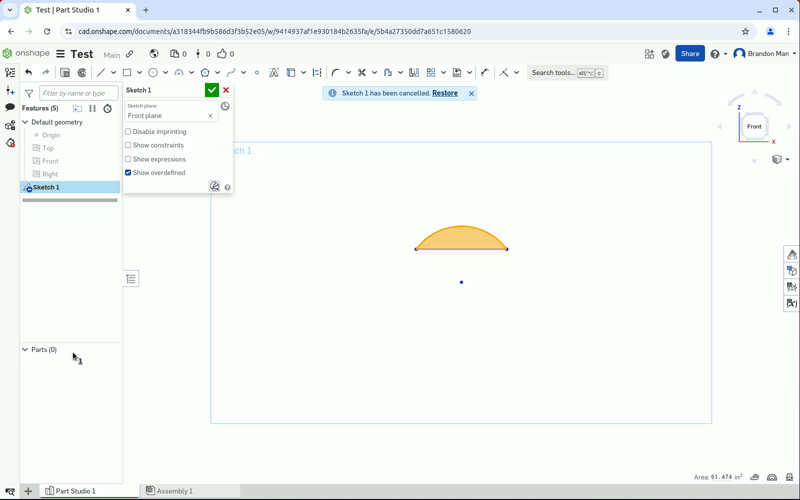
key(shift+y)
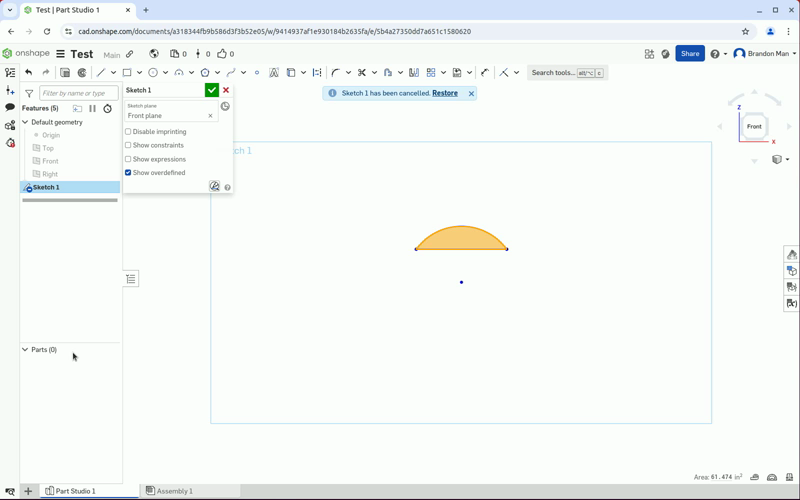
key(shift+e)
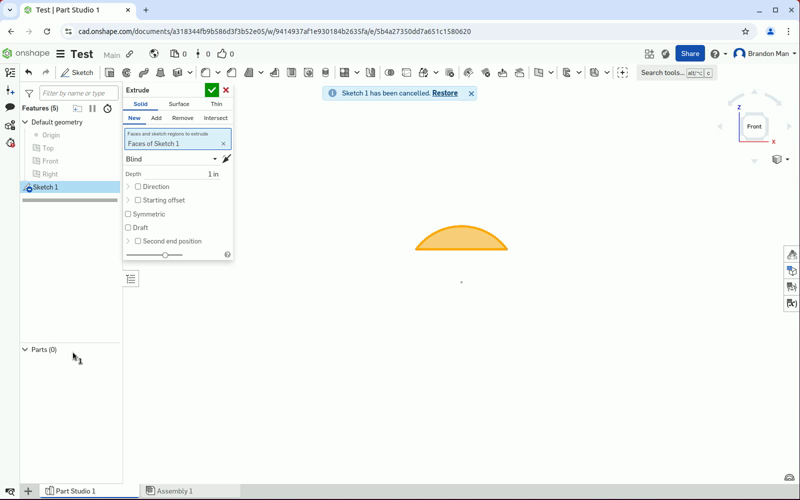
mouse_move(143, 106)
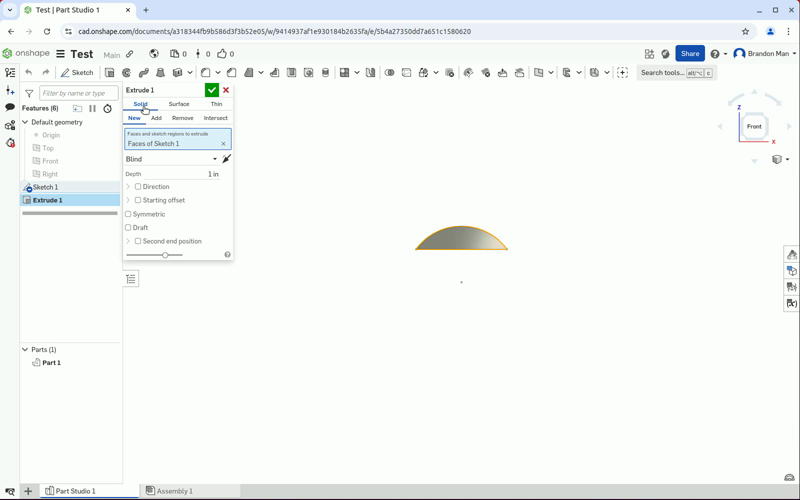
click(143, 106)
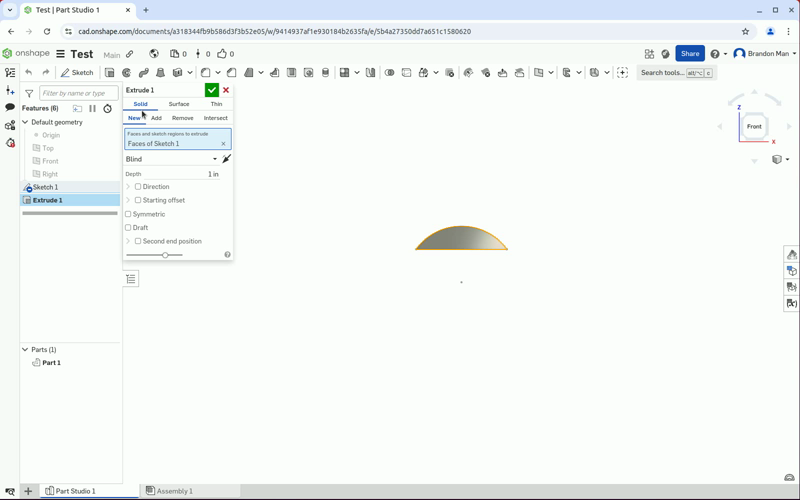
mouse_move(137, 120)
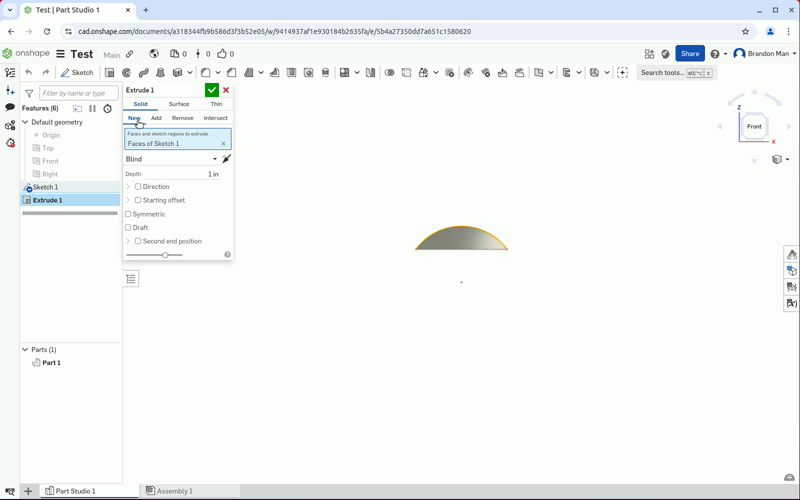
click(137, 120)
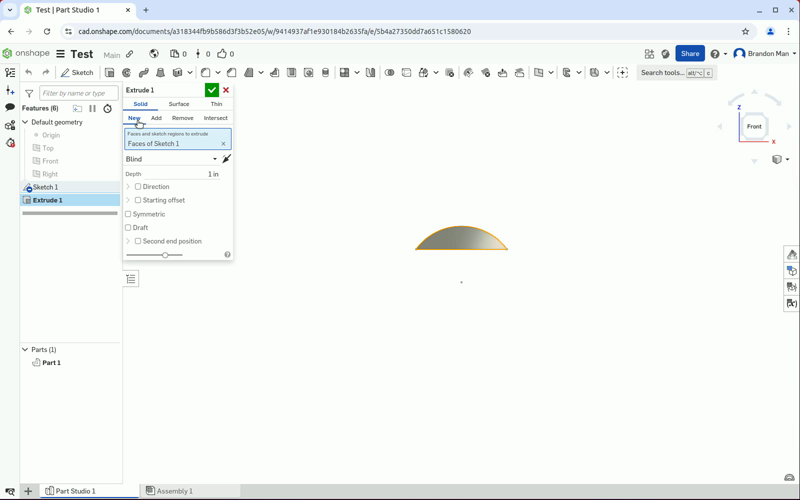
key(tab, 4)
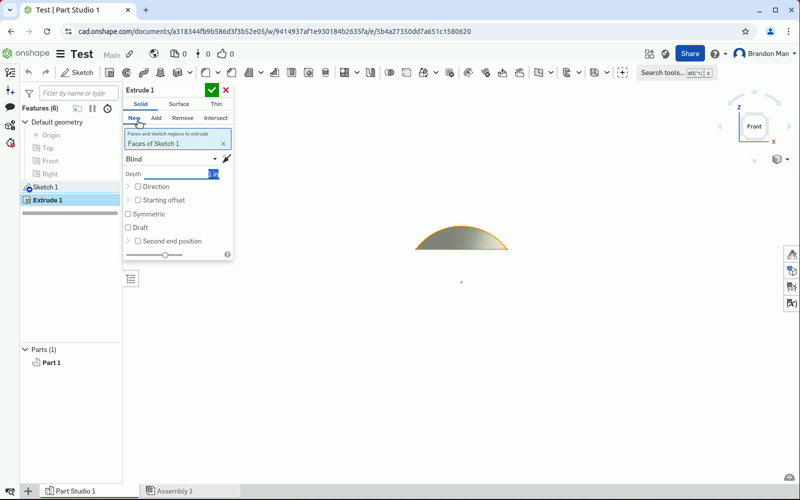
text(9.628)
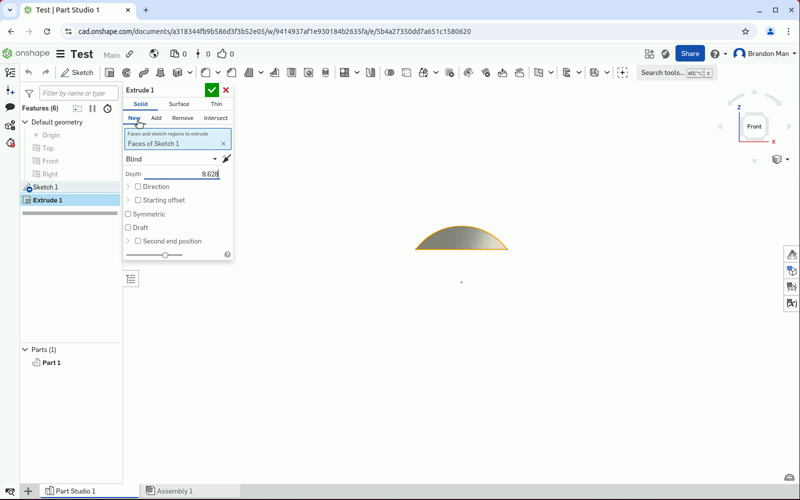
key(enter)
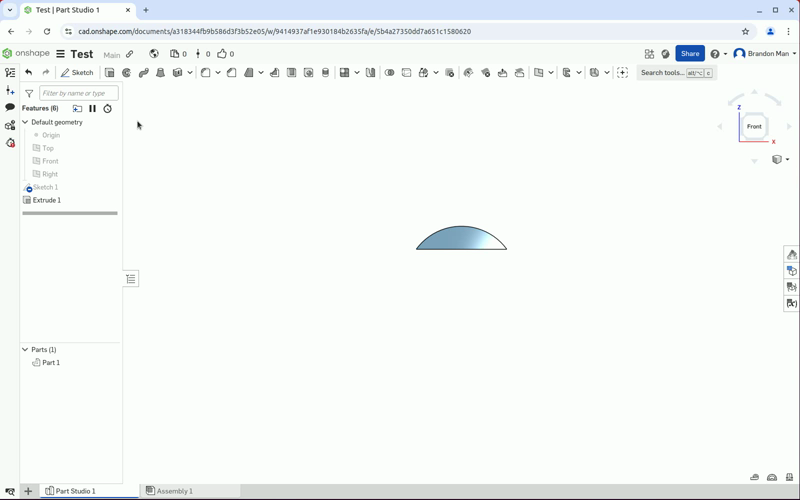
key(shift+h)
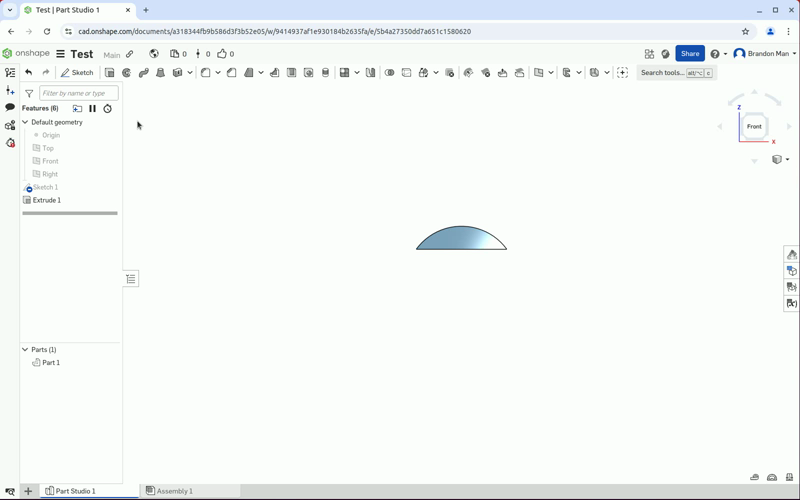
key(shift+h)
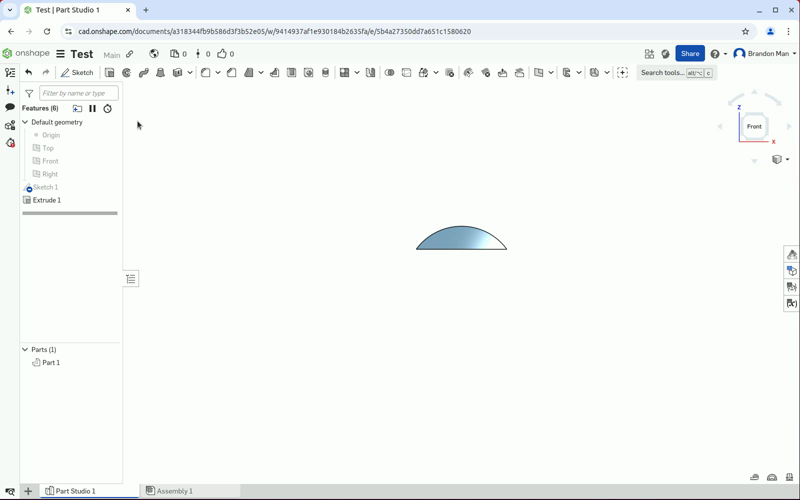
mouse_move(73, 189)
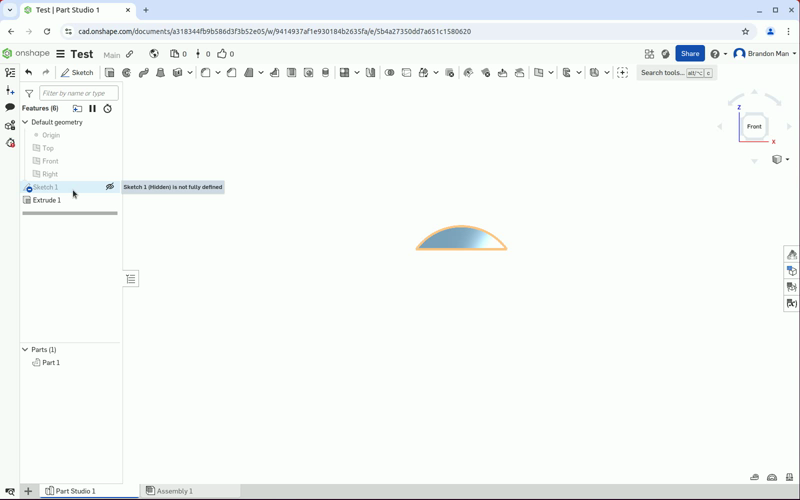
click(73, 189)
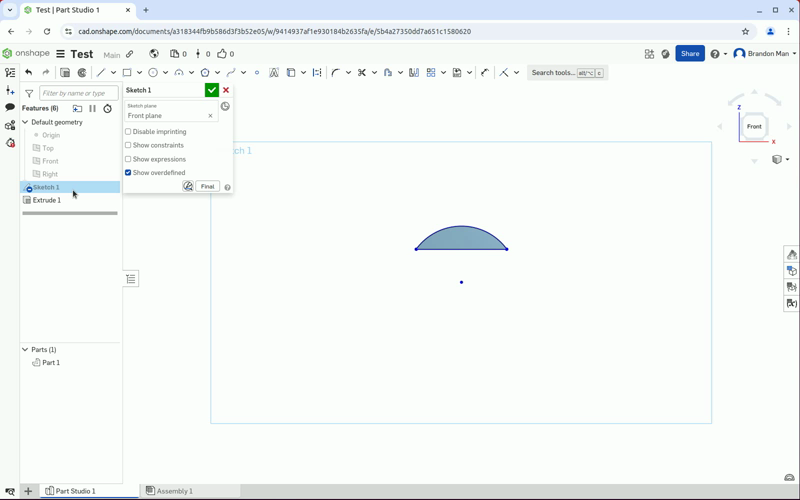
mouse_move(229, 92)
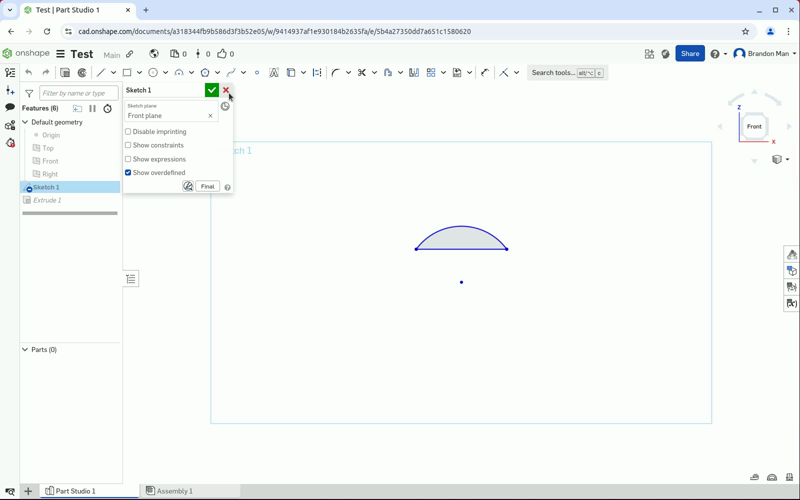
click(229, 92)
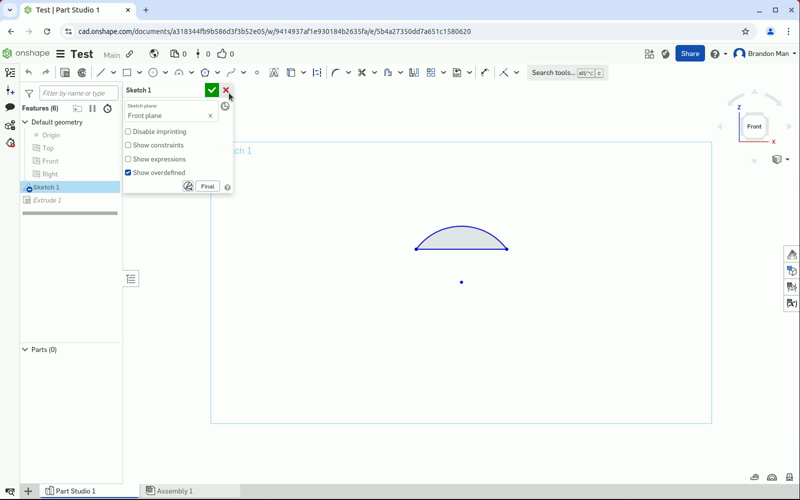
key(shift+s)
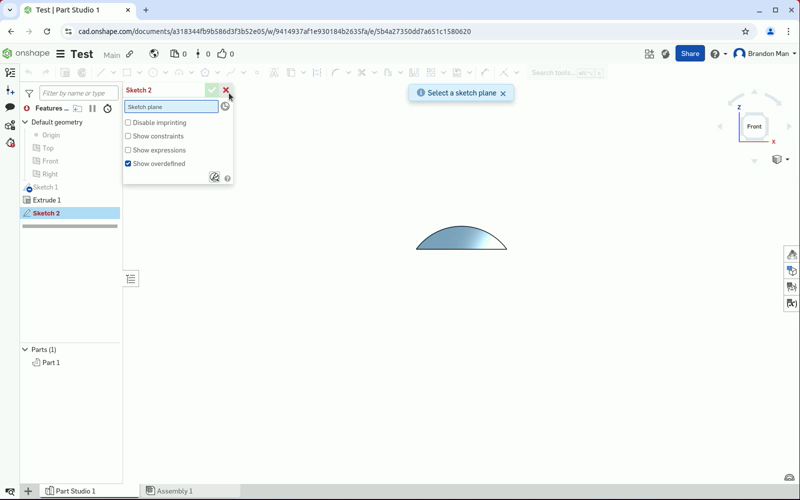
mouse_move(73, 163)
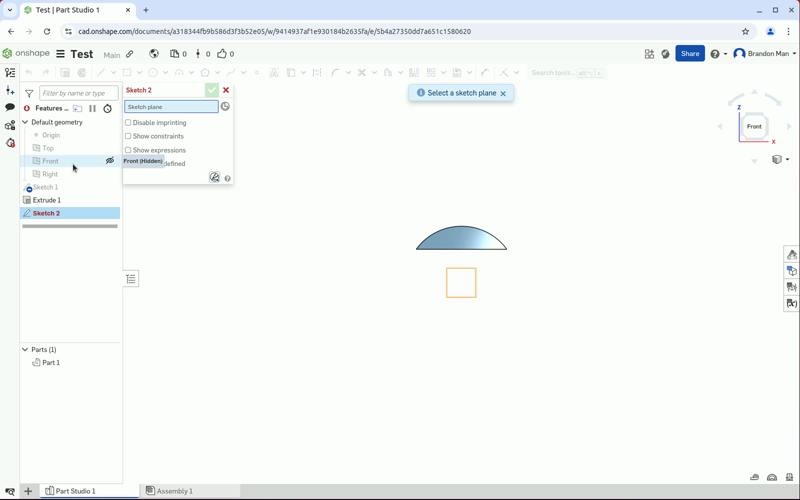
click(73, 163)
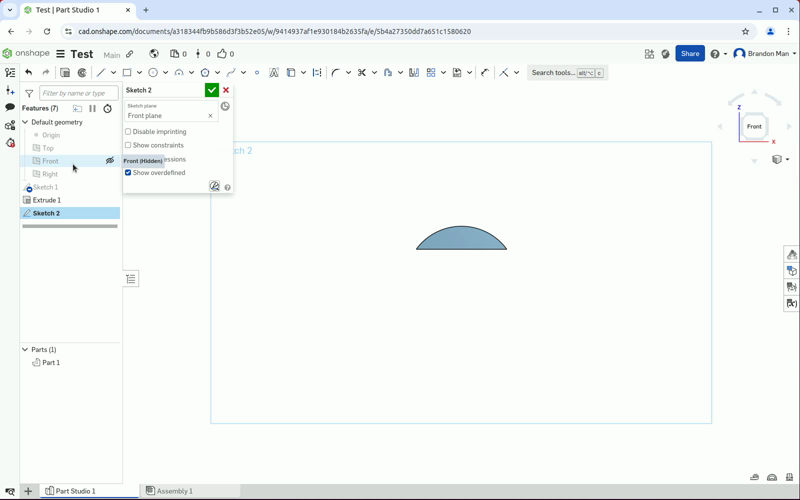
mouse_move(73, 352)
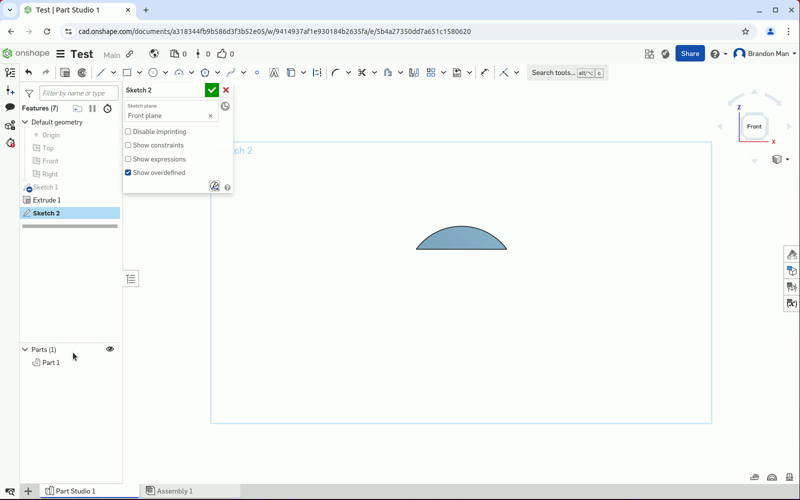
key(y)
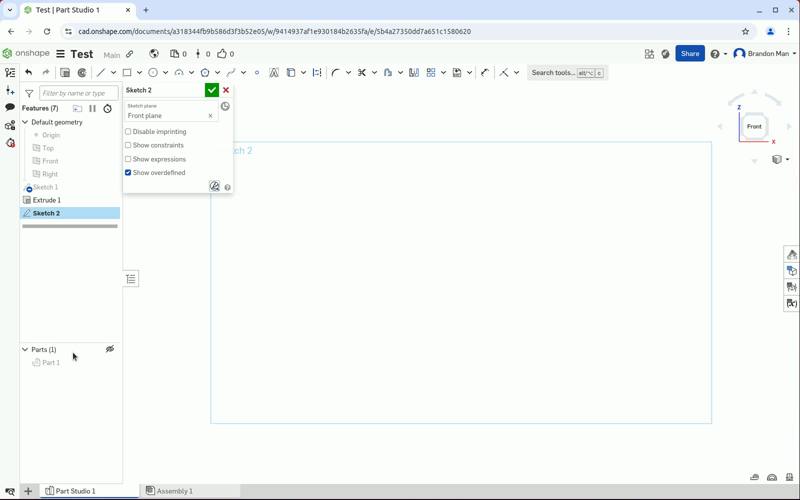
key(a)
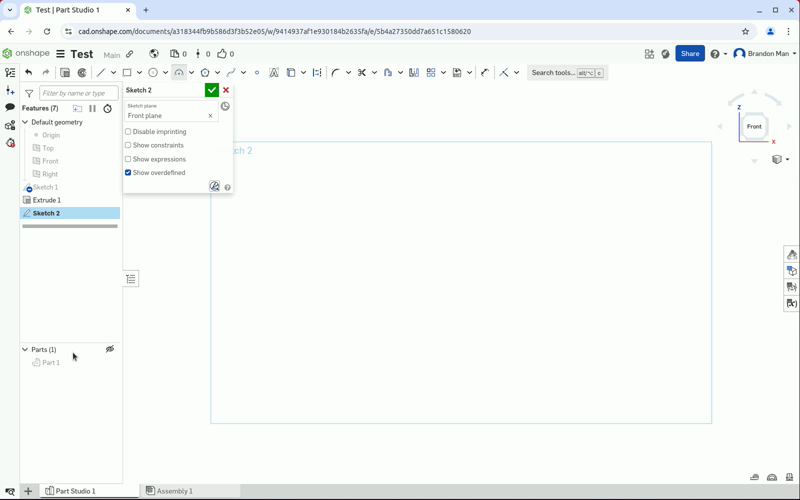
key_down(shift)
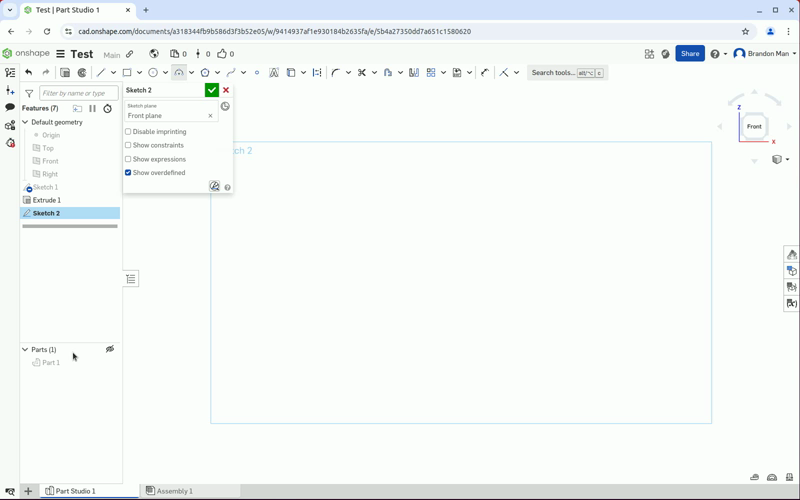
mouse_move(416, 316)
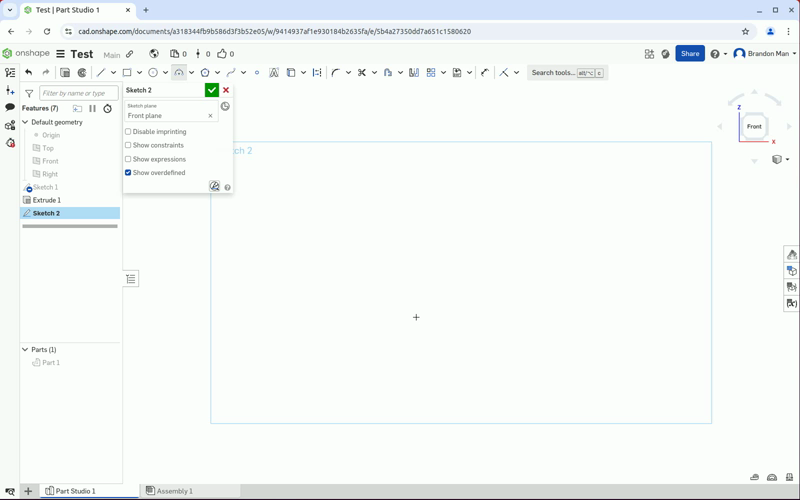
click(416, 316)
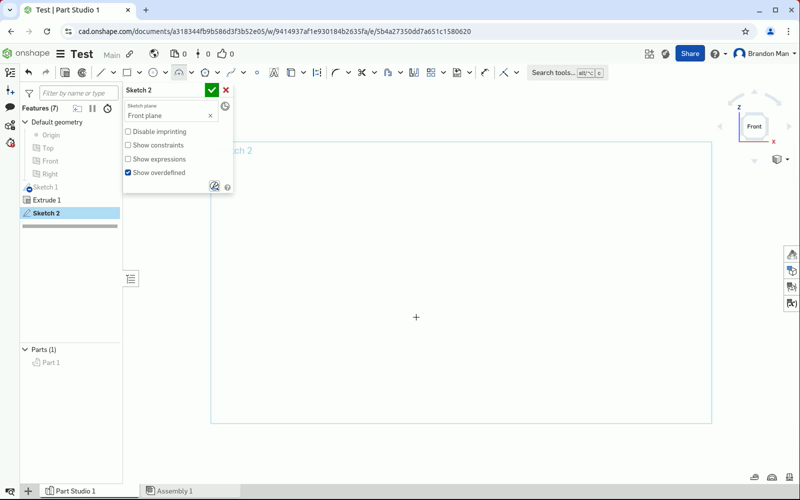
key_up(shift)
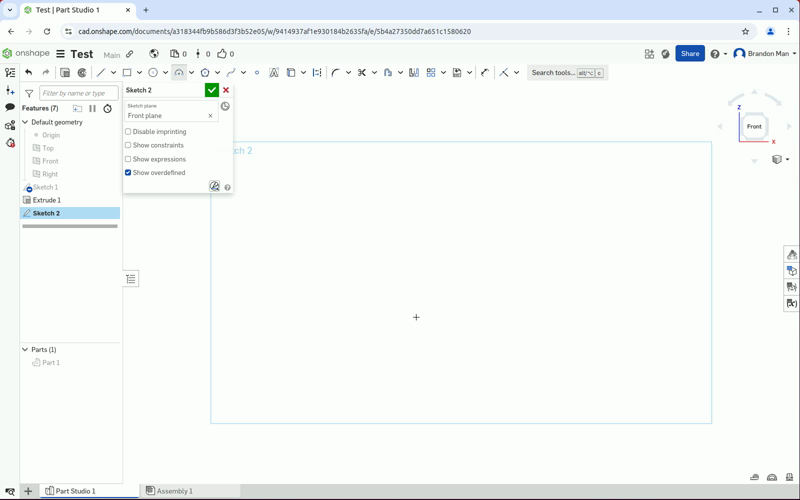
key_down(shift)
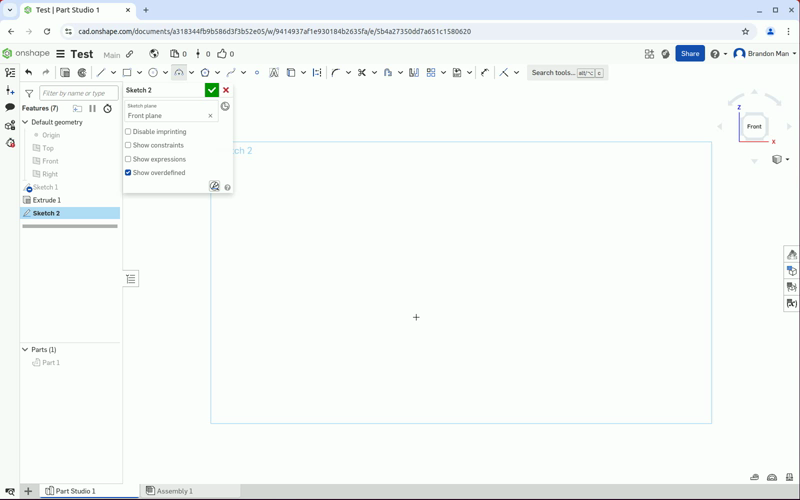
mouse_move(506, 316)
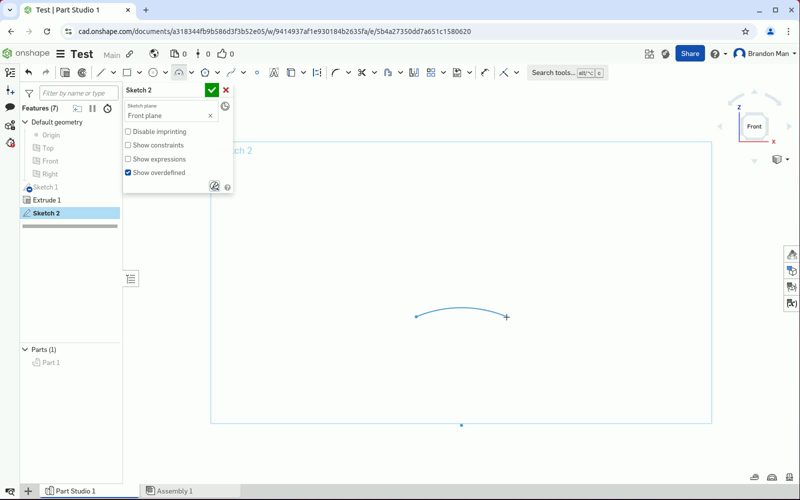
click(506, 316)
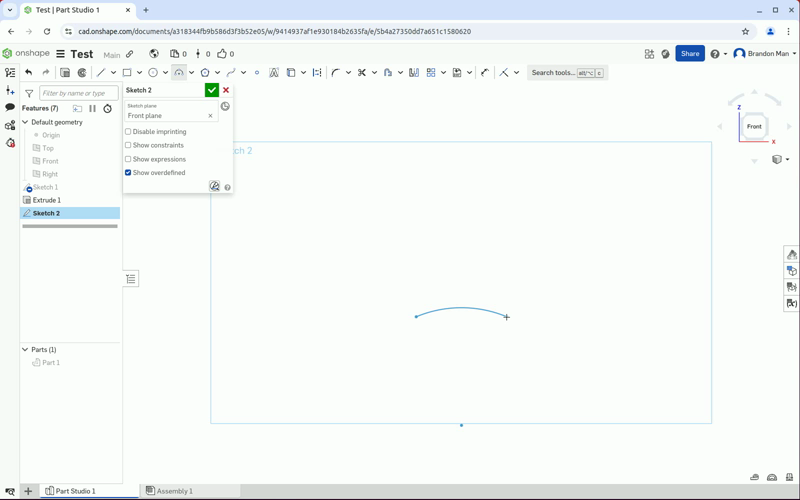
mouse_move(461, 339)
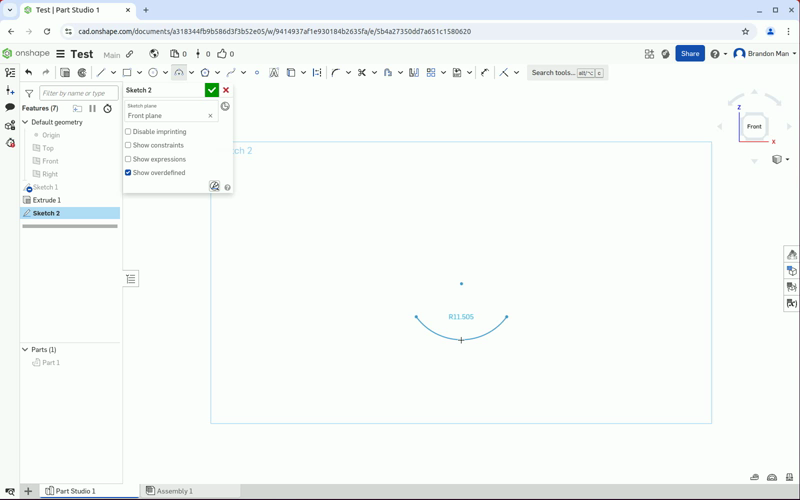
click(461, 339)
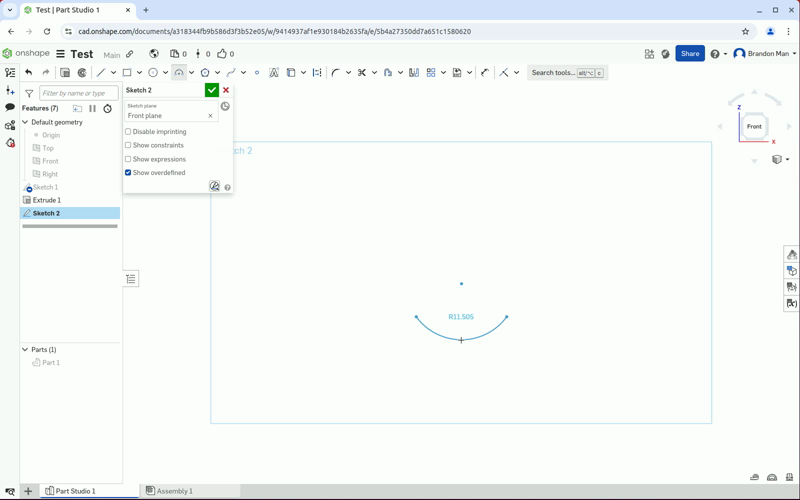
key_up(shift)
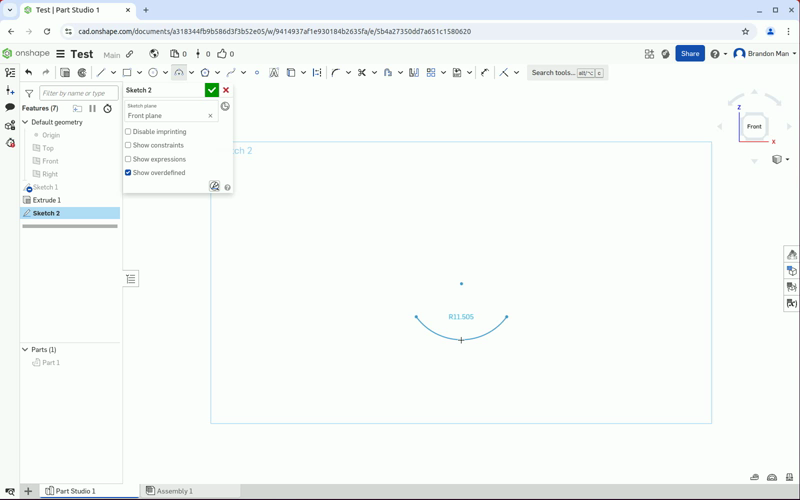
key(esc)
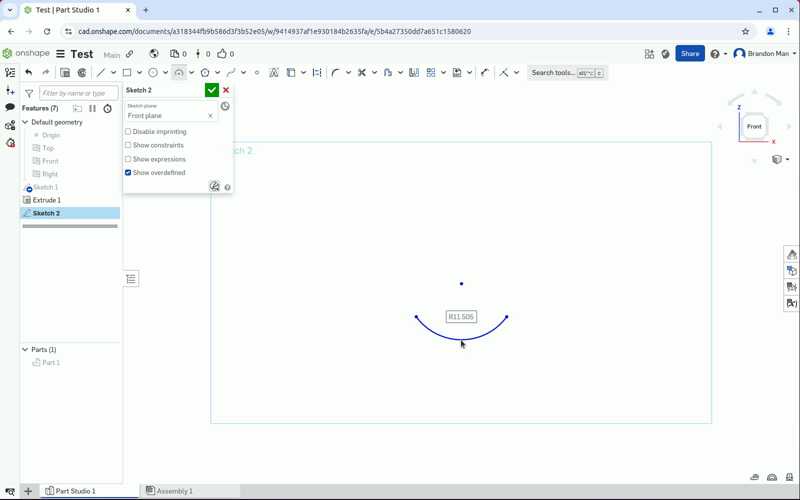
key(l)
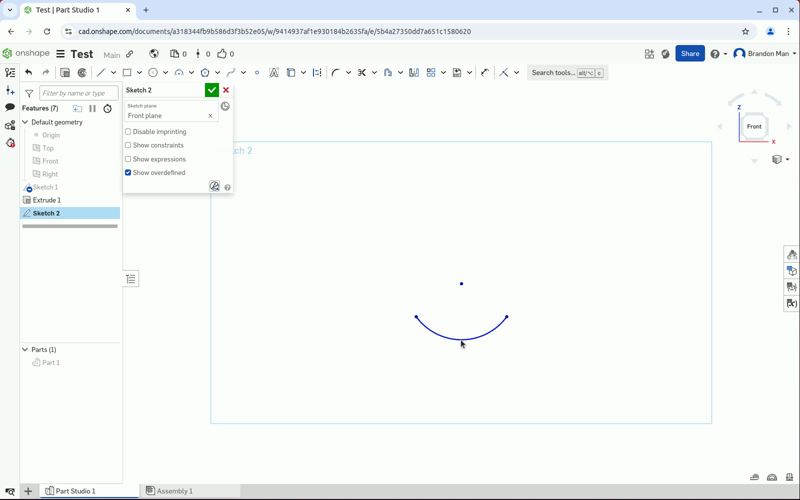
mouse_move(506, 316)
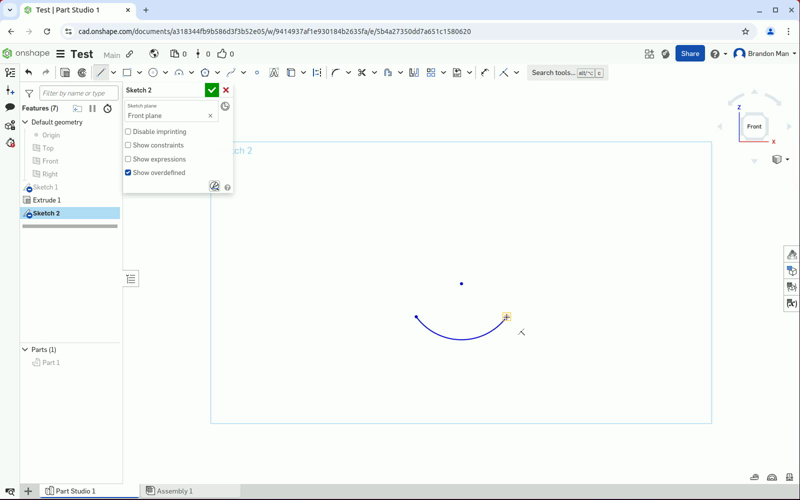
click(506, 316)
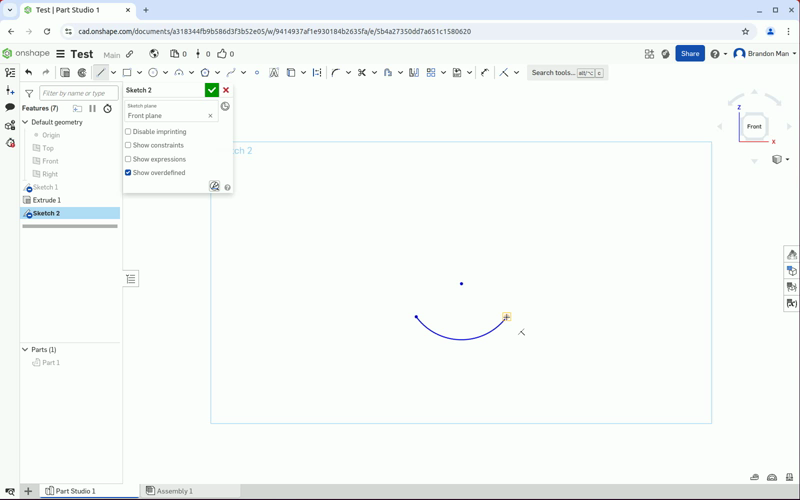
key_down(shift)
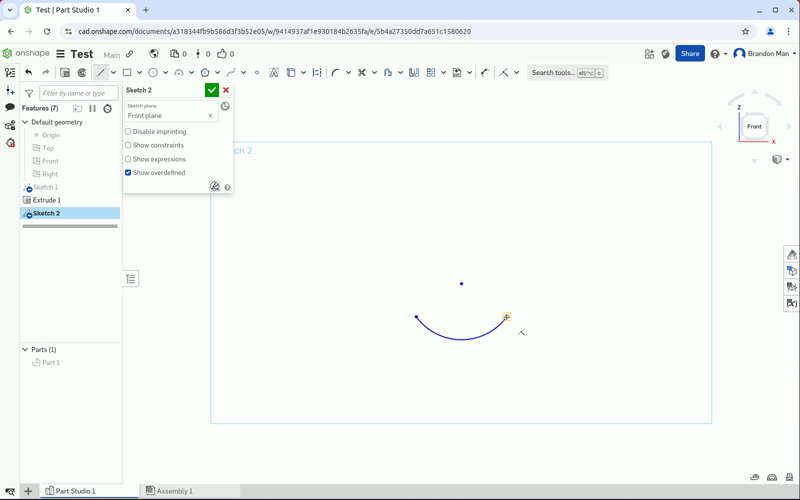
mouse_move(416, 316)
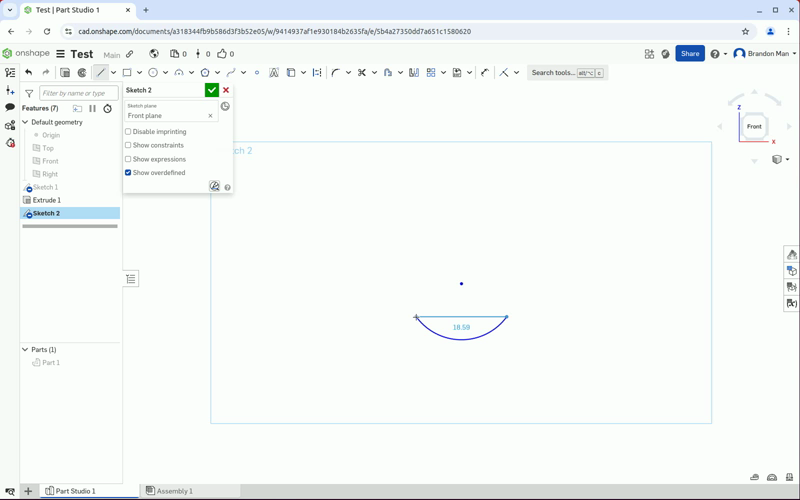
key_up(shift)
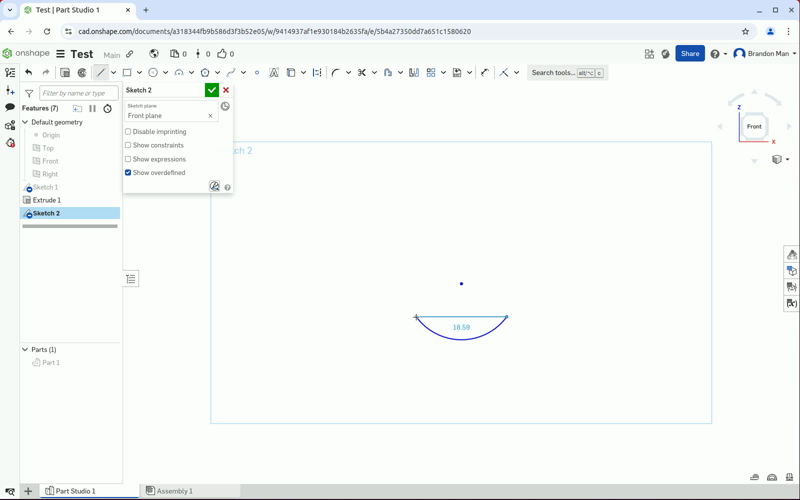
click(416, 316)
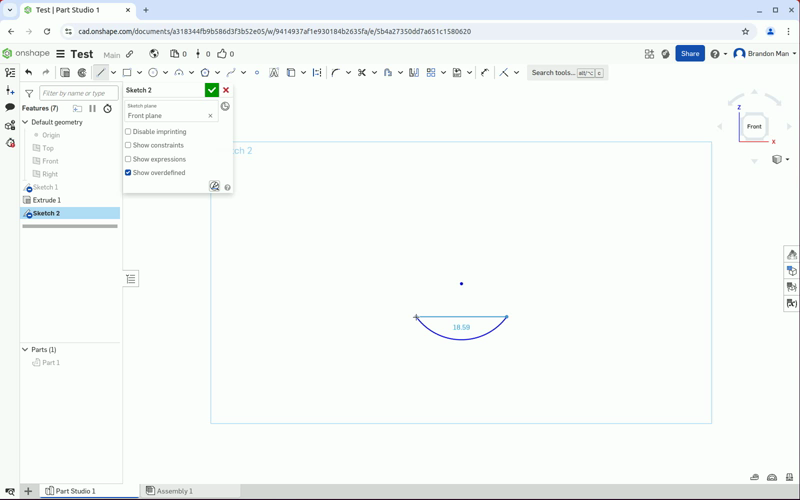
key(esc)
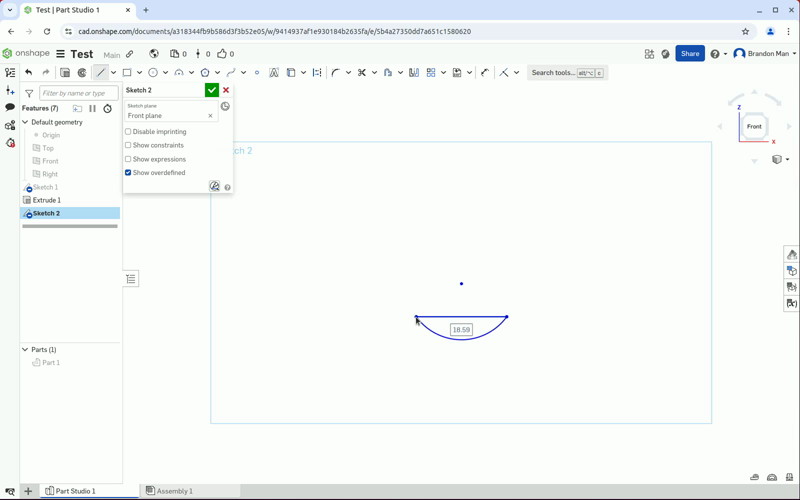
mouse_move(456, 324)
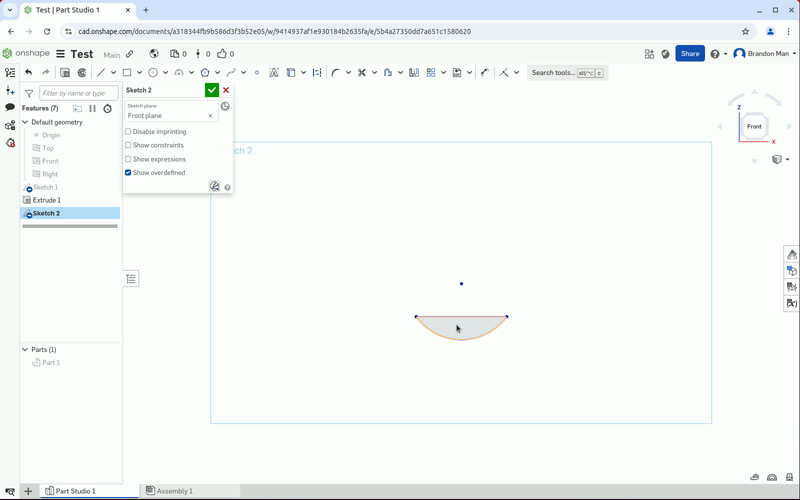
scroll(6)
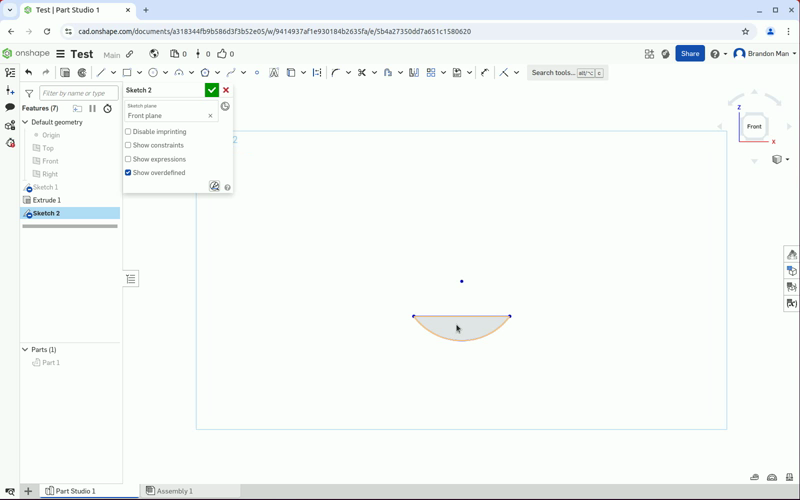
scroll(6)
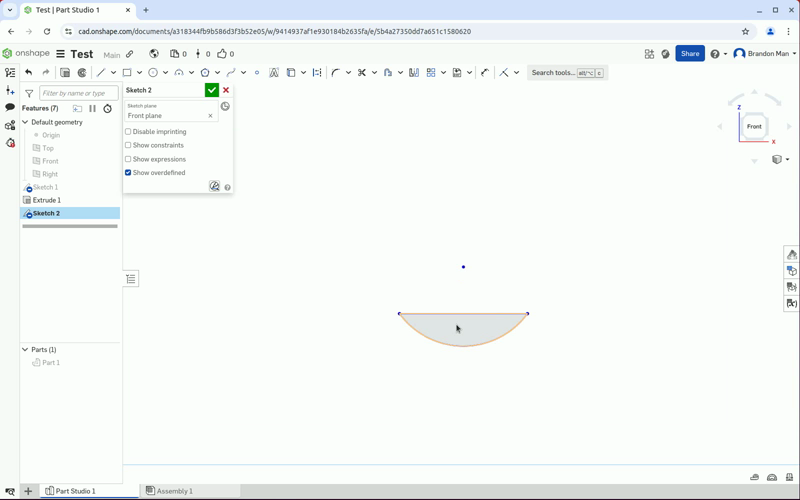
scroll(6)
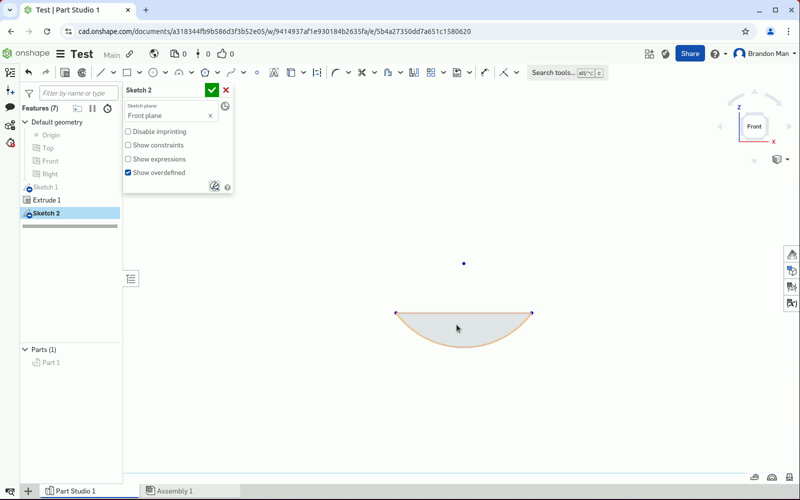
scroll(6)
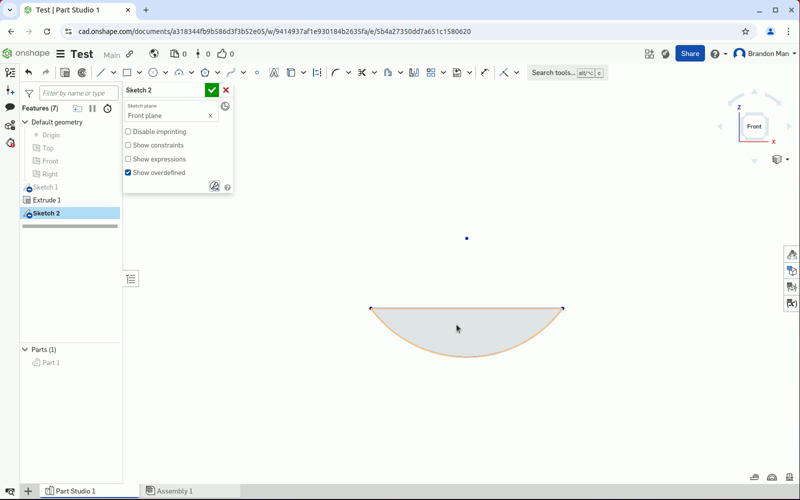
scroll(6)
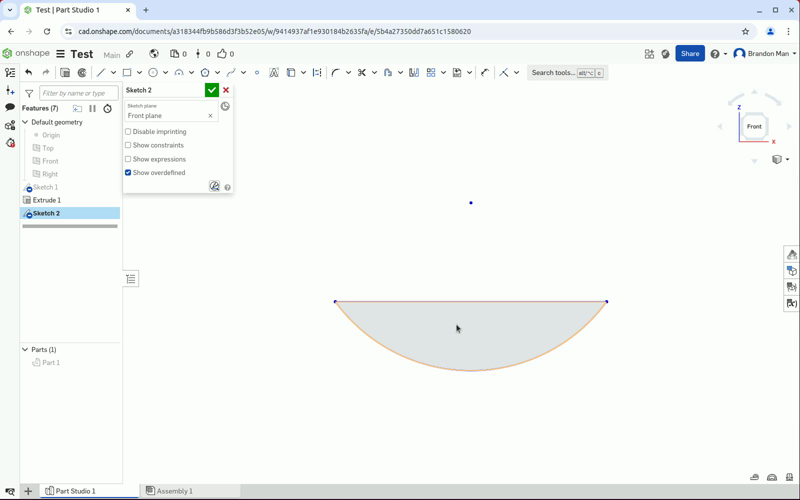
scroll(6)
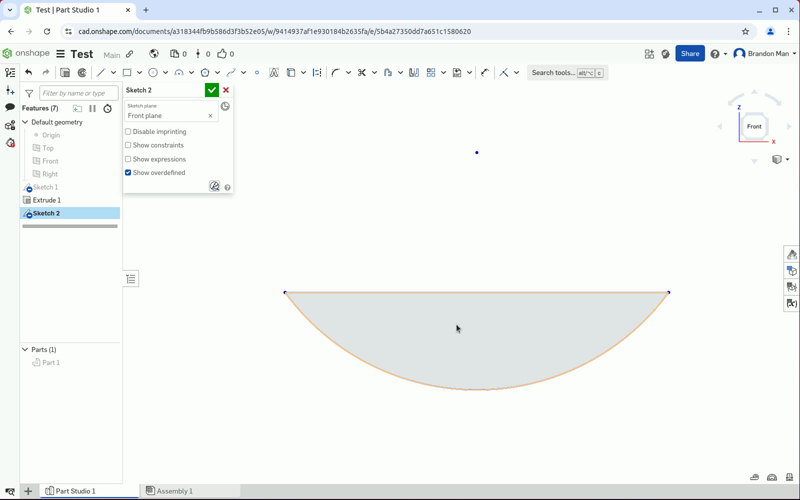
scroll(6)
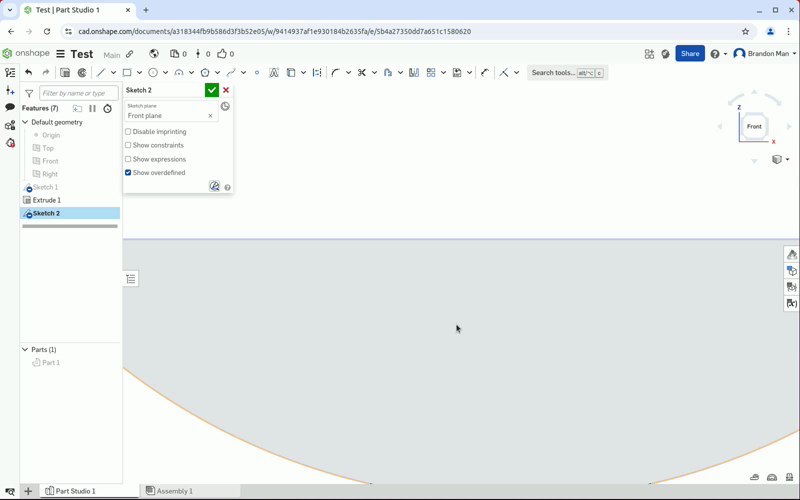
click(456, 324)
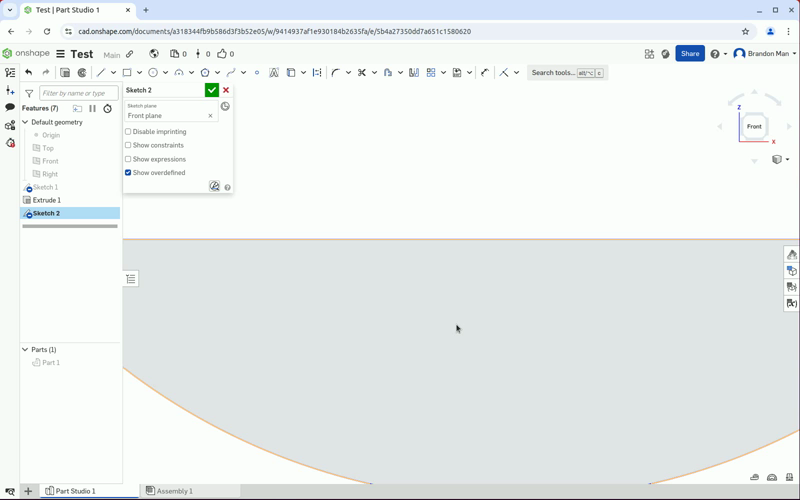
scroll(-6)
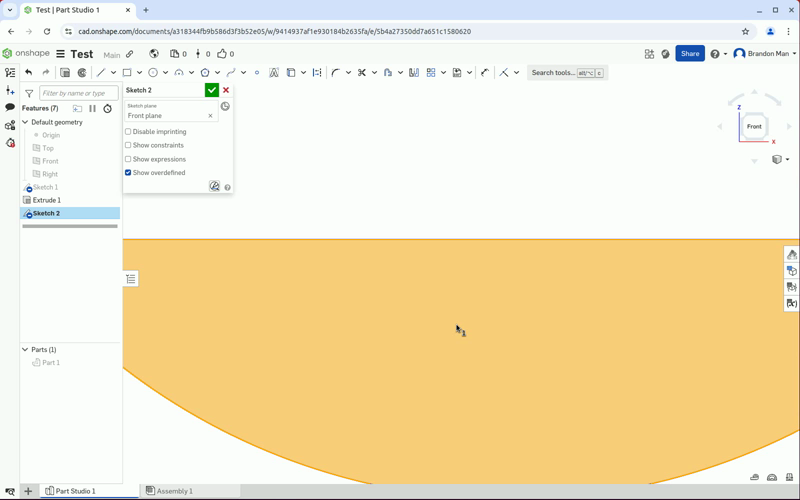
scroll(-6)
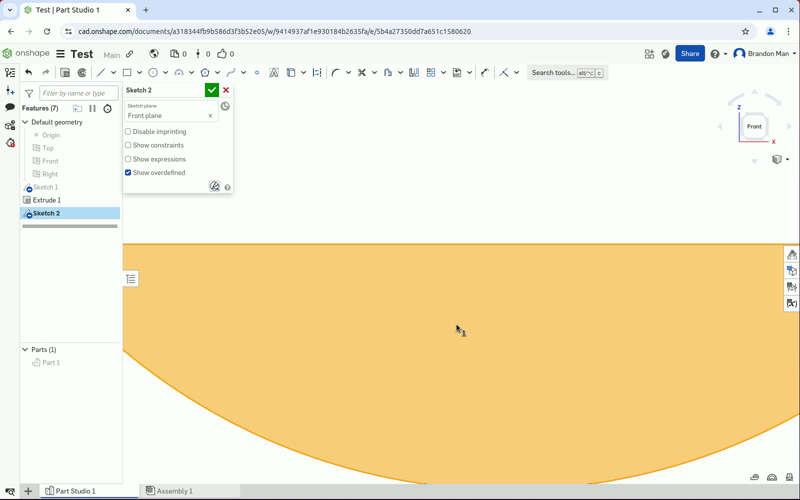
scroll(-6)
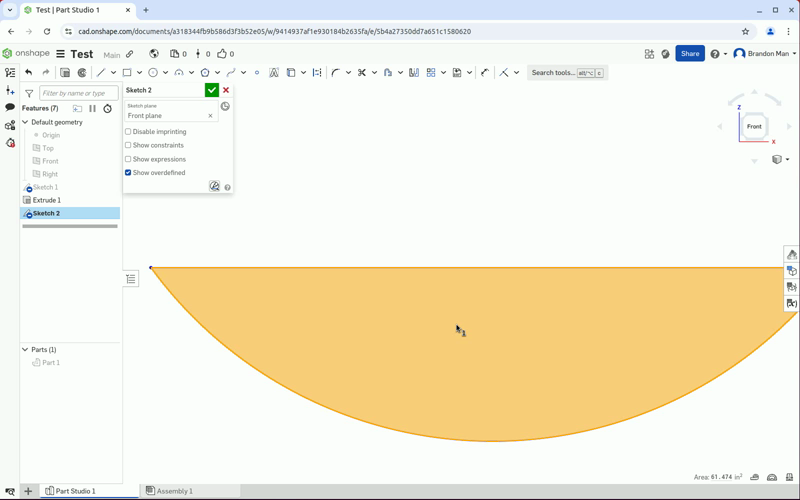
scroll(-6)
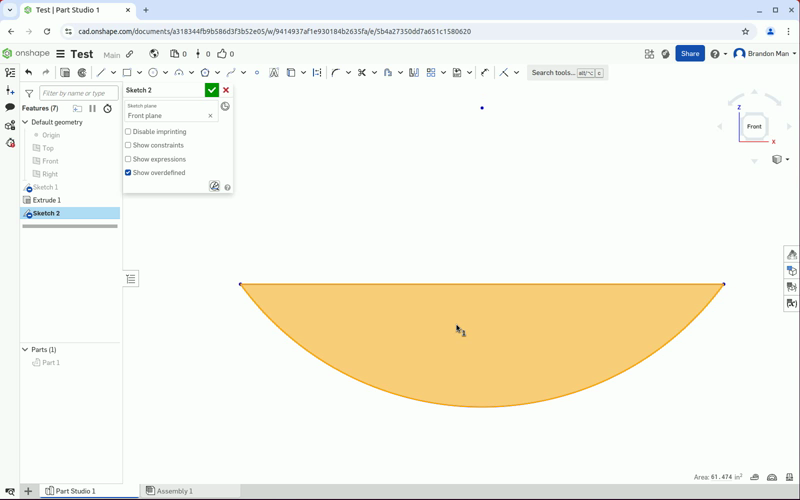
scroll(-6)
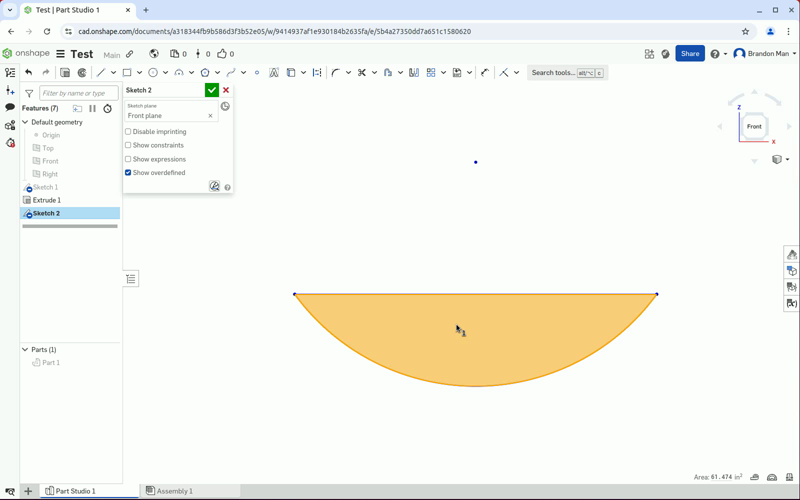
scroll(-6)
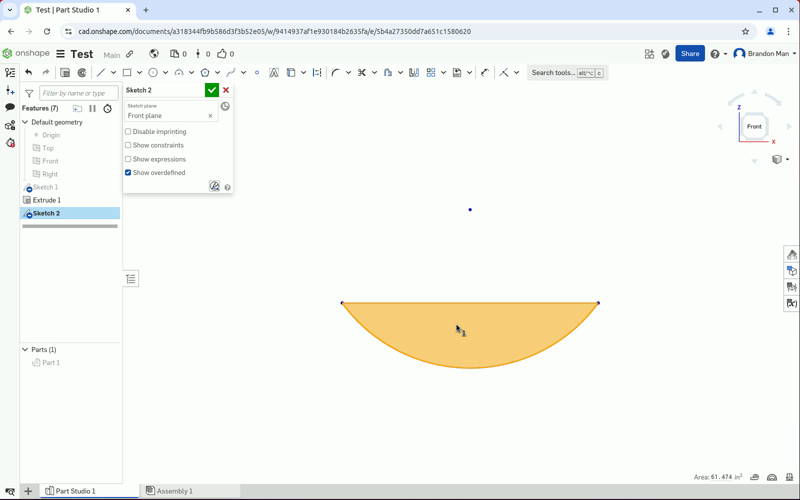
scroll(-6)
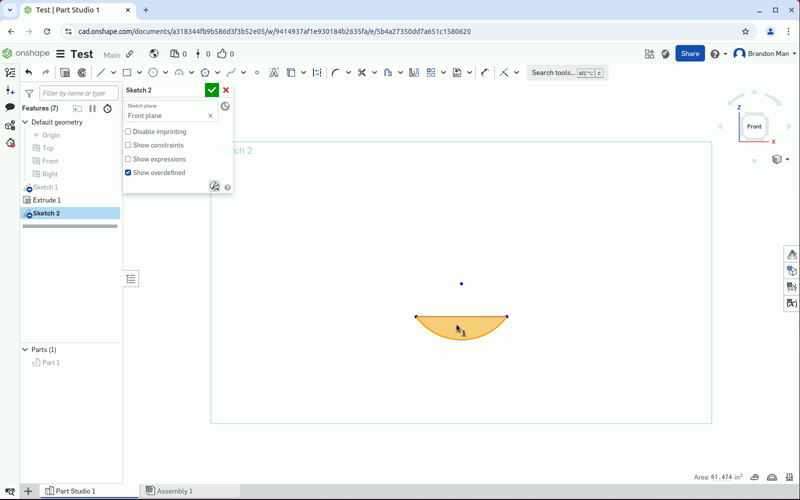
mouse_move(73, 352)
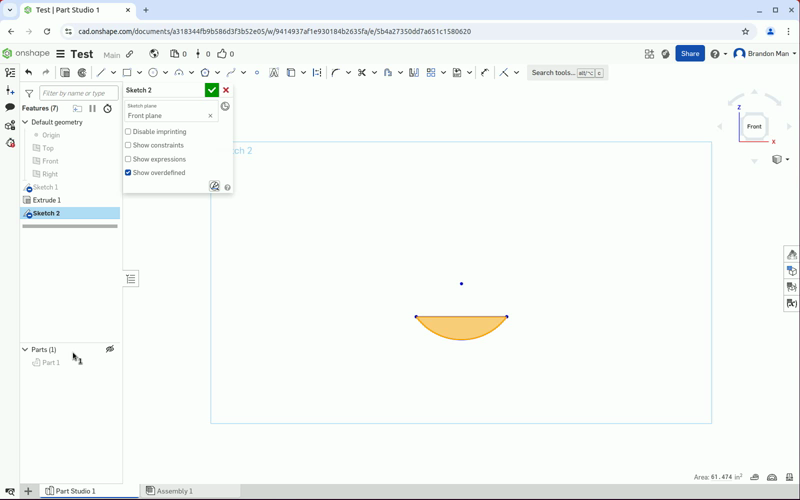
key(shift+y)
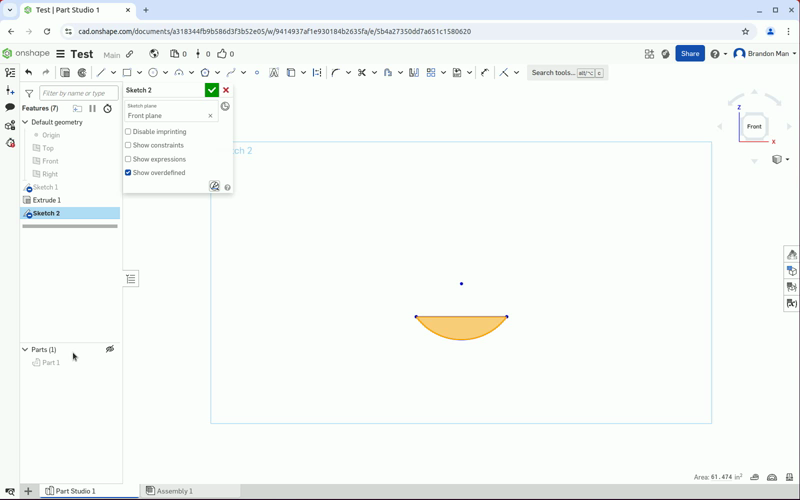
key(shift+e)
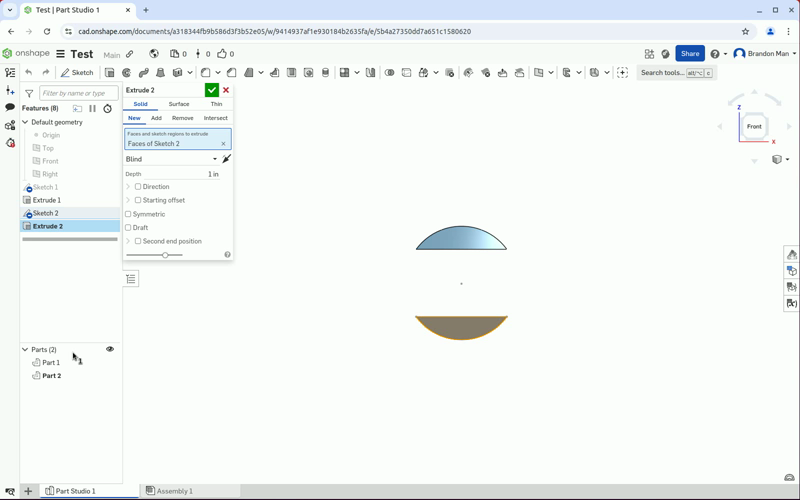
mouse_move(143, 106)
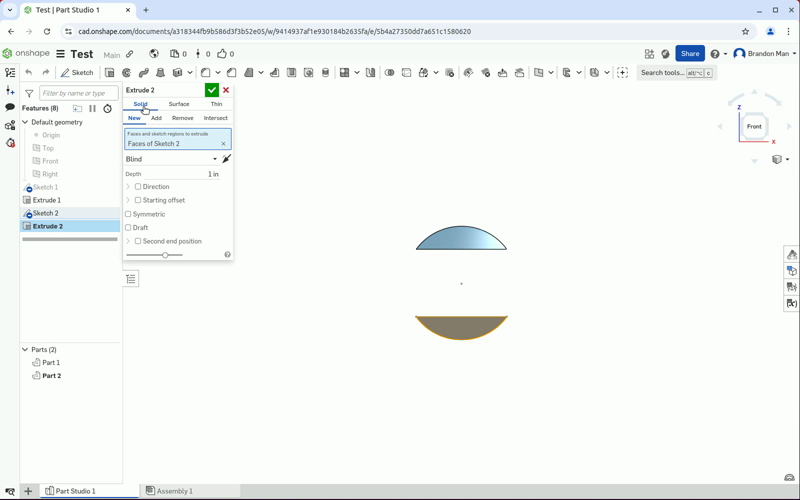
click(143, 106)
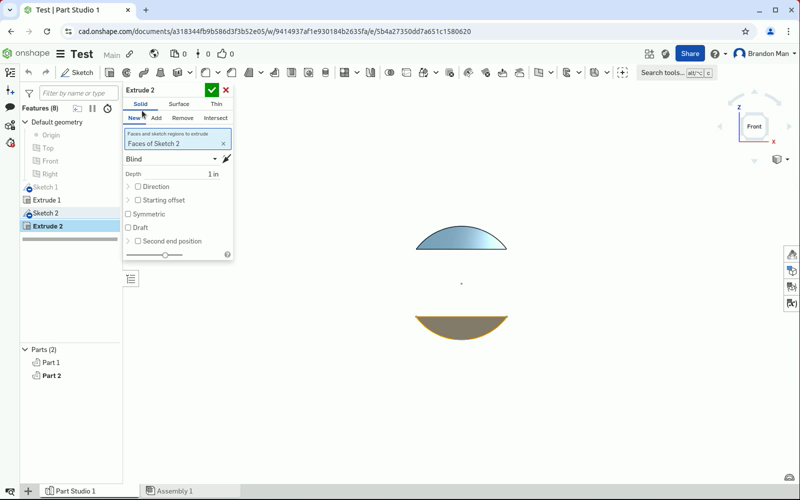
mouse_move(137, 120)
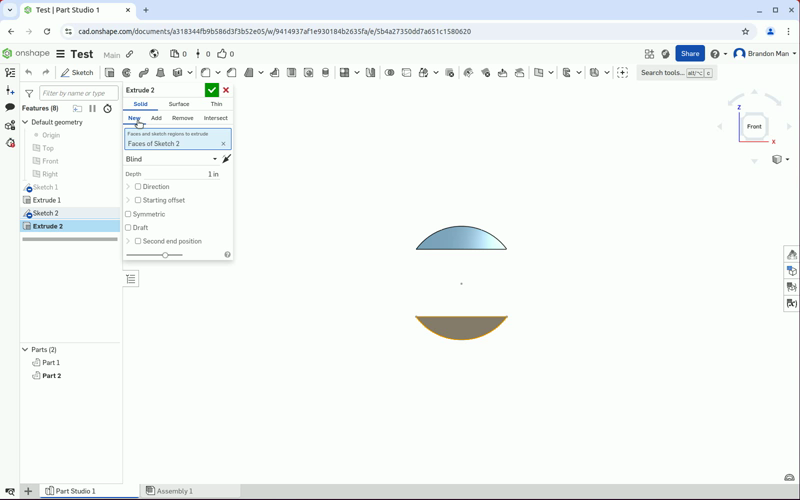
click(137, 120)
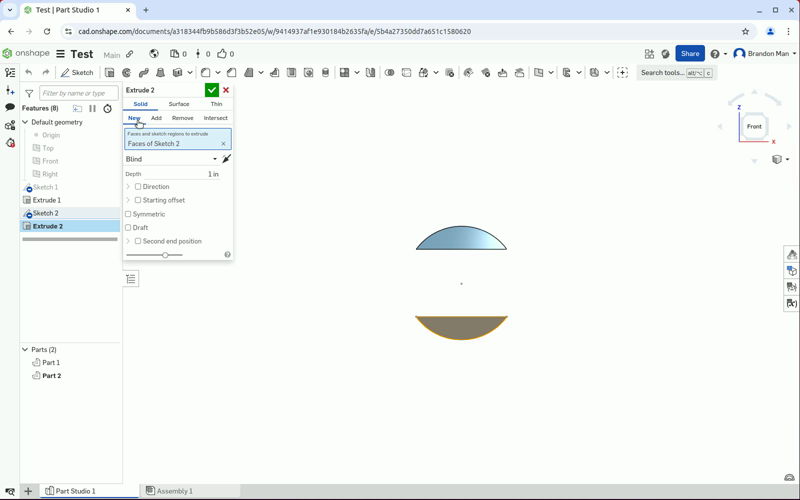
key(tab, 4)
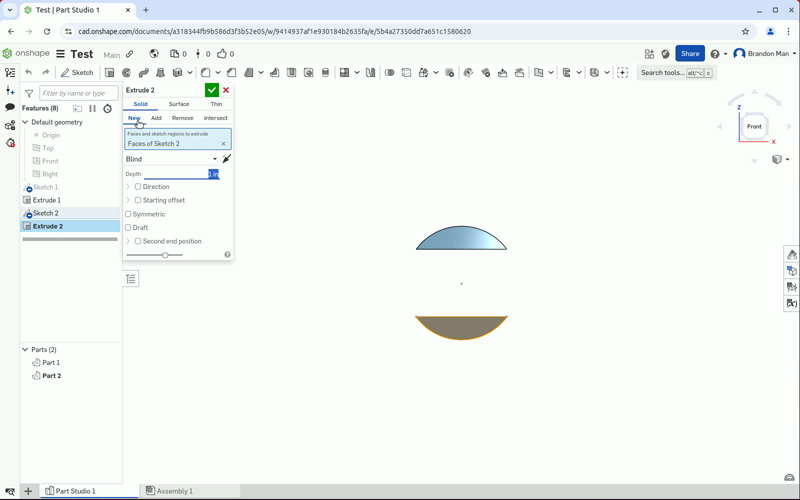
text(9.628)
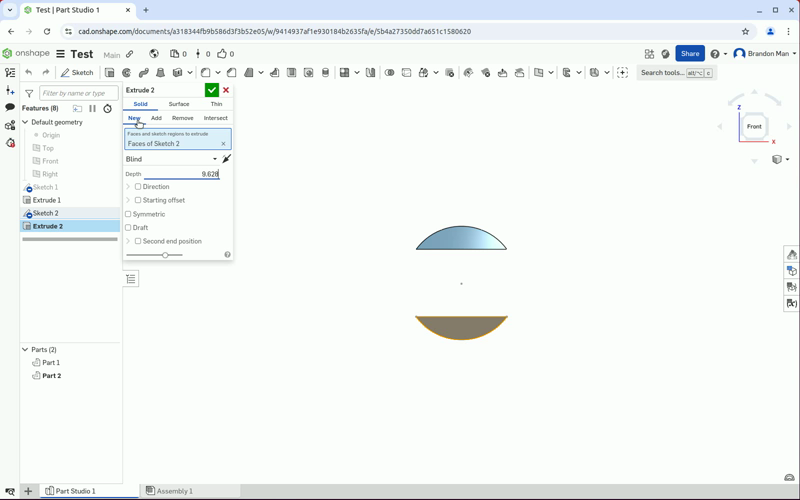
key(enter)
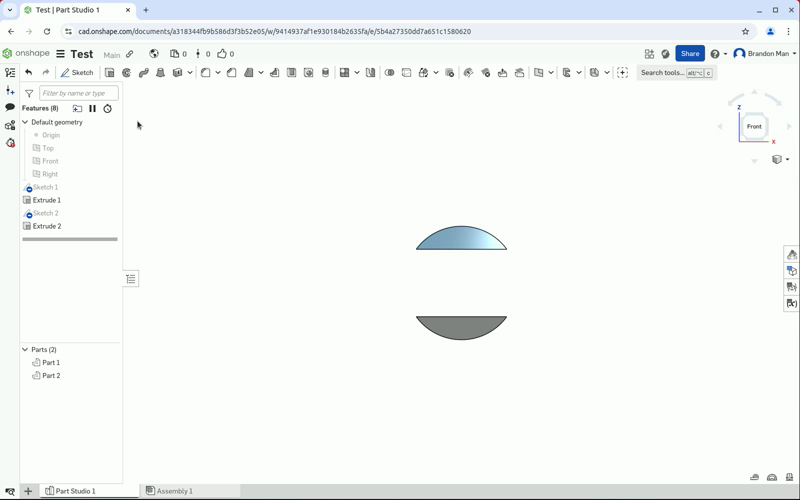
key(shift+h)
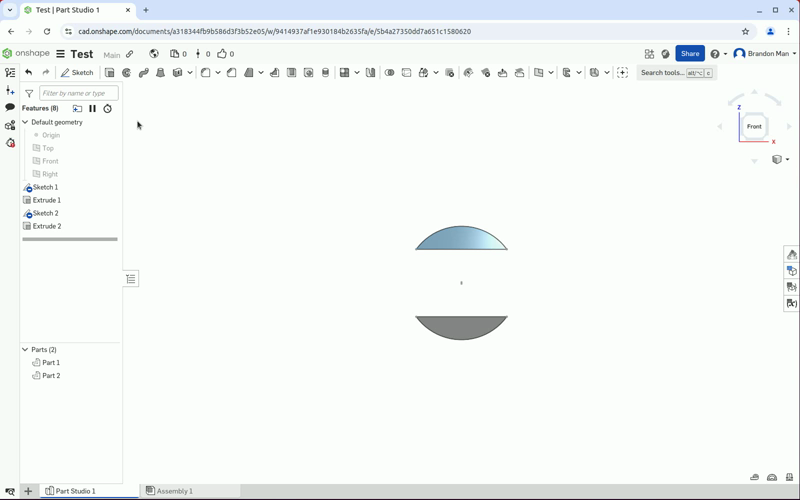
key(shift+h)
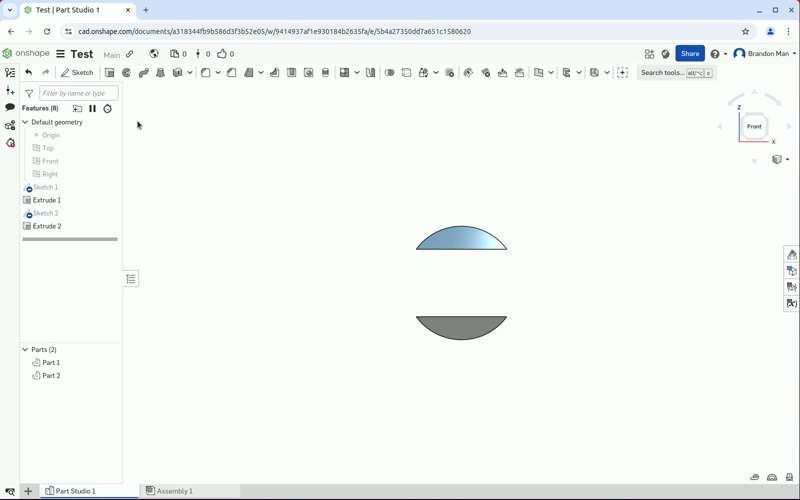
mouse_move(73, 189)
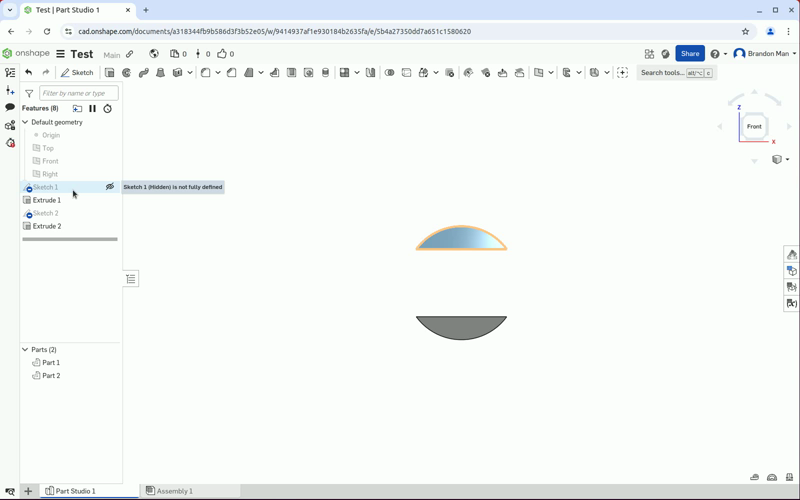
click(73, 189)
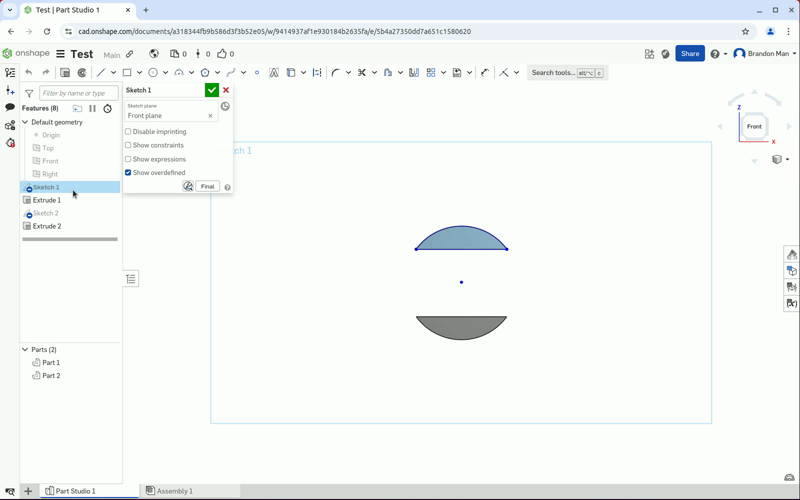
mouse_move(229, 92)
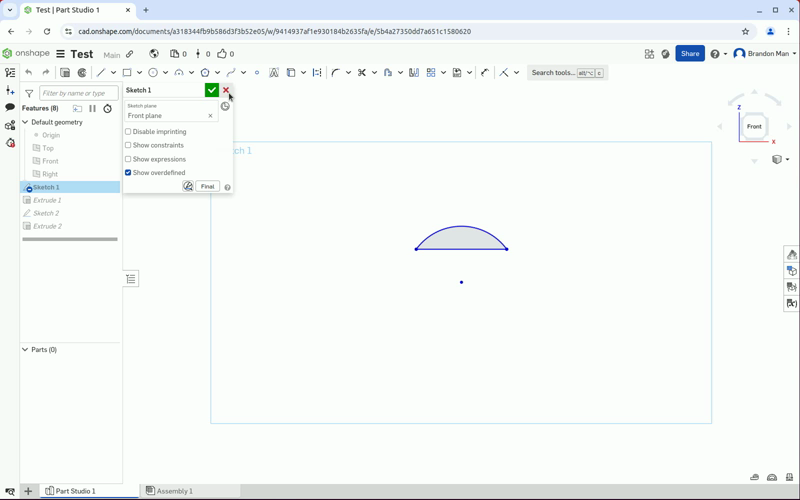
click(229, 92)
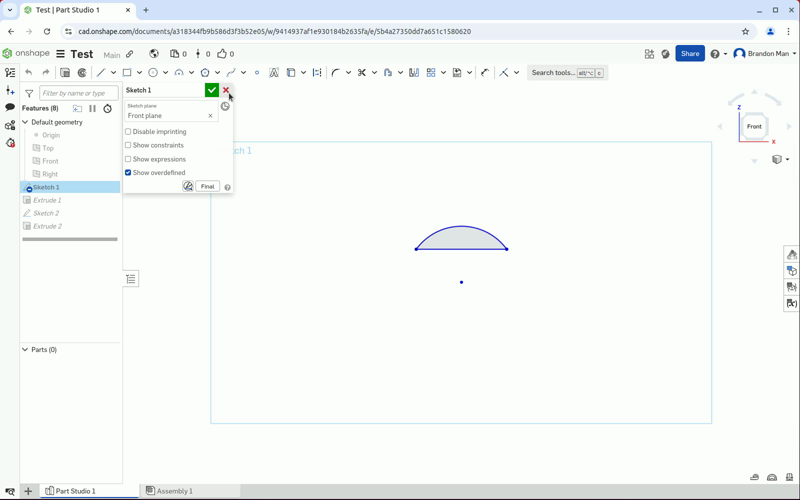
key(shift+s)
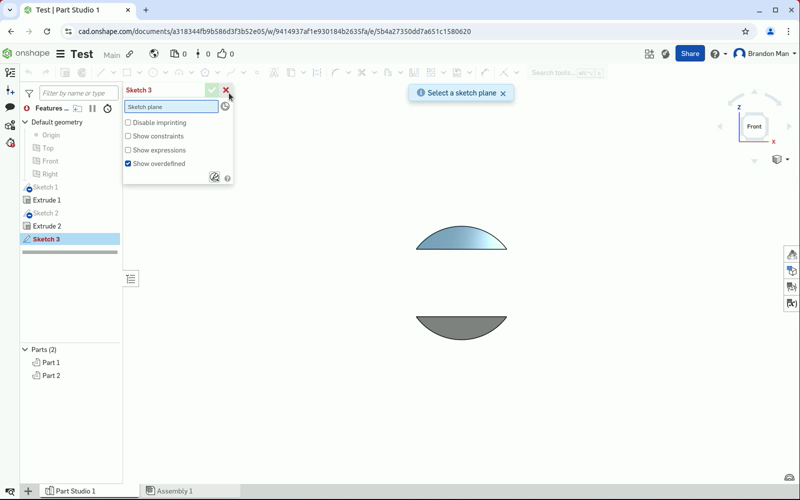
mouse_move(73, 163)
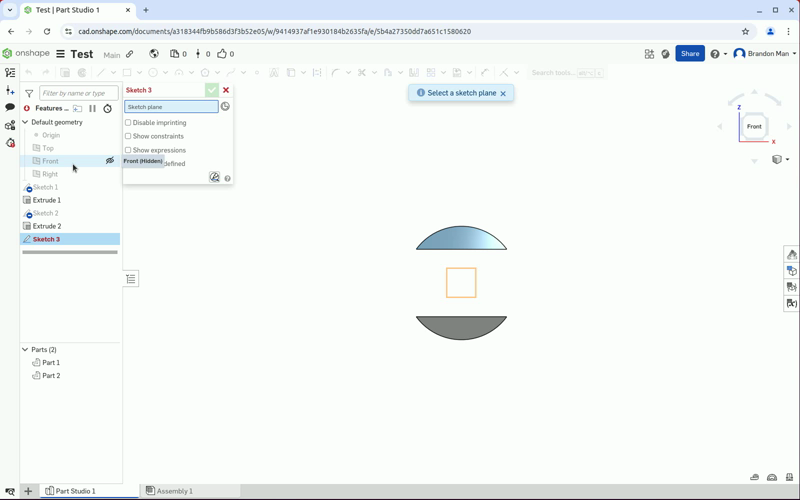
click(73, 163)
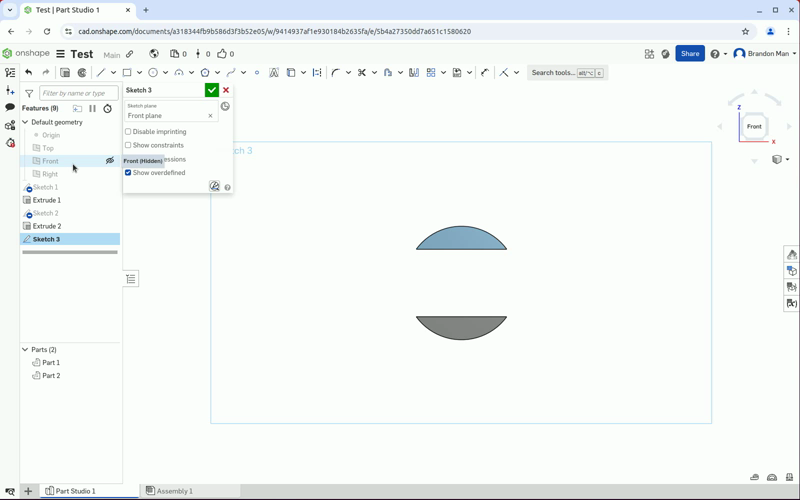
mouse_move(73, 352)
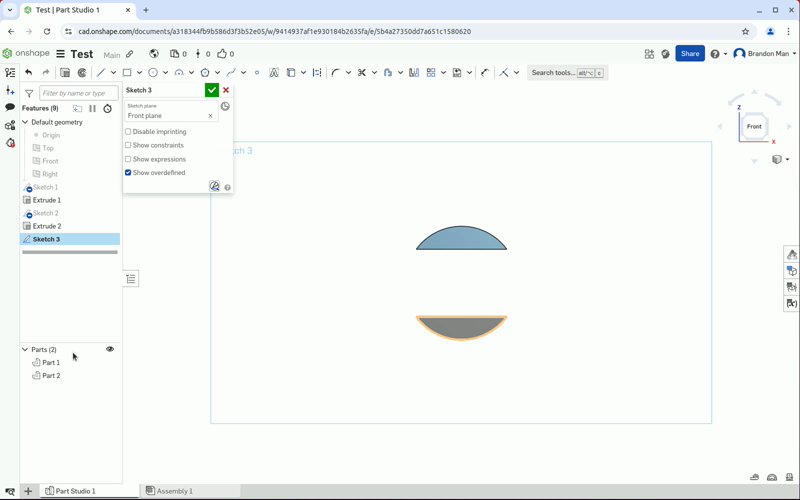
key(y)
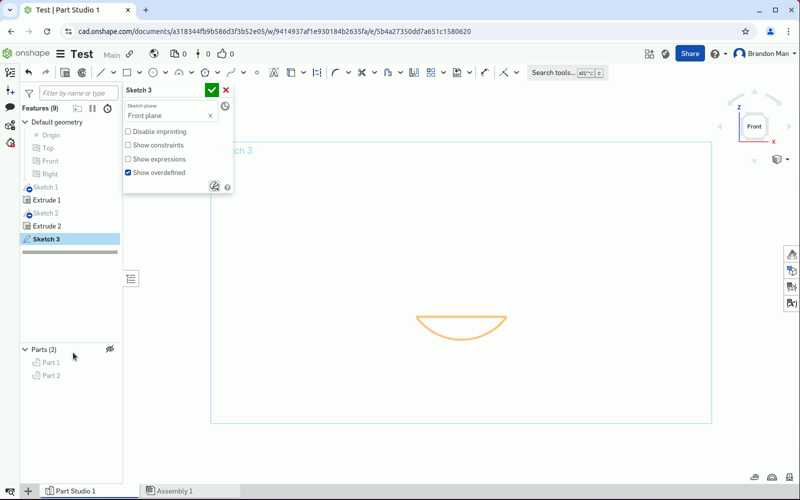
key(a)
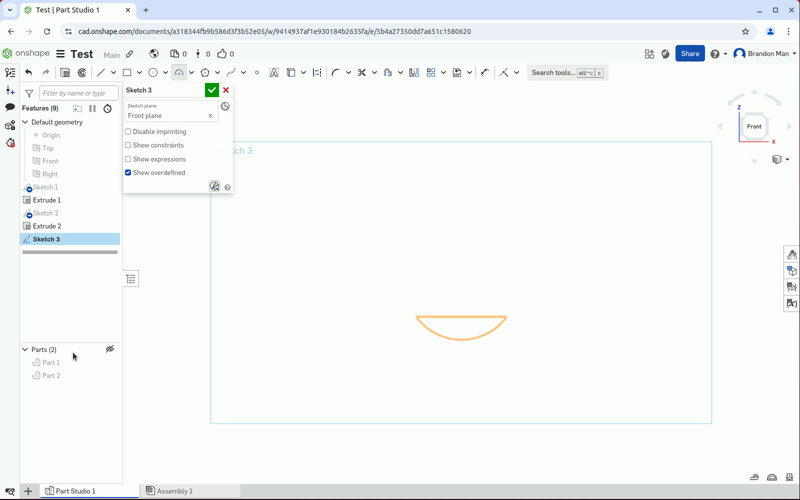
key_down(shift)
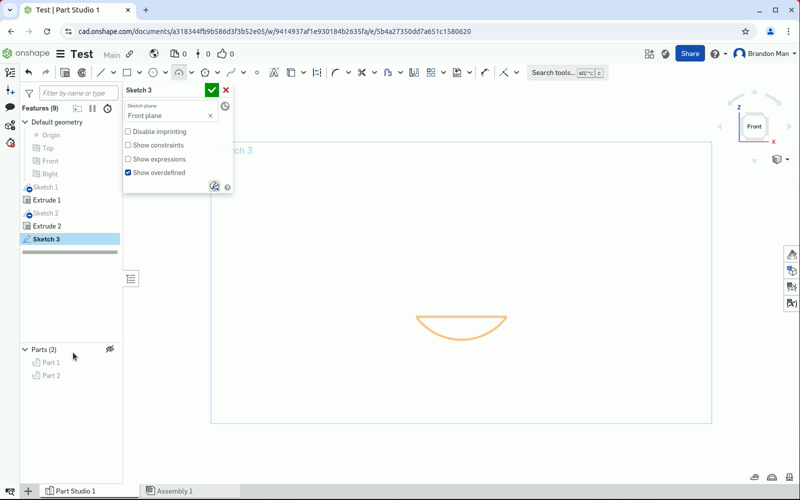
mouse_move(348, 298)
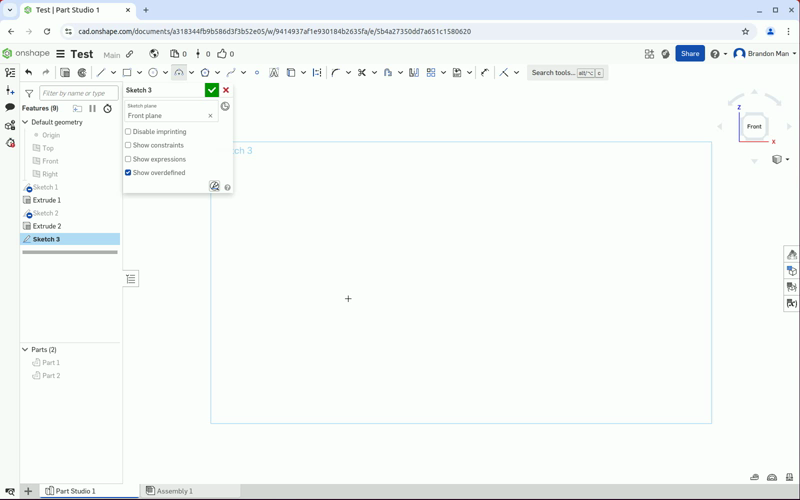
click(348, 298)
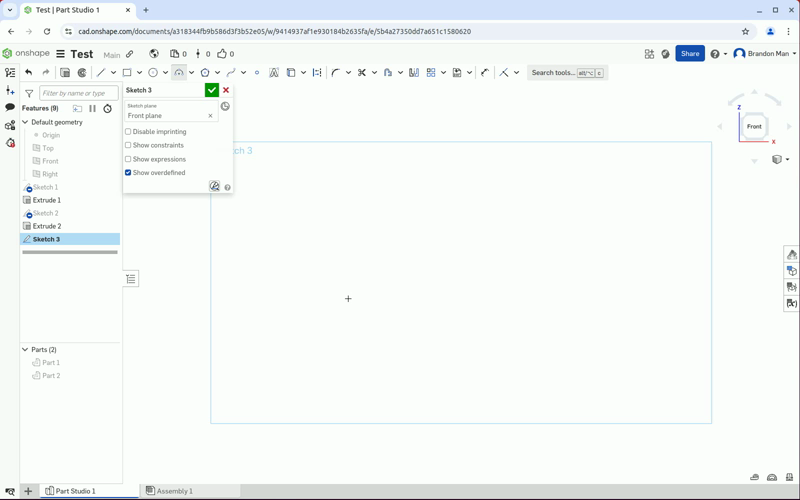
key_up(shift)
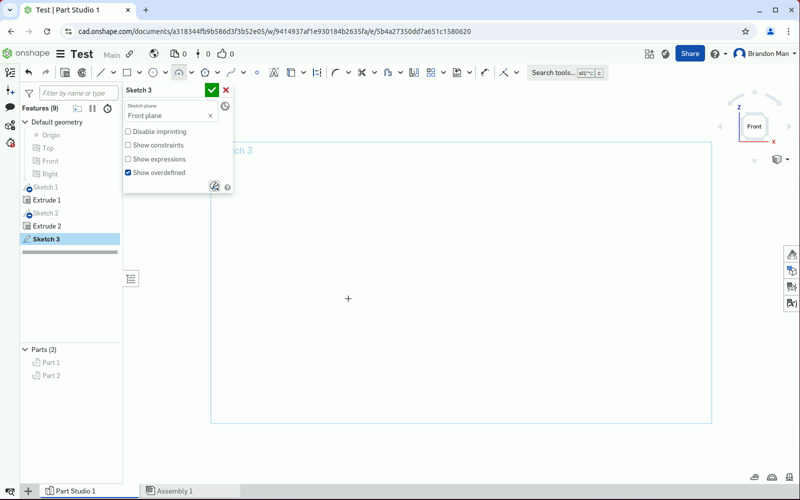
key_down(shift)
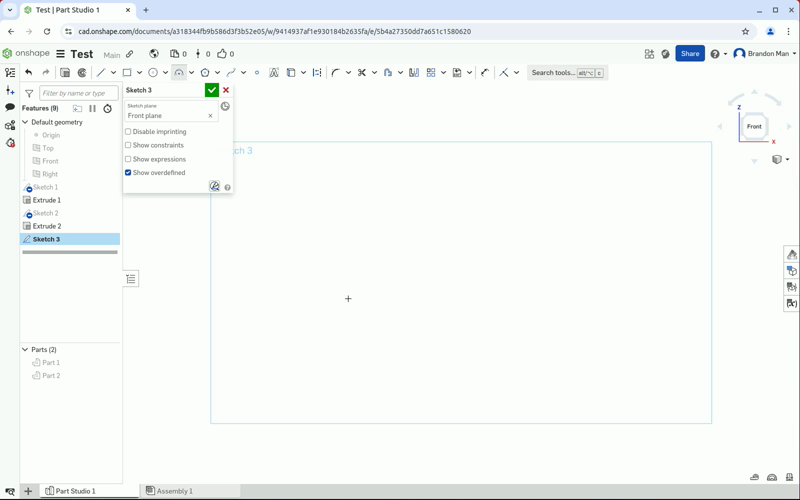
mouse_move(366, 316)
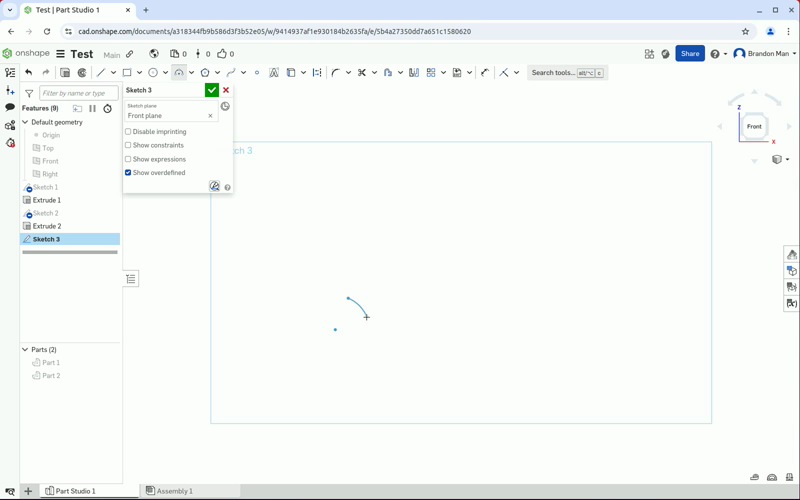
click(366, 316)
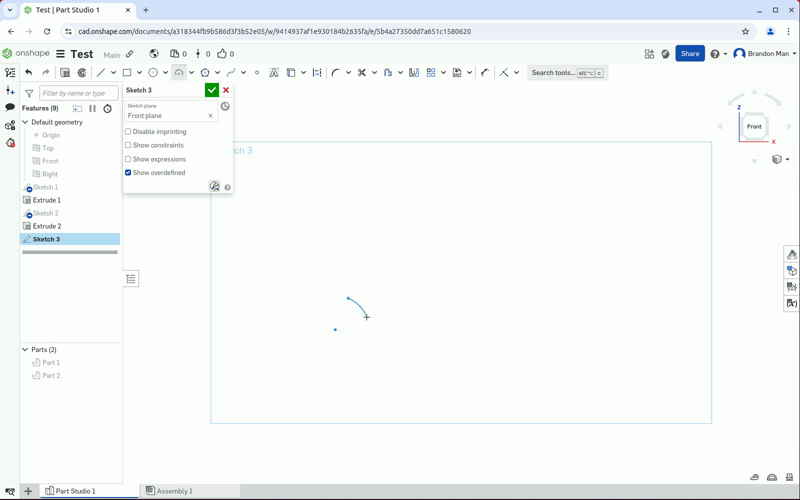
mouse_move(353, 311)
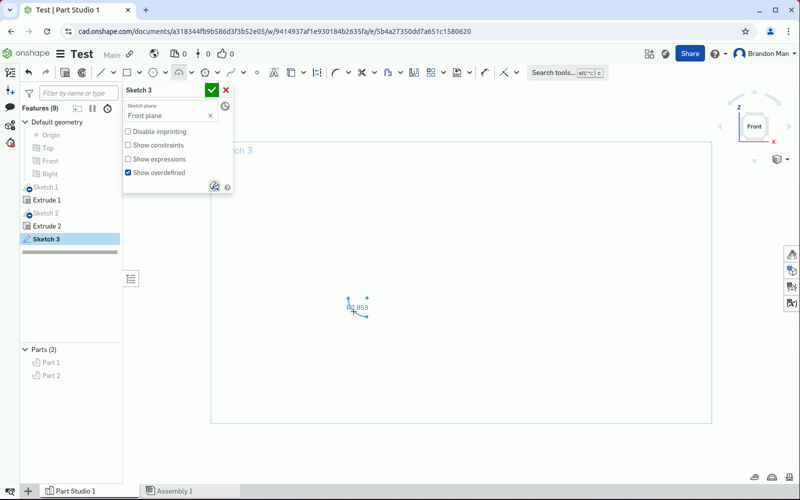
click(353, 311)
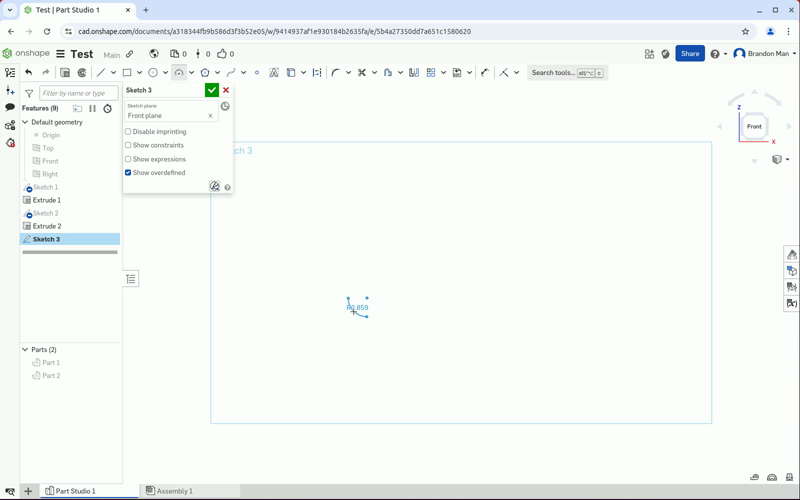
key_up(shift)
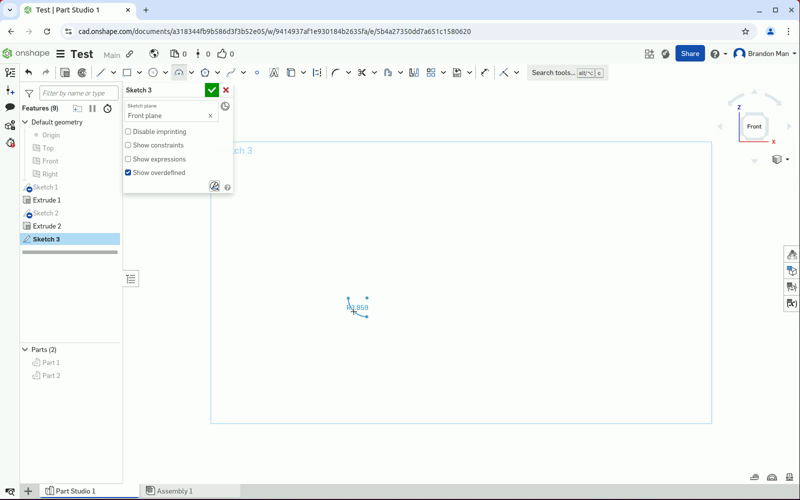
key(esc)
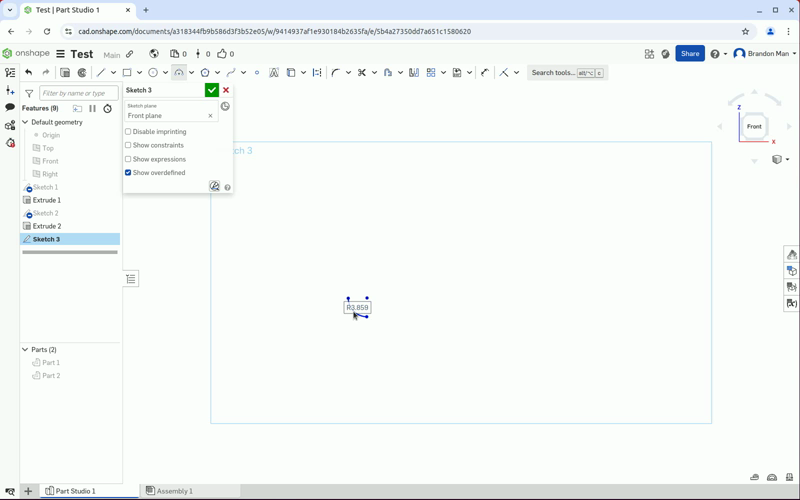
key(l)
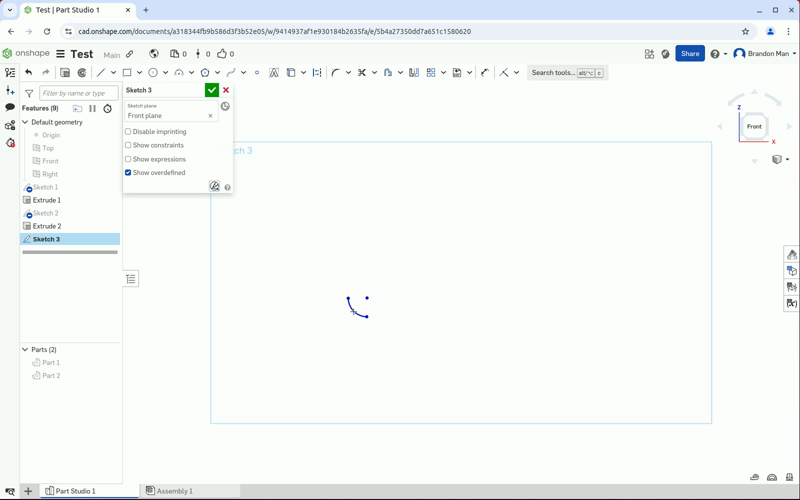
mouse_move(366, 316)
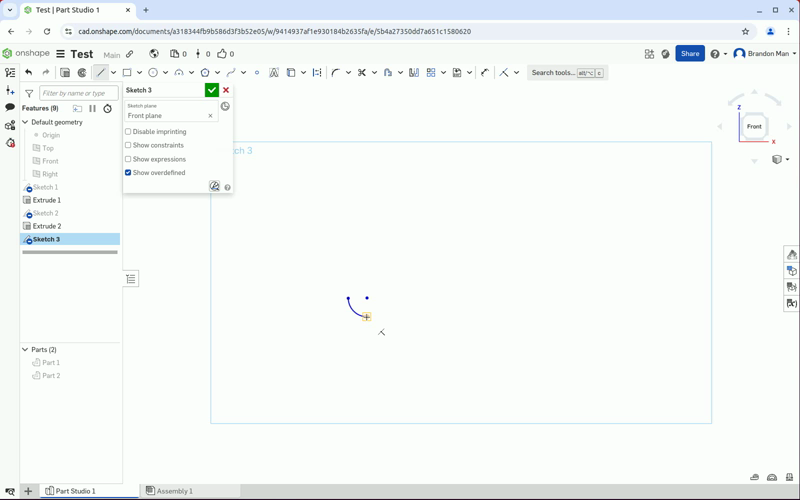
click(366, 316)
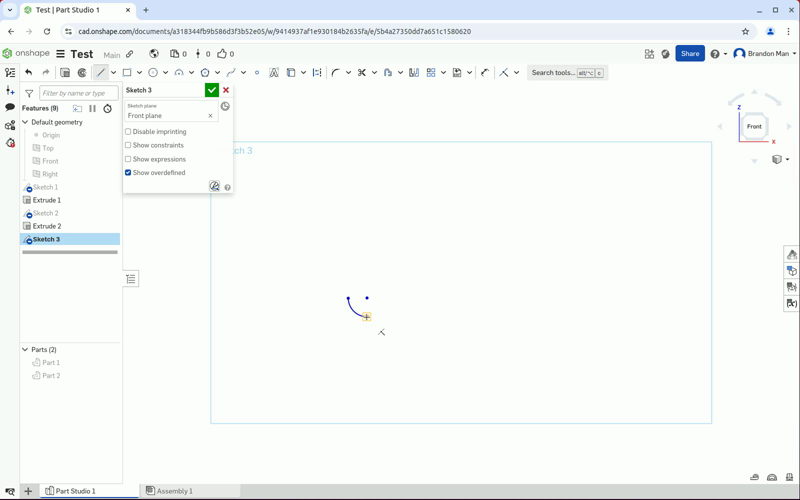
key_down(shift)
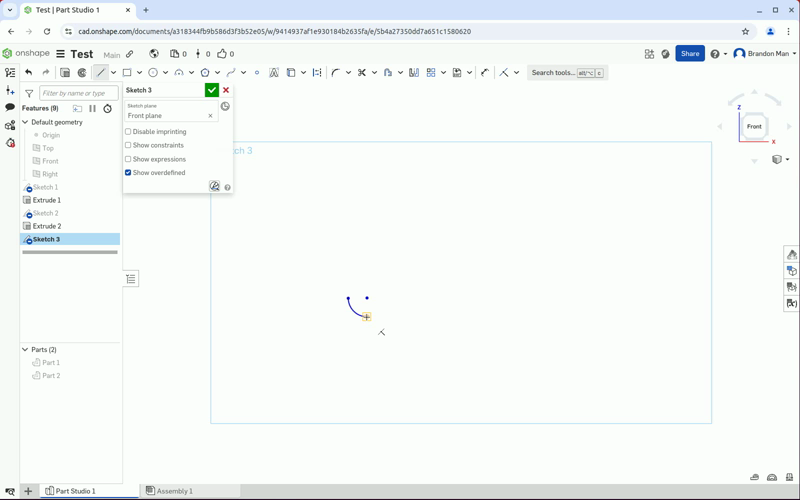
mouse_move(396, 316)
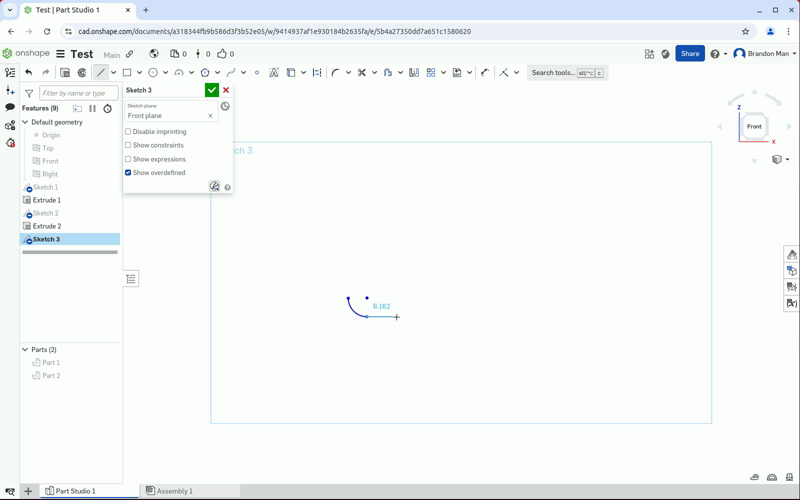
mouse_move(377, 316)
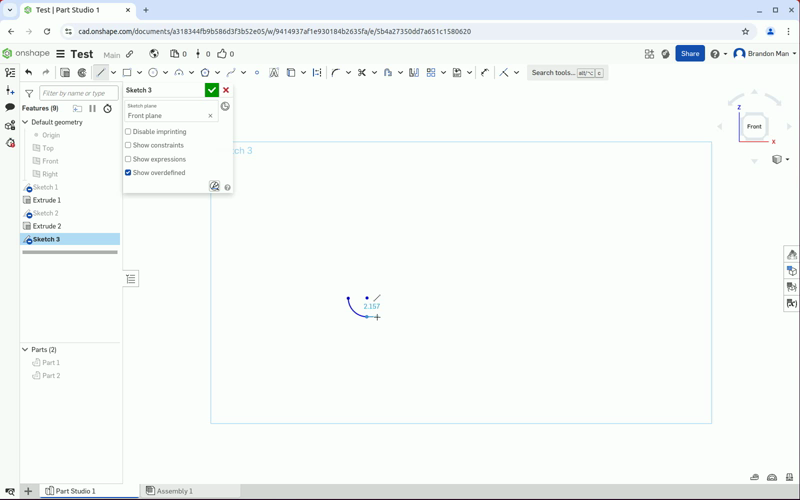
click(377, 316)
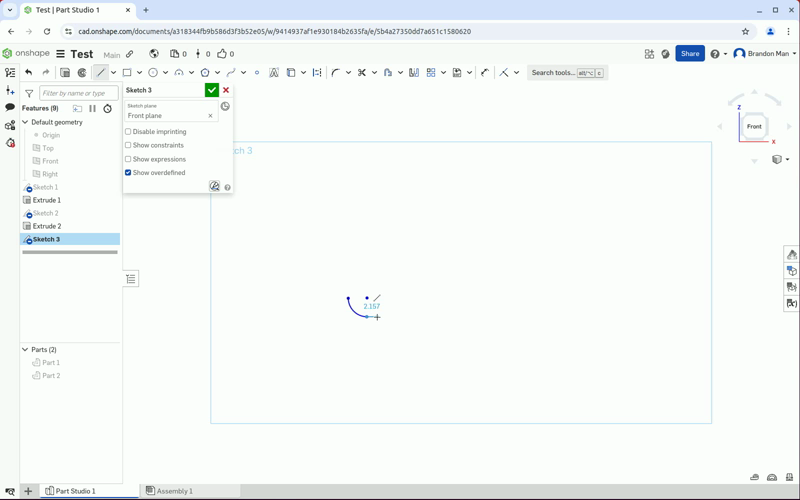
key_up(shift)
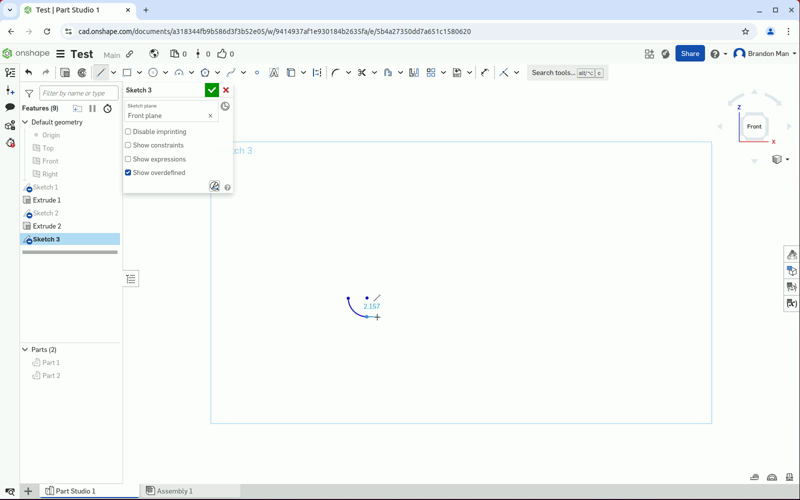
key_down(shift)
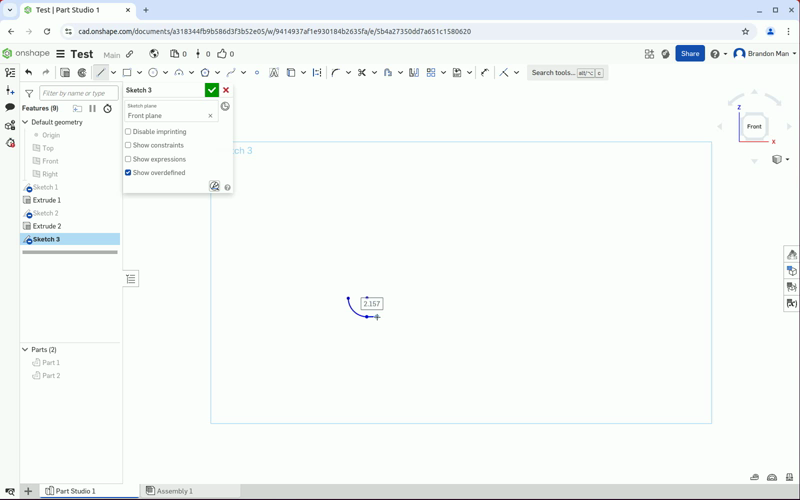
mouse_move(407, 316)
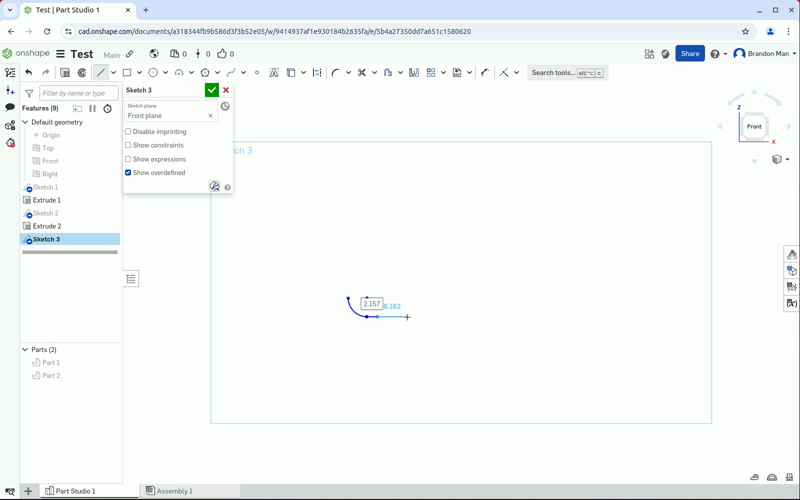
mouse_move(416, 316)
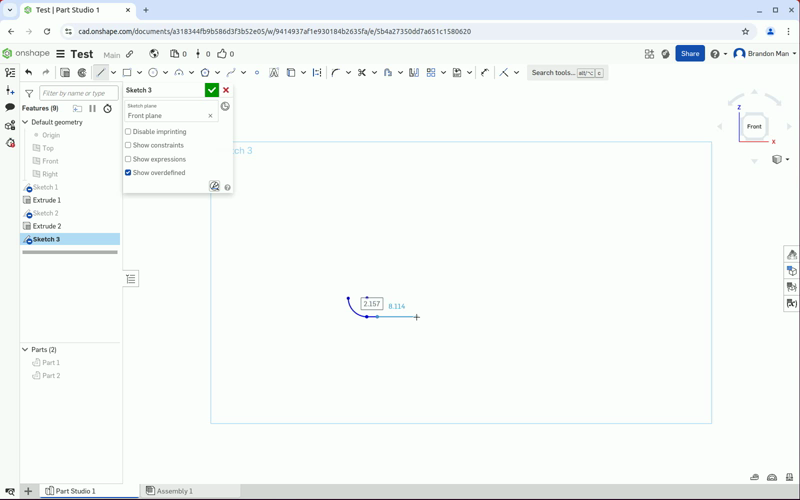
click(416, 316)
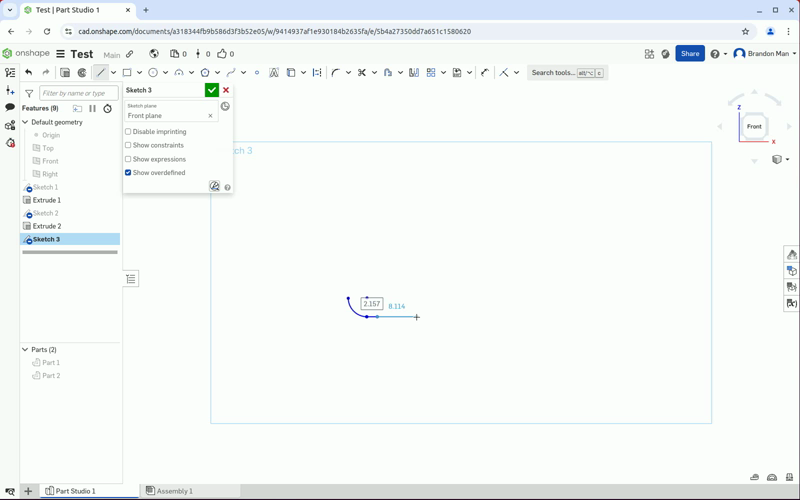
key_up(shift)
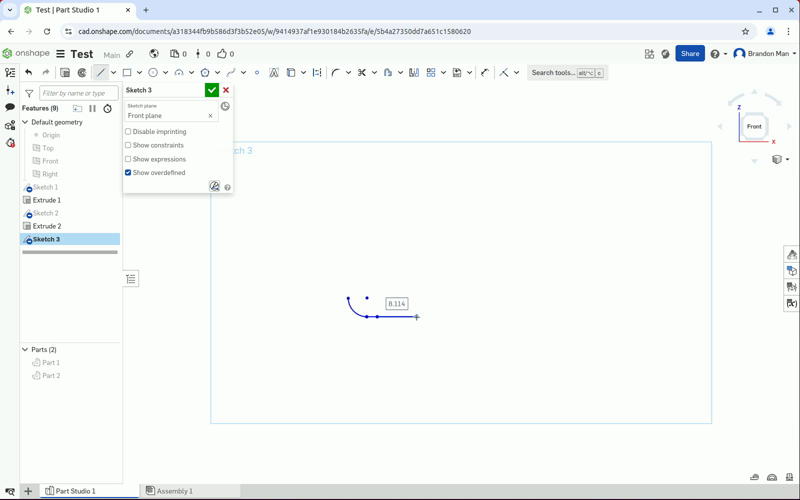
key(esc)
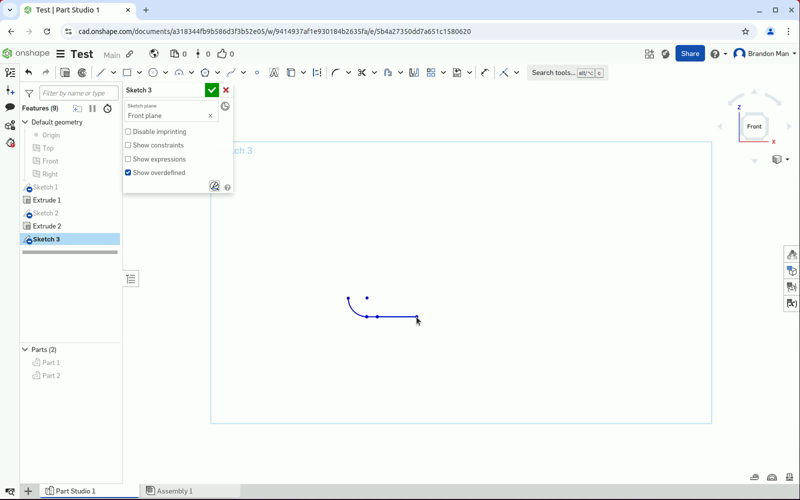
key(a)
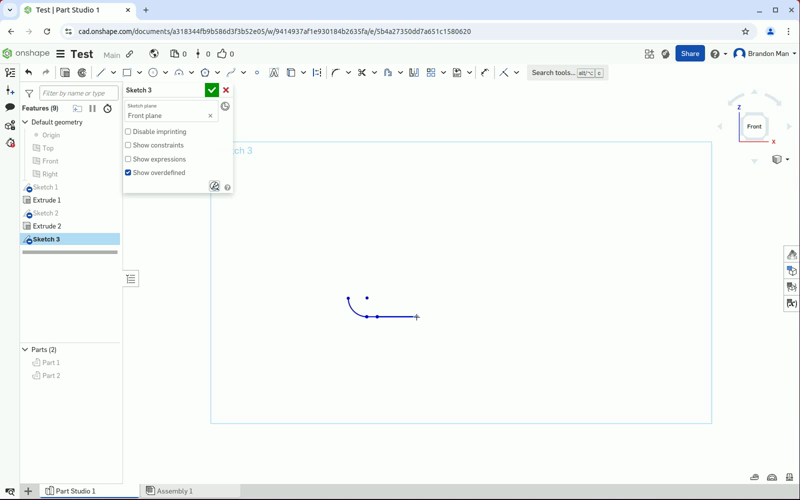
mouse_move(416, 316)
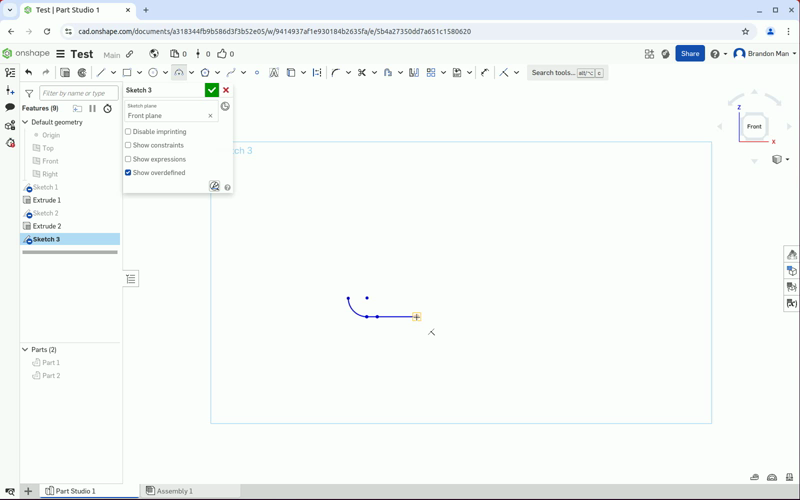
click(416, 316)
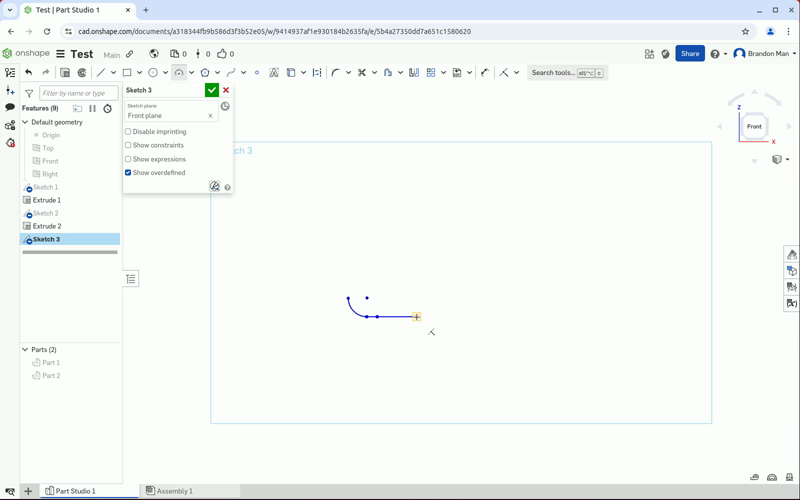
key_down(shift)
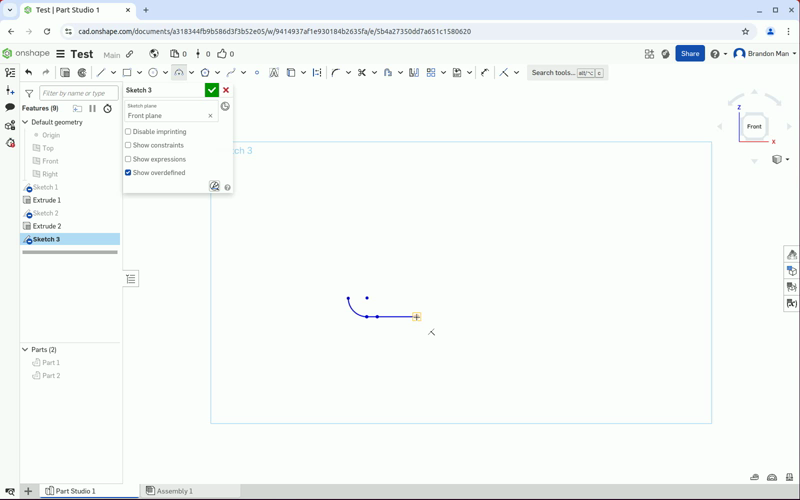
mouse_move(416, 248)
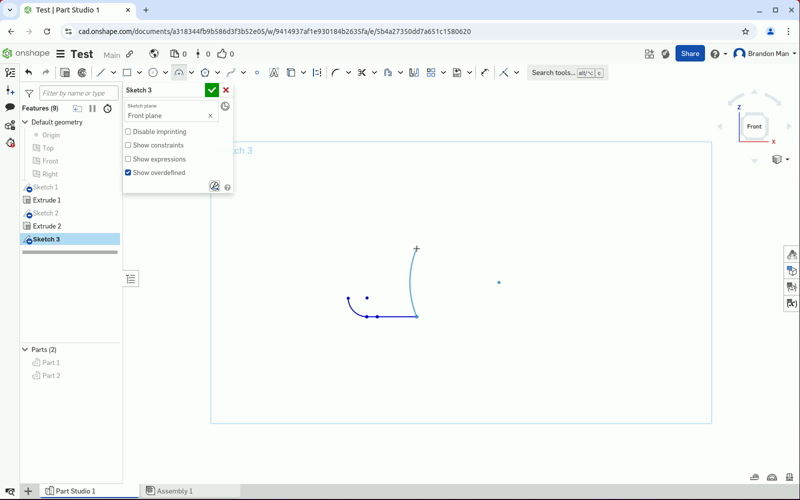
click(416, 248)
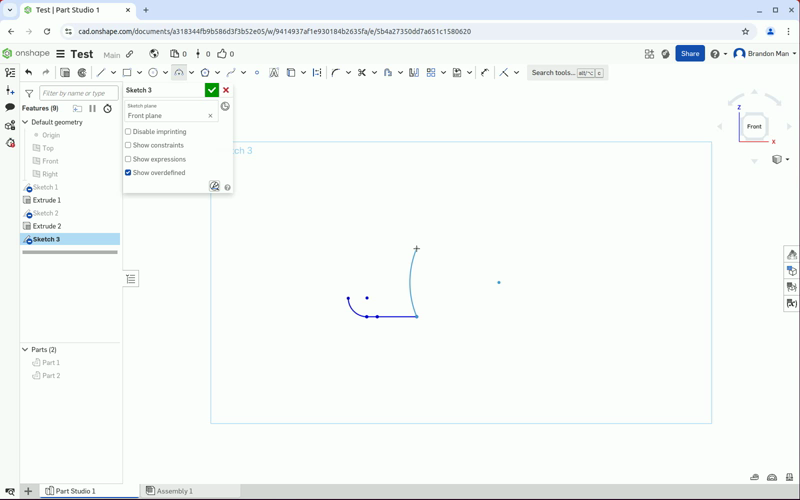
mouse_move(405, 282)
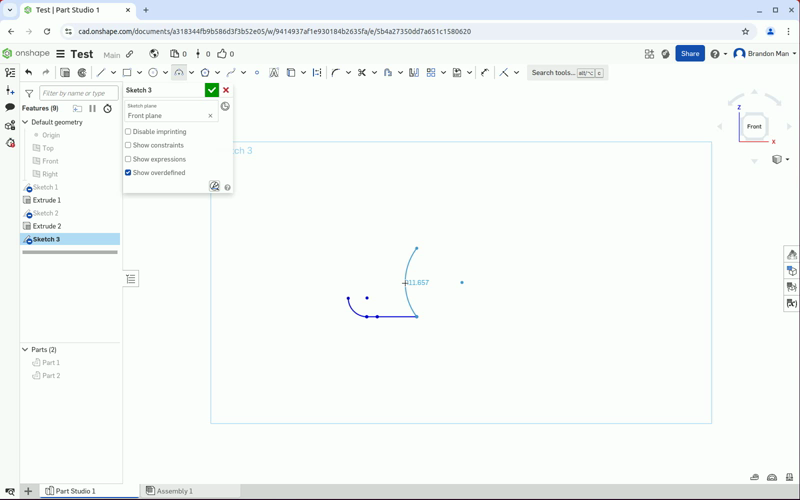
click(405, 282)
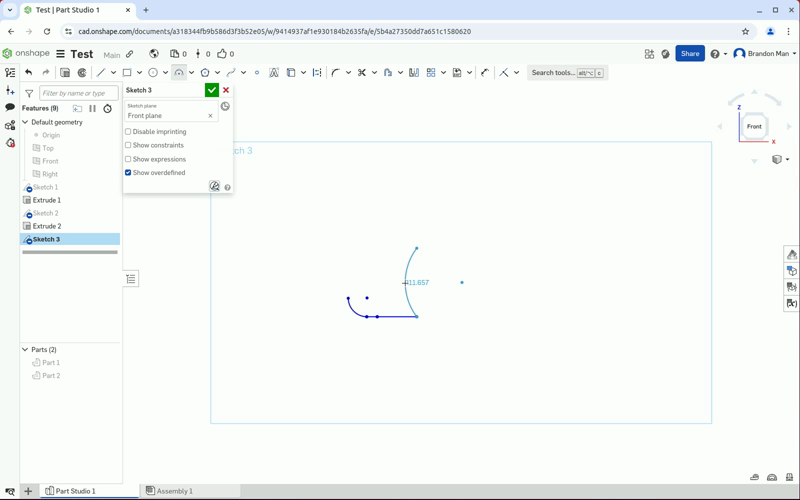
key_up(shift)
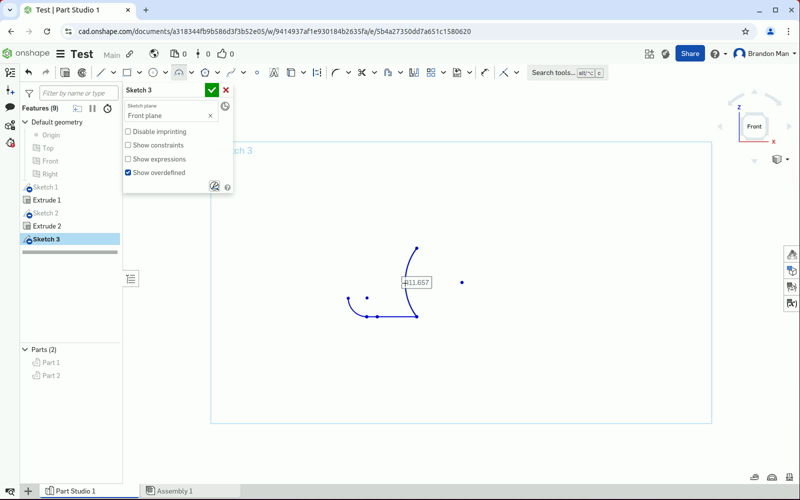
key(esc)
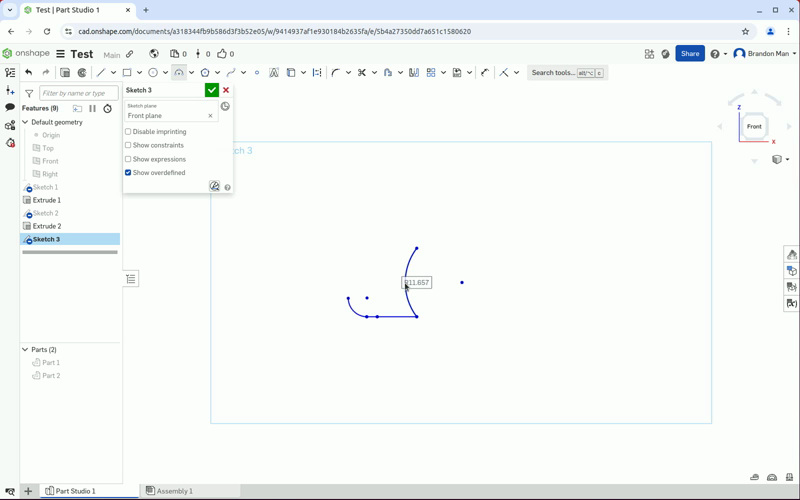
key(l)
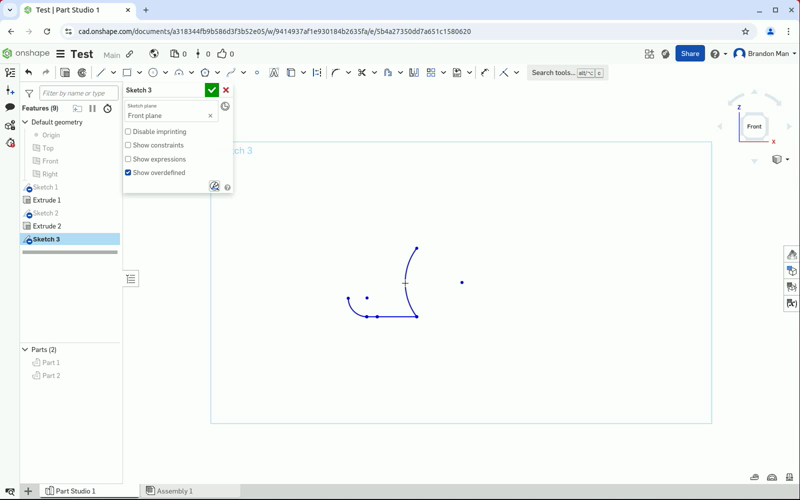
mouse_move(416, 248)
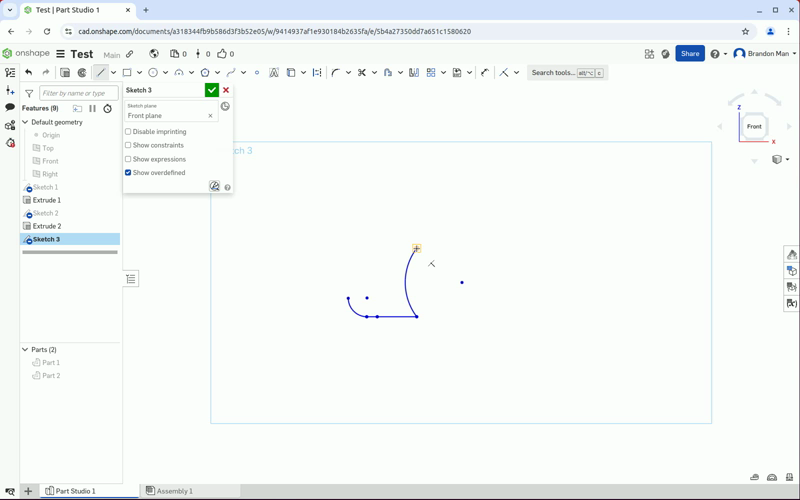
click(416, 248)
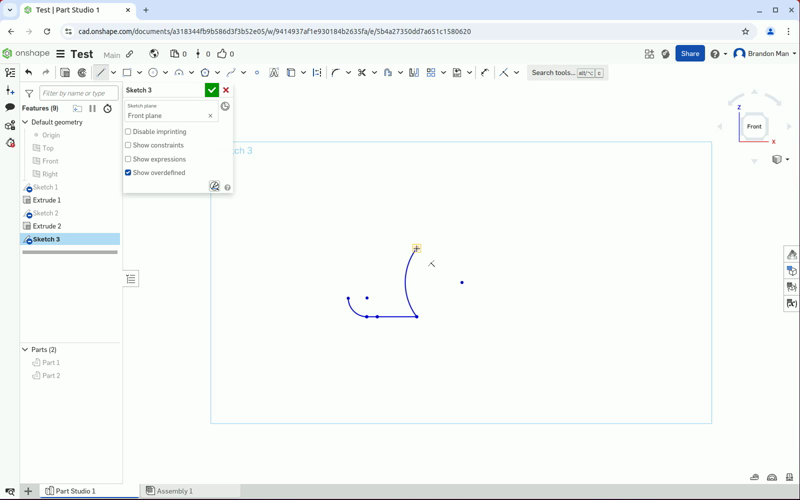
key_down(shift)
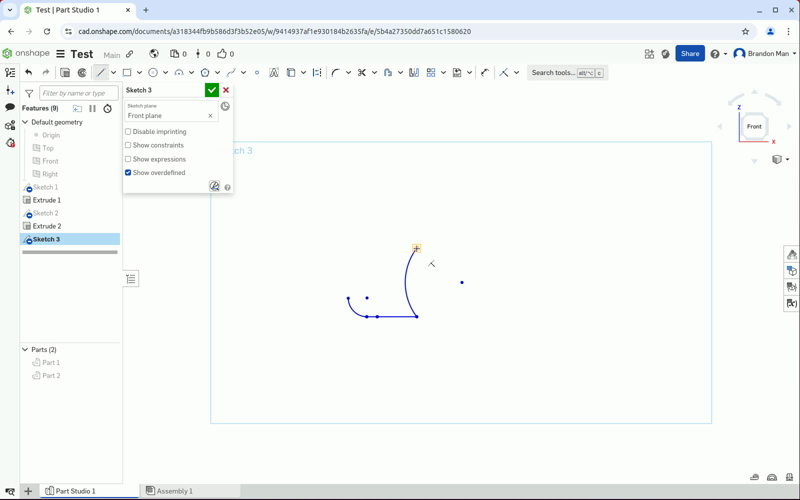
mouse_move(446, 248)
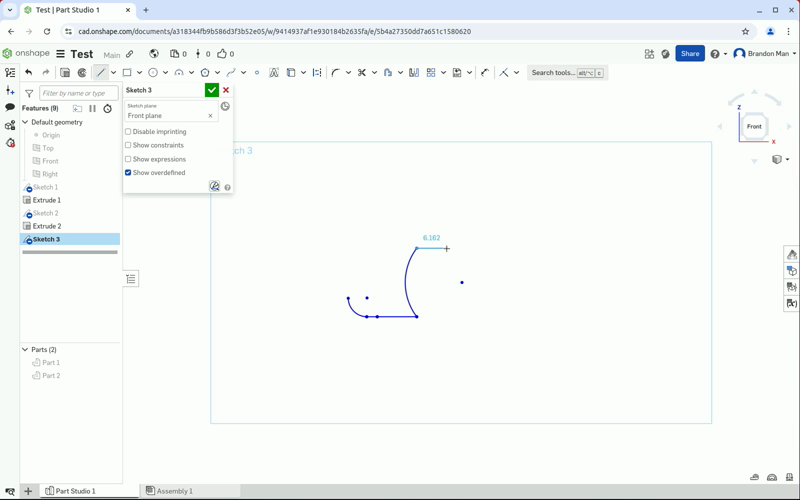
mouse_move(366, 248)
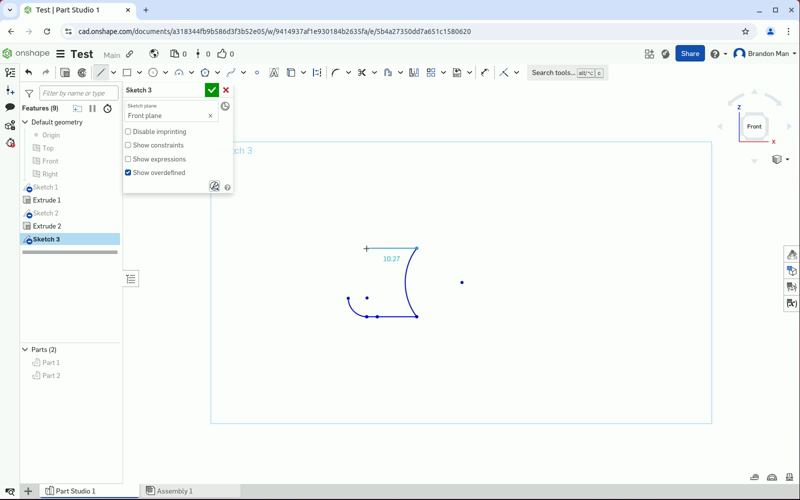
click(366, 248)
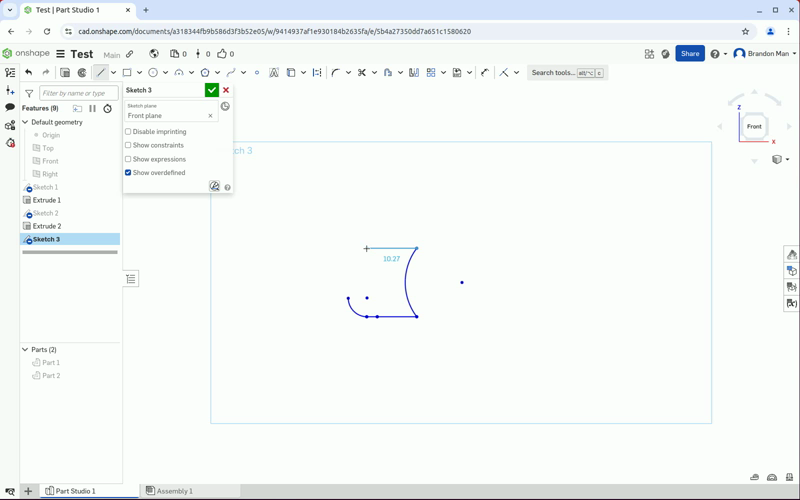
key_up(shift)
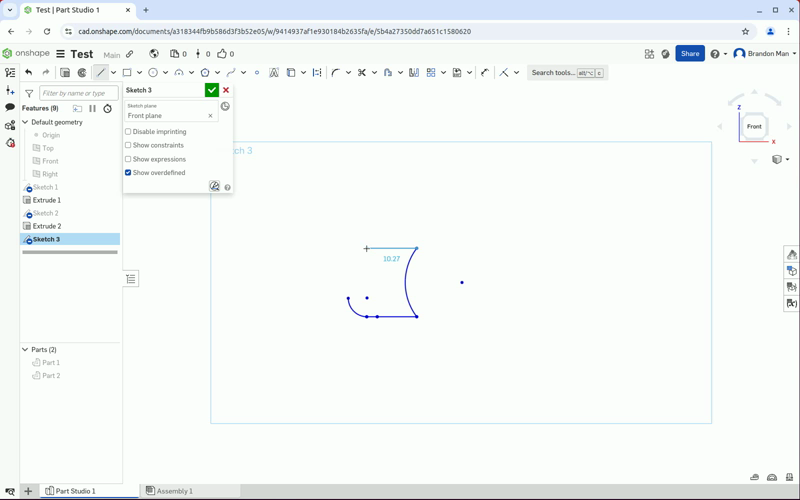
key(esc)
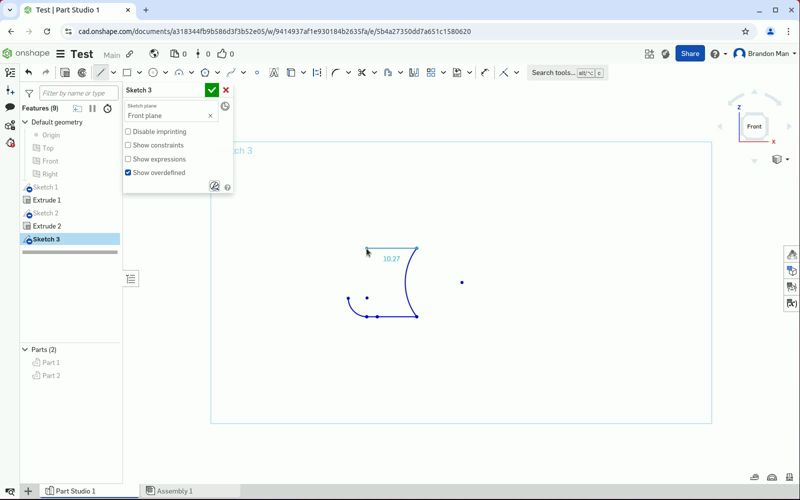
key(a)
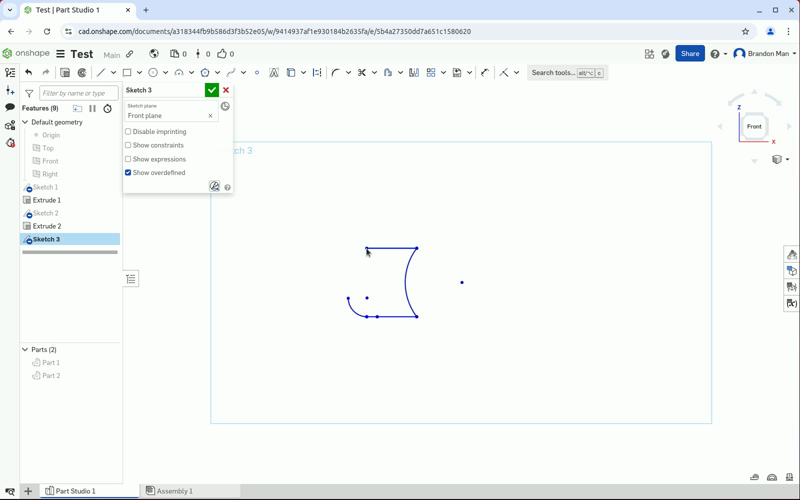
mouse_move(366, 248)
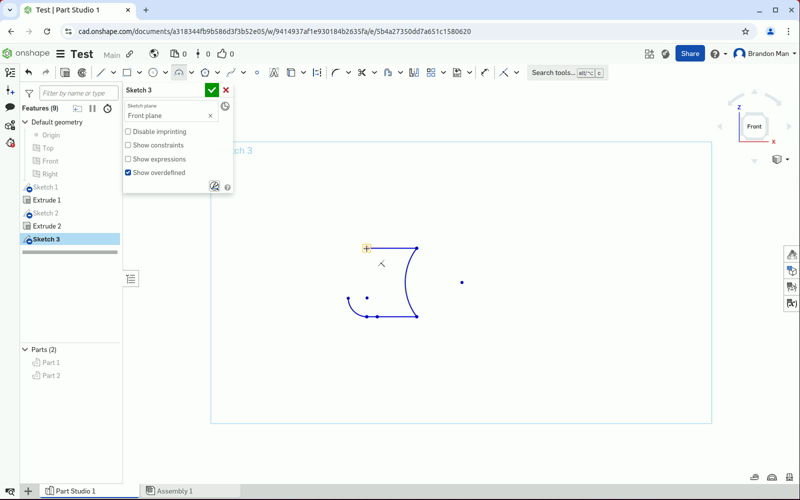
click(366, 248)
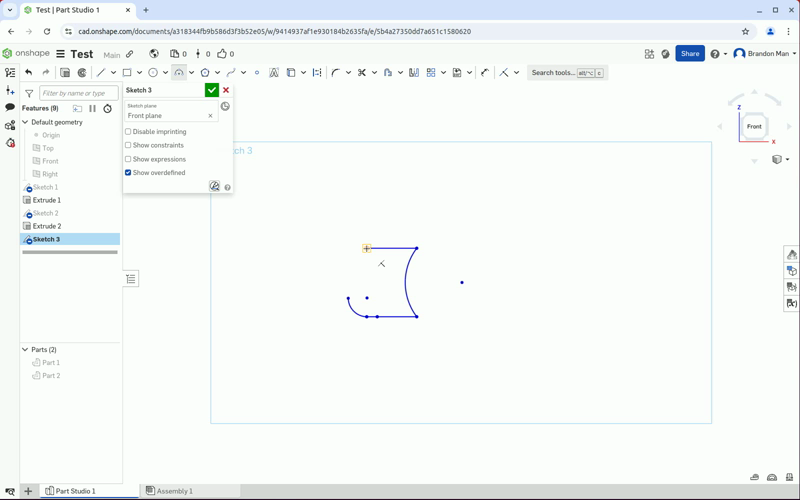
key_down(shift)
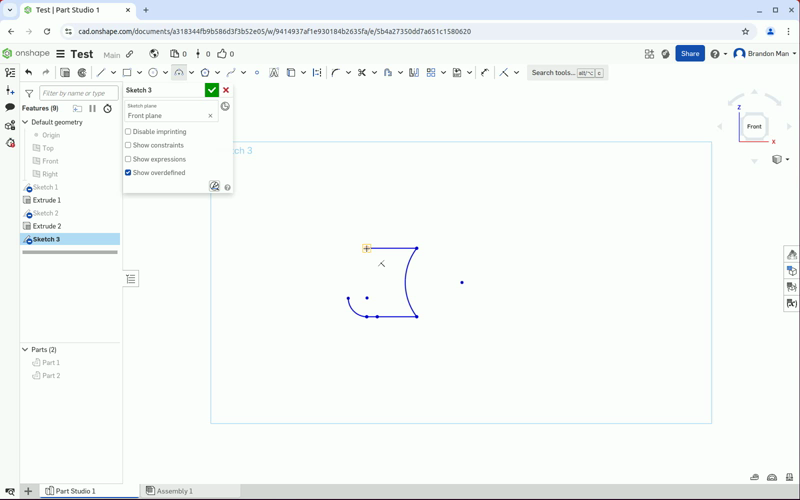
mouse_move(348, 267)
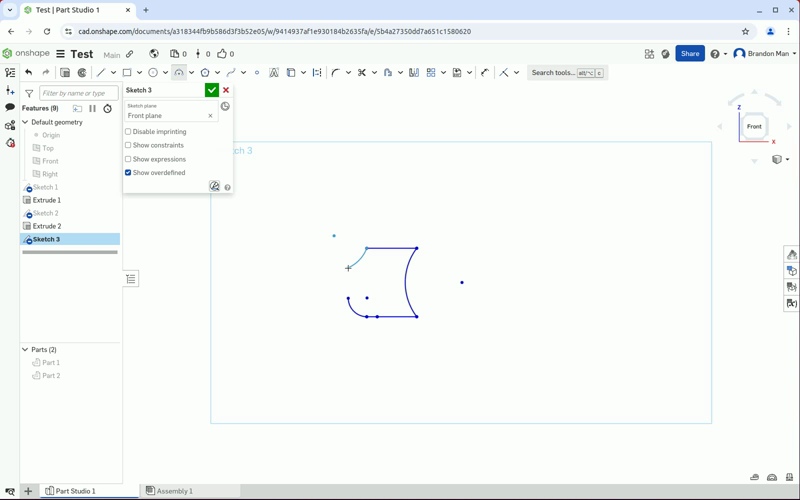
click(348, 267)
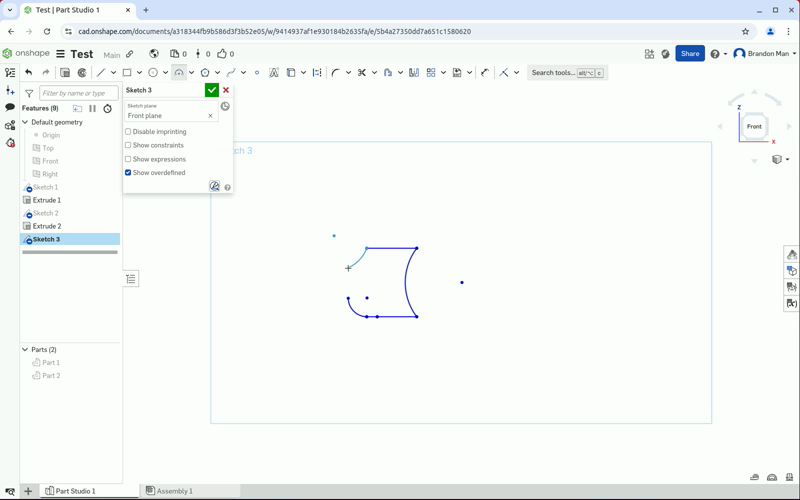
mouse_move(353, 254)
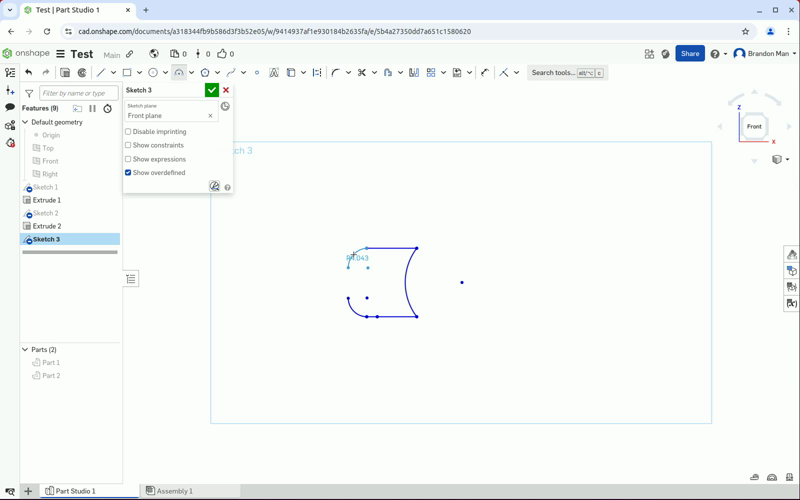
click(353, 254)
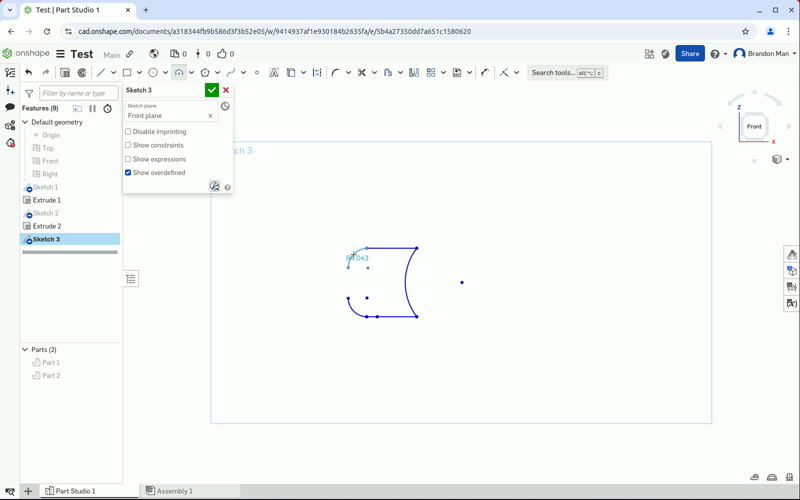
key_up(shift)
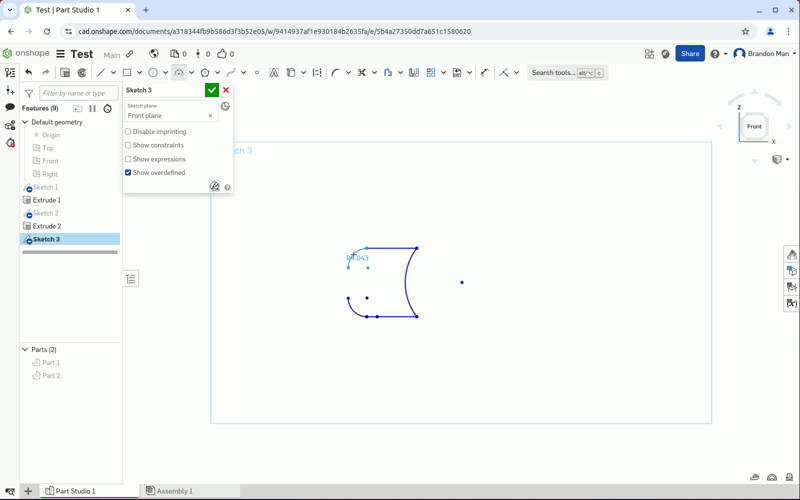
key(esc)
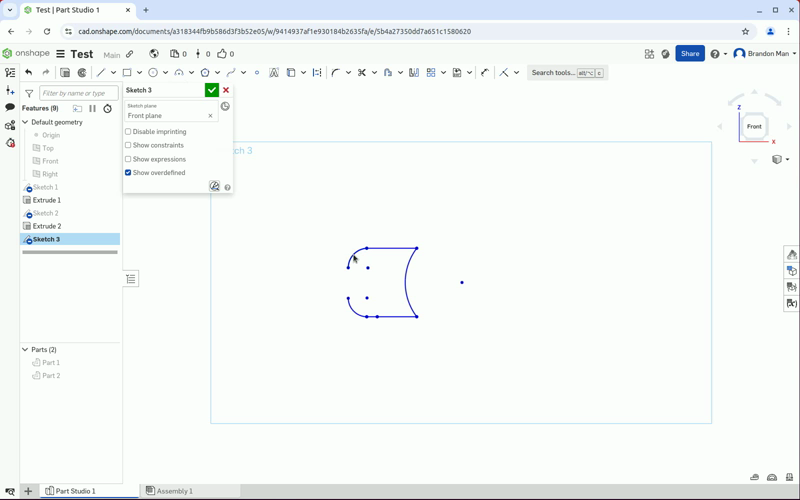
key(l)
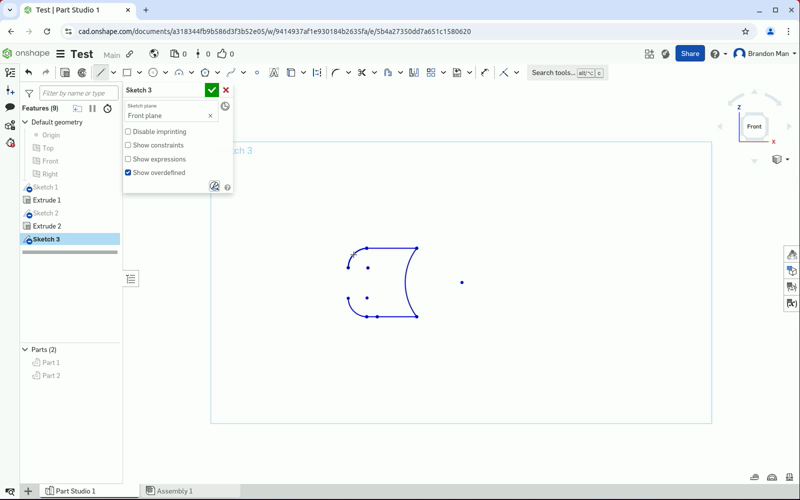
mouse_move(348, 267)
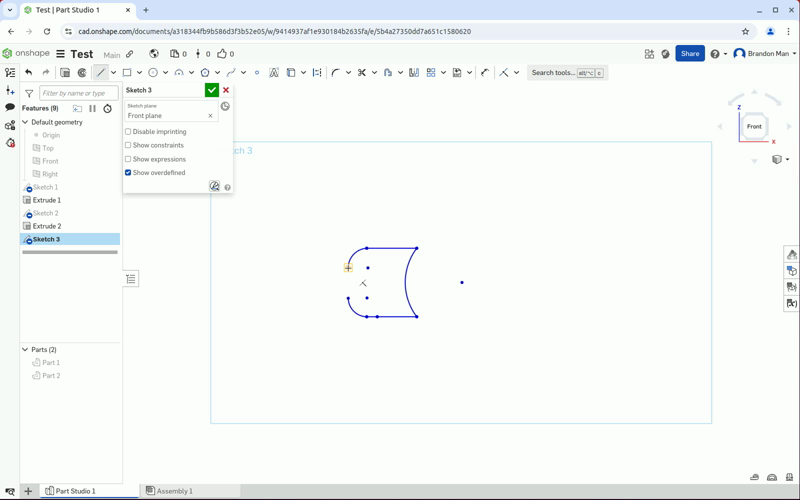
click(348, 267)
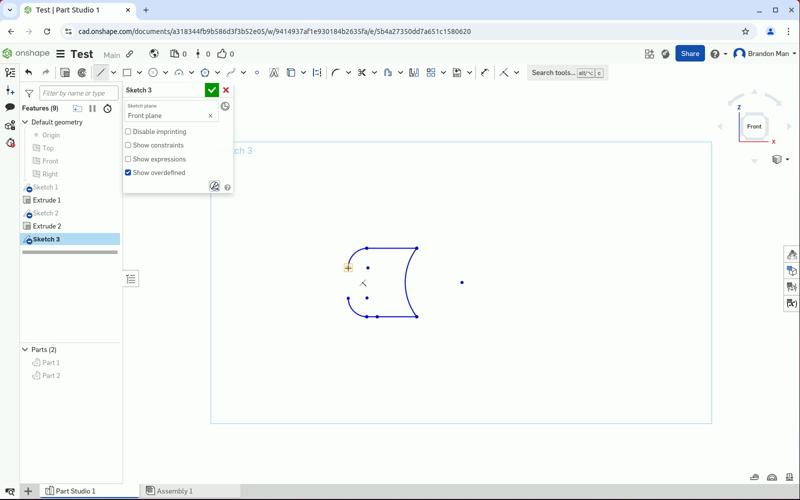
mouse_move(378, 267)
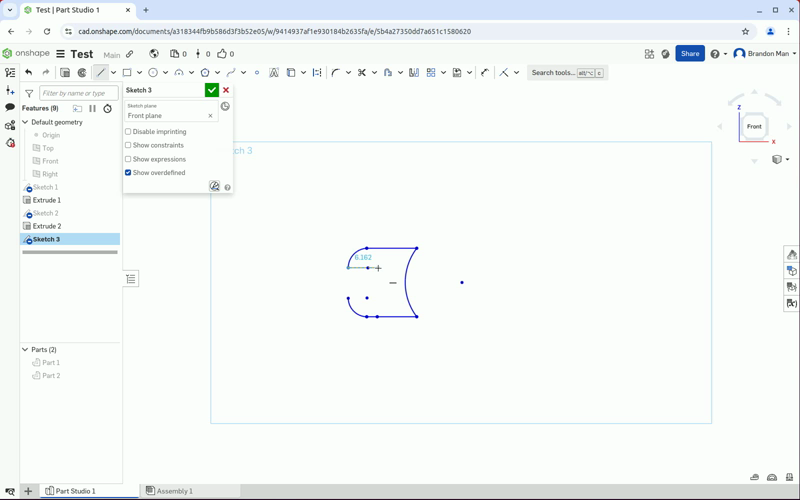
key_down(shift)
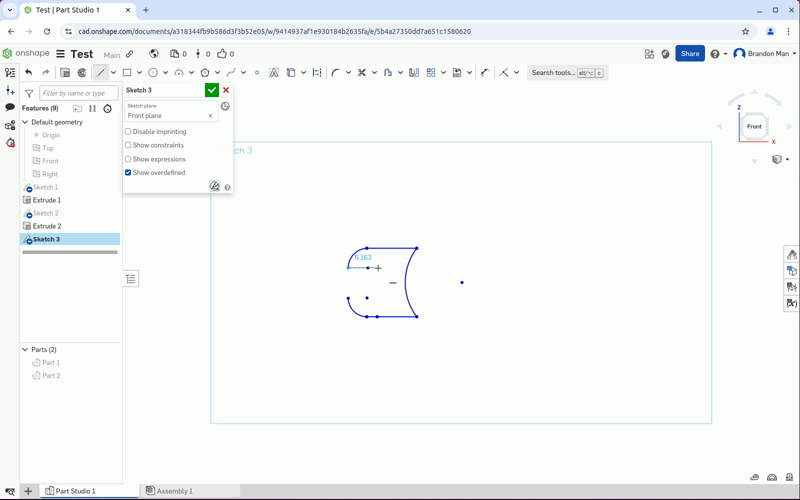
mouse_move(348, 298)
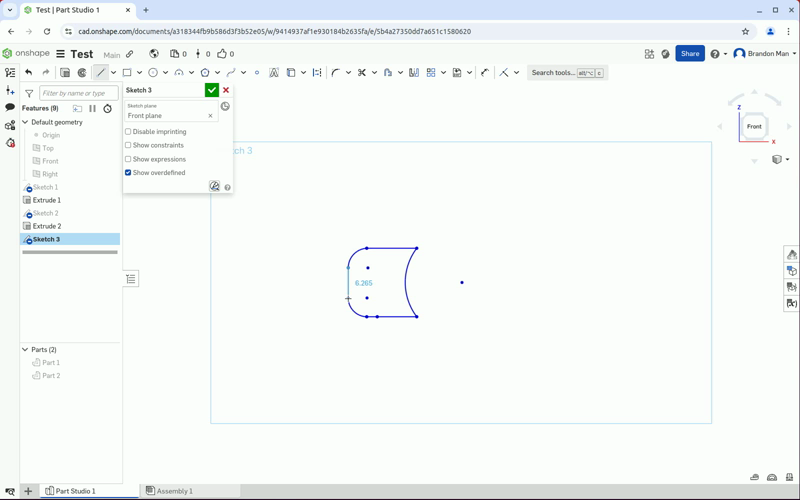
key_up(shift)
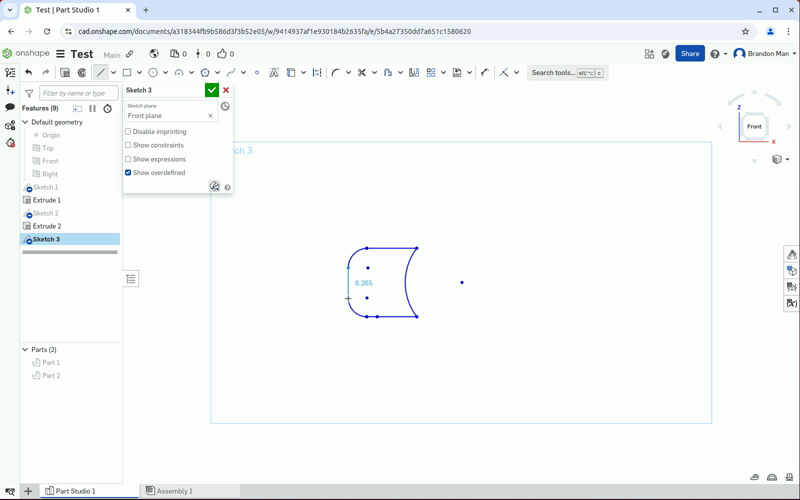
click(348, 298)
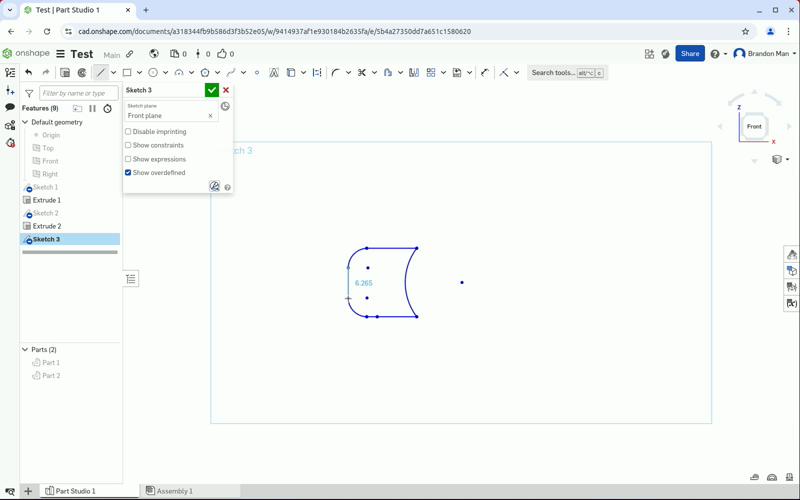
key(esc)
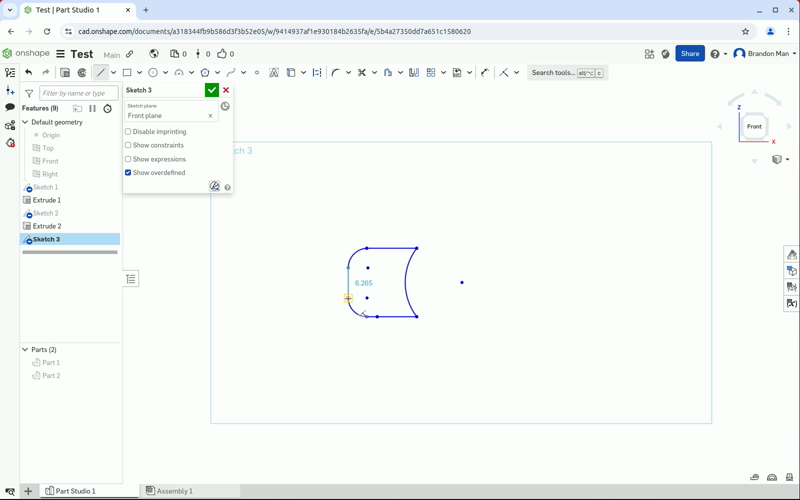
key(c)
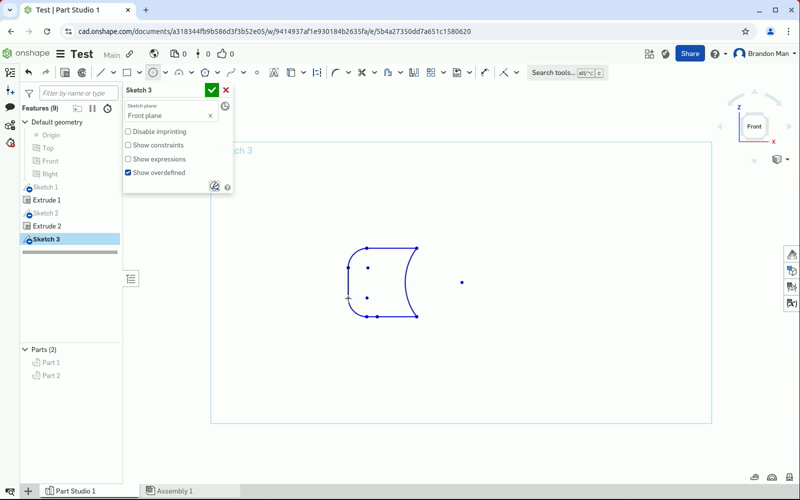
key_down(shift)
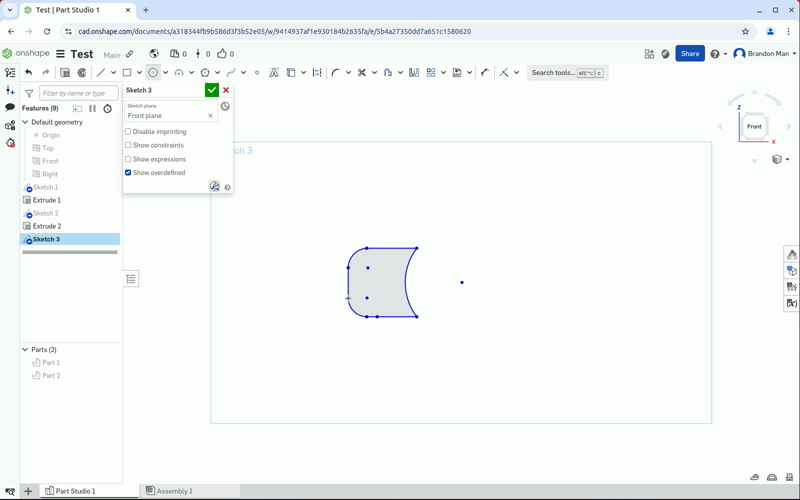
mouse_move(377, 283)
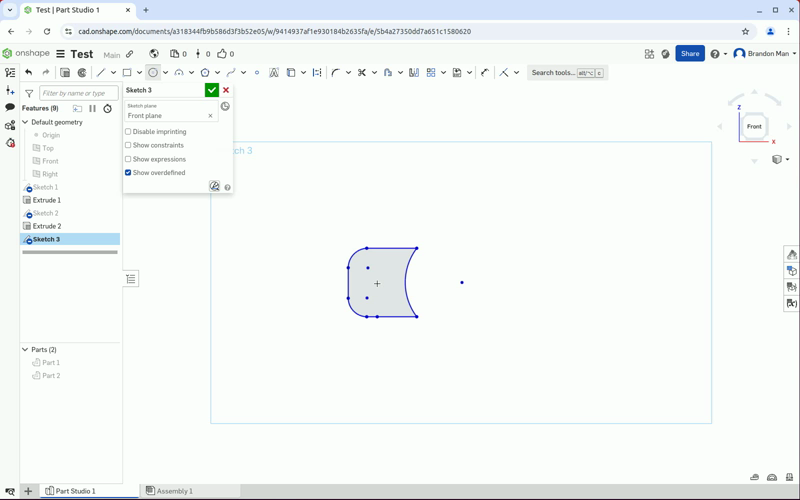
click(377, 283)
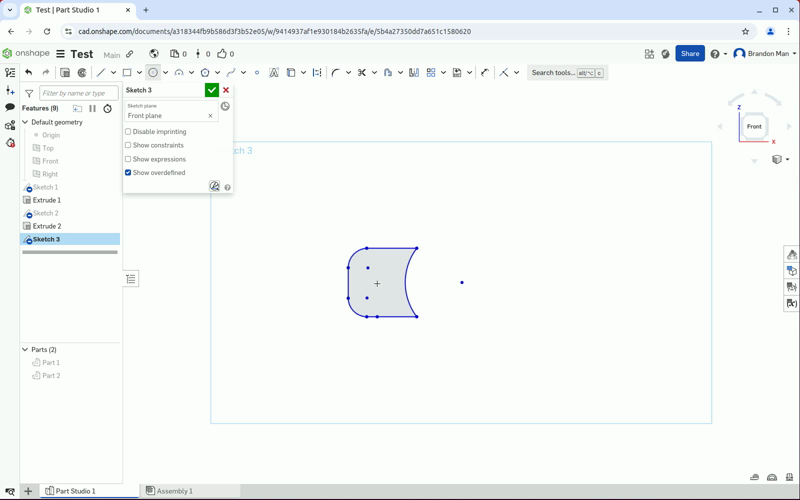
key_up(shift)
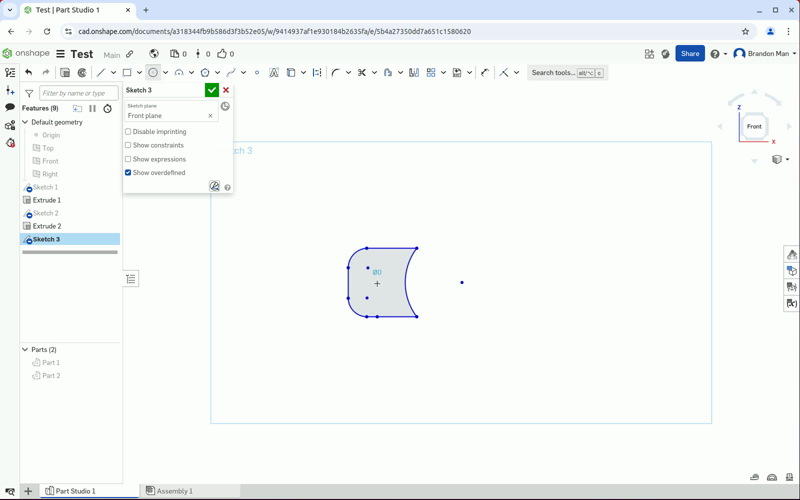
mouse_move(388, 283)
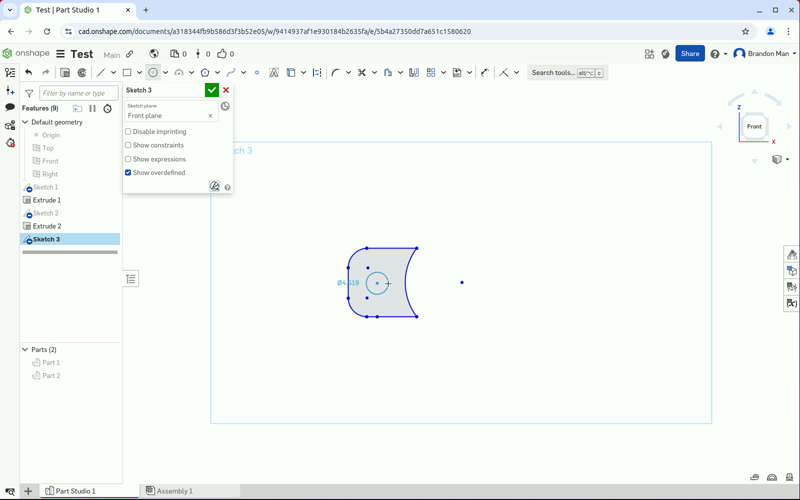
click(388, 283)
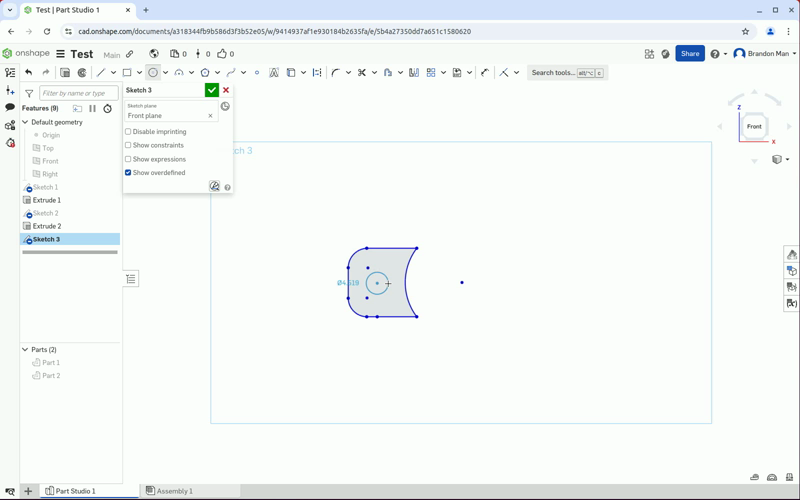
key(esc)
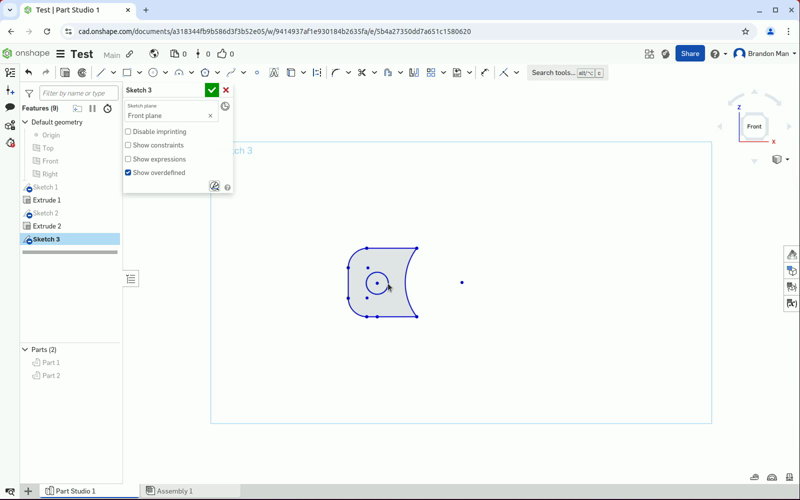
mouse_move(397, 289)
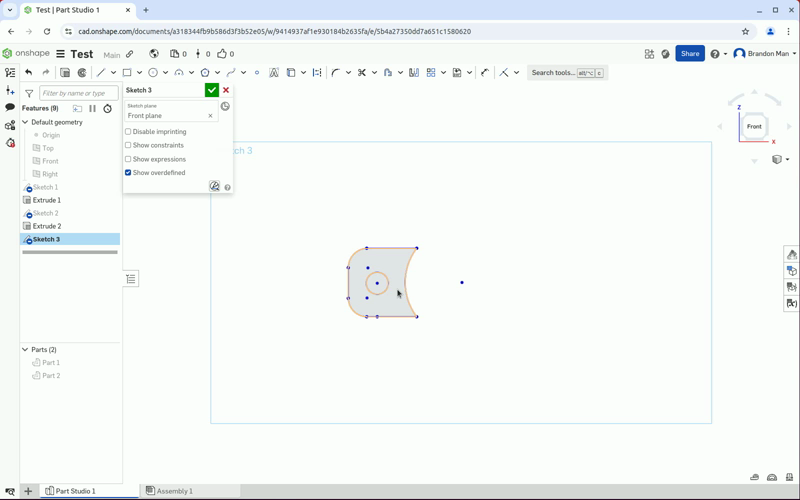
click(397, 289)
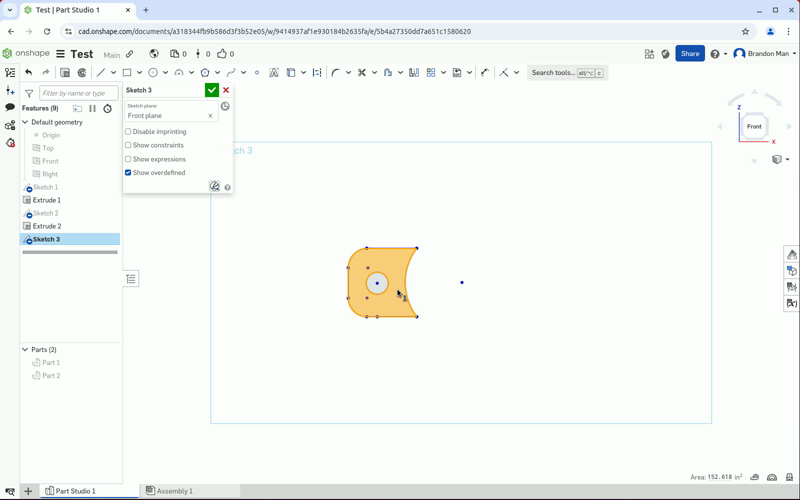
mouse_move(73, 352)
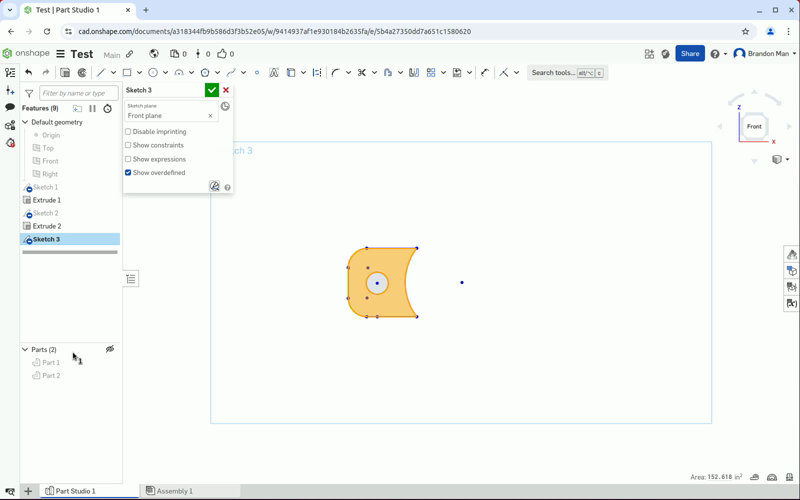
key(shift+y)
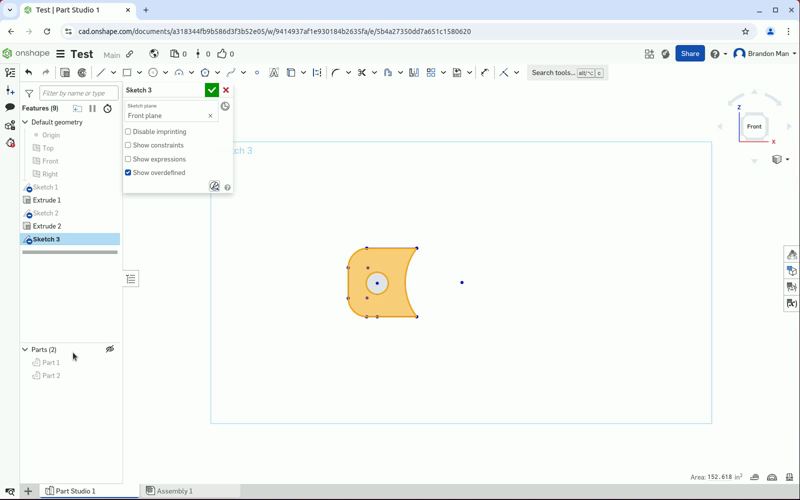
key(shift+e)
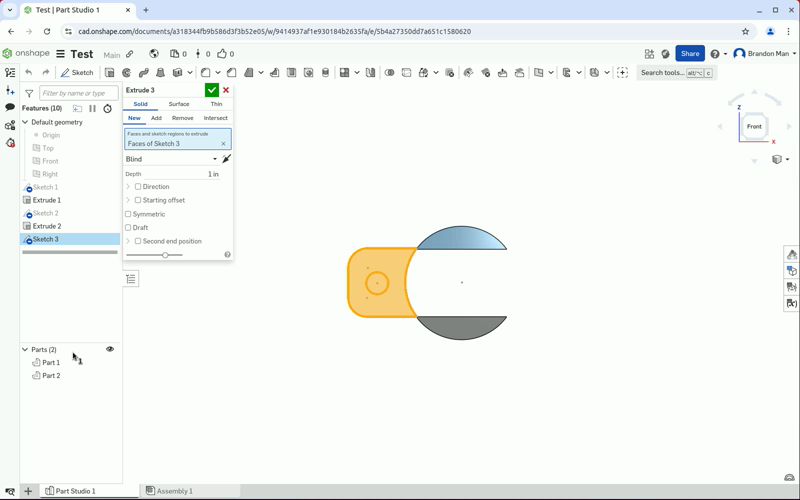
mouse_move(143, 106)
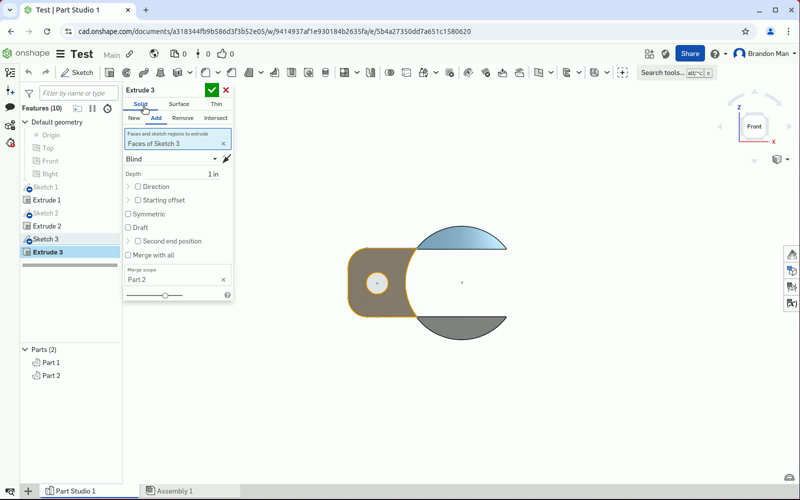
click(143, 106)
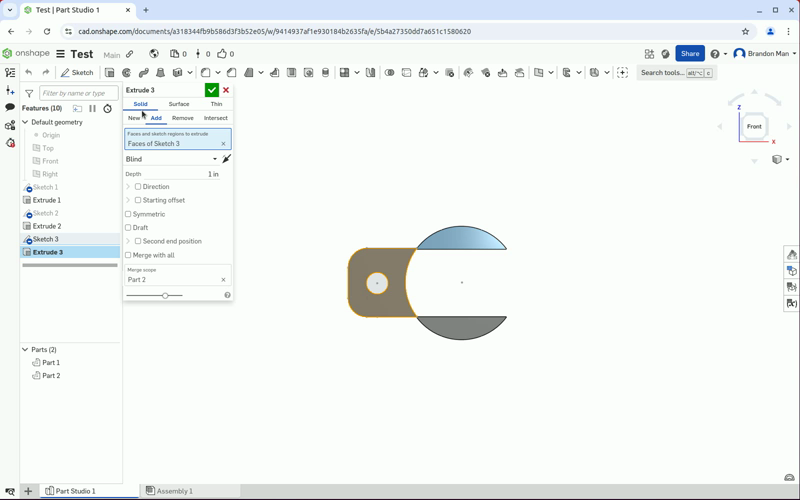
mouse_move(137, 120)
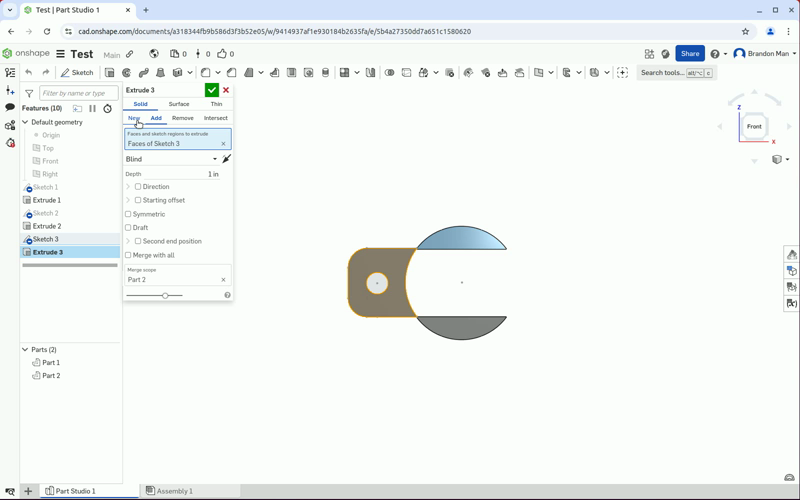
click(137, 120)
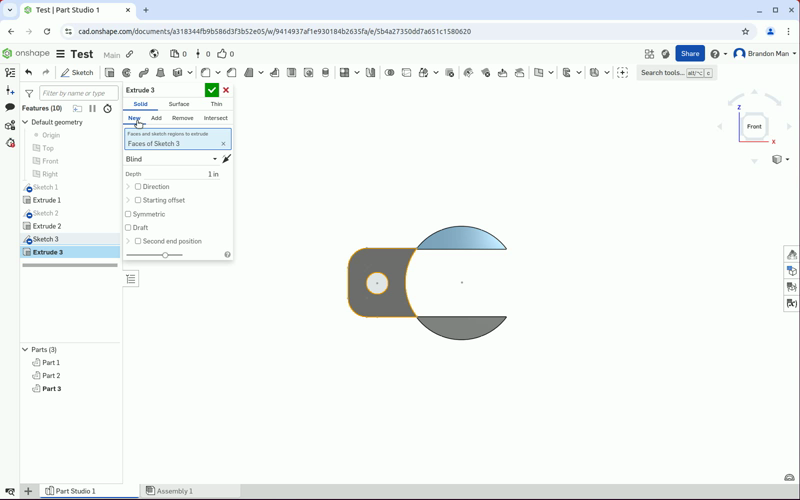
key(tab, 4)
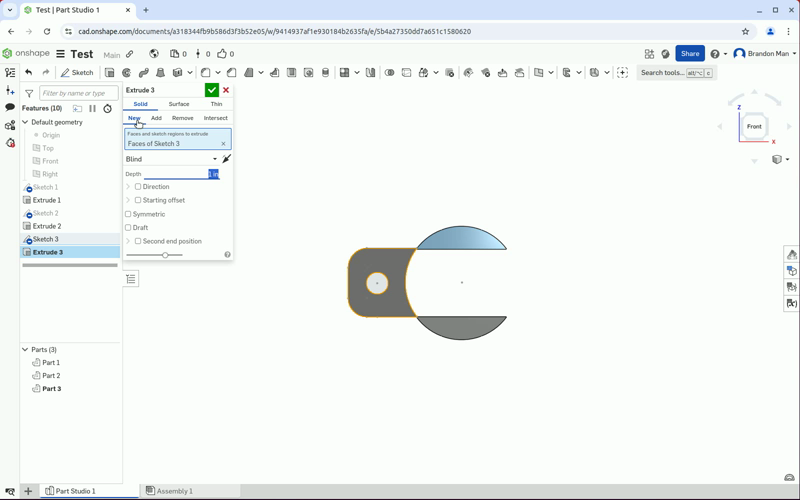
text(9.628)
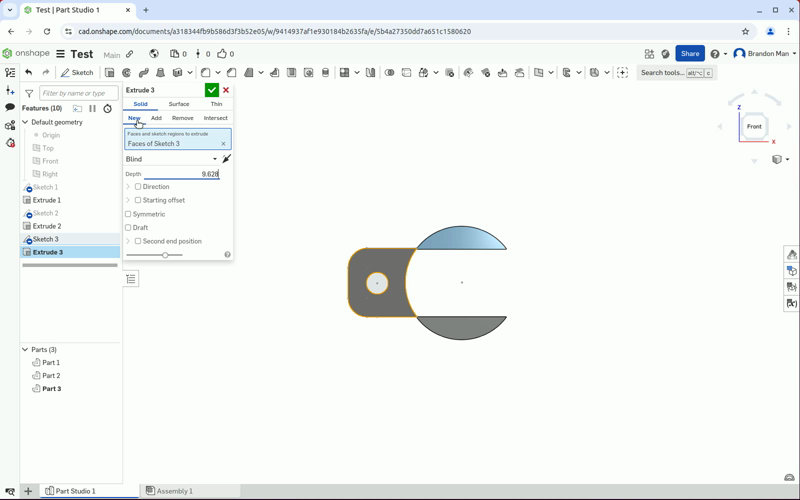
key(enter)
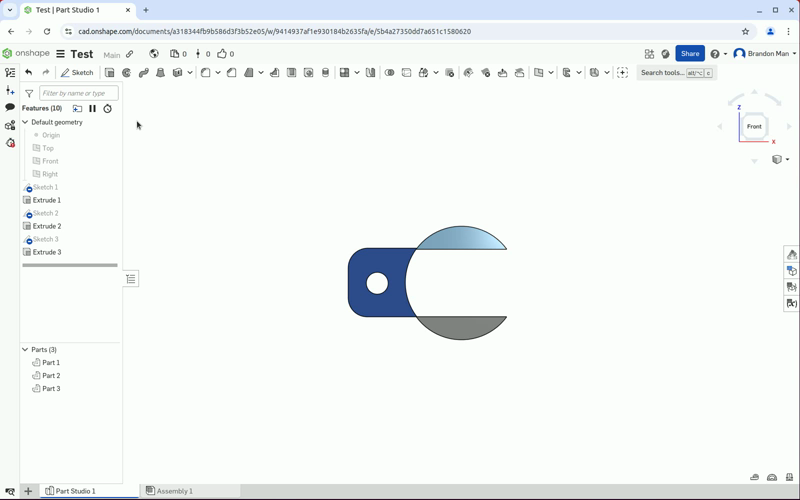
key(shift+h)
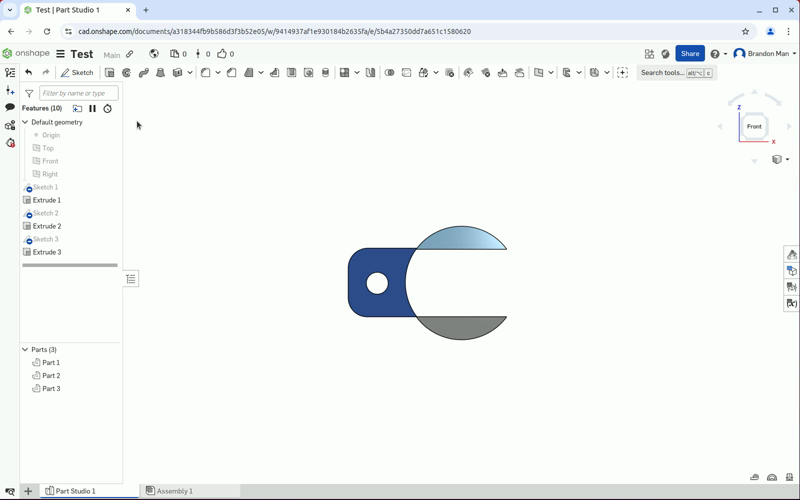
key(shift+h)
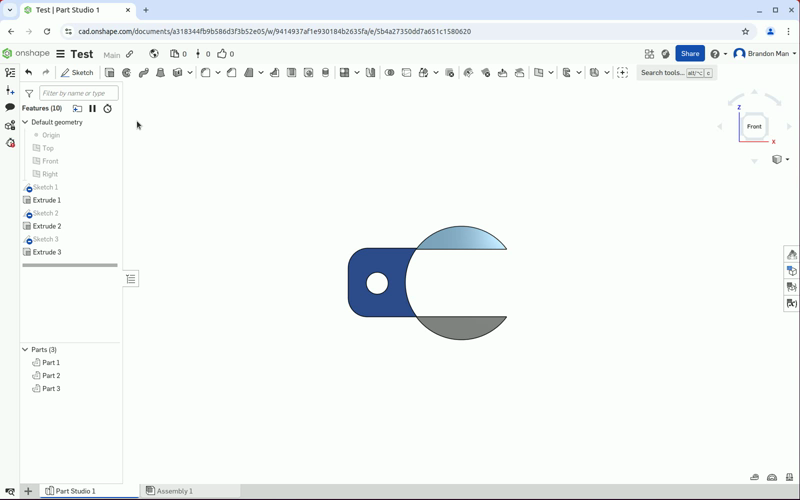
mouse_move(73, 189)
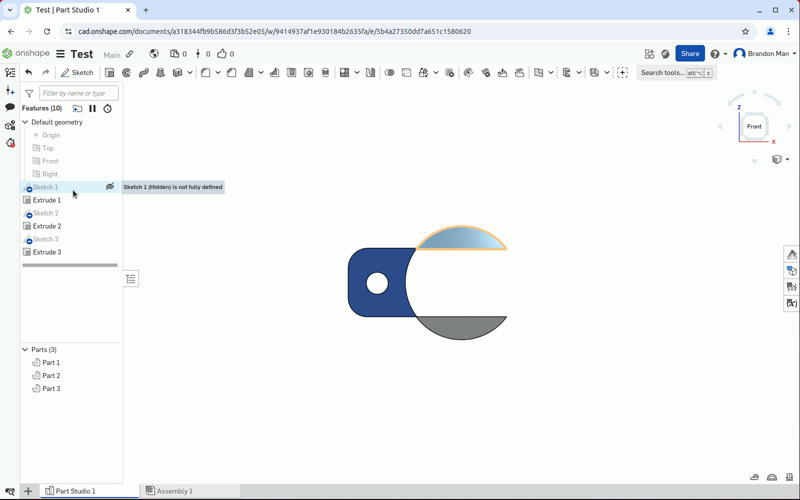
click(73, 189)
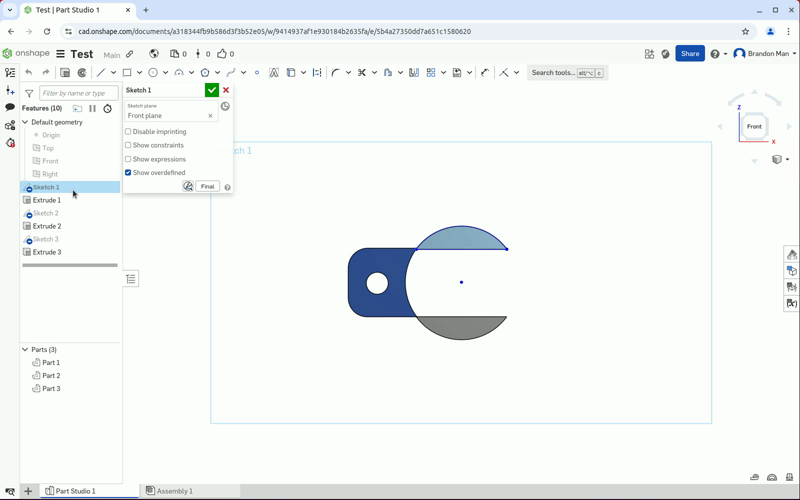
mouse_move(229, 92)
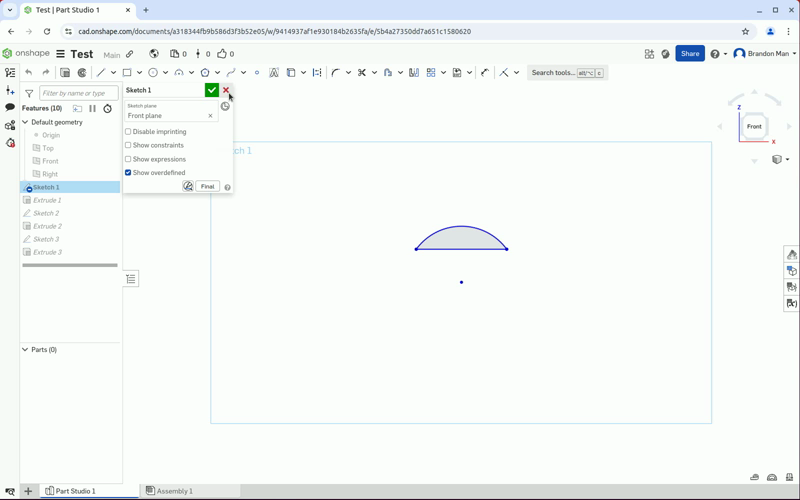
click(229, 92)
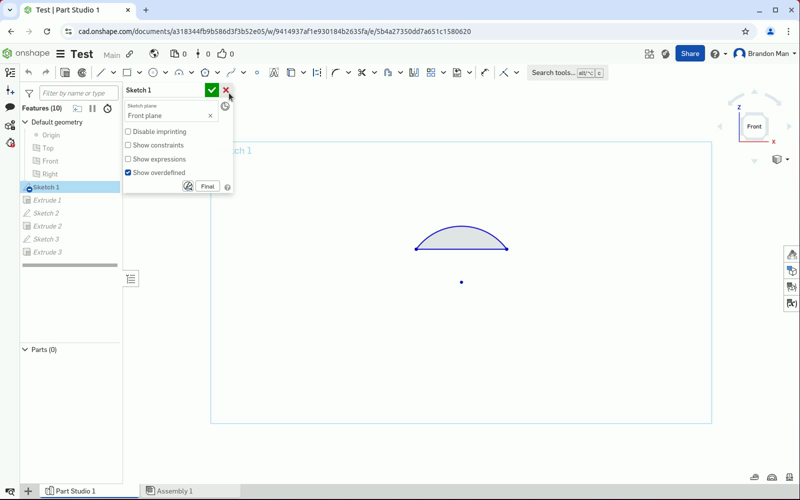
key(shift+s)
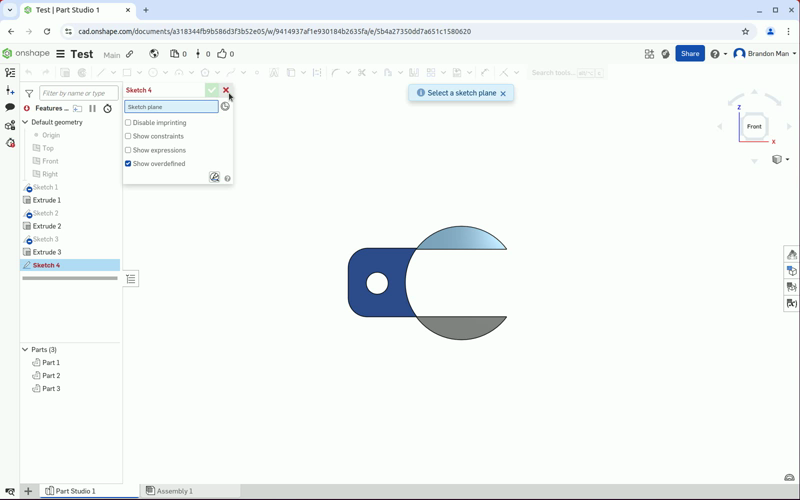
mouse_move(73, 163)
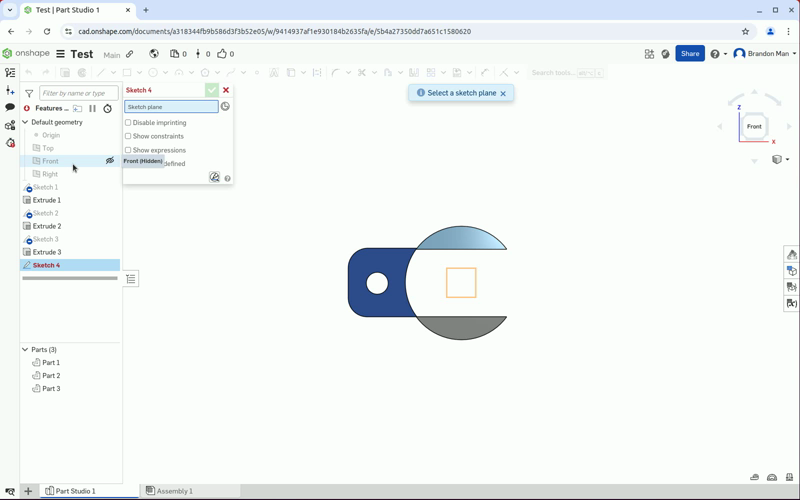
click(73, 163)
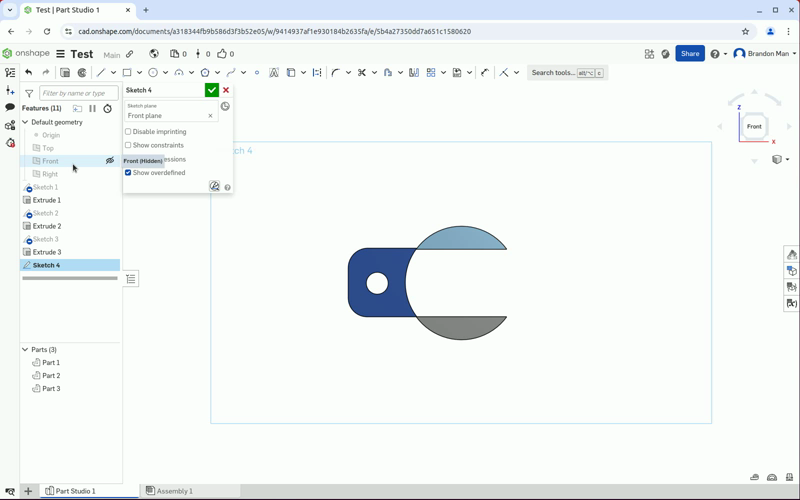
mouse_move(73, 352)
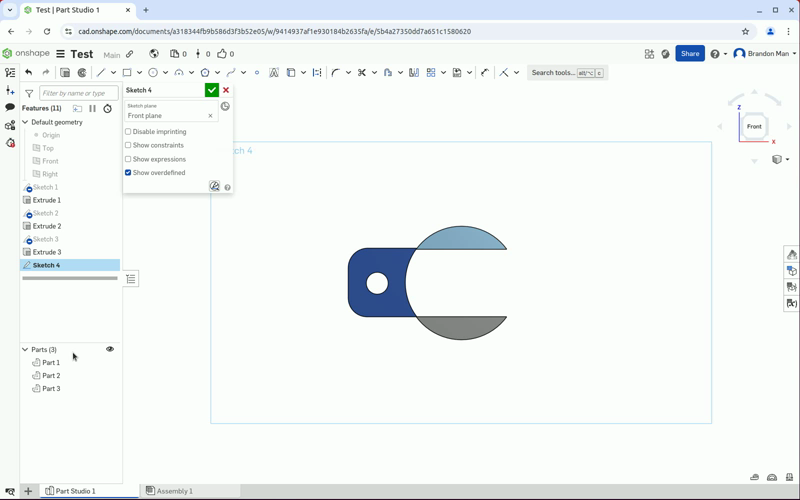
key(y)
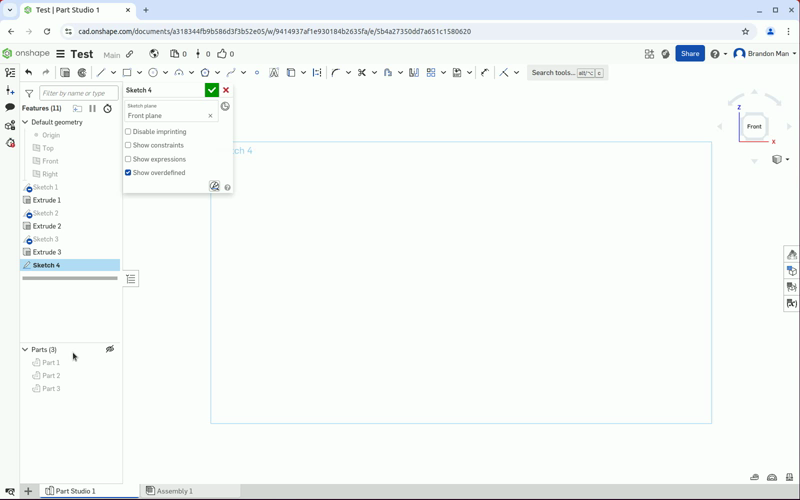
key(l)
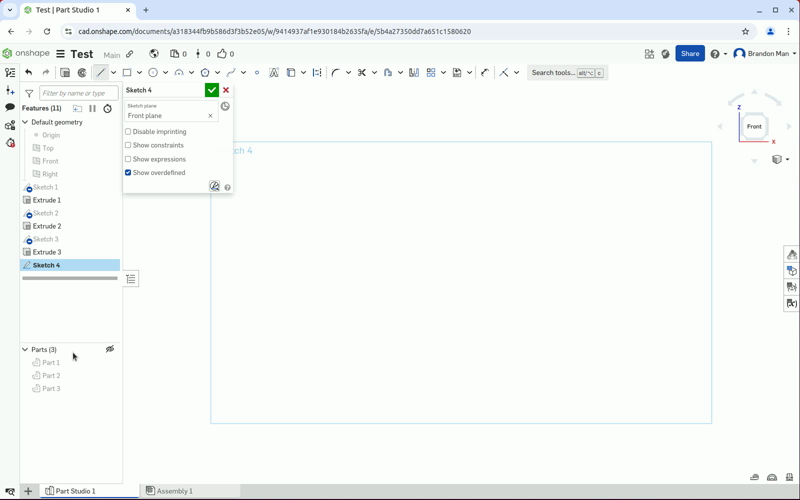
key_down(shift)
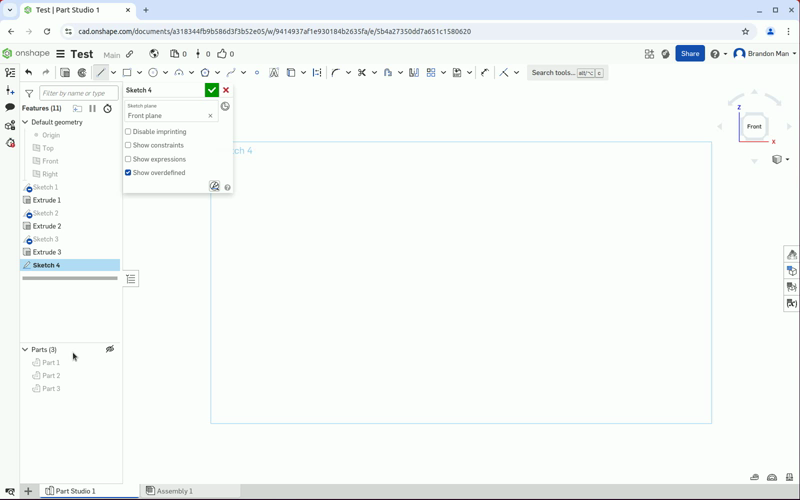
mouse_move(505, 316)
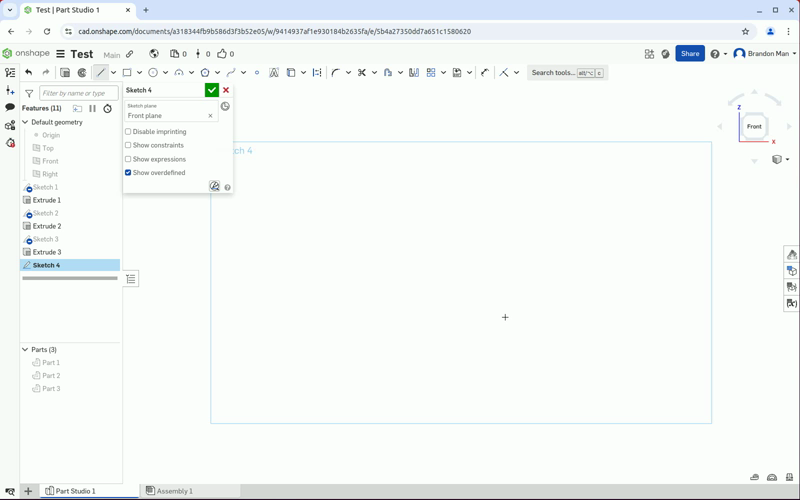
click(505, 316)
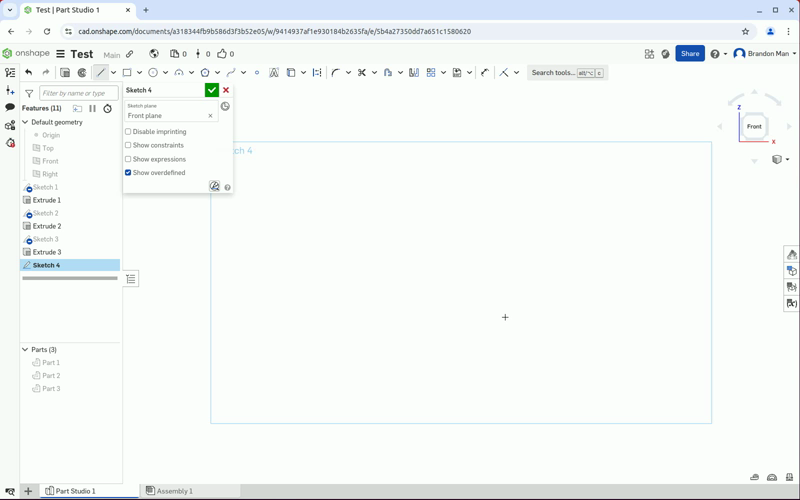
key_up(shift)
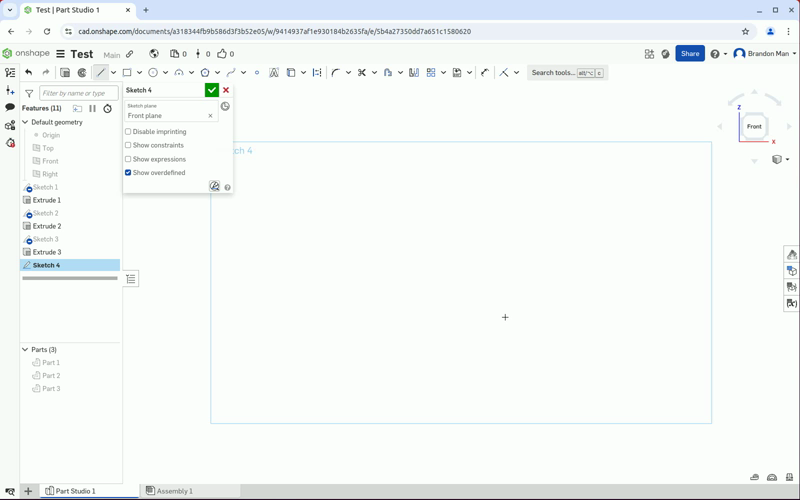
key_down(shift)
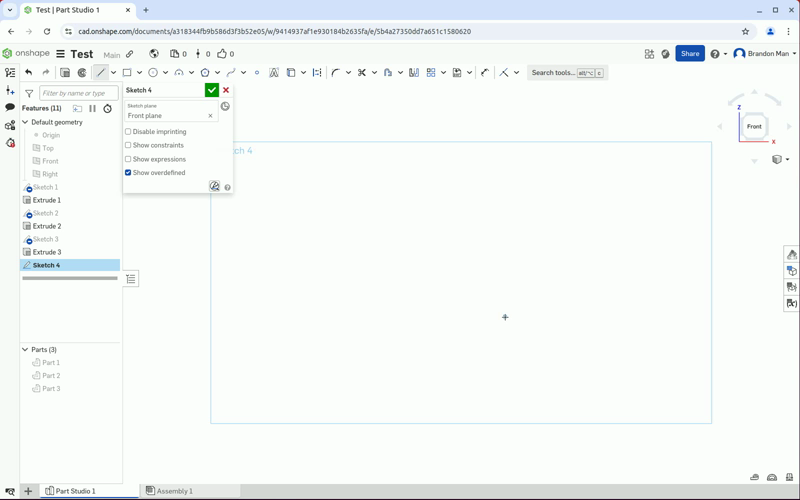
mouse_move(535, 316)
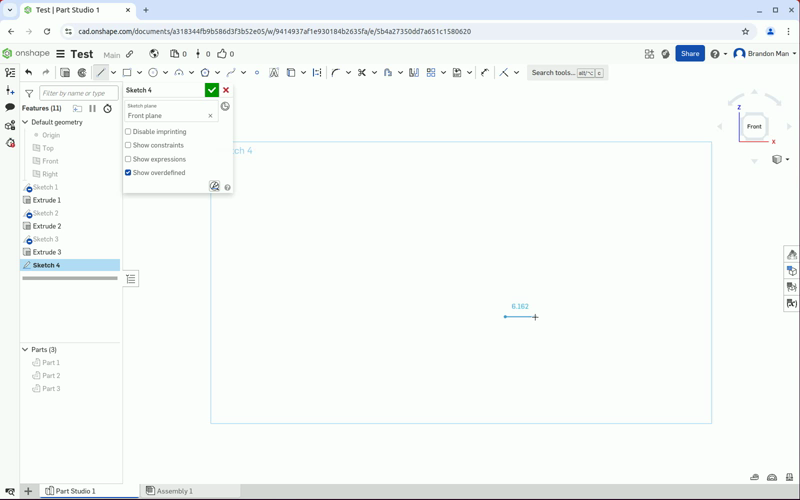
mouse_move(545, 316)
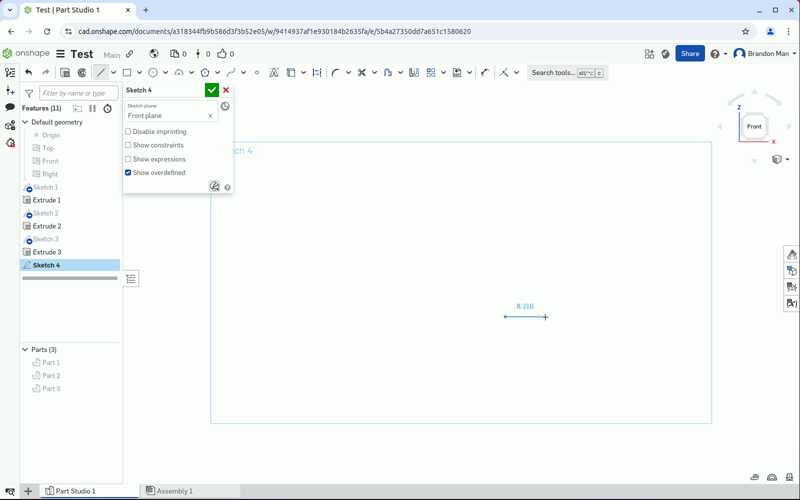
click(545, 316)
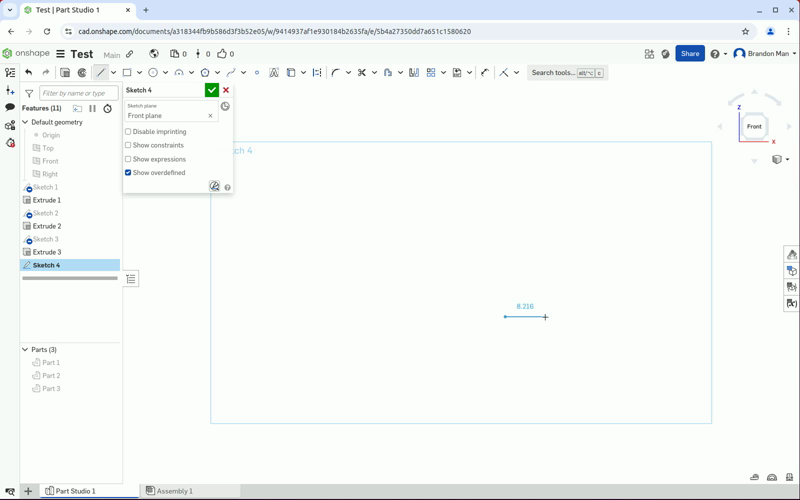
key_up(shift)
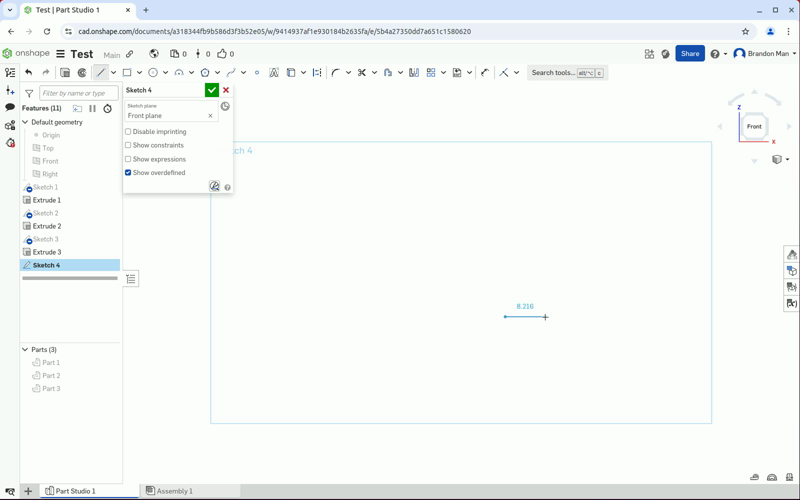
key_down(shift)
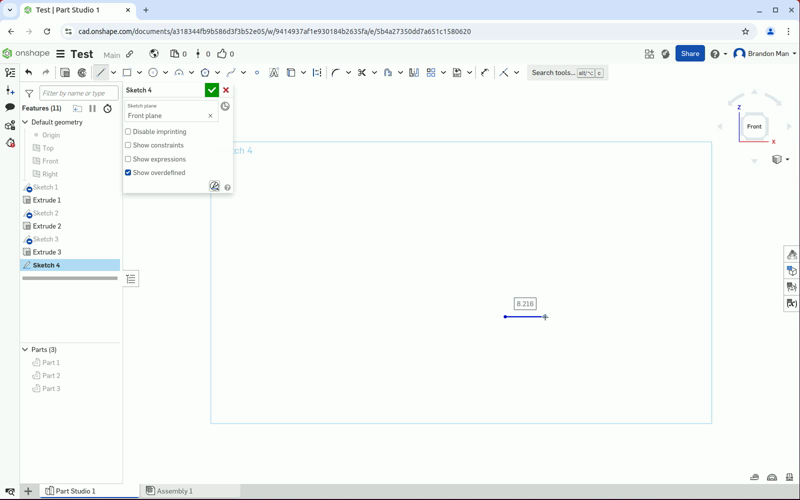
mouse_move(575, 316)
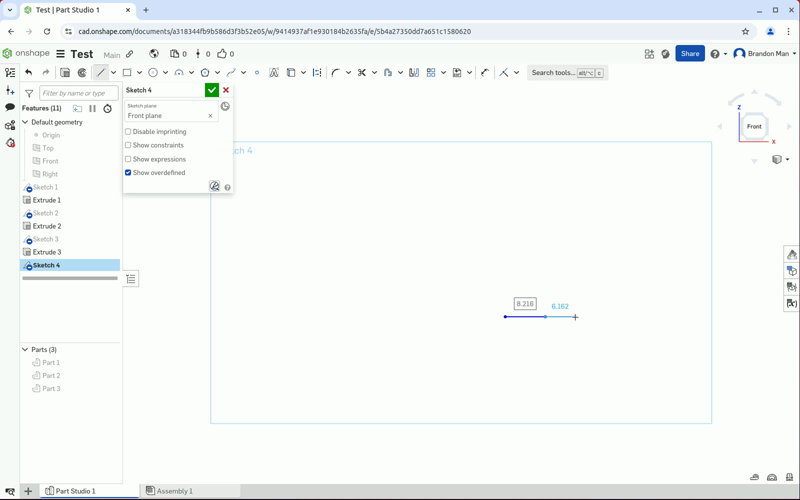
mouse_move(555, 316)
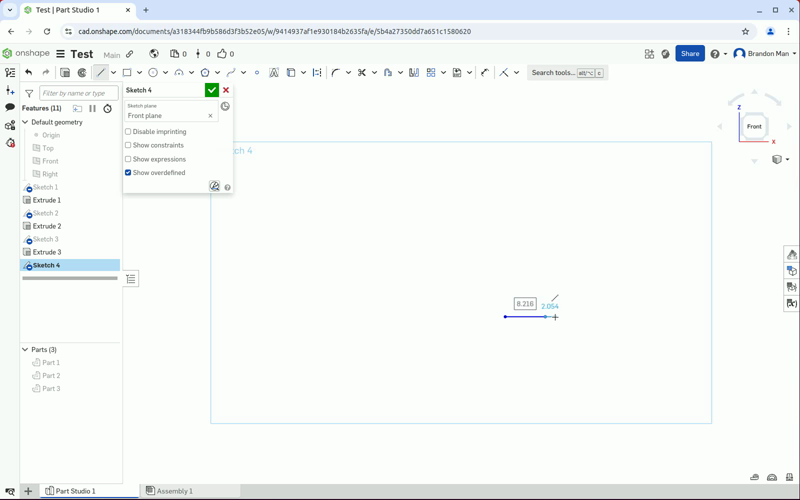
click(555, 316)
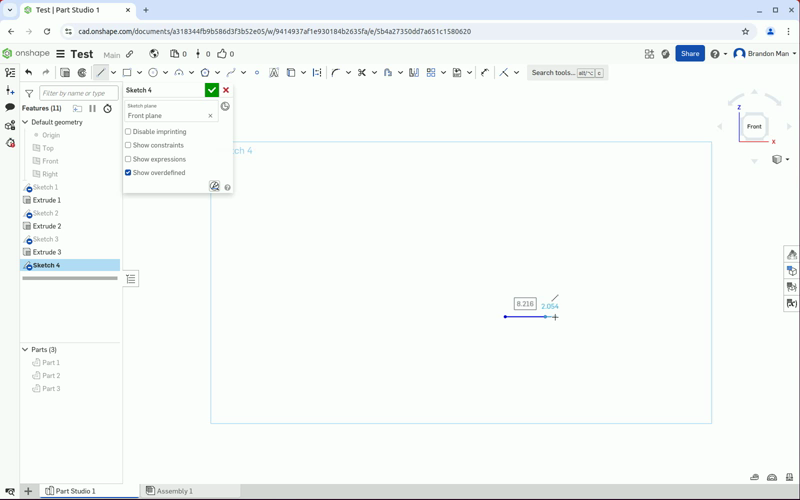
key_up(shift)
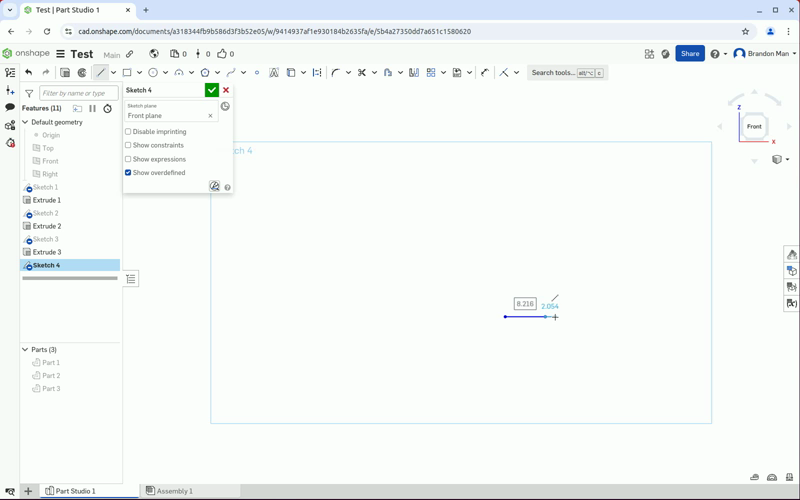
key(esc)
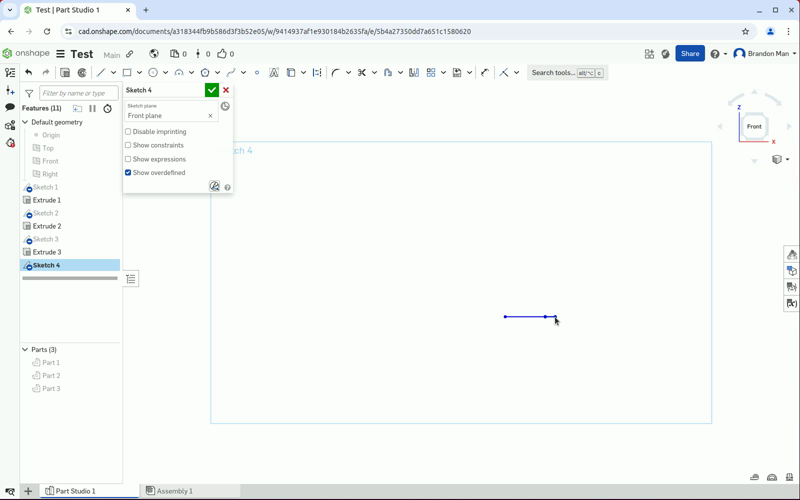
key(a)
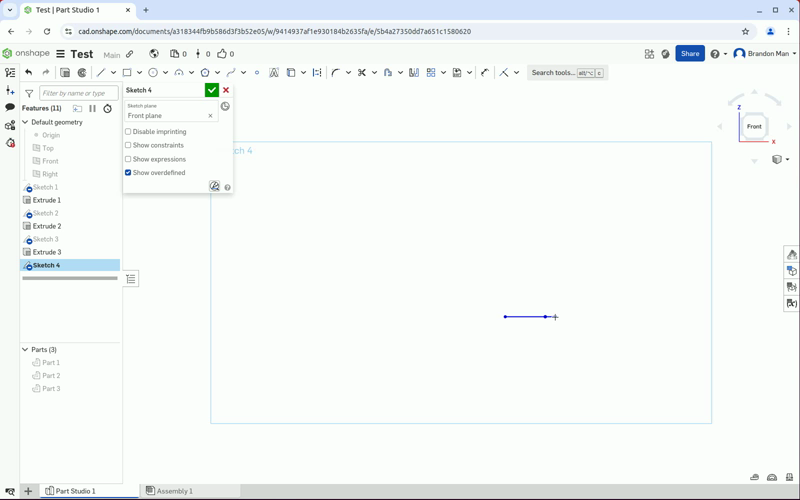
mouse_move(555, 316)
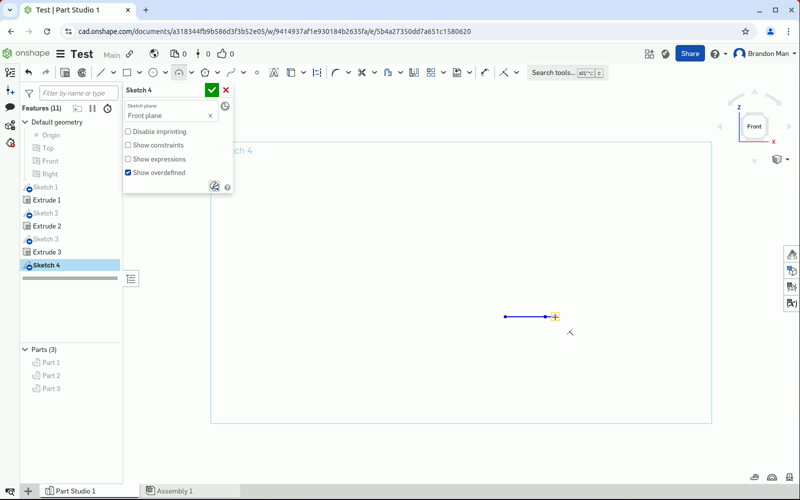
click(555, 316)
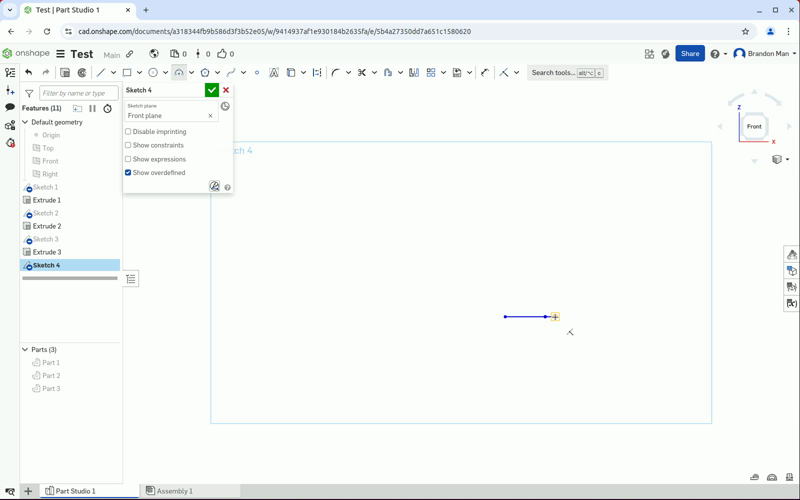
key_down(shift)
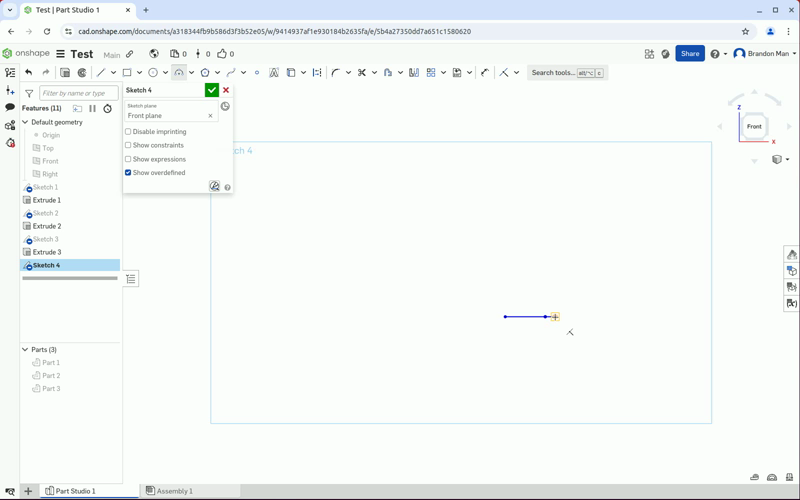
mouse_move(573, 298)
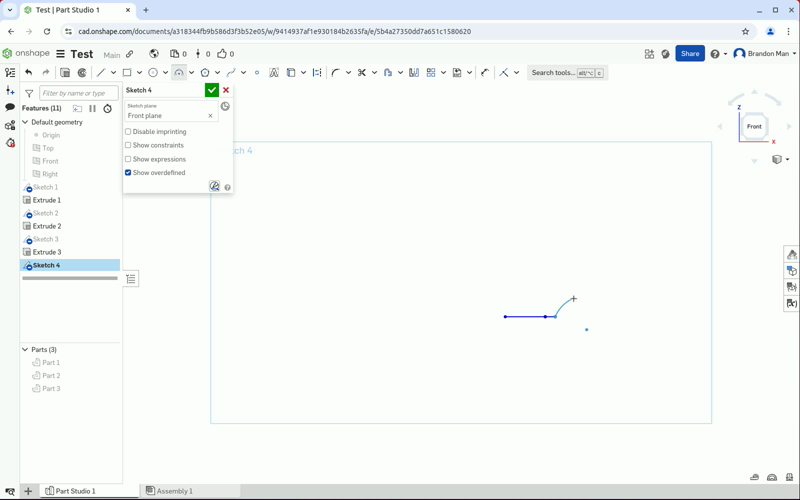
click(573, 298)
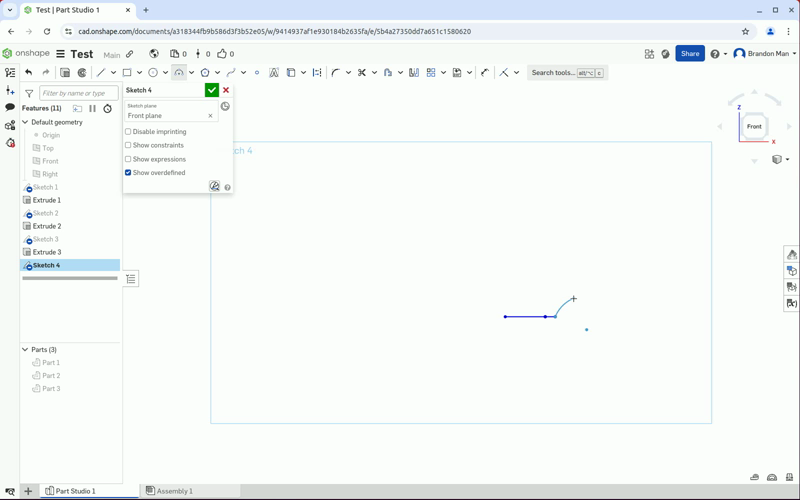
mouse_move(568, 311)
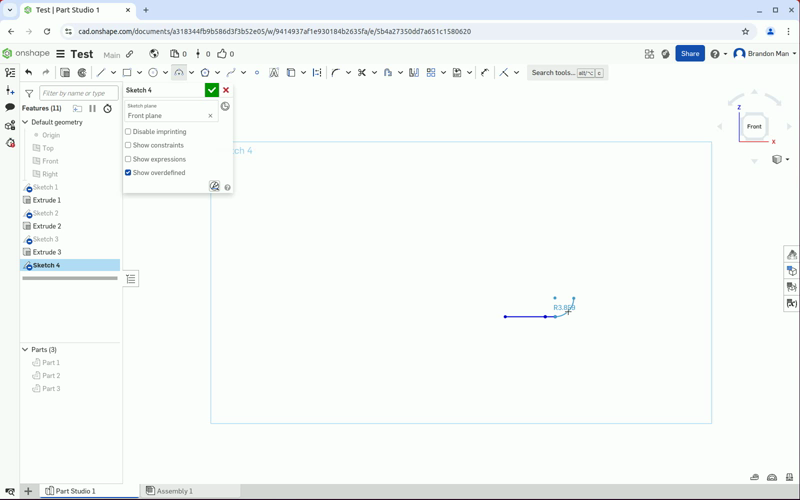
click(568, 311)
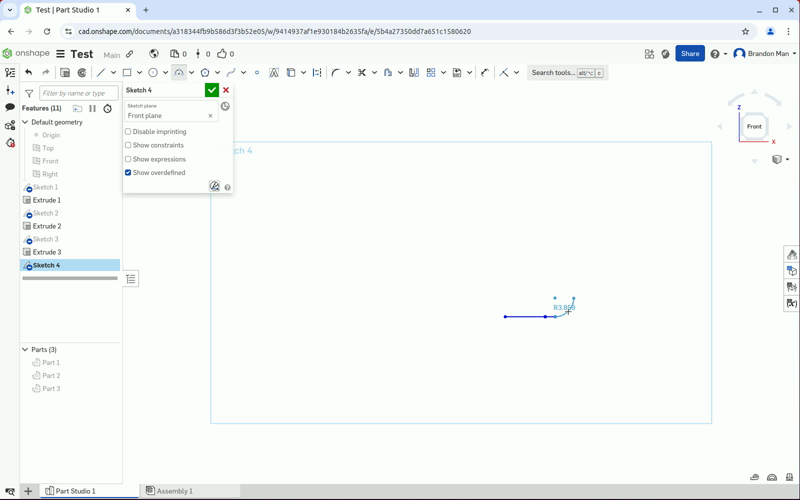
key_up(shift)
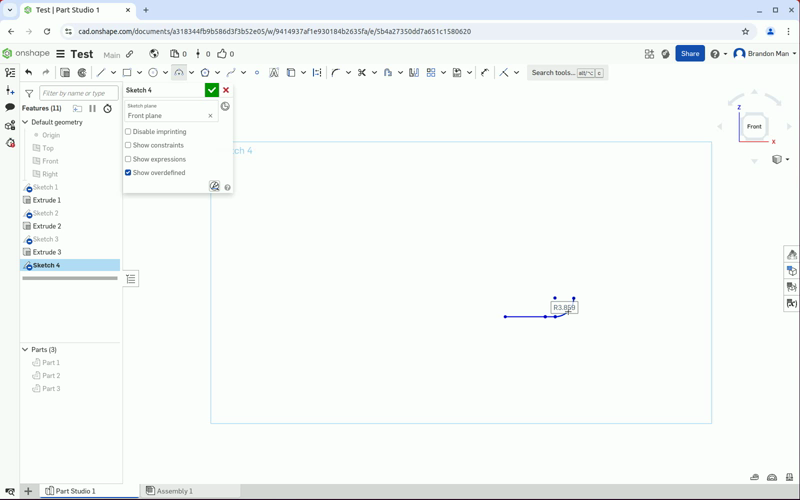
key(esc)
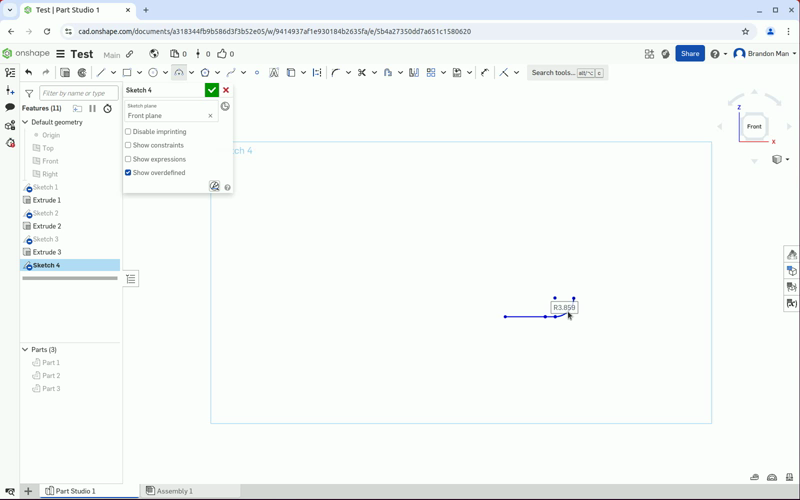
key(l)
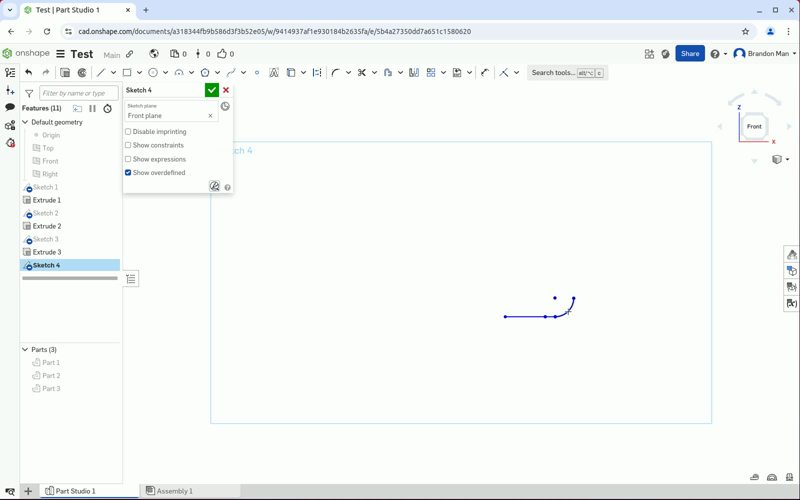
mouse_move(573, 298)
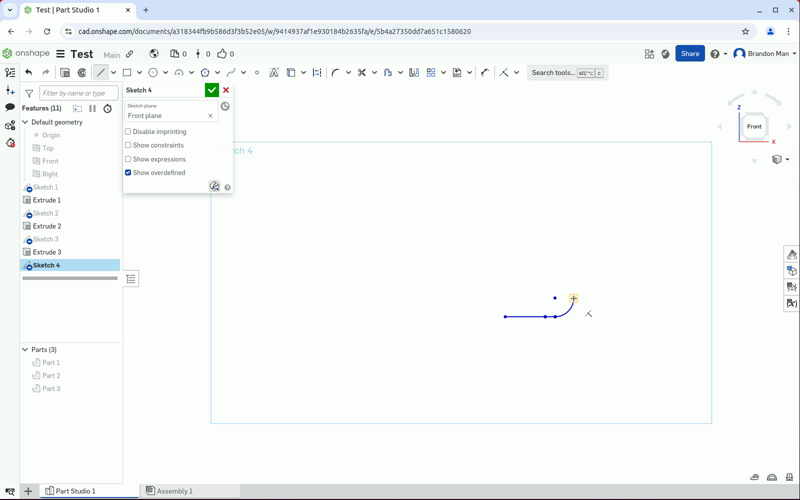
click(573, 298)
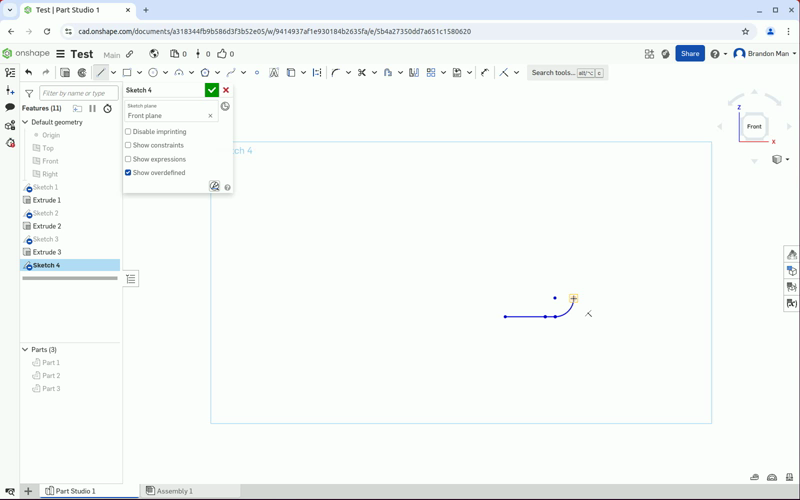
key_down(shift)
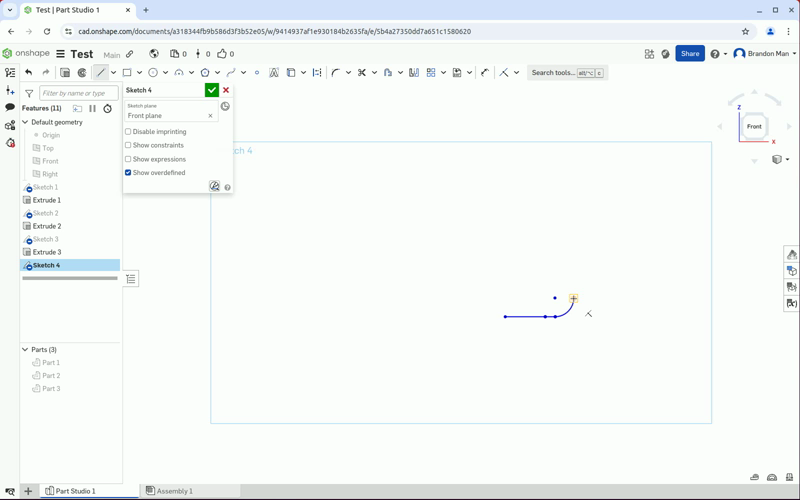
mouse_move(589, 298)
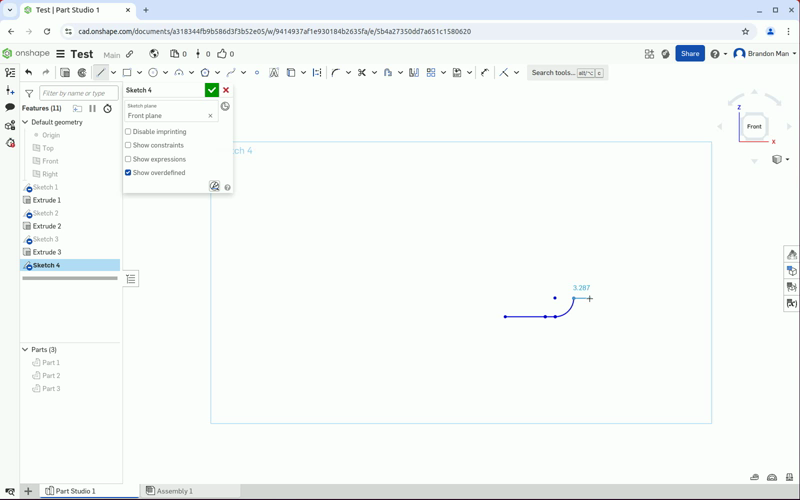
mouse_move(573, 267)
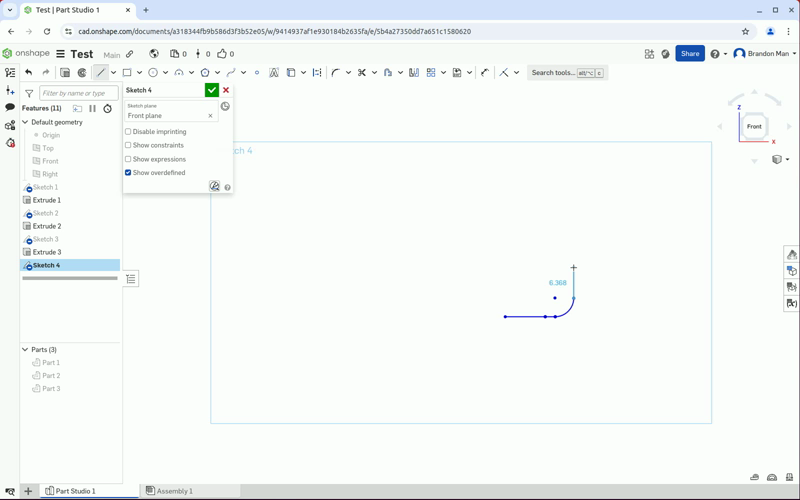
click(573, 267)
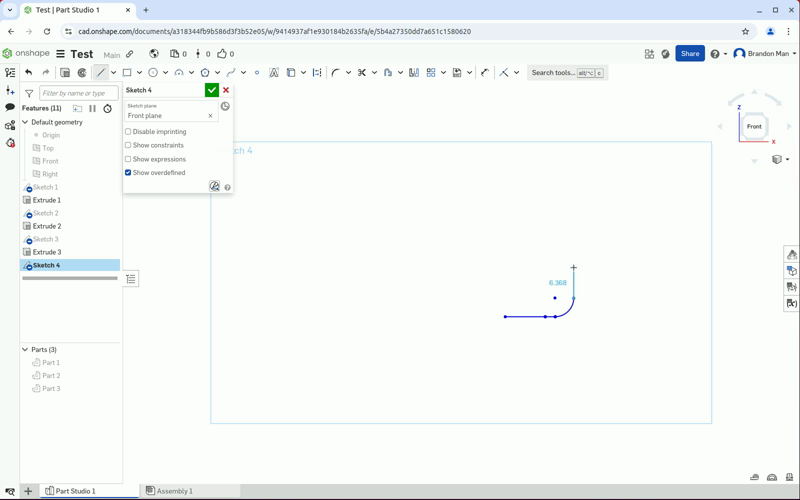
key_up(shift)
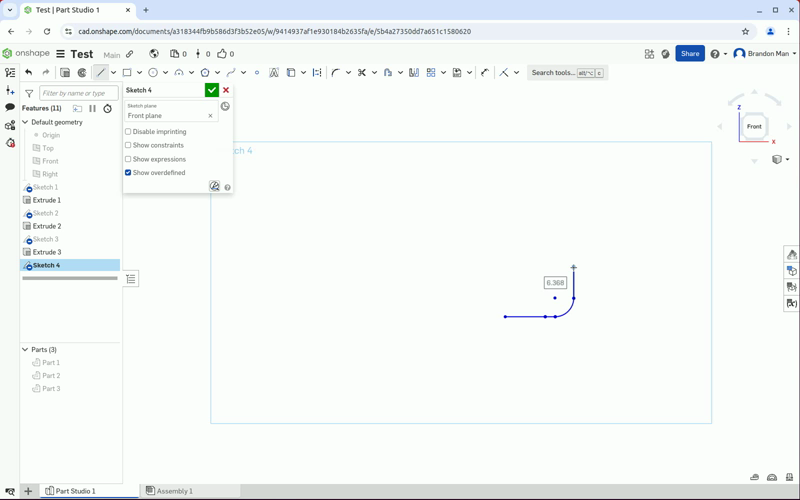
key(esc)
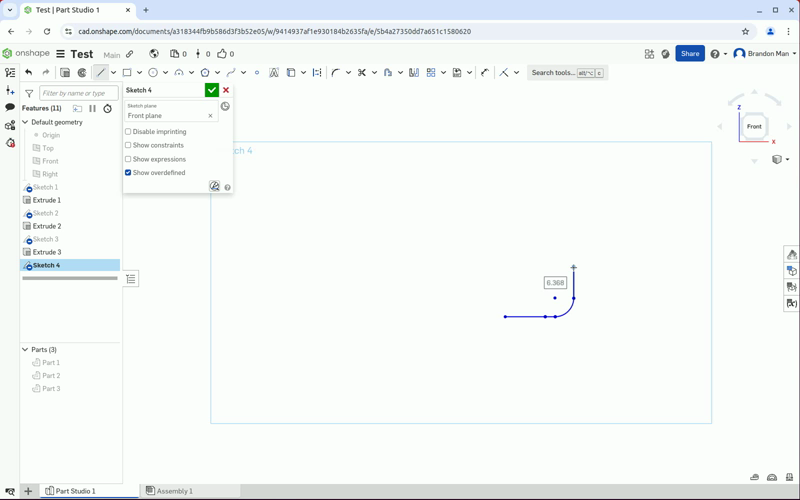
key(a)
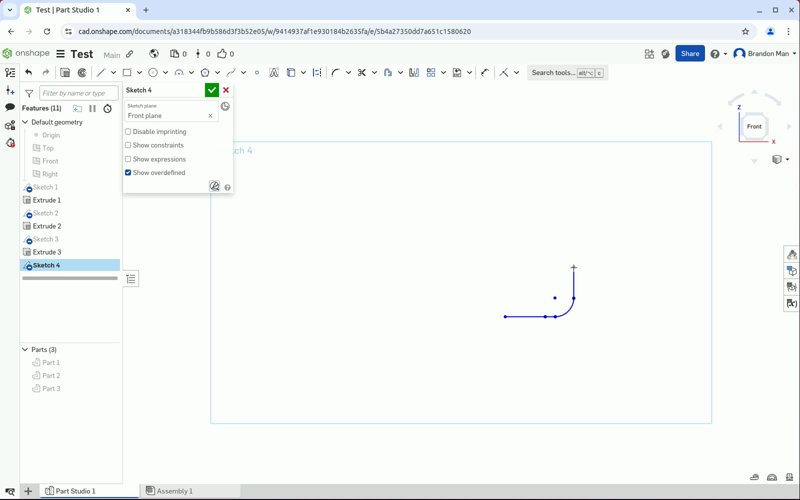
mouse_move(573, 267)
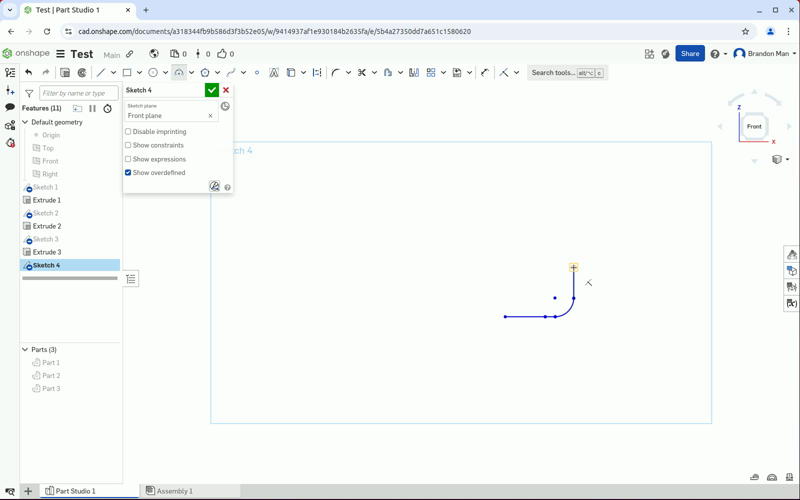
click(573, 267)
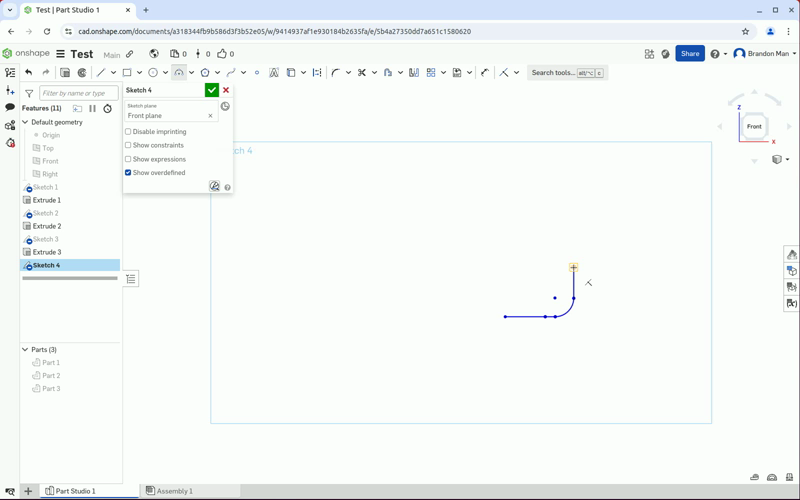
key_down(shift)
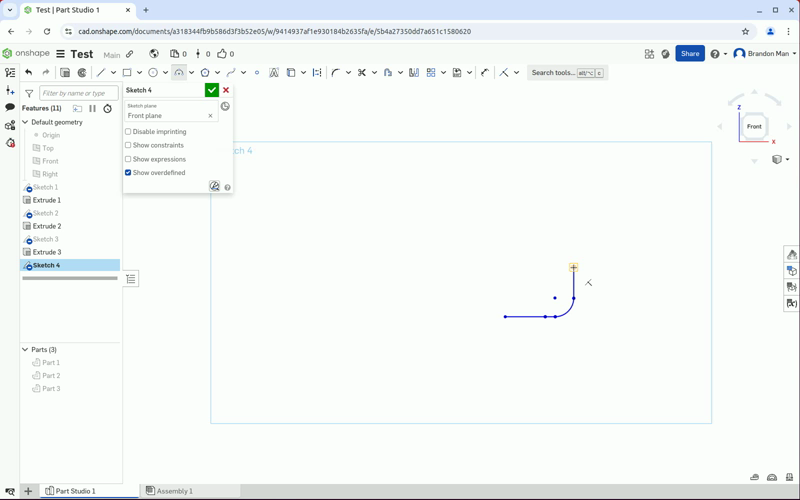
mouse_move(555, 248)
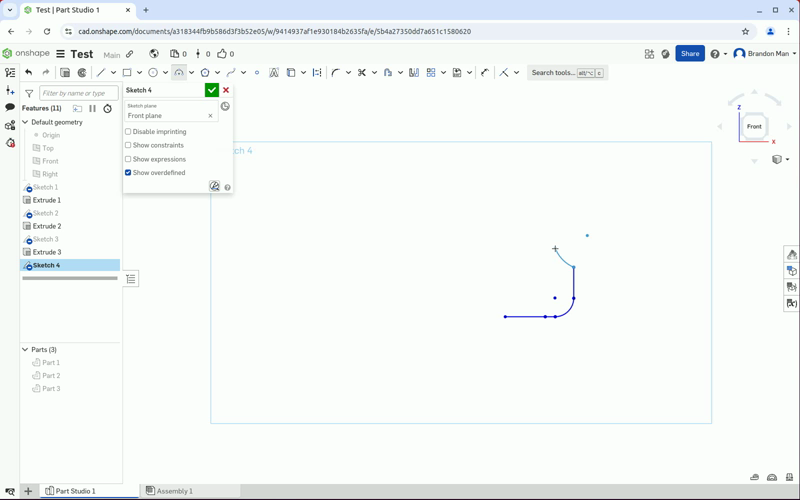
click(555, 248)
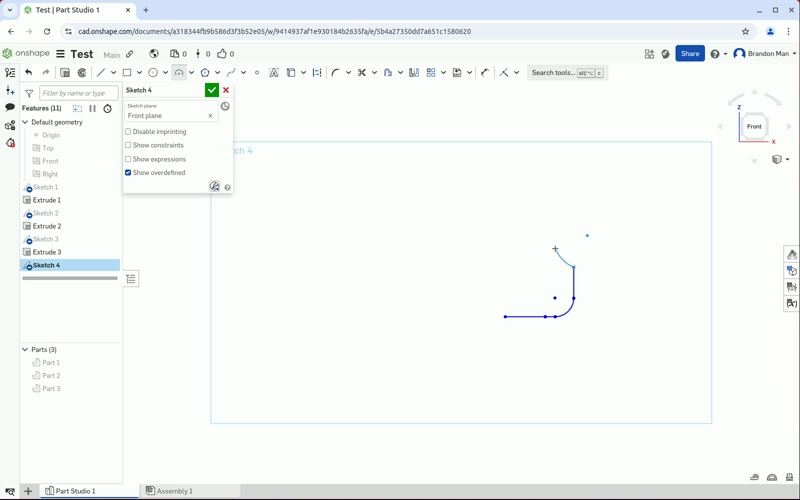
mouse_move(568, 254)
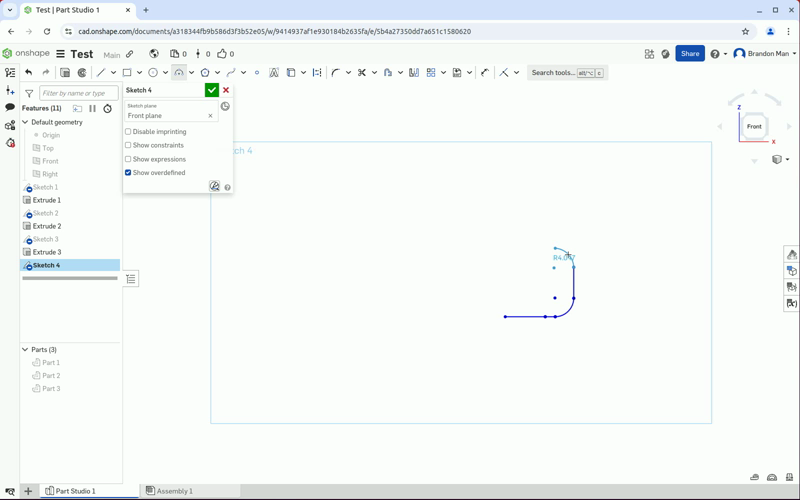
click(568, 254)
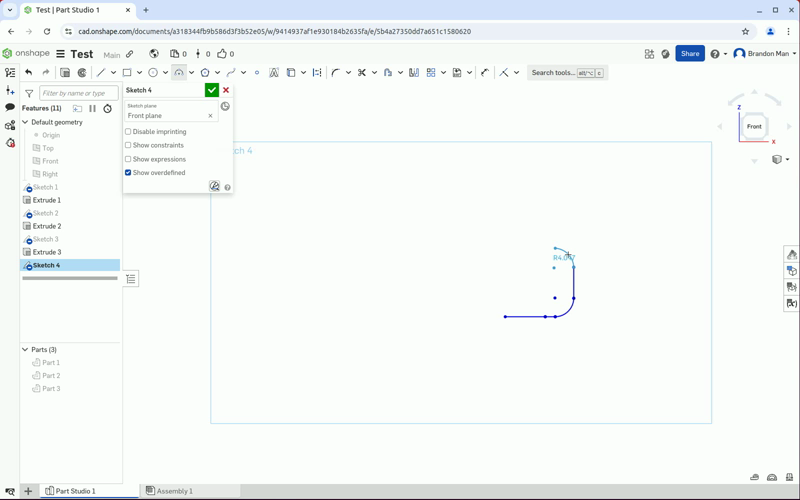
key_up(shift)
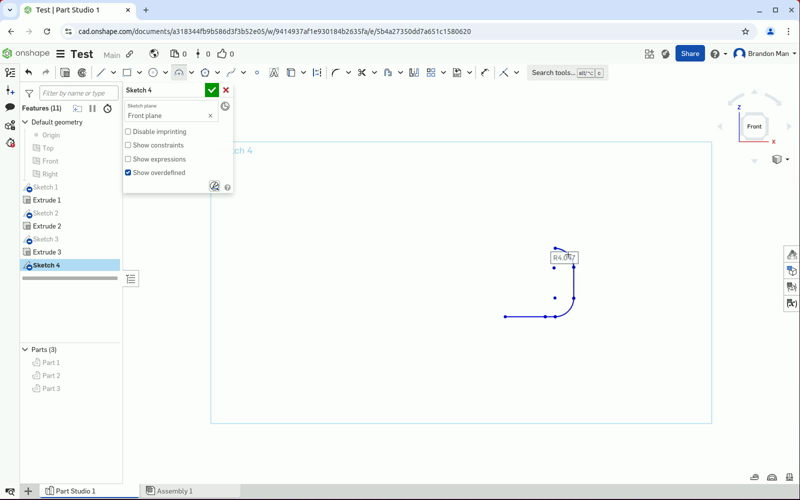
key(esc)
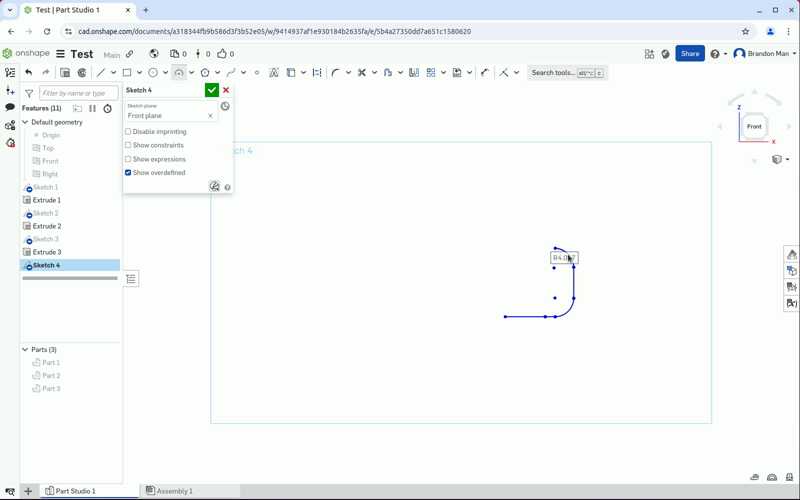
key(l)
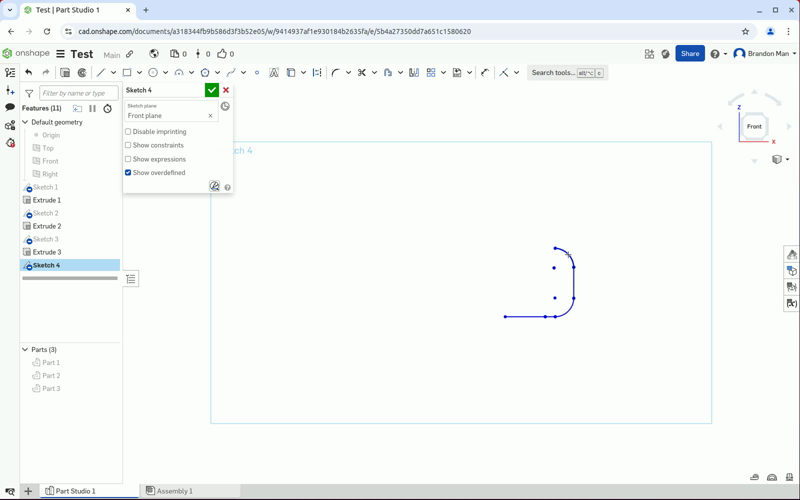
mouse_move(555, 248)
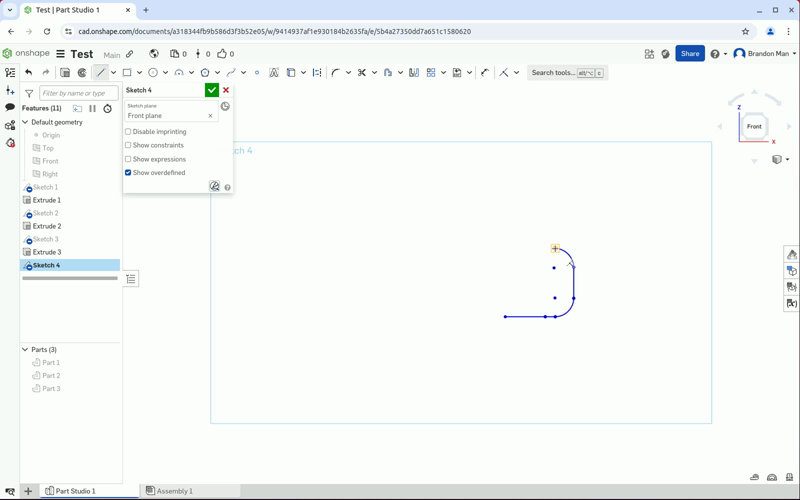
click(555, 248)
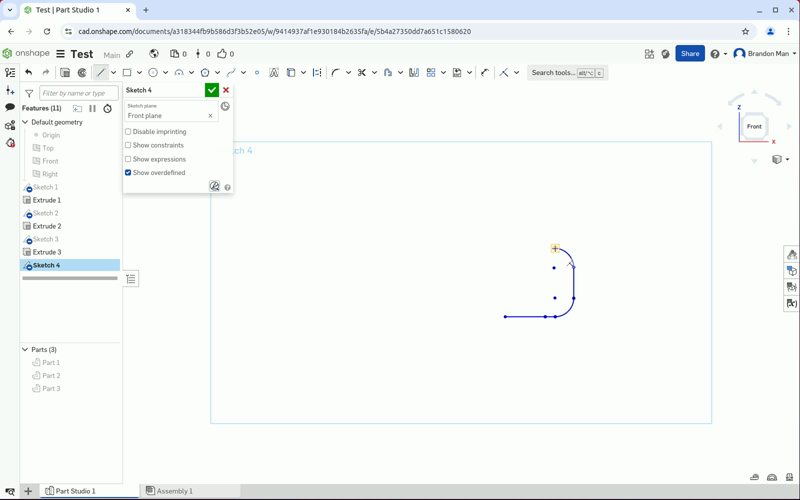
key_down(shift)
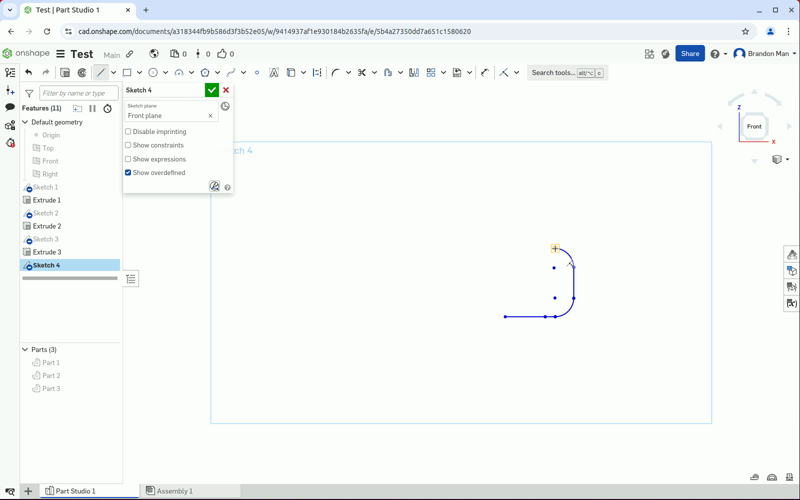
mouse_move(585, 248)
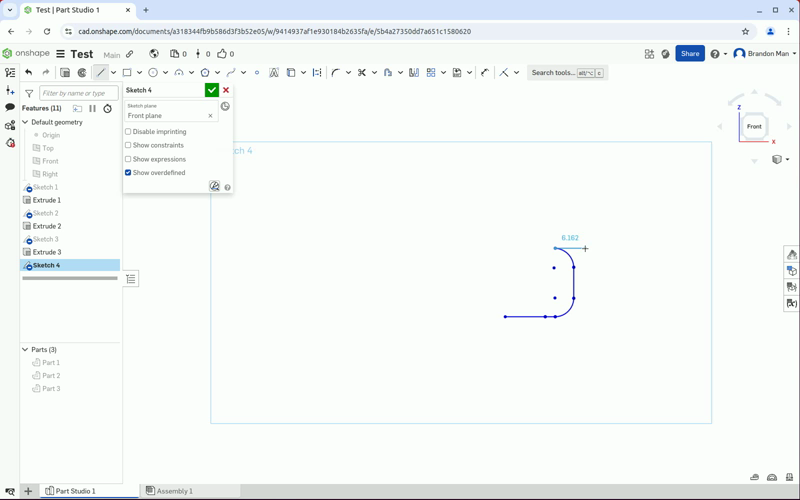
mouse_move(505, 248)
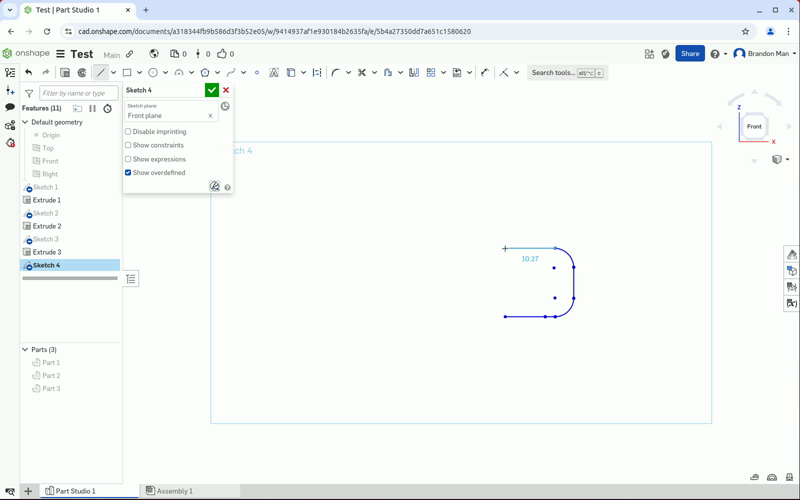
click(505, 248)
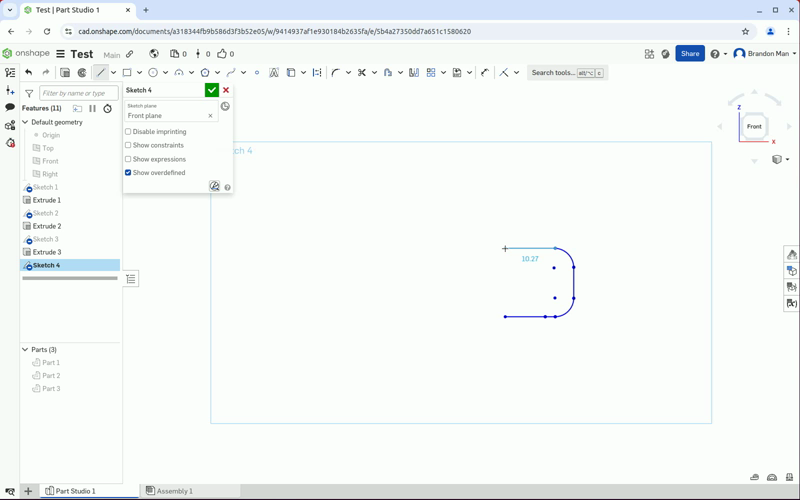
key_up(shift)
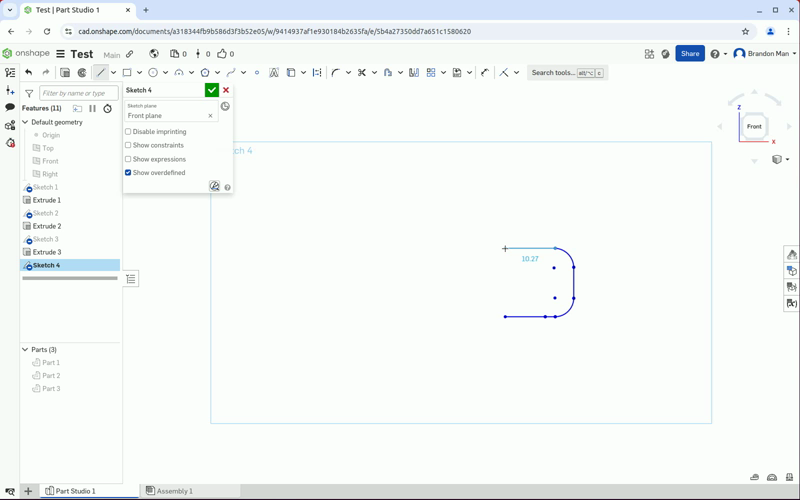
key(esc)
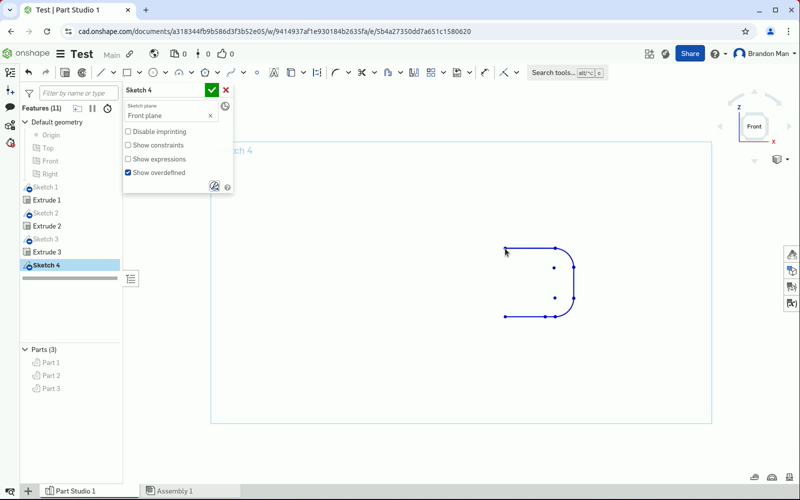
key(a)
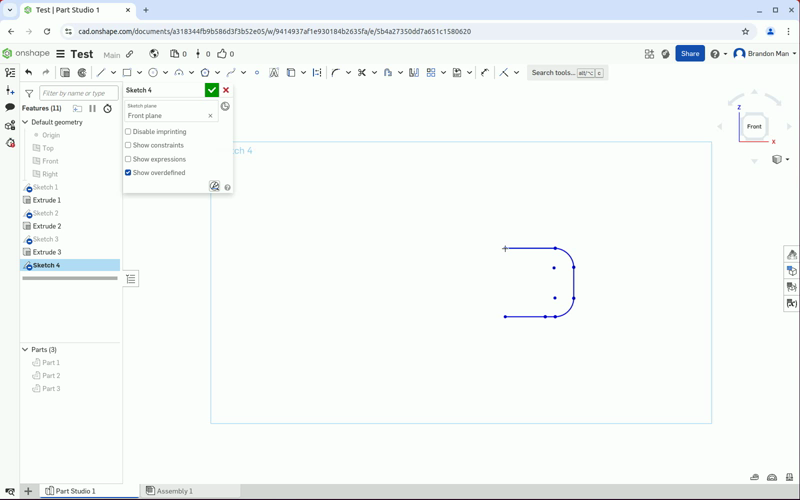
mouse_move(505, 248)
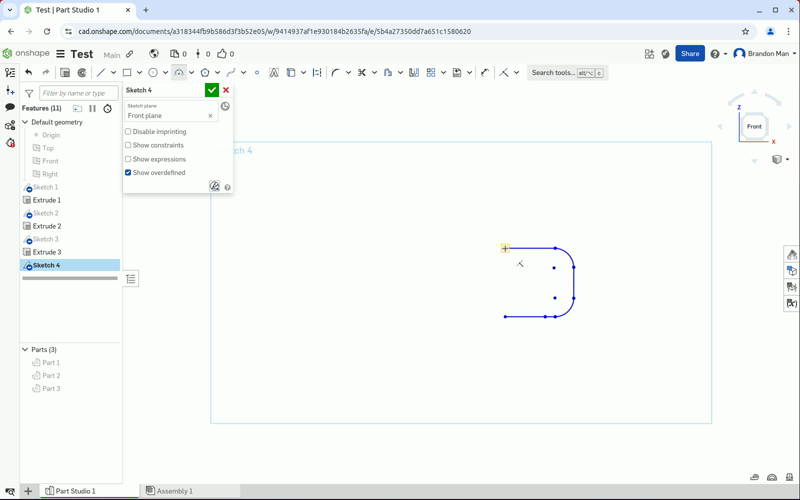
click(505, 248)
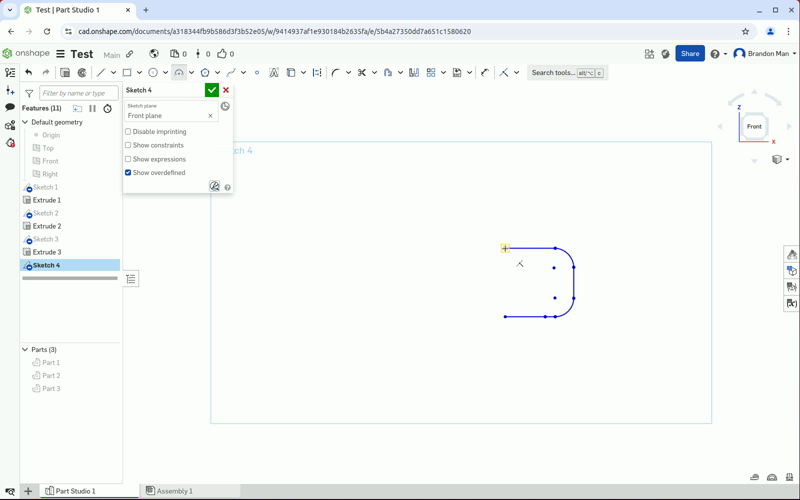
mouse_move(505, 316)
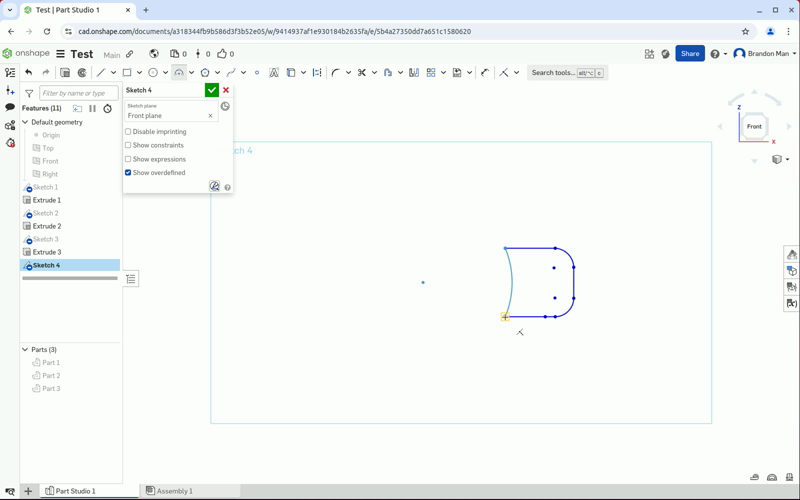
click(505, 316)
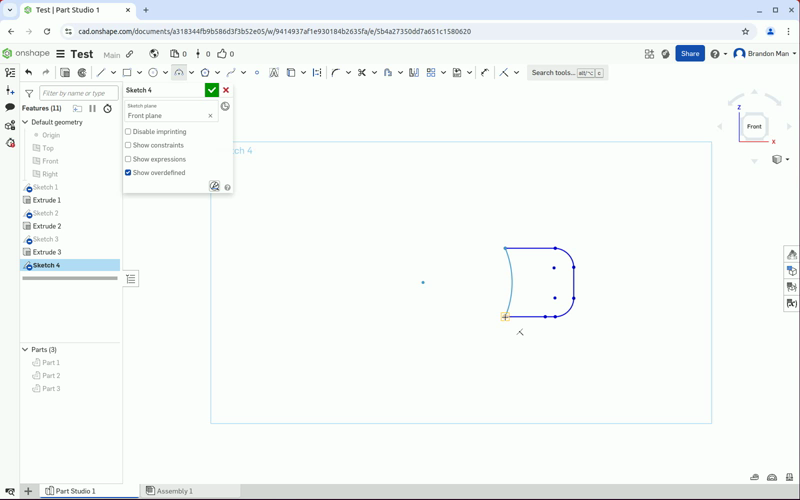
key_down(shift)
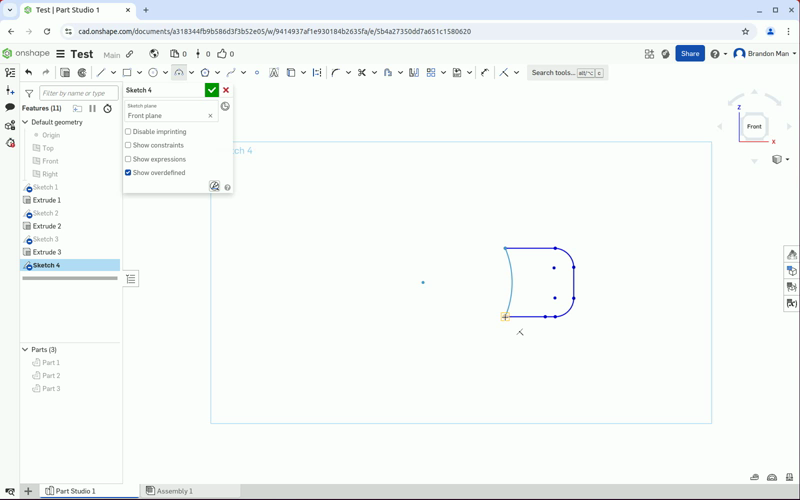
mouse_move(516, 282)
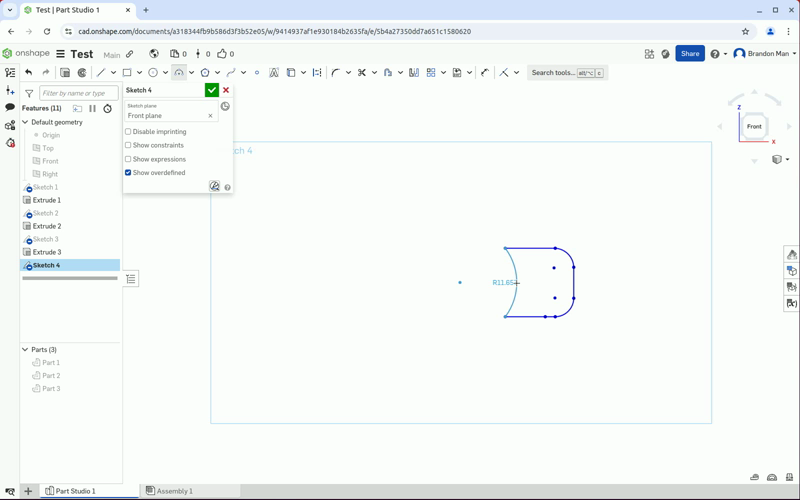
click(516, 282)
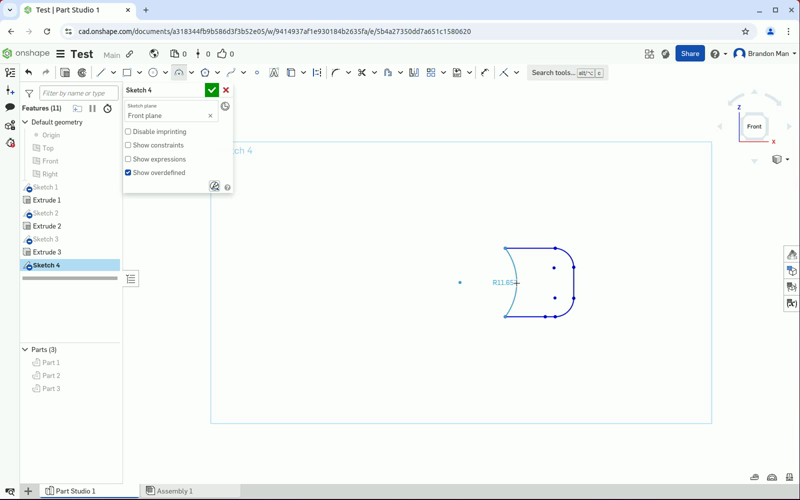
key_up(shift)
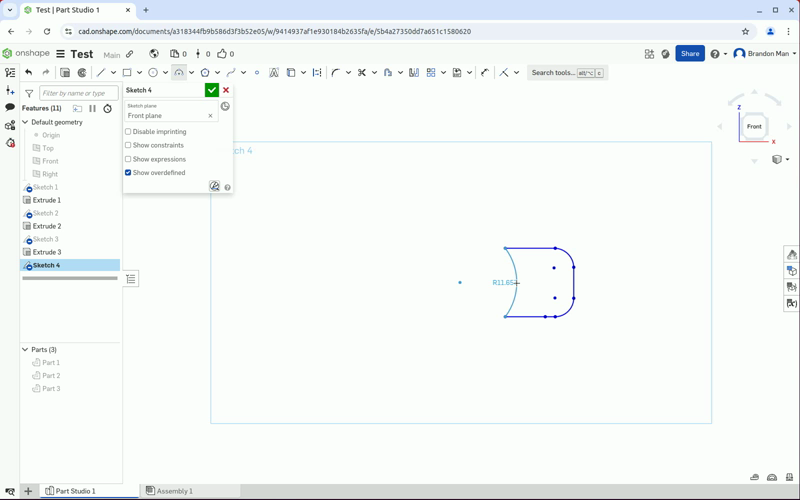
key(esc)
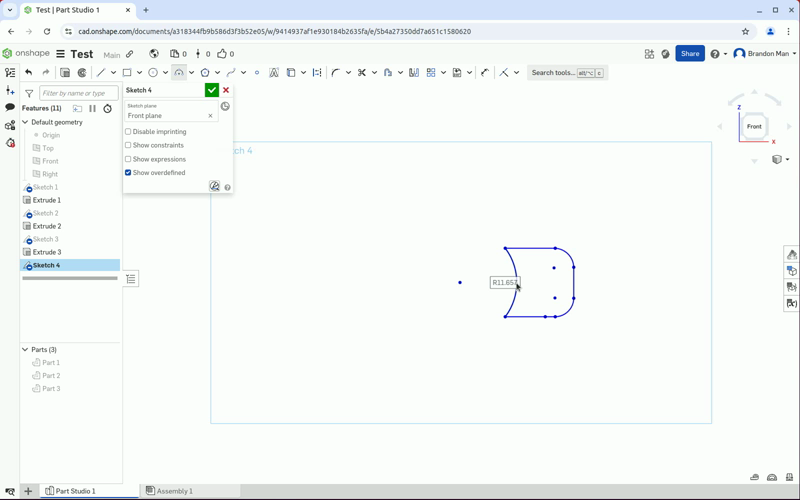
key(c)
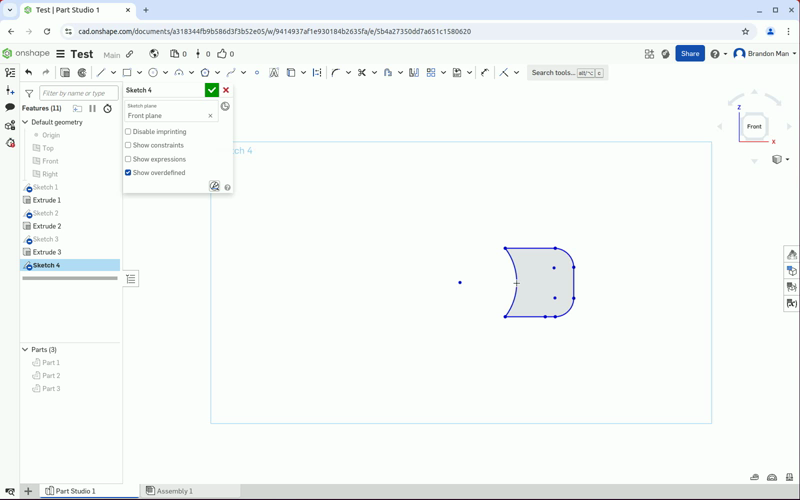
key_down(shift)
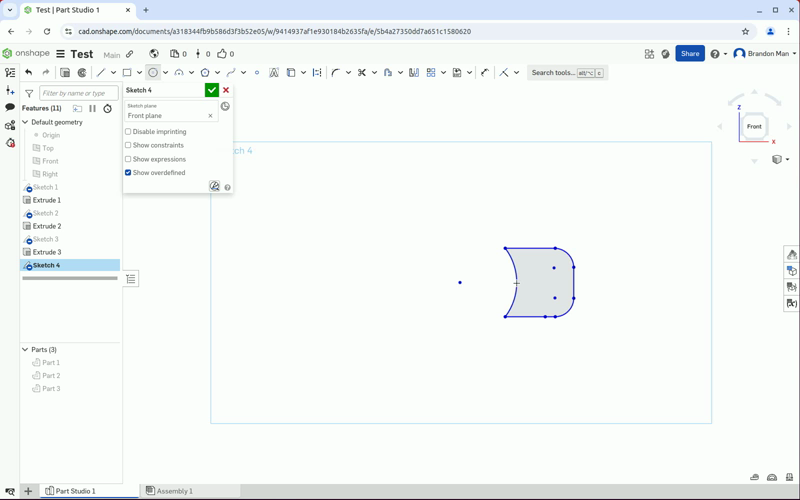
mouse_move(545, 282)
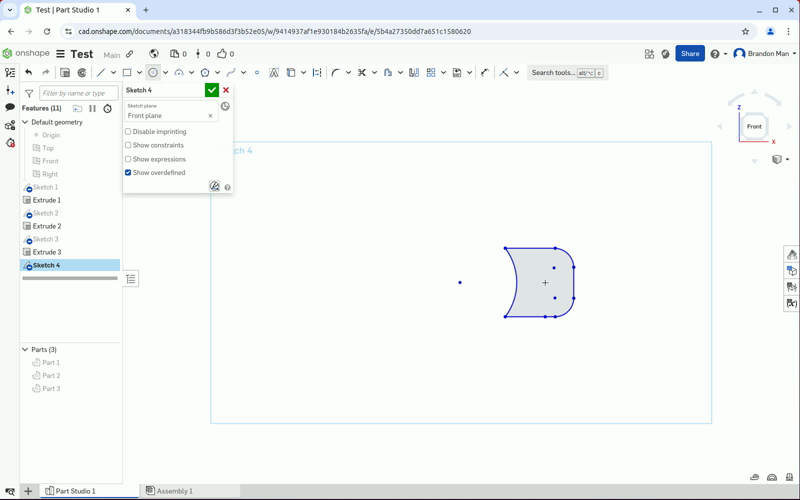
click(545, 282)
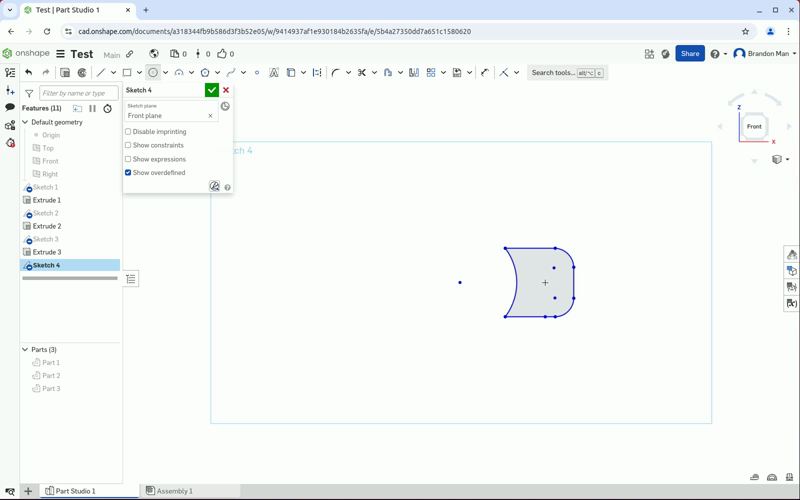
key_up(shift)
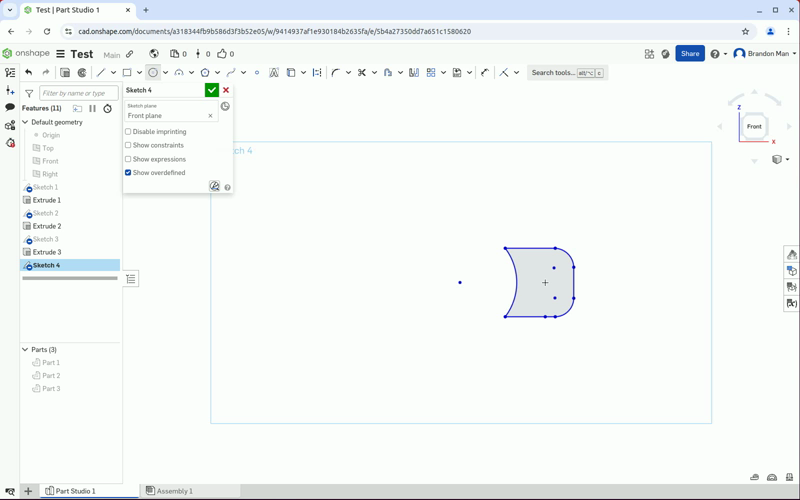
mouse_move(556, 282)
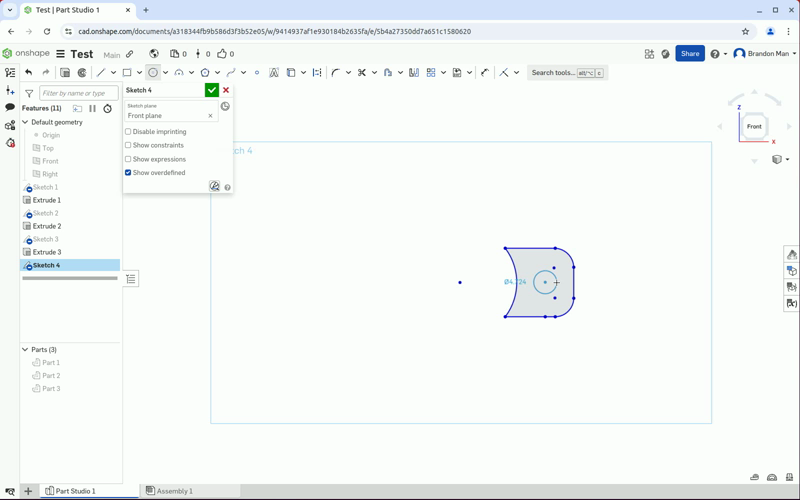
click(556, 282)
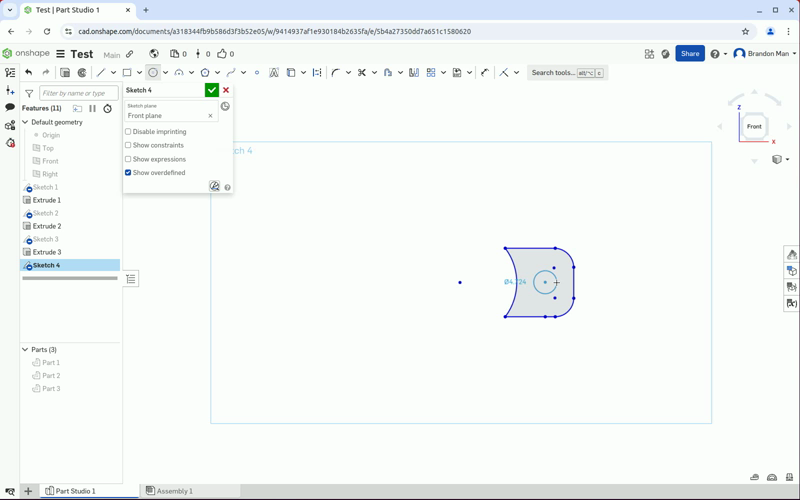
key(esc)
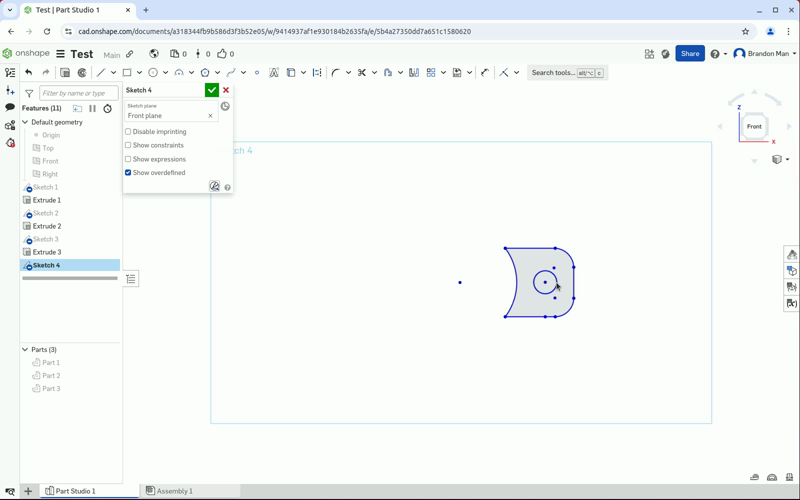
mouse_move(532, 292)
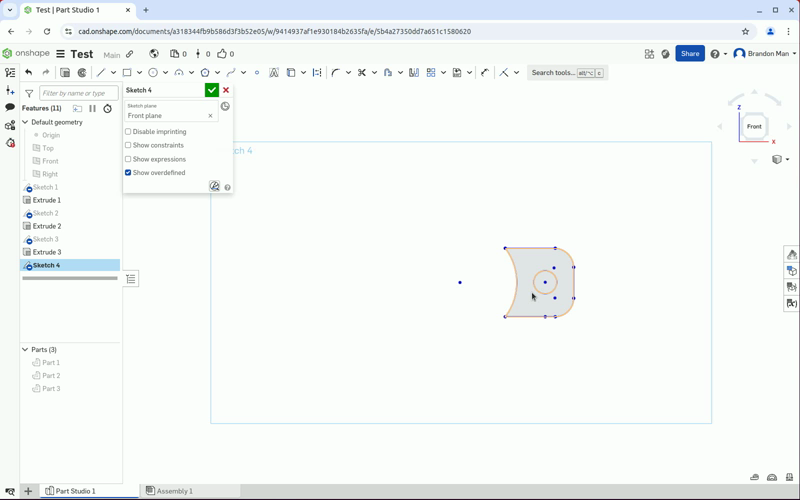
click(532, 292)
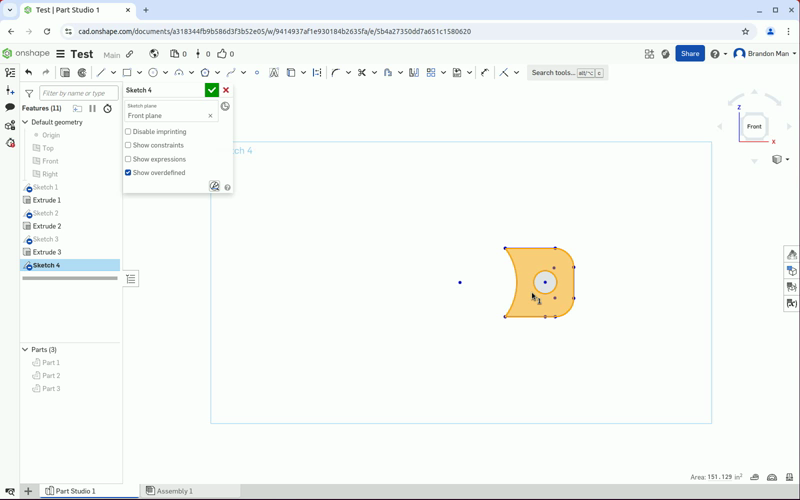
mouse_move(73, 352)
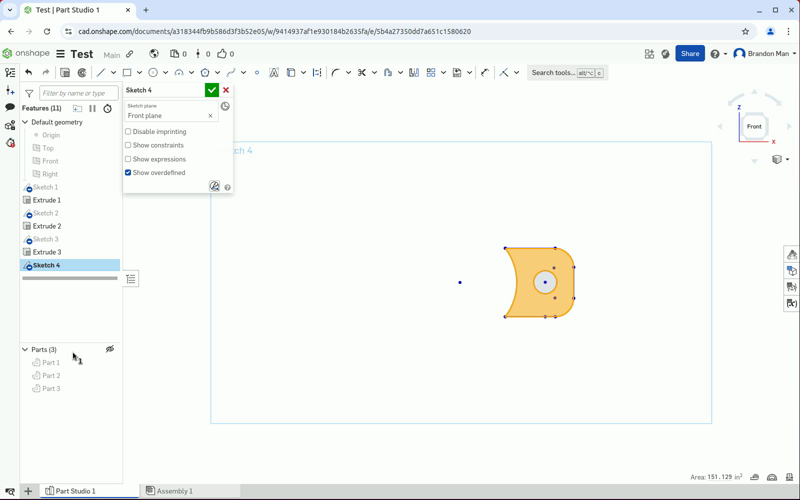
key(shift+y)
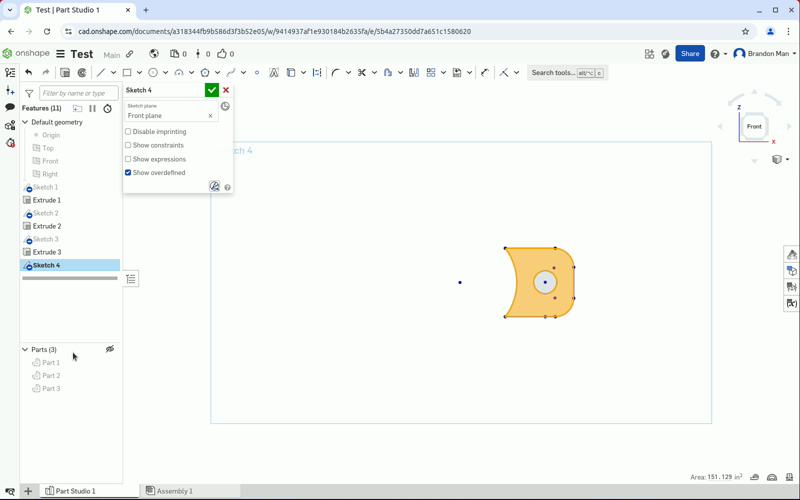
key(shift+e)
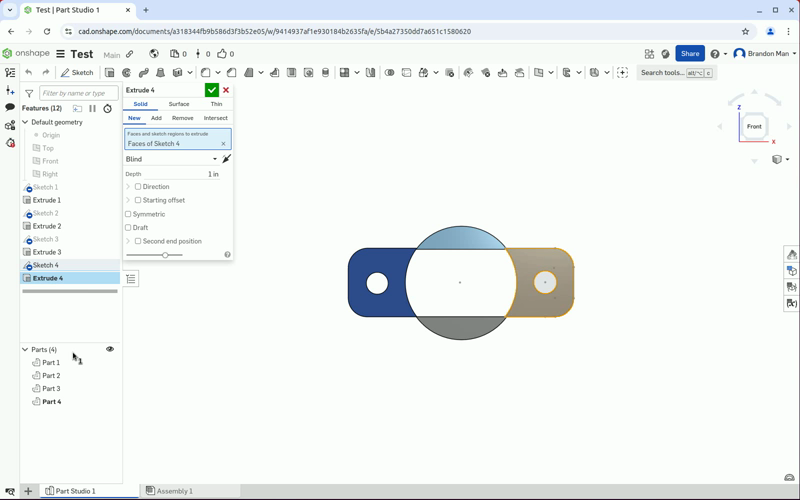
mouse_move(143, 106)
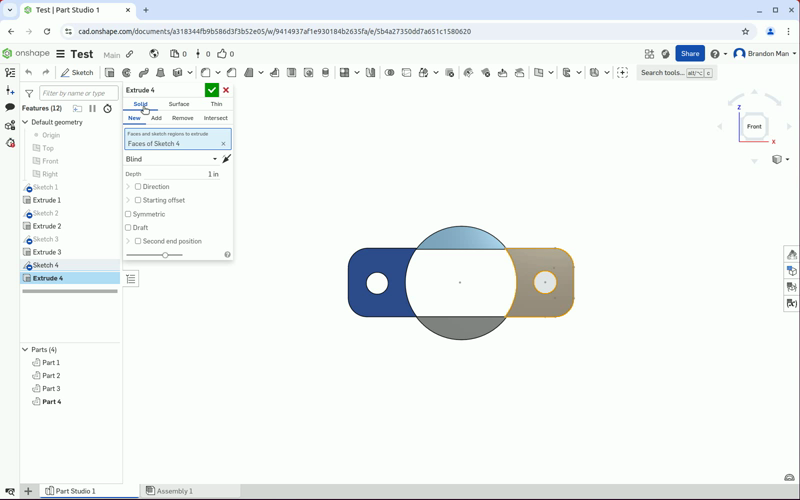
click(143, 106)
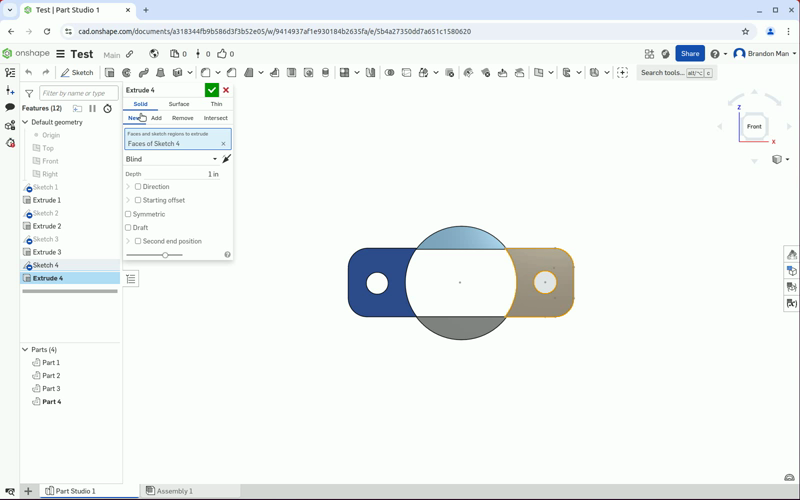
mouse_move(137, 120)
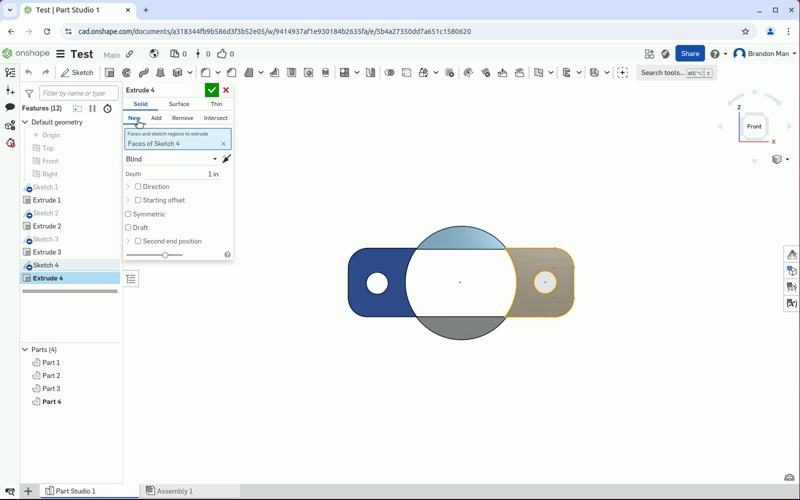
click(137, 120)
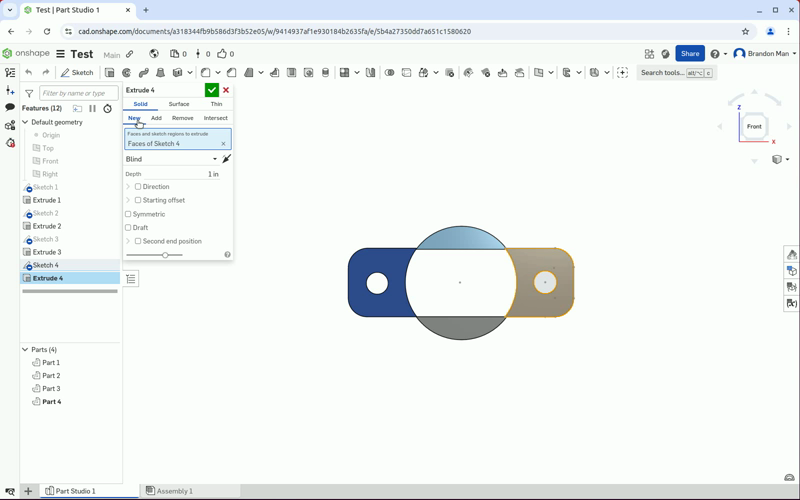
key(tab, 4)
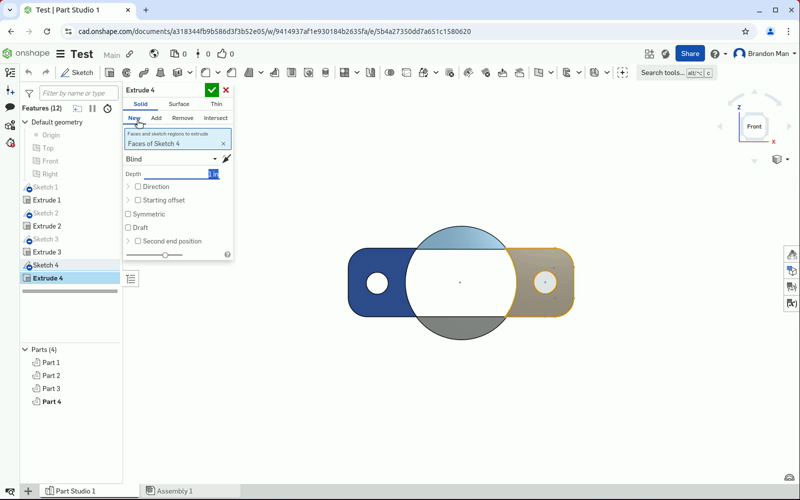
text(9.628)
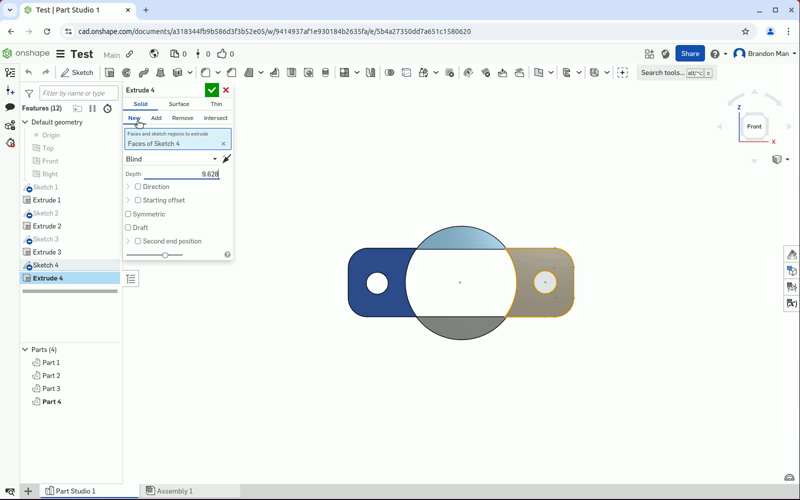
key(enter)
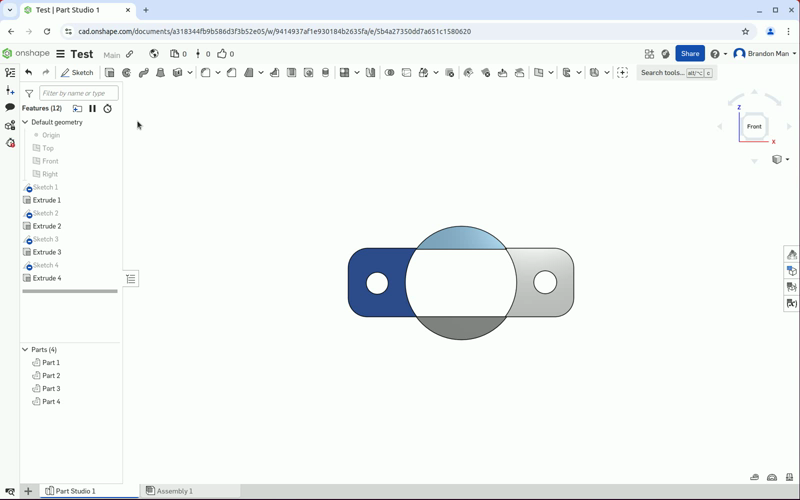
key(shift+h)
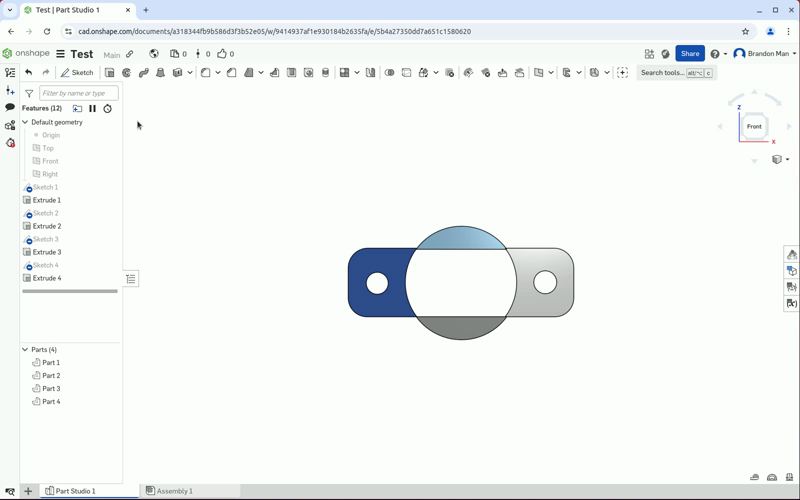
key(shift+h)
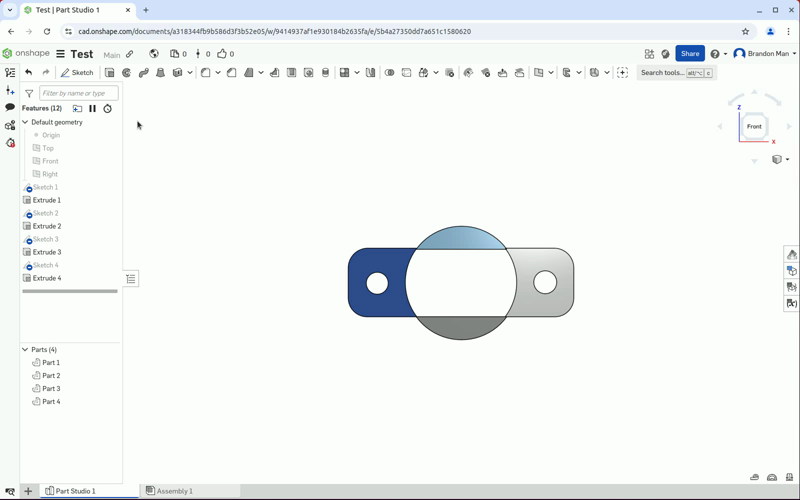
mouse_move(73, 189)
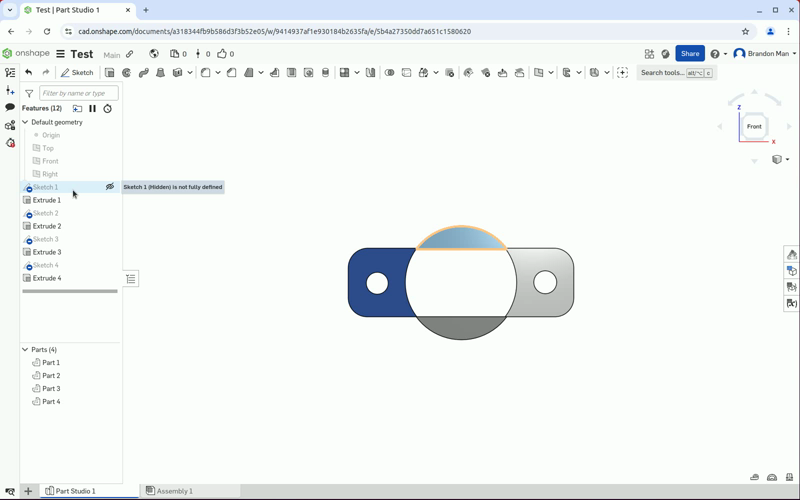
click(73, 189)
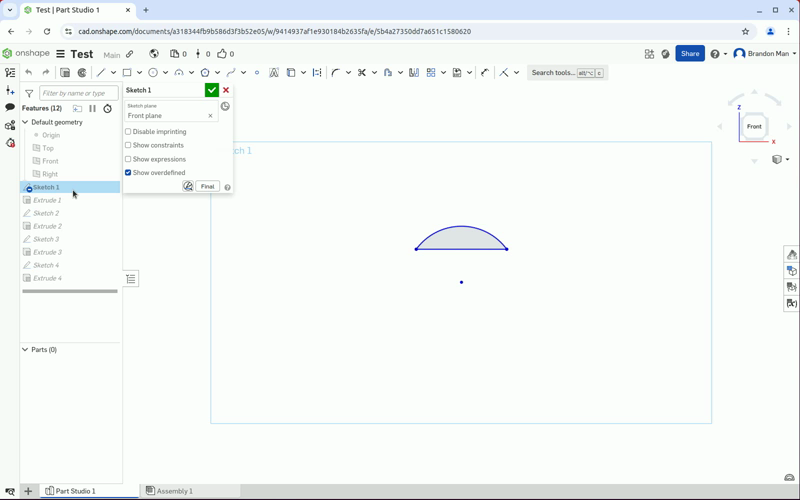
mouse_move(229, 92)
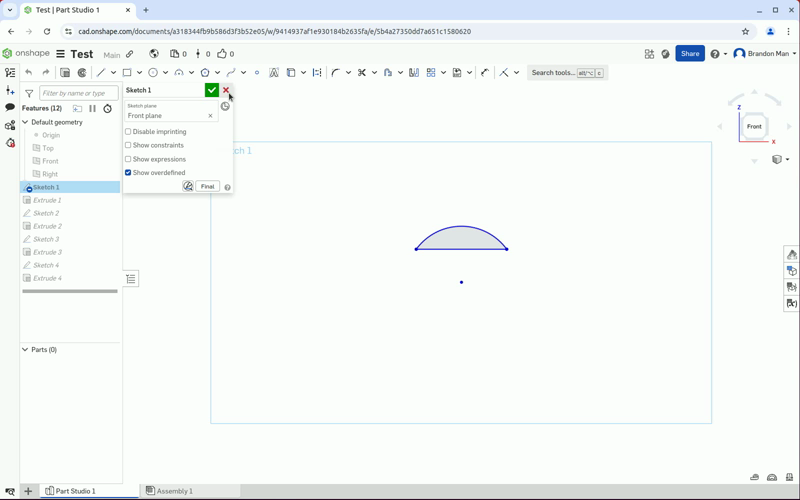
click(229, 92)
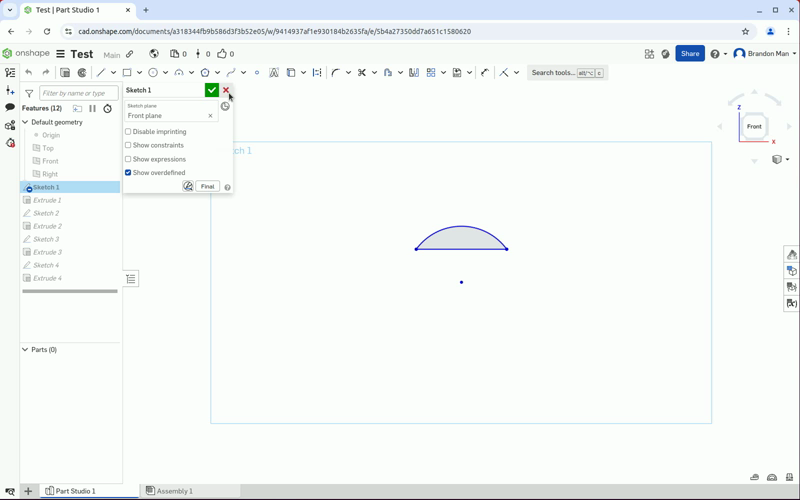
key(shift+s)
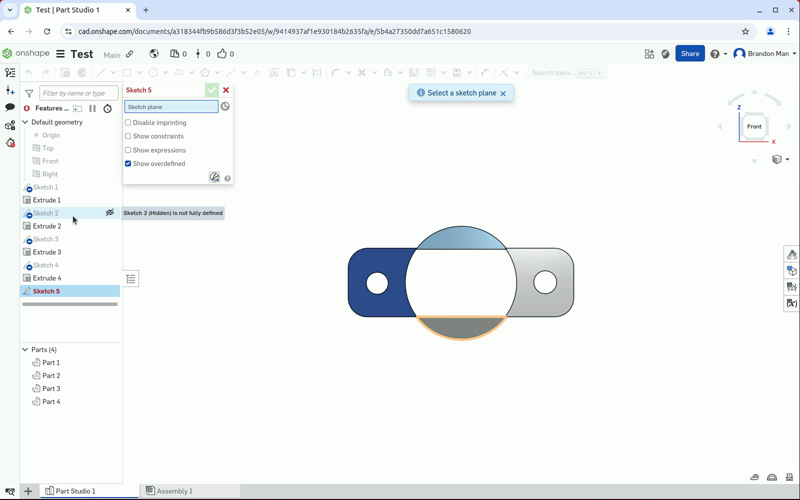
scroll(3)
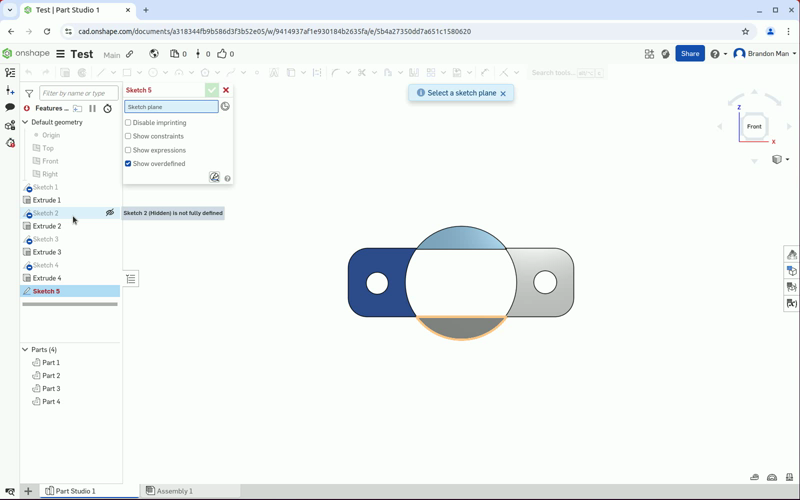
mouse_move(73, 163)
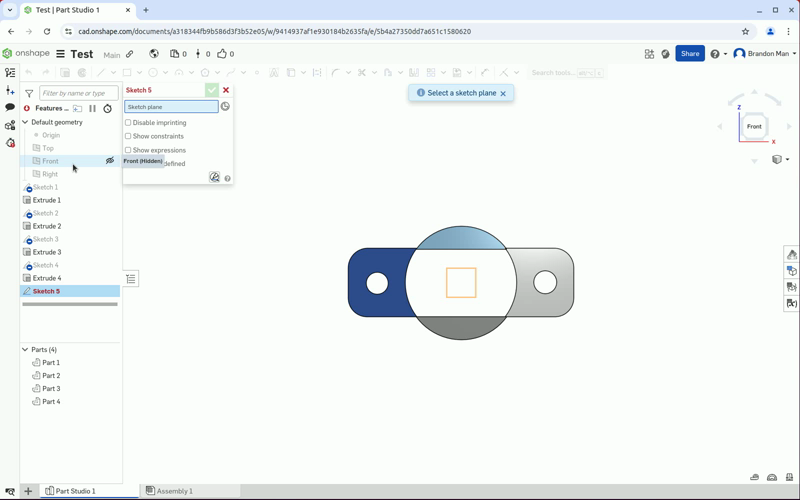
click(73, 163)
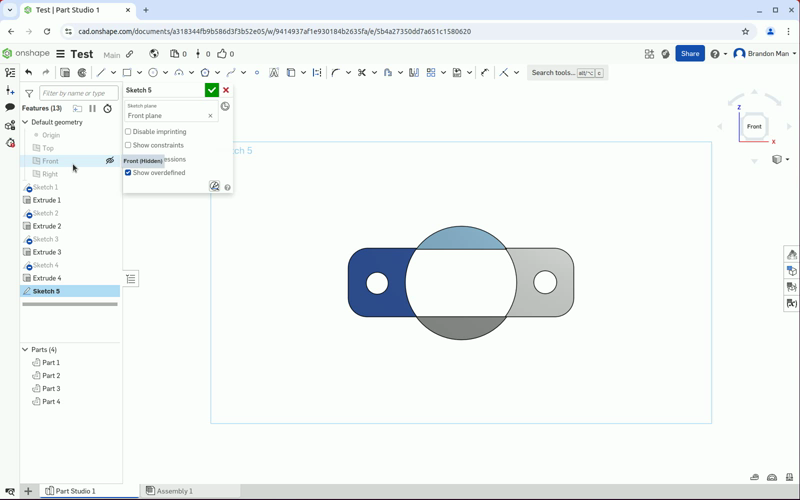
mouse_move(73, 352)
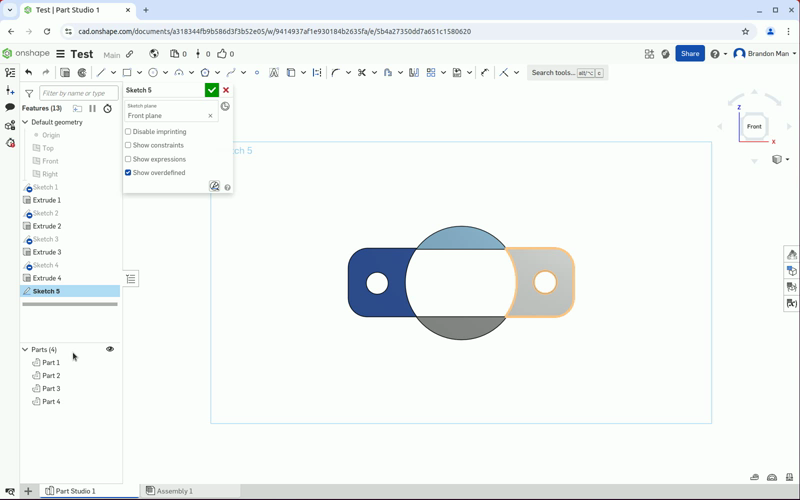
key(y)
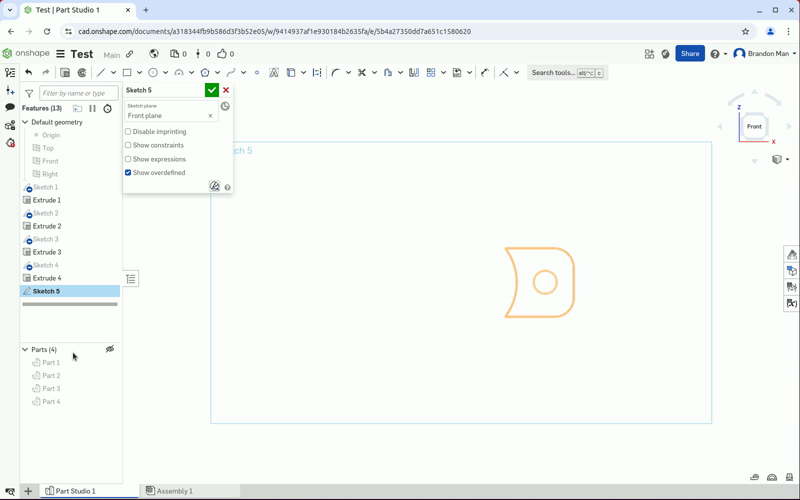
key(l)
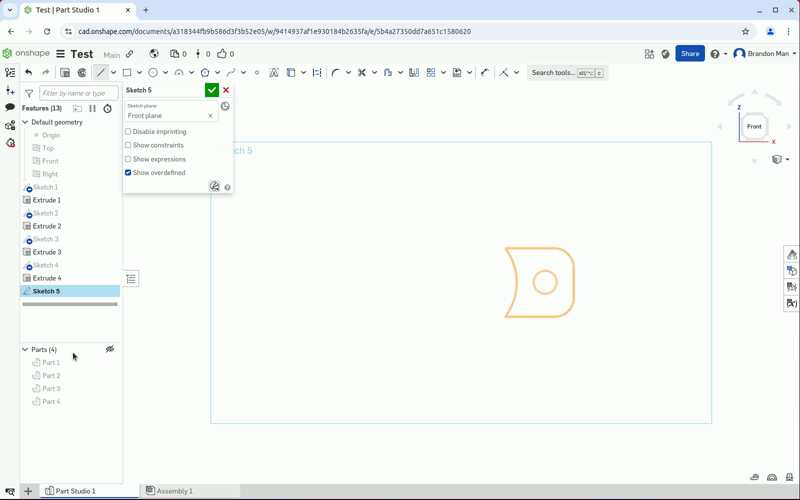
key_down(shift)
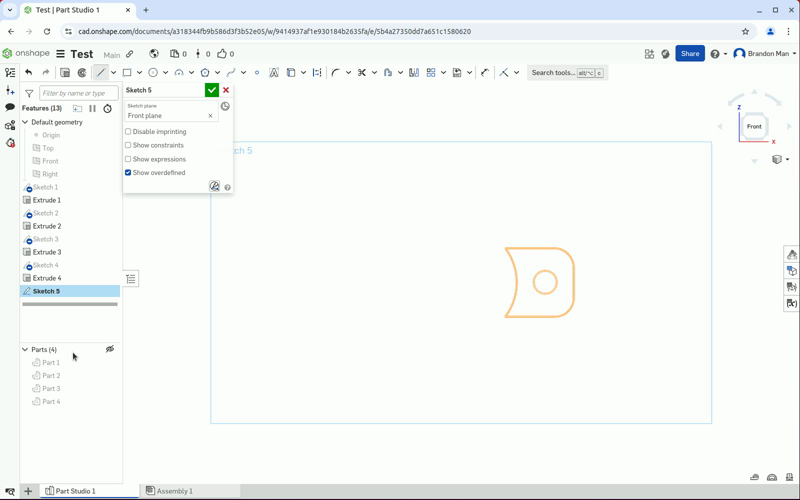
mouse_move(416, 316)
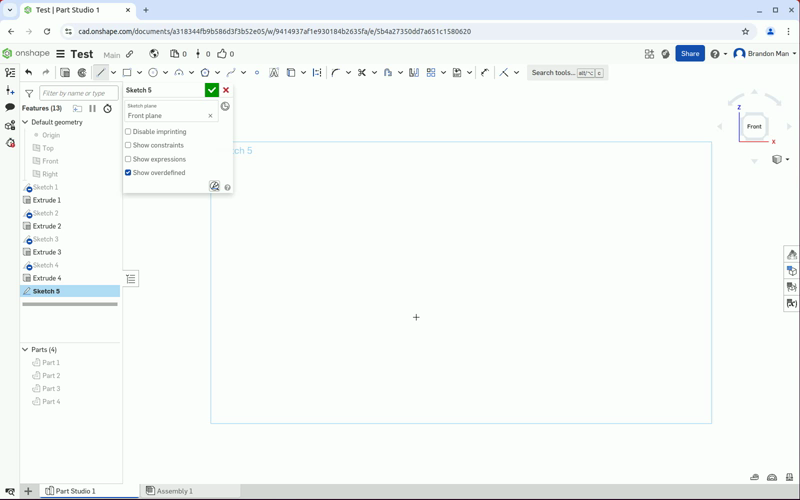
click(416, 316)
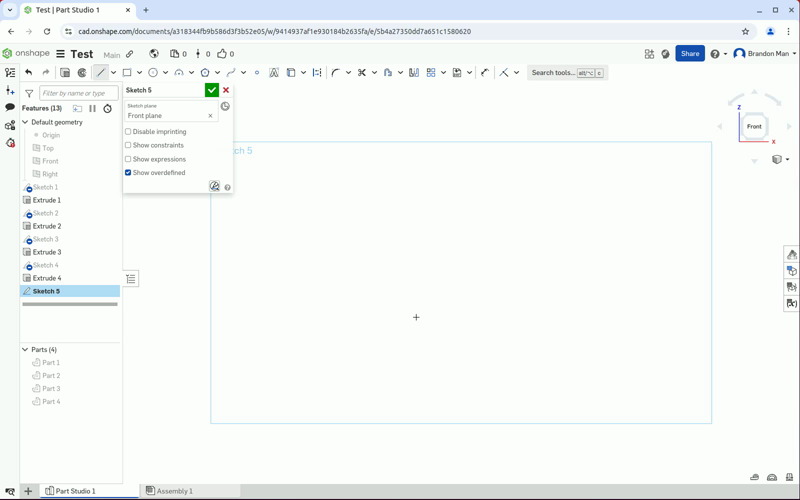
key_up(shift)
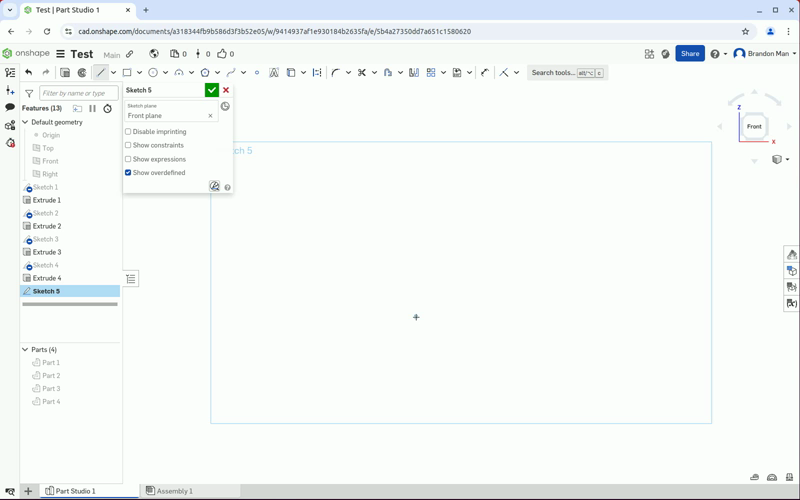
key_down(shift)
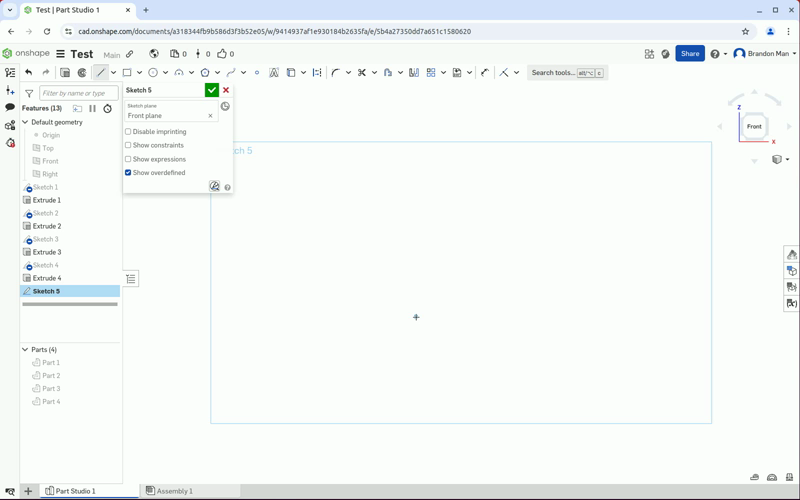
mouse_move(505, 316)
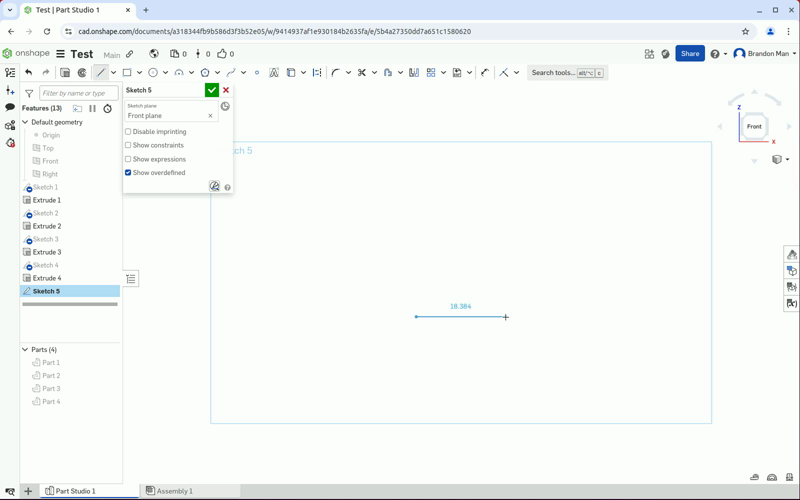
click(505, 316)
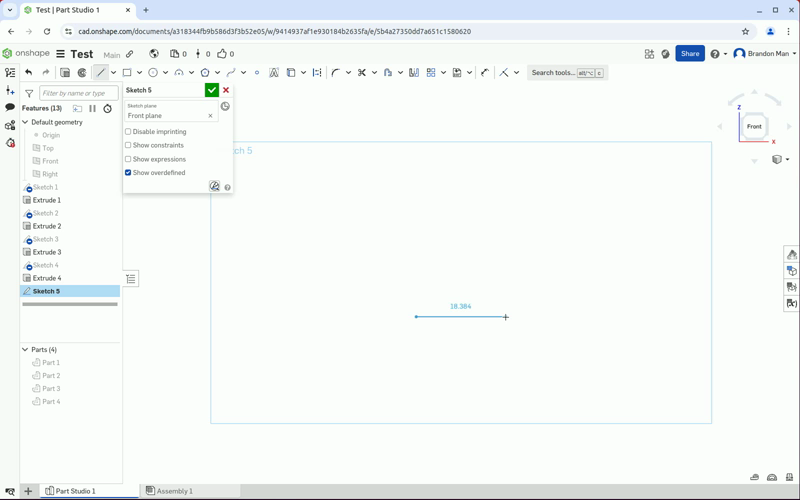
key_up(shift)
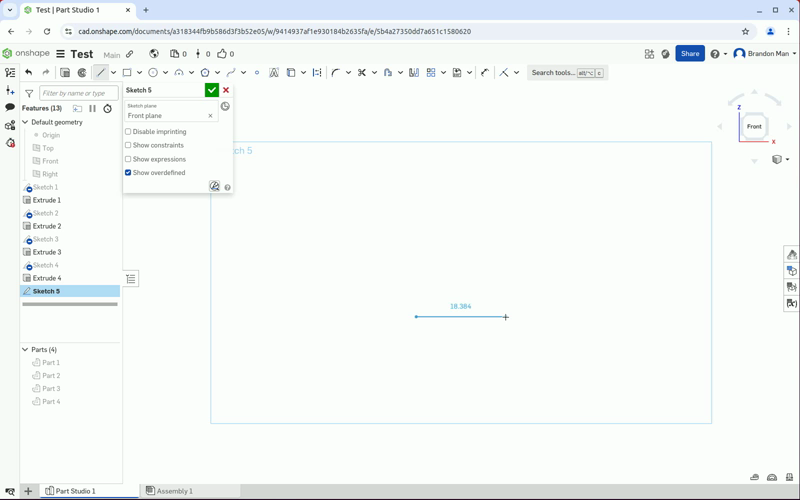
key(esc)
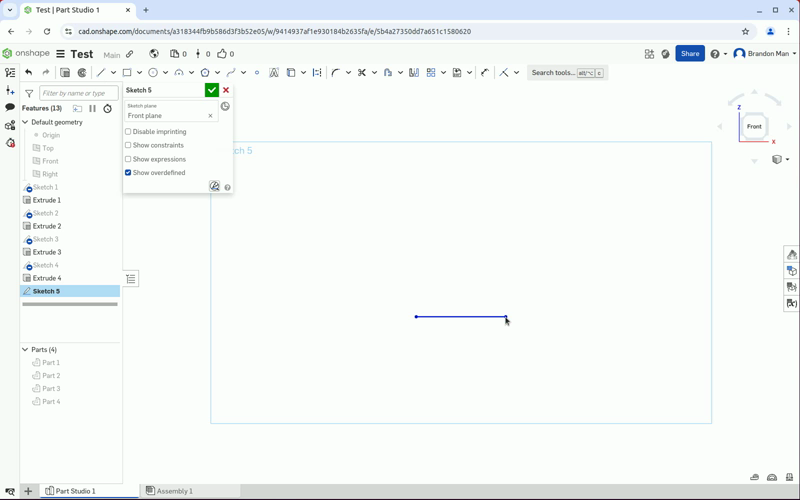
key(a)
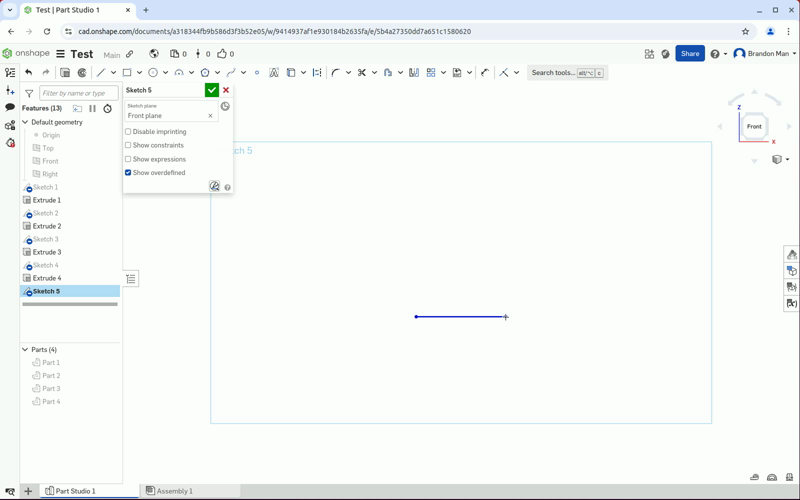
mouse_move(505, 316)
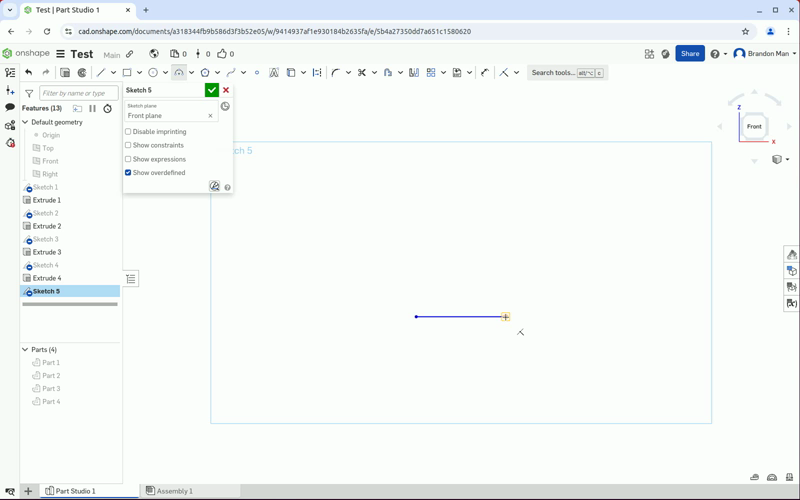
click(505, 316)
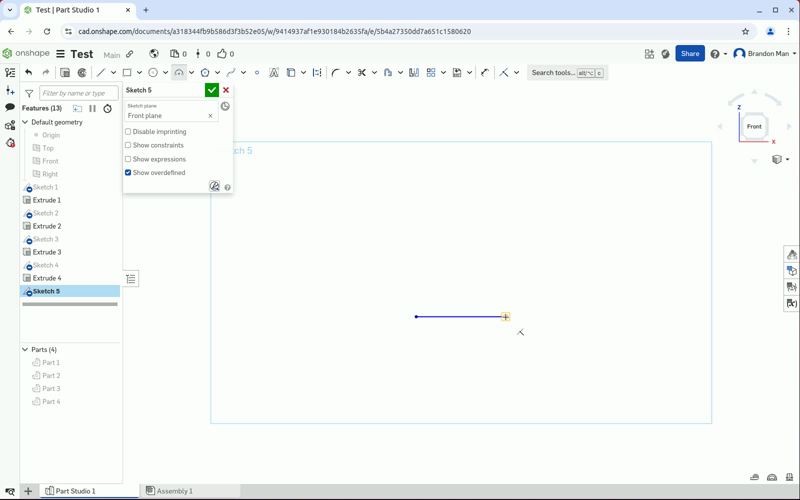
key_down(shift)
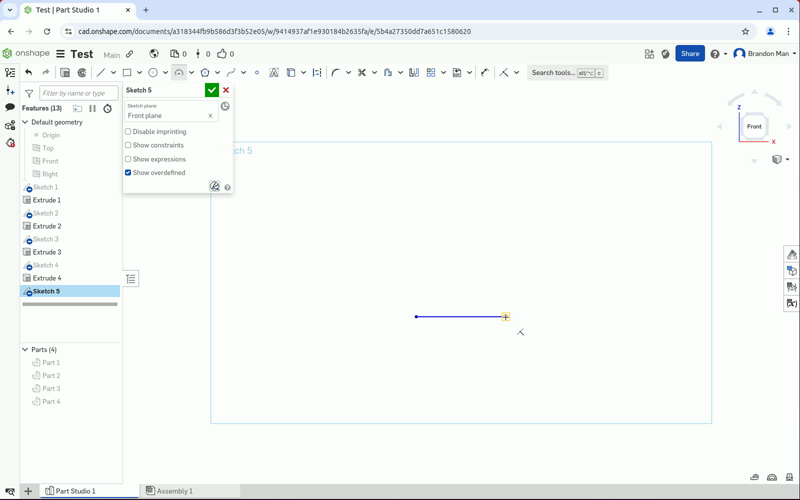
mouse_move(505, 249)
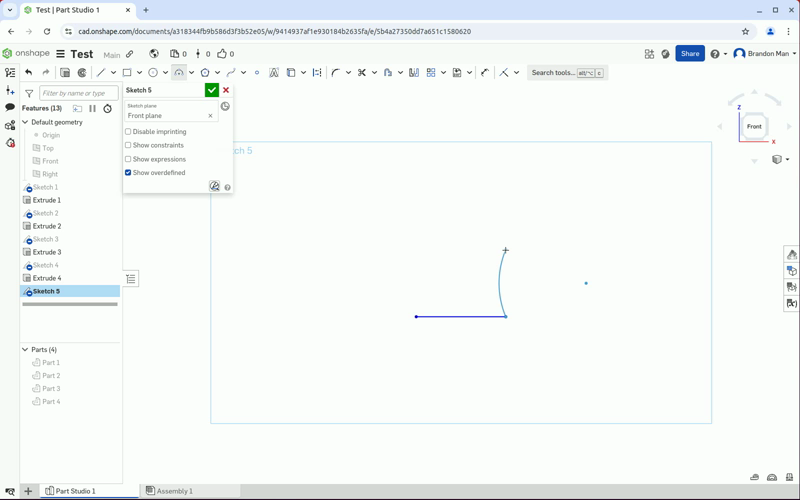
click(505, 249)
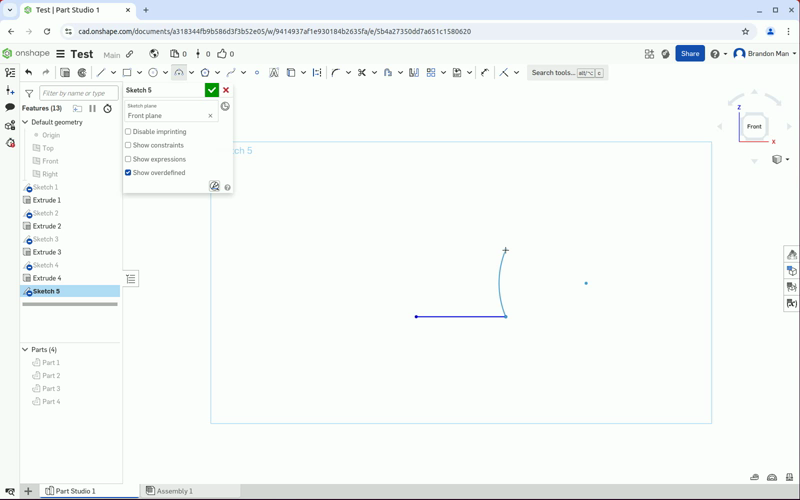
mouse_move(516, 283)
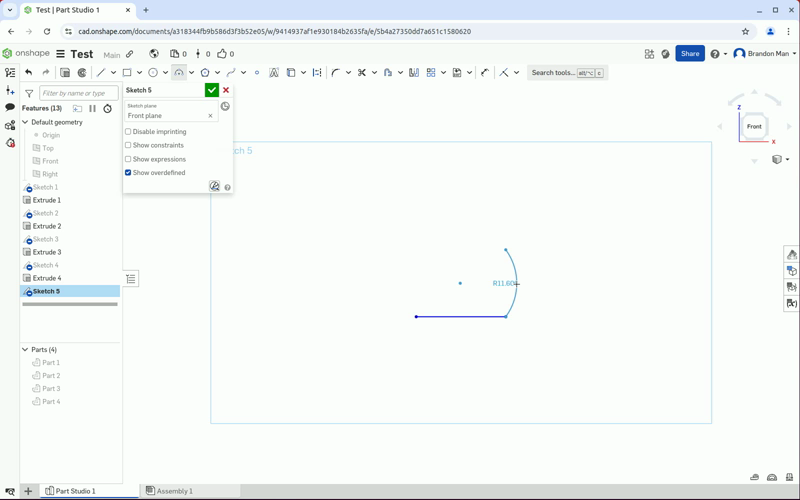
click(516, 283)
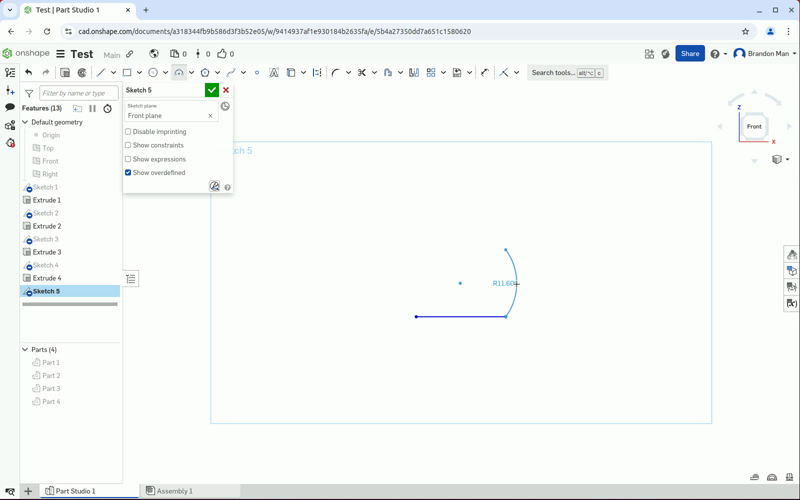
key_up(shift)
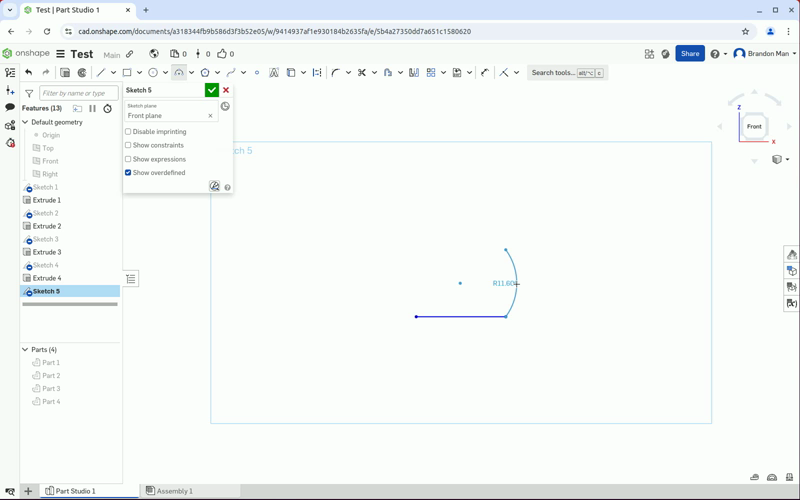
key(esc)
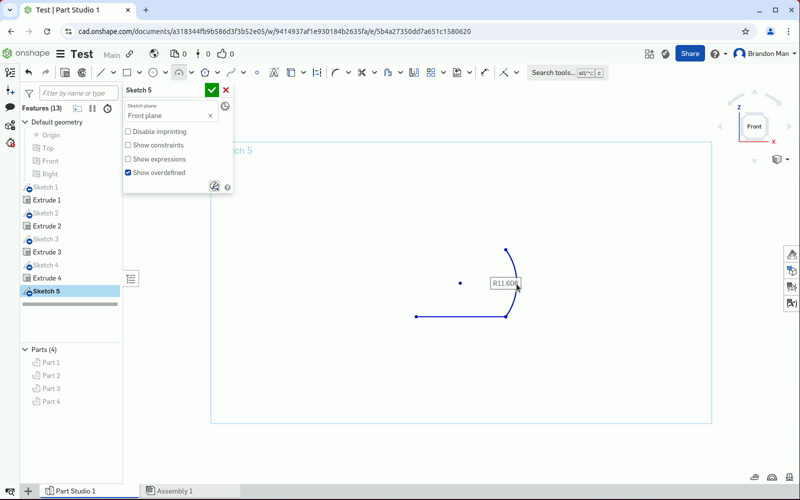
key(l)
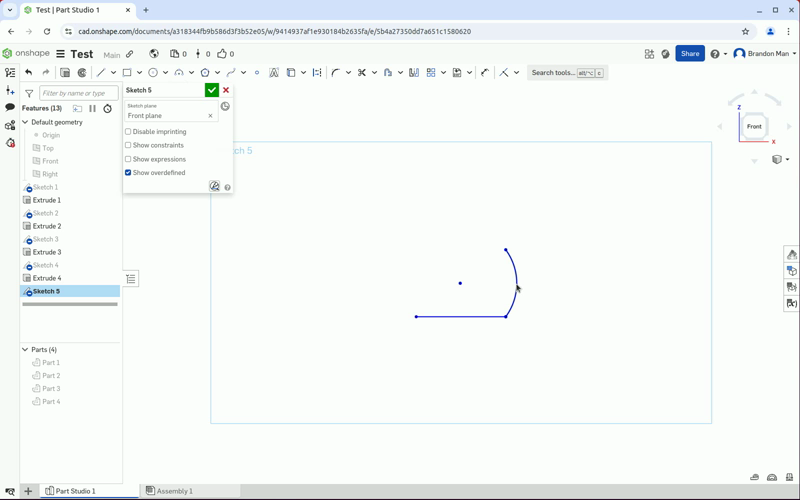
mouse_move(505, 249)
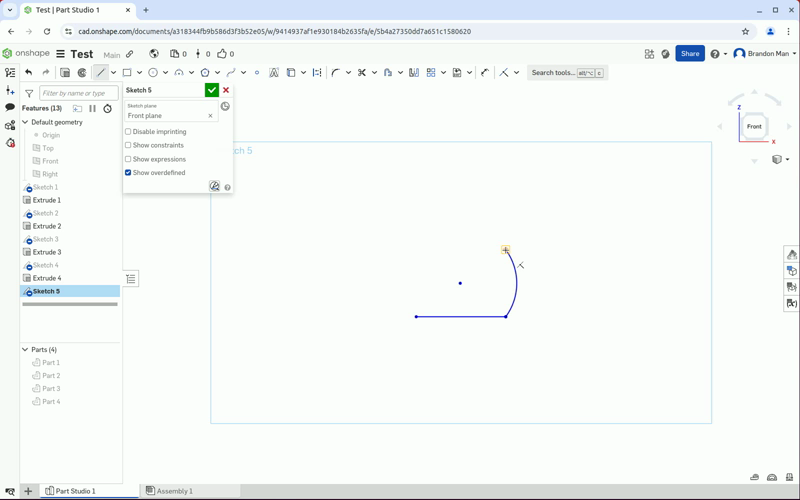
click(505, 249)
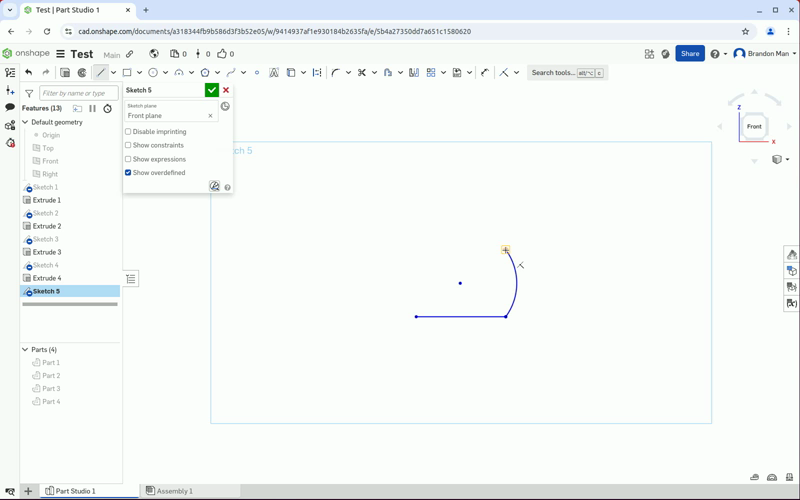
key_down(shift)
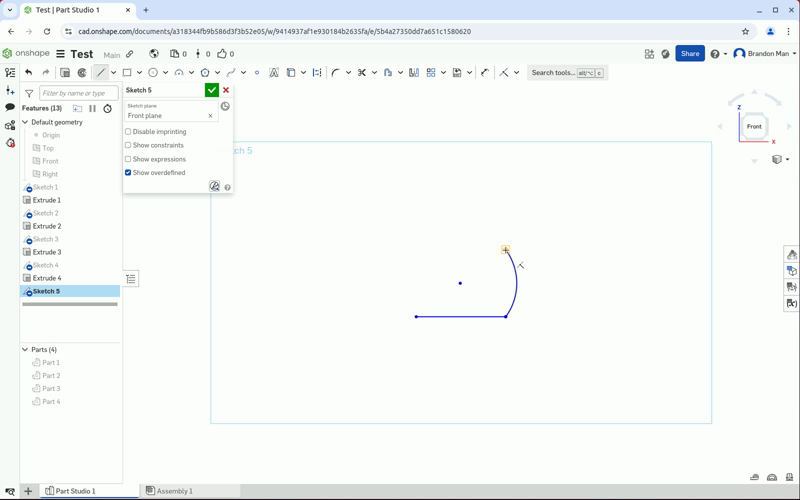
mouse_move(416, 249)
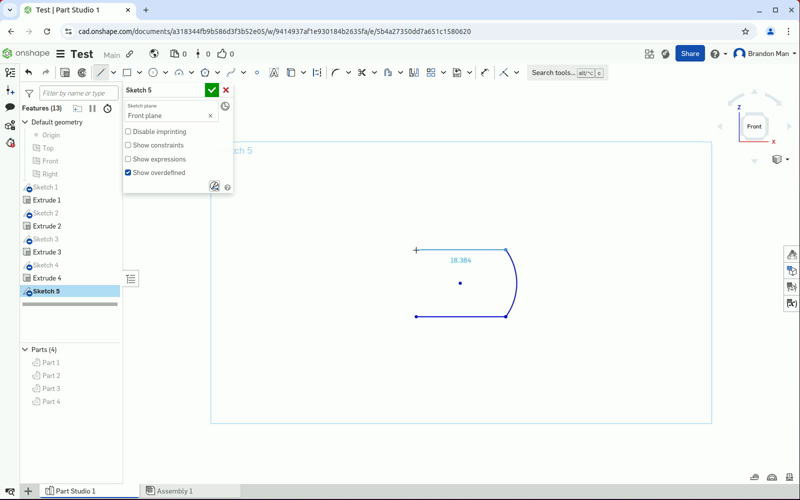
click(416, 249)
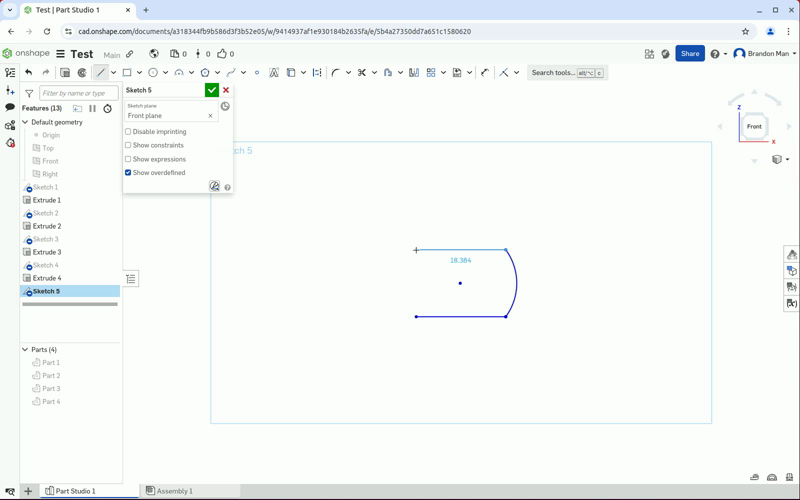
key_up(shift)
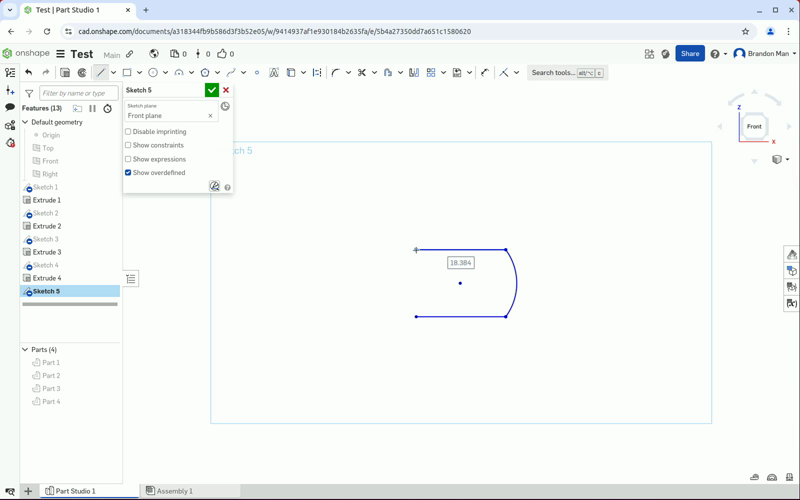
key(esc)
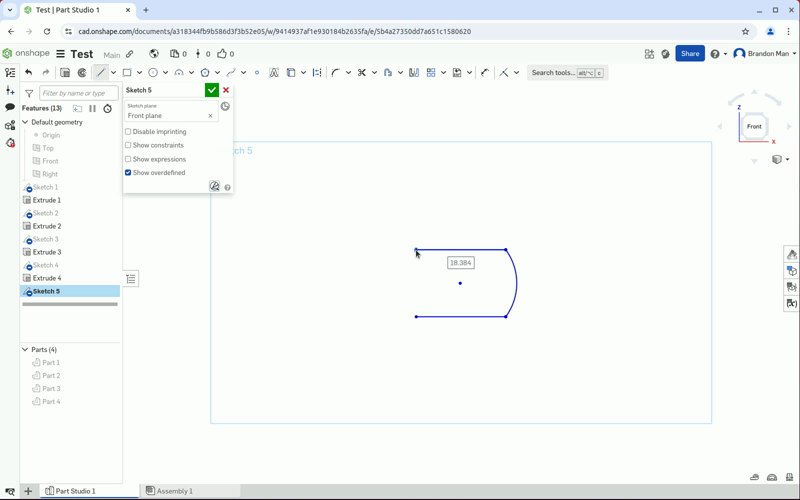
key(a)
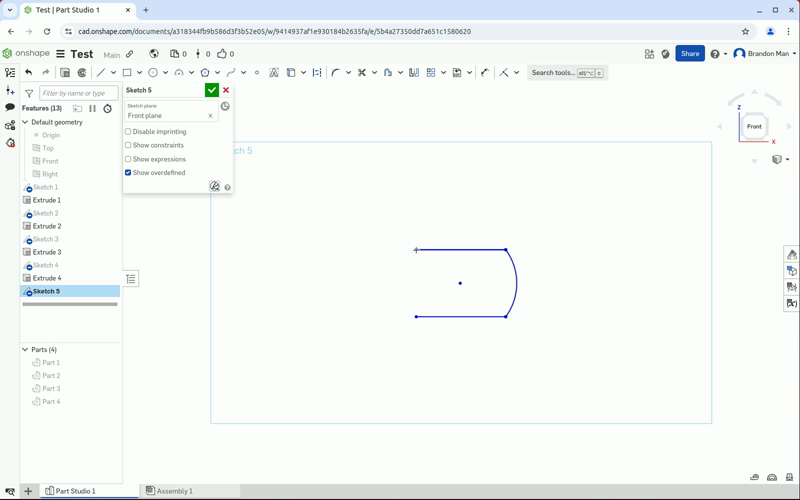
mouse_move(416, 249)
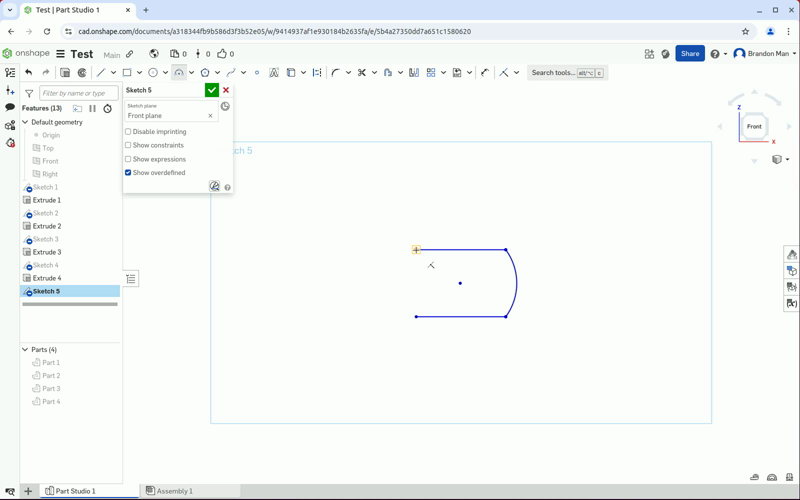
click(416, 249)
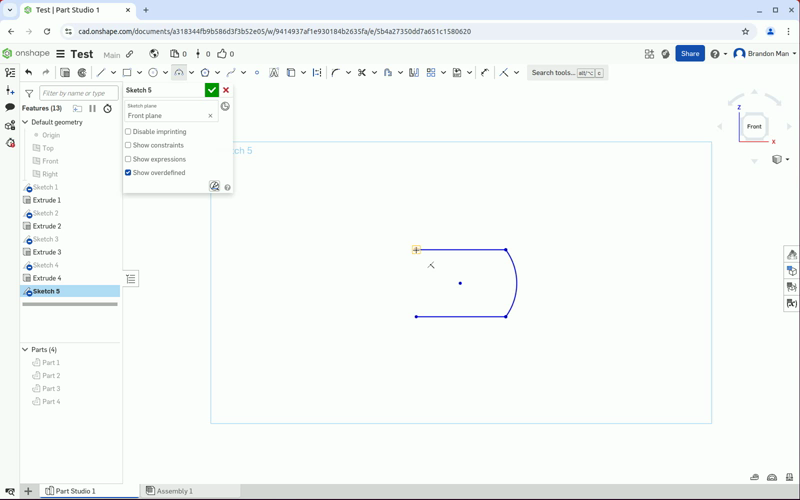
mouse_move(416, 316)
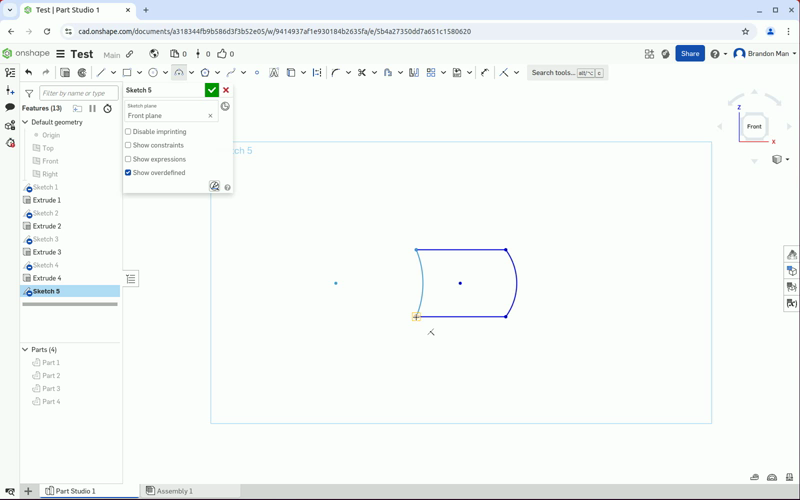
click(416, 316)
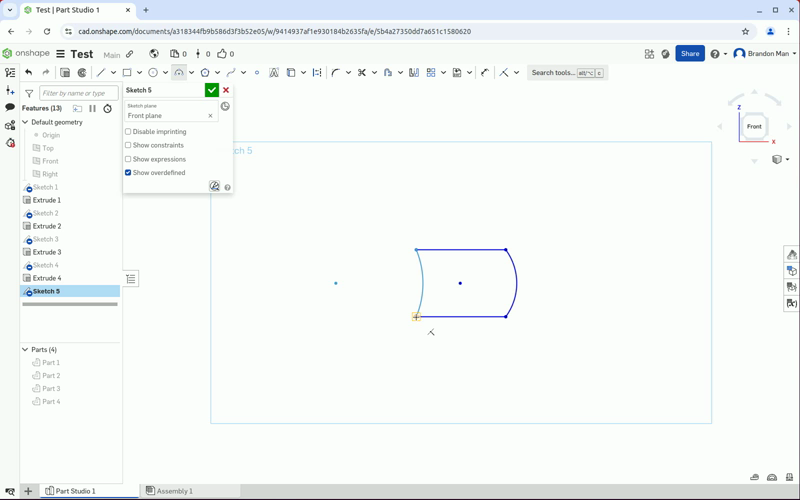
key_down(shift)
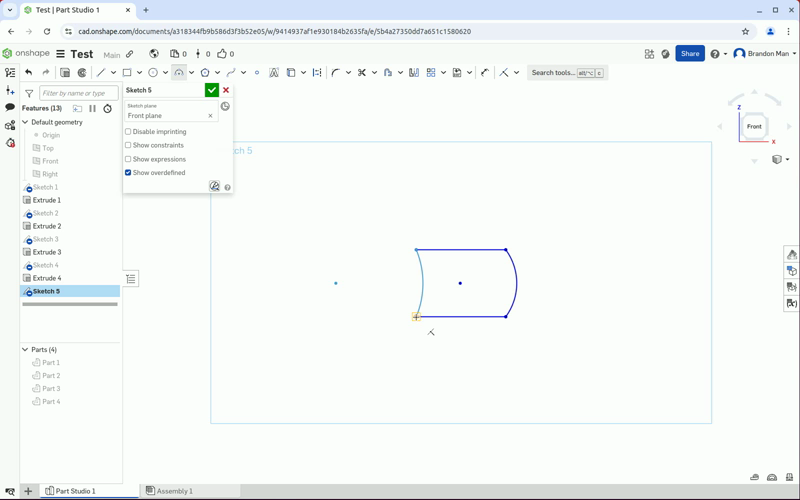
mouse_move(405, 283)
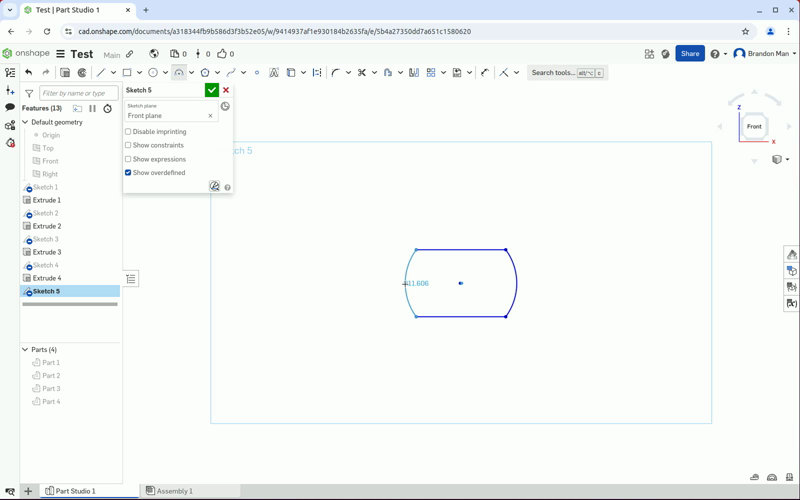
click(405, 283)
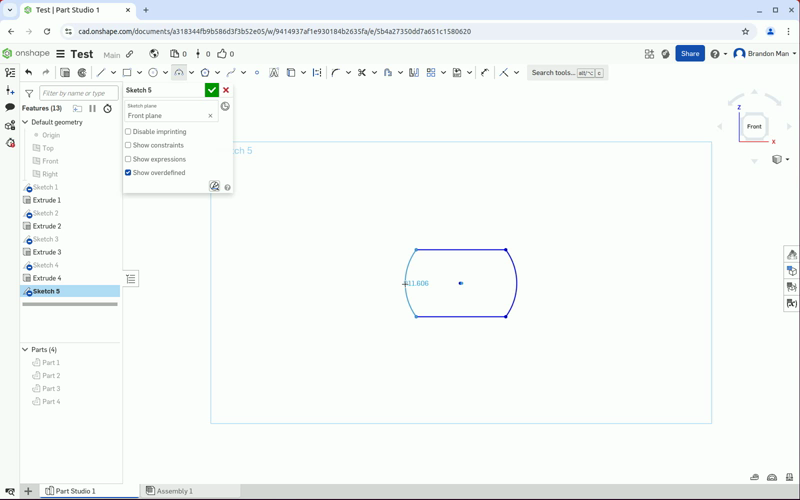
key_up(shift)
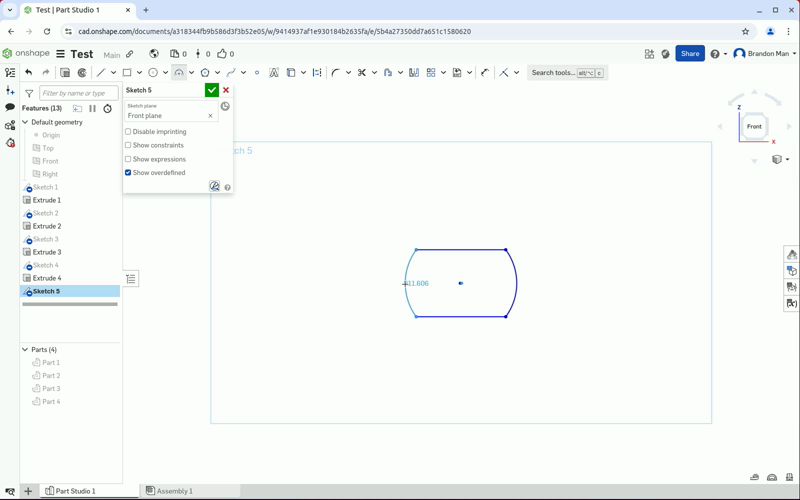
key(esc)
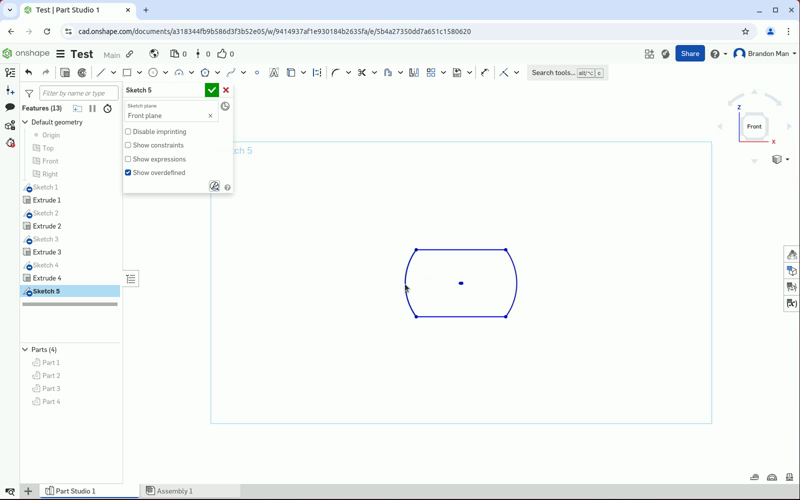
key(c)
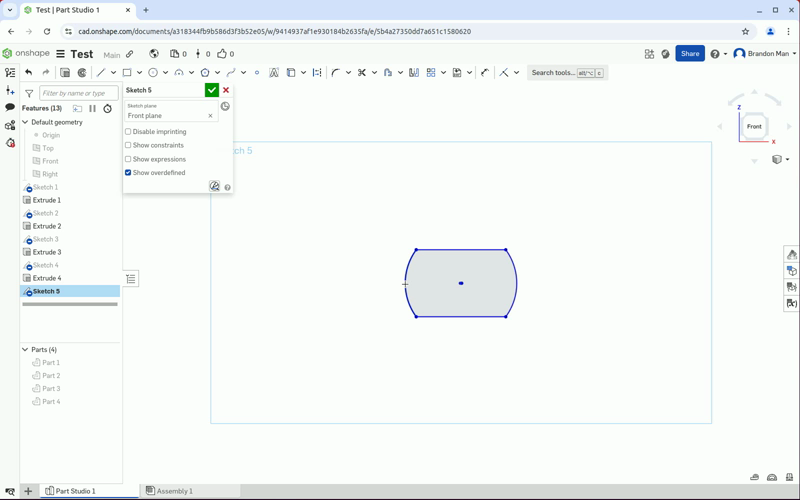
key_down(shift)
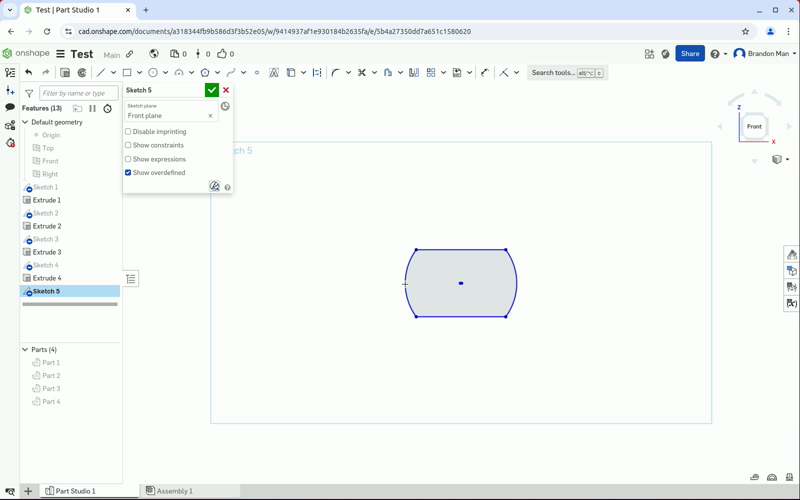
mouse_move(460, 282)
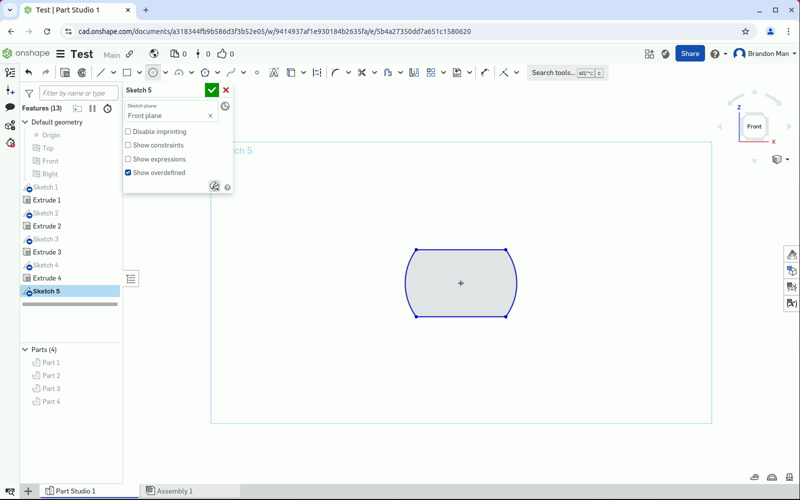
scroll(6)
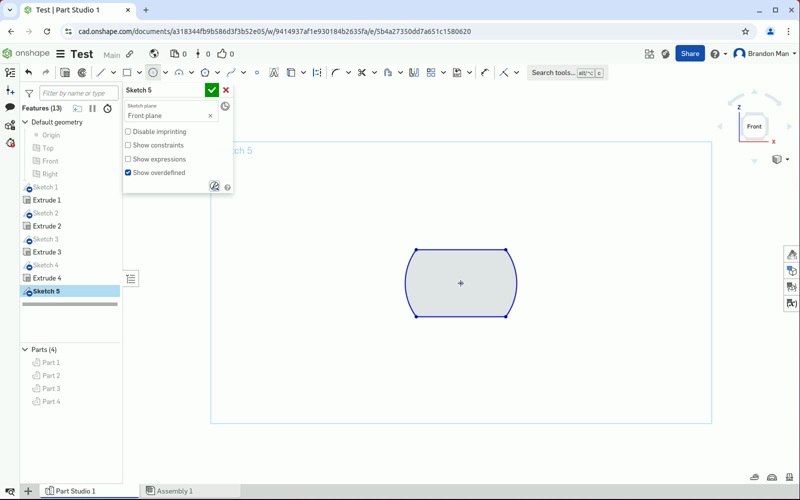
scroll(6)
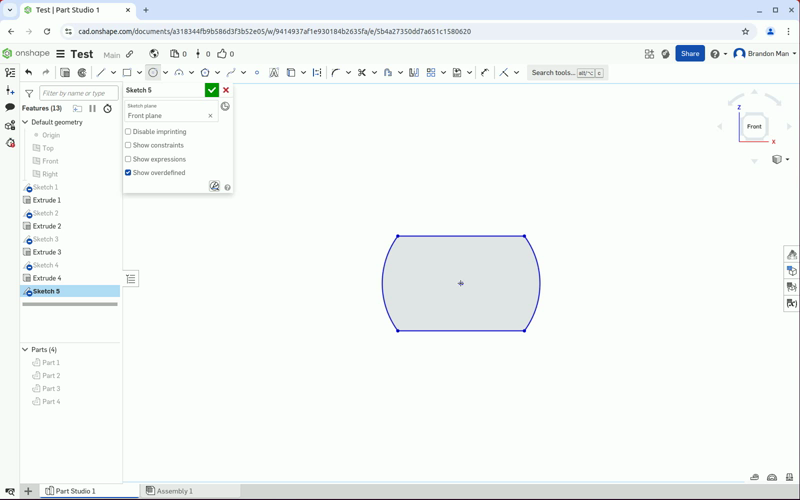
scroll(6)
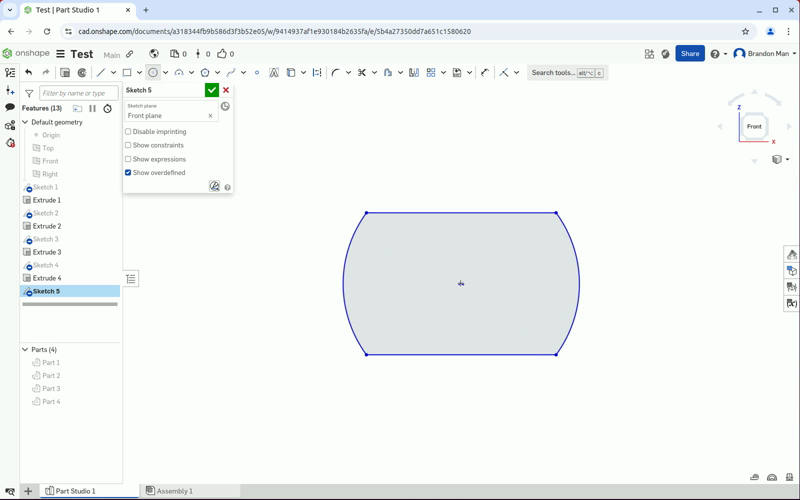
scroll(6)
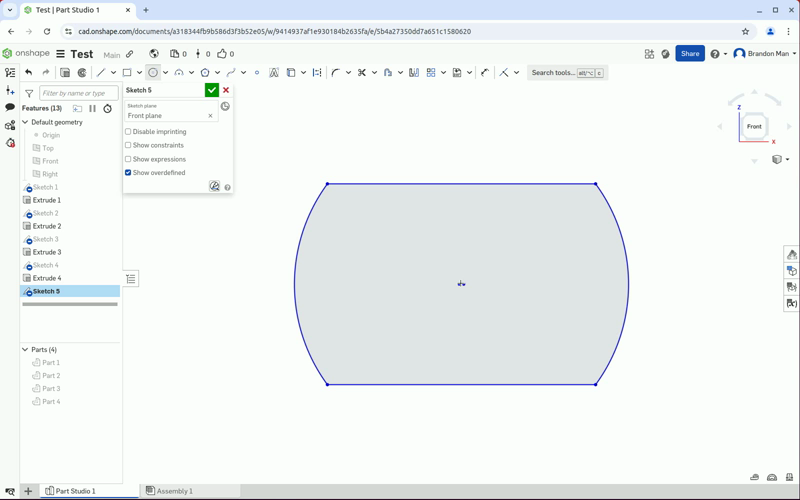
scroll(6)
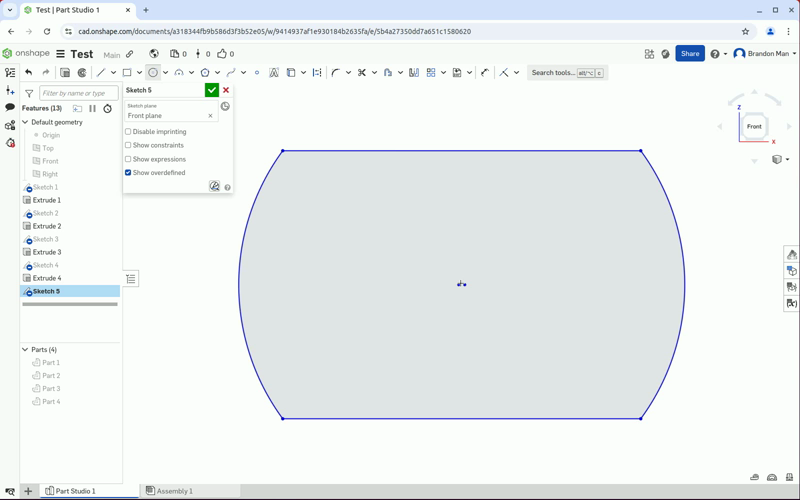
scroll(6)
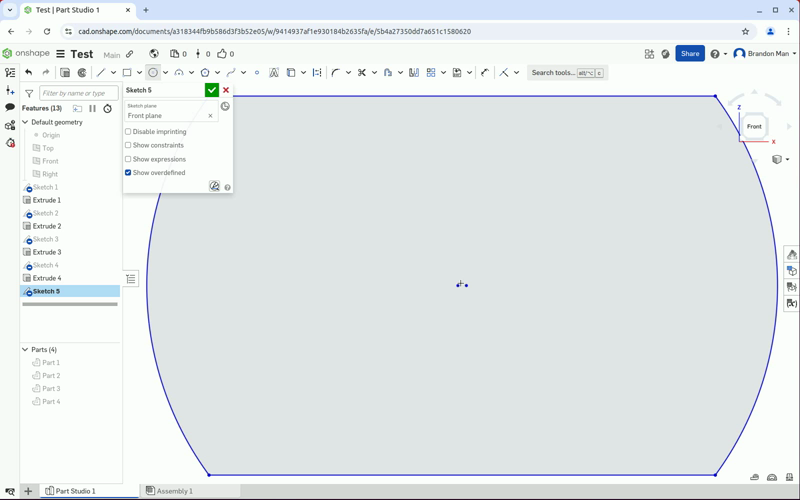
scroll(6)
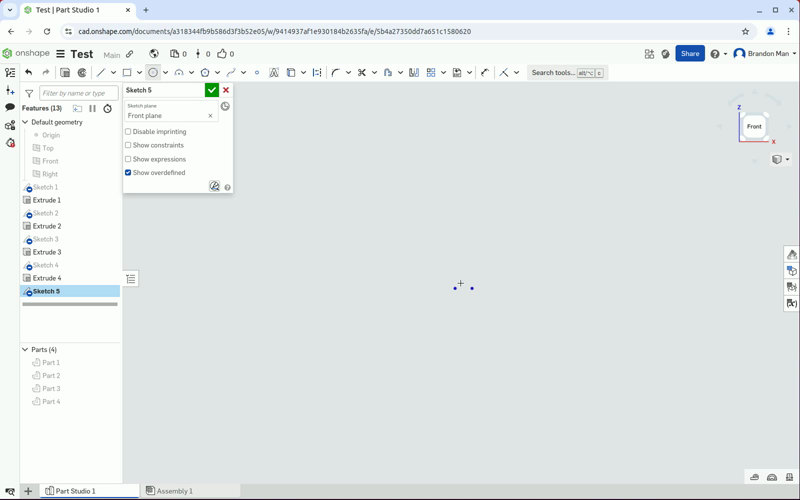
click(460, 282)
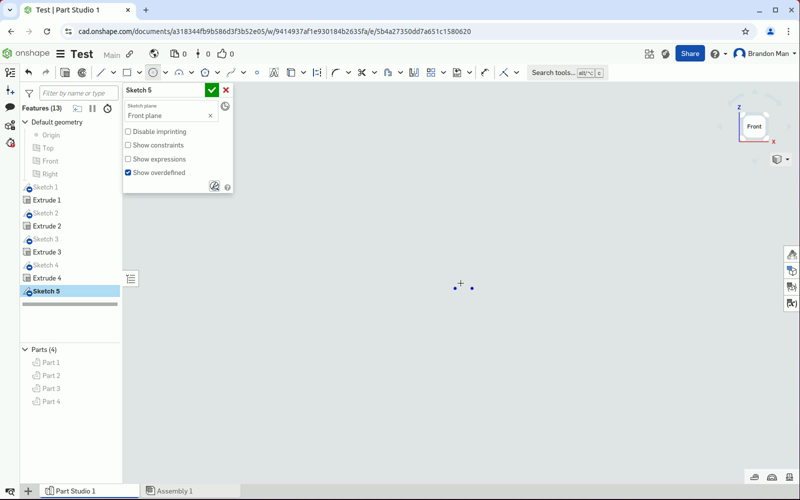
scroll(-6)
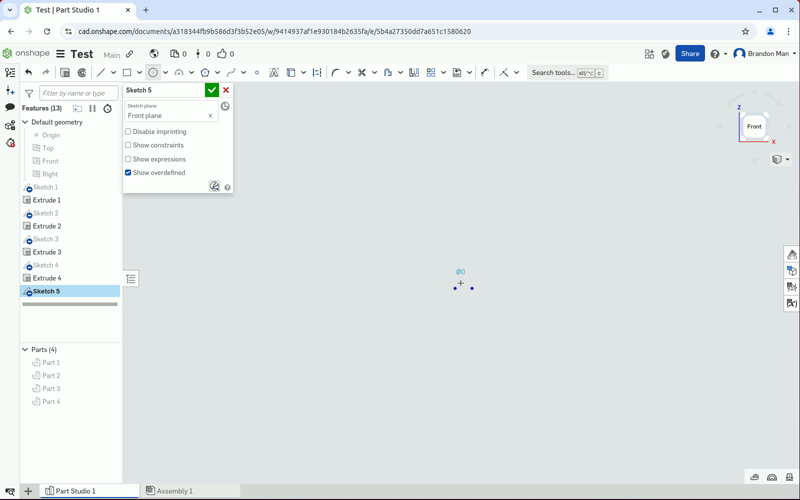
scroll(-6)
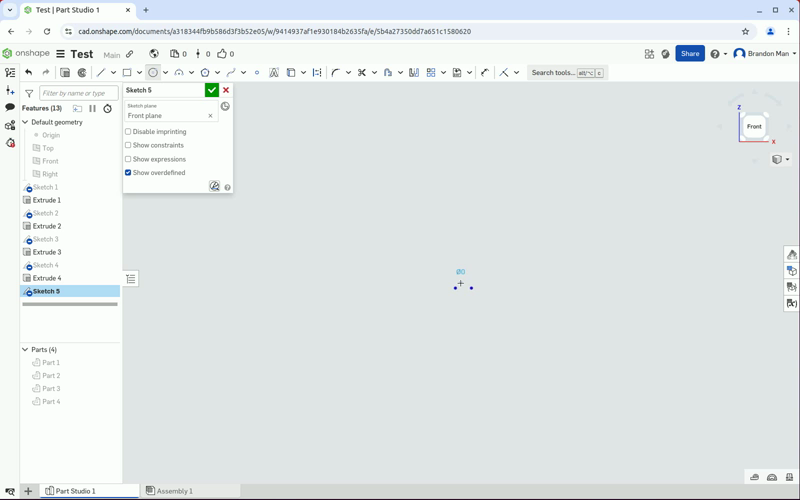
scroll(-6)
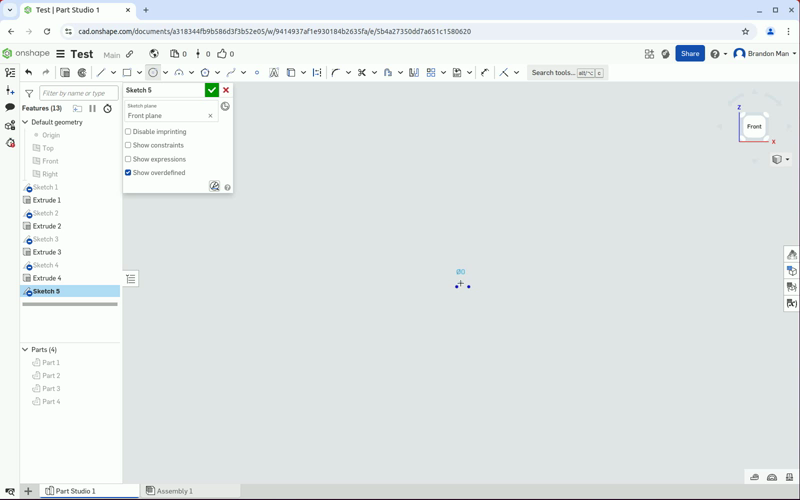
scroll(-6)
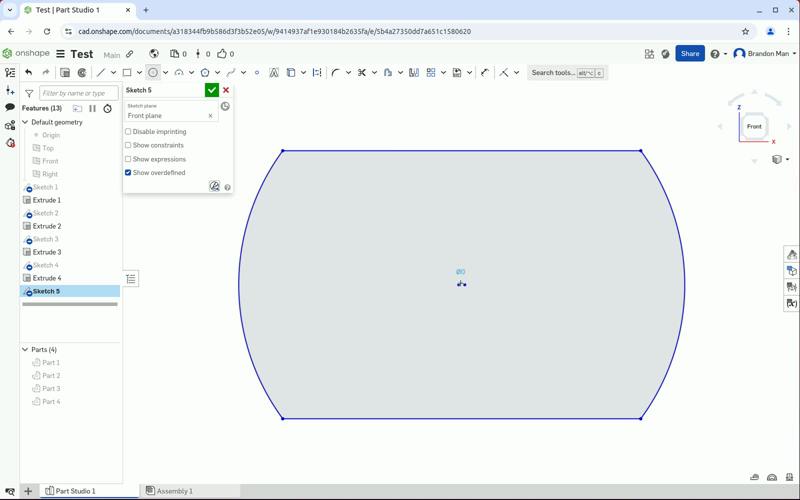
scroll(-6)
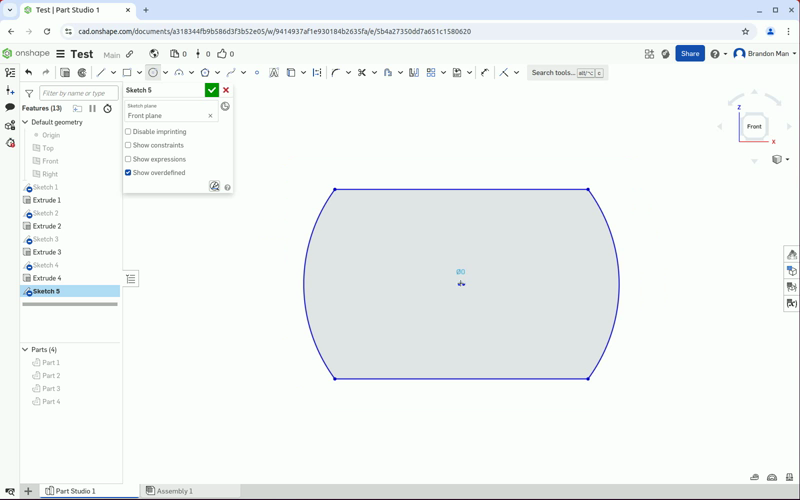
scroll(-6)
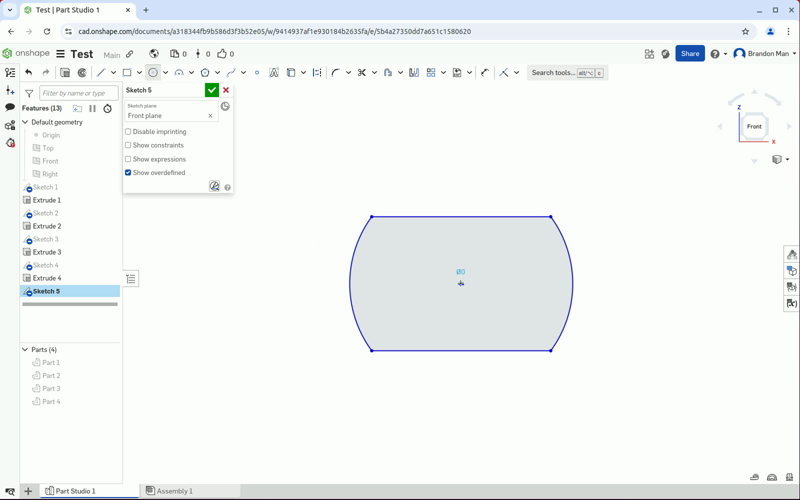
scroll(-6)
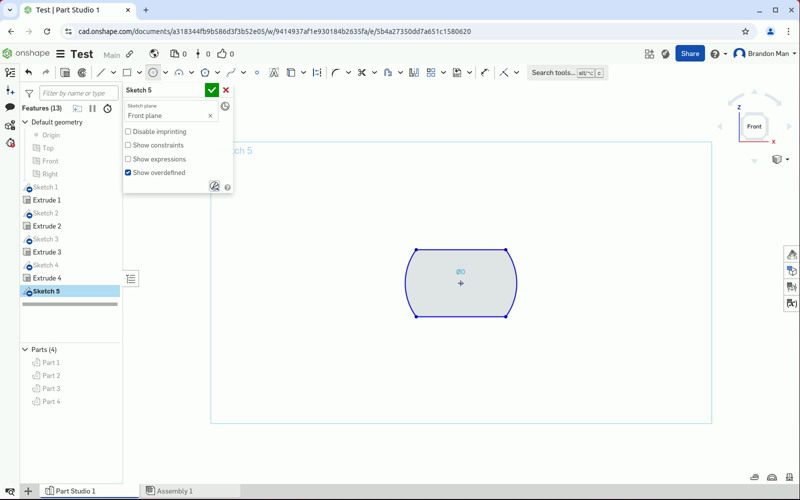
key_up(shift)
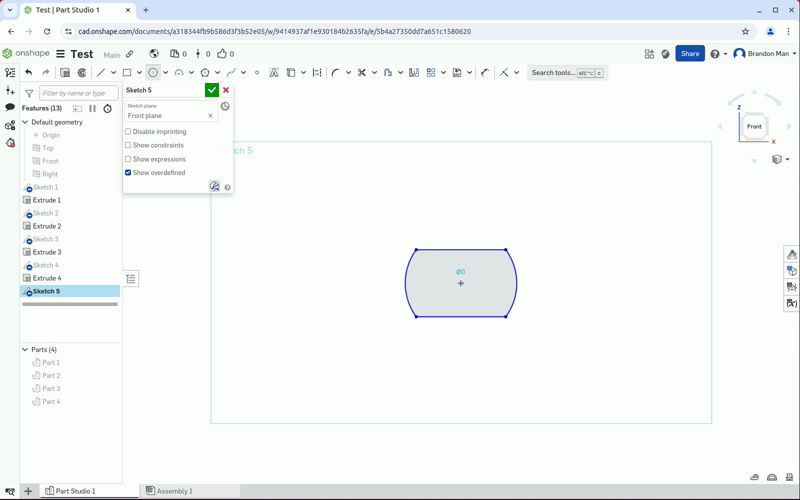
mouse_move(479, 282)
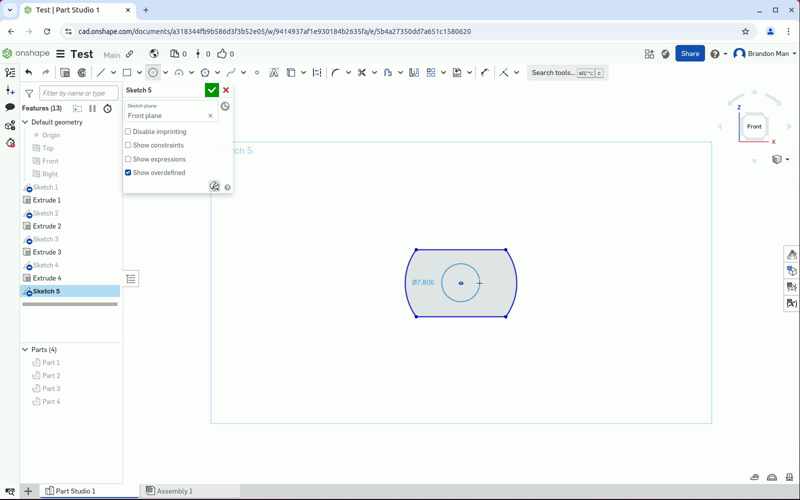
click(479, 282)
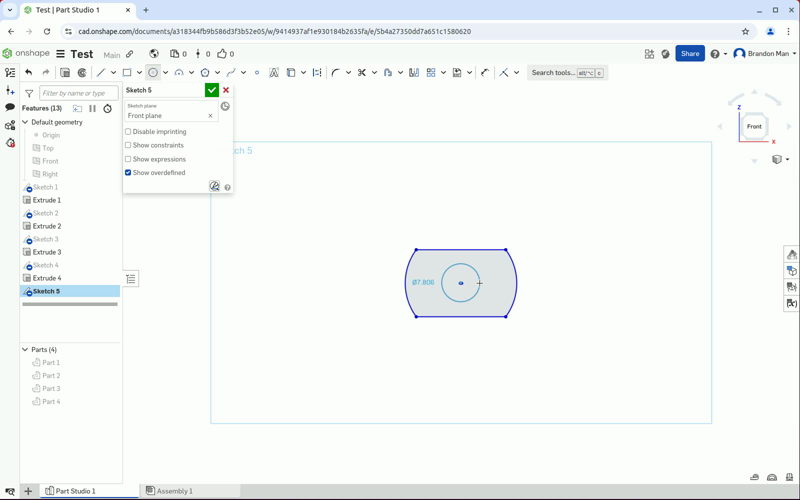
key(esc)
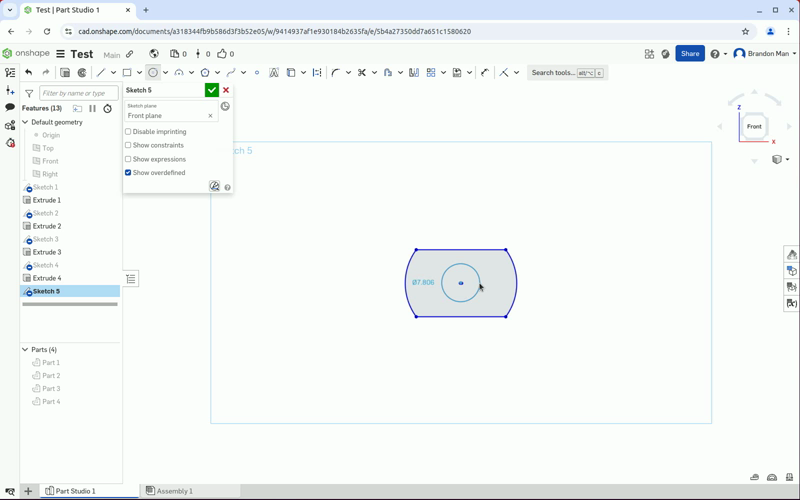
mouse_move(416, 282)
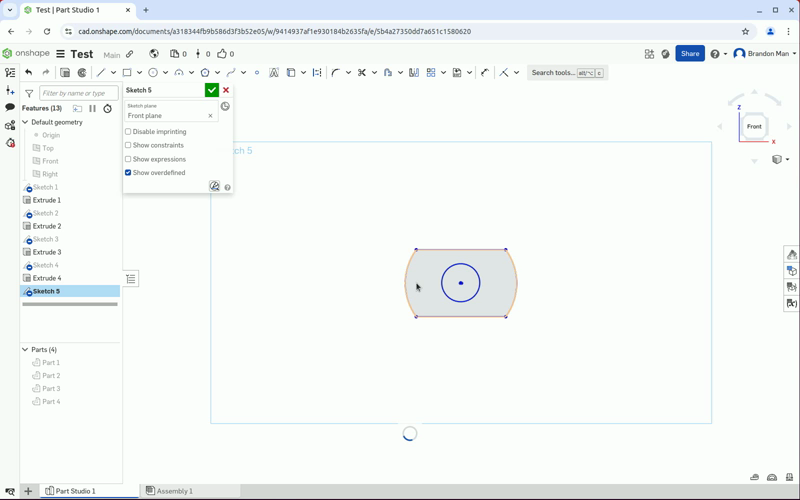
click(416, 282)
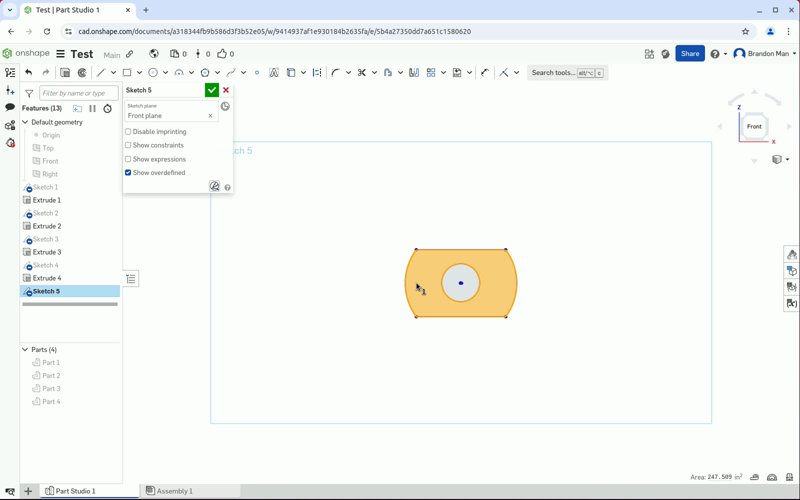
mouse_move(73, 352)
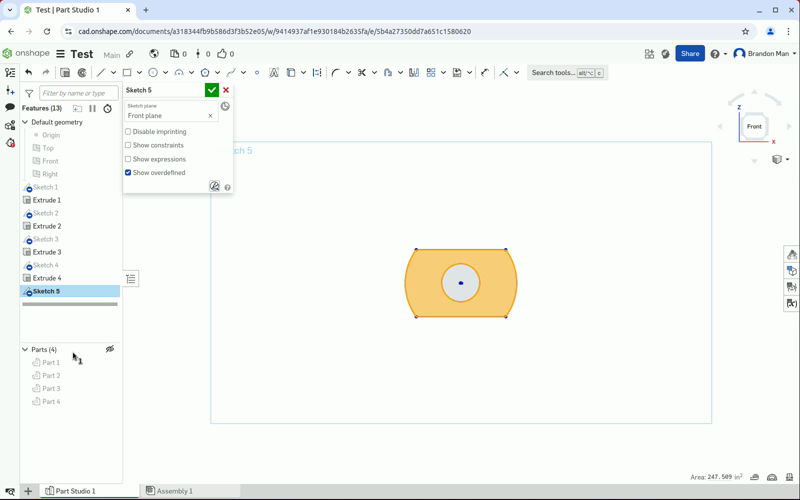
key(shift+y)
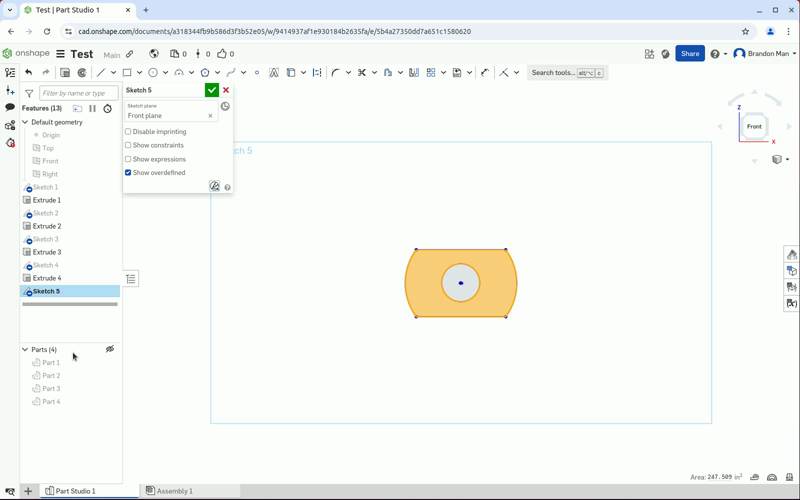
key(shift+e)
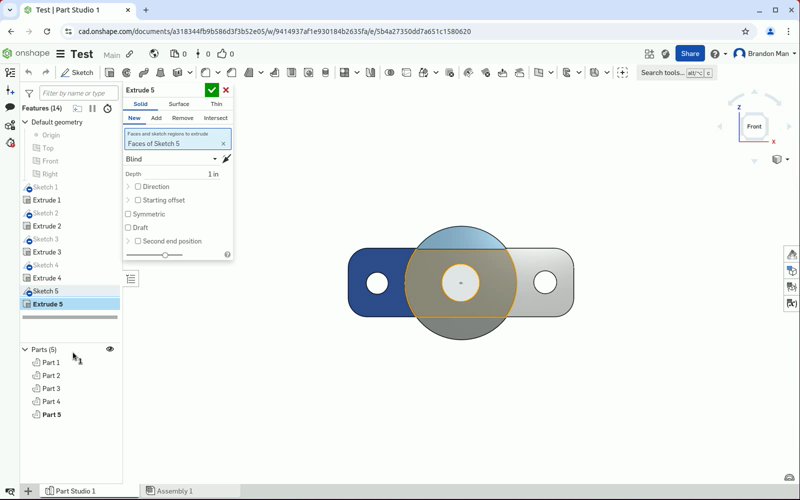
mouse_move(143, 106)
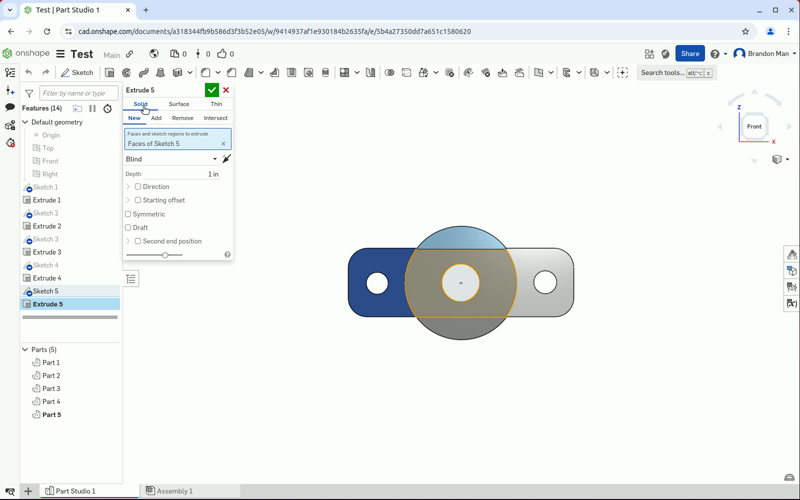
click(143, 106)
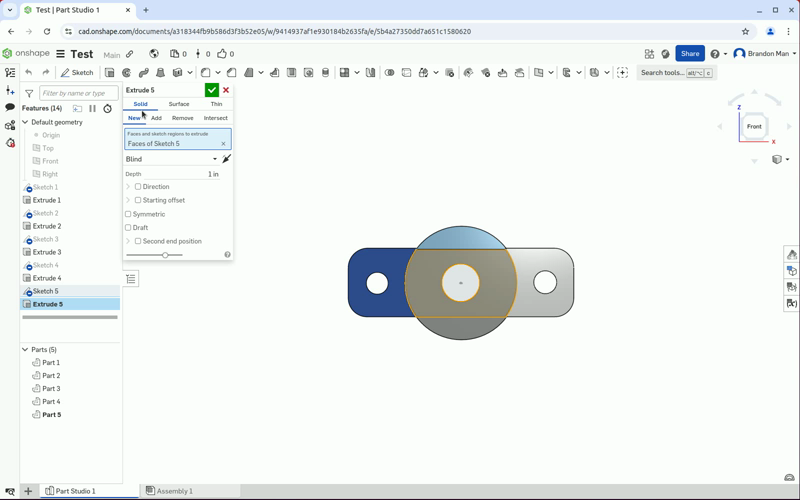
mouse_move(137, 120)
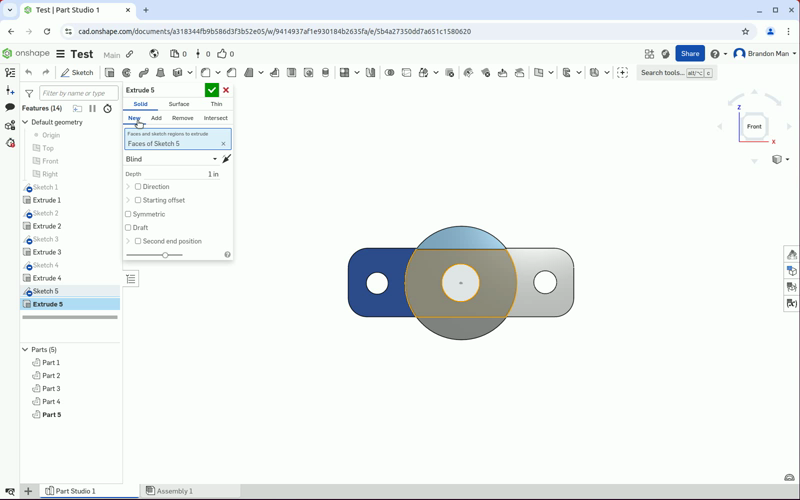
click(137, 120)
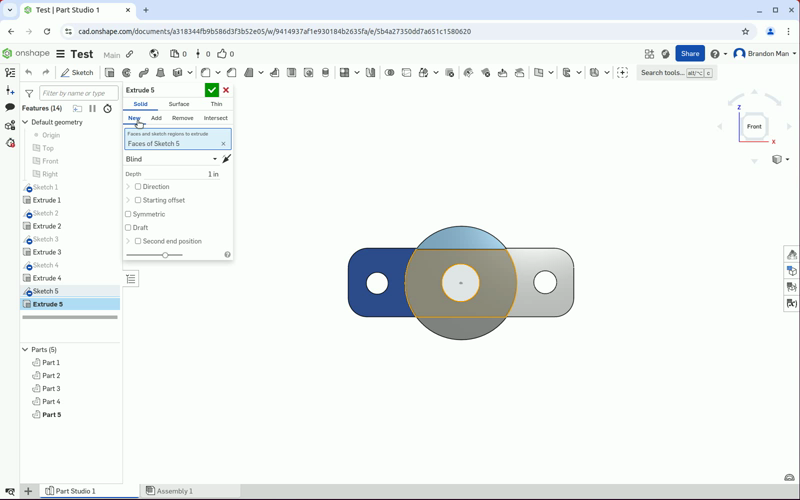
key(tab, 4)
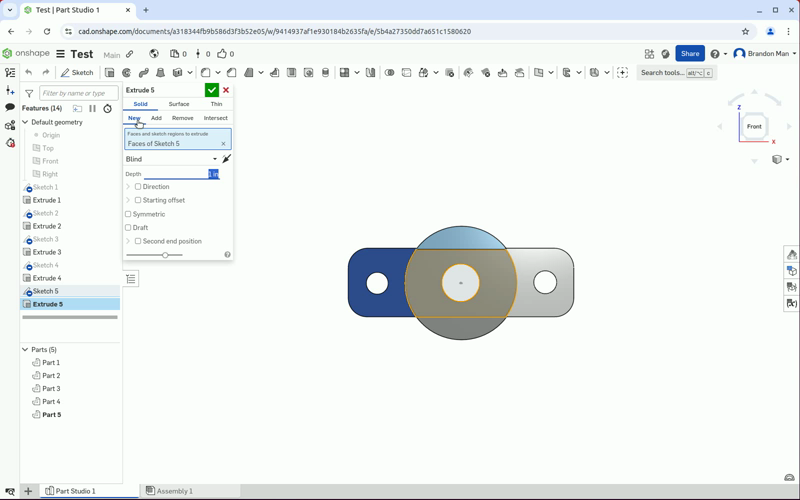
text(9.628)
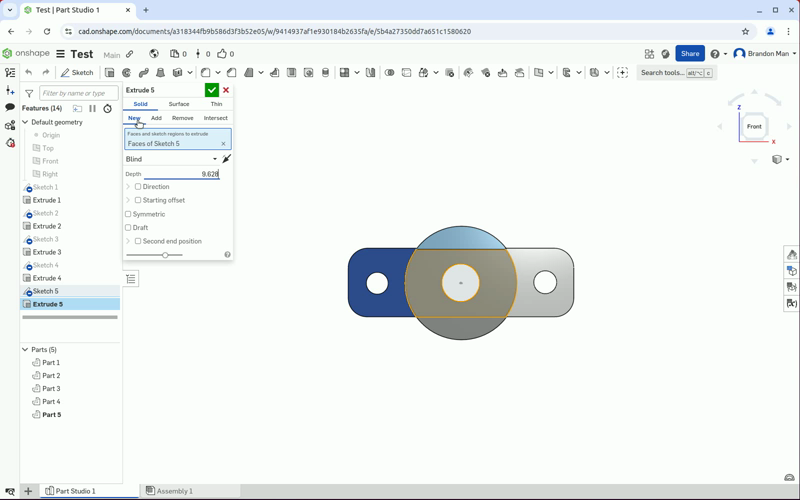
key(enter)
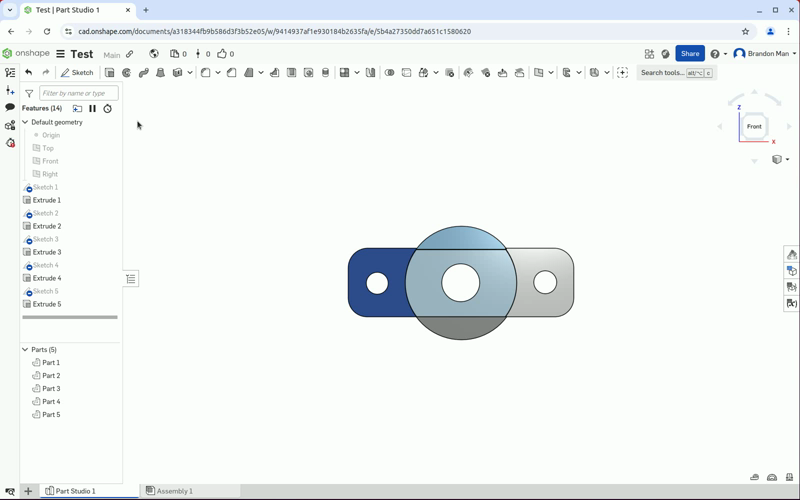
key(shift+h)
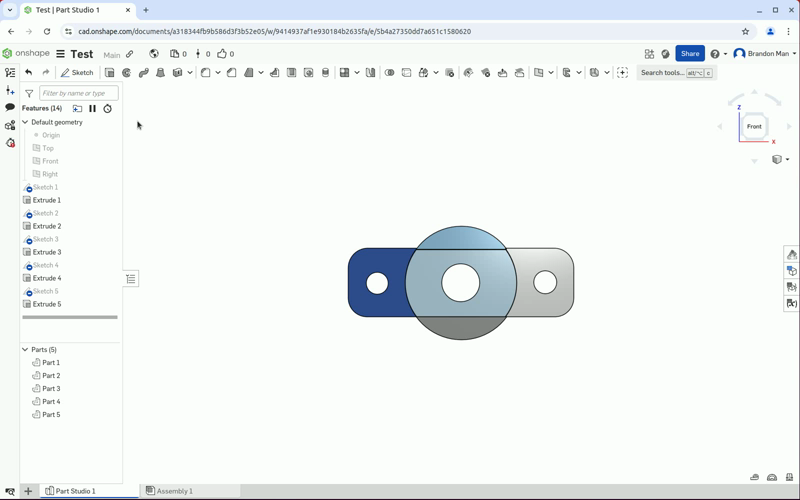
key(shift+h)
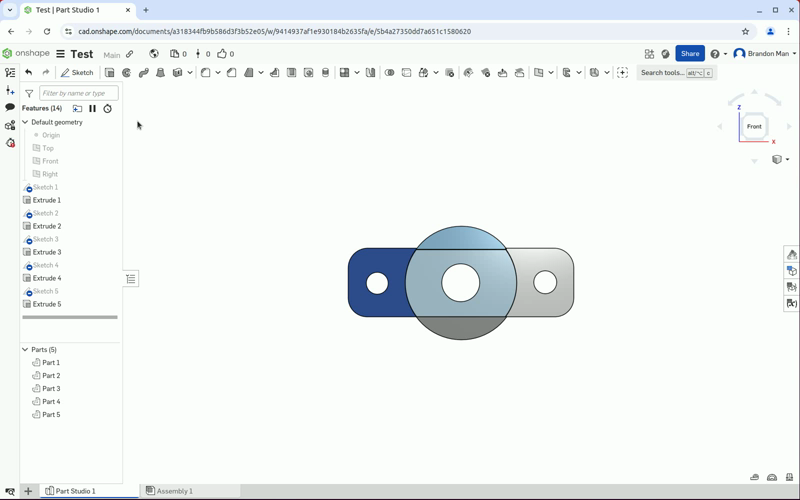
mouse_move(73, 189)
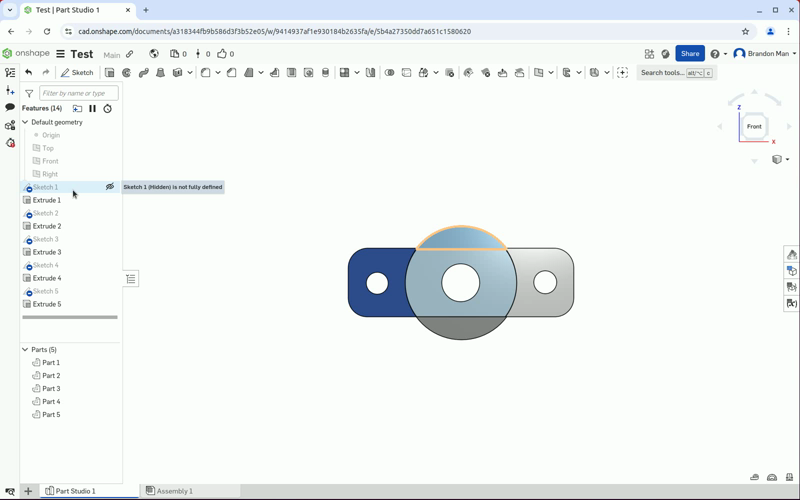
click(73, 189)
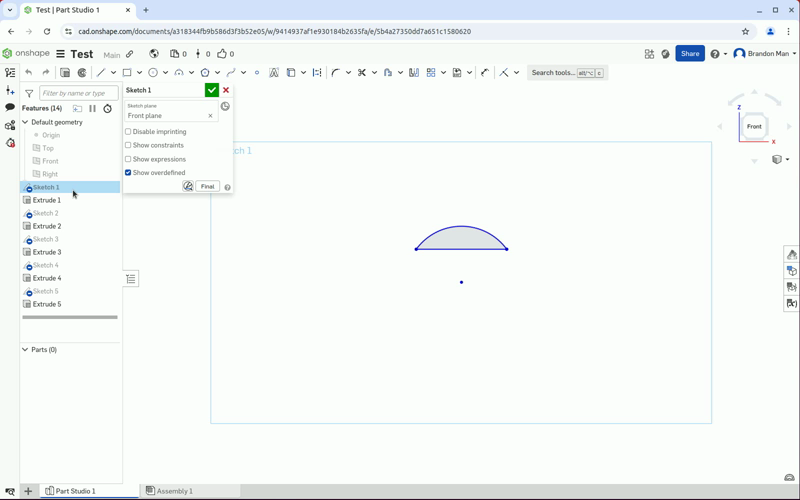
mouse_move(229, 92)
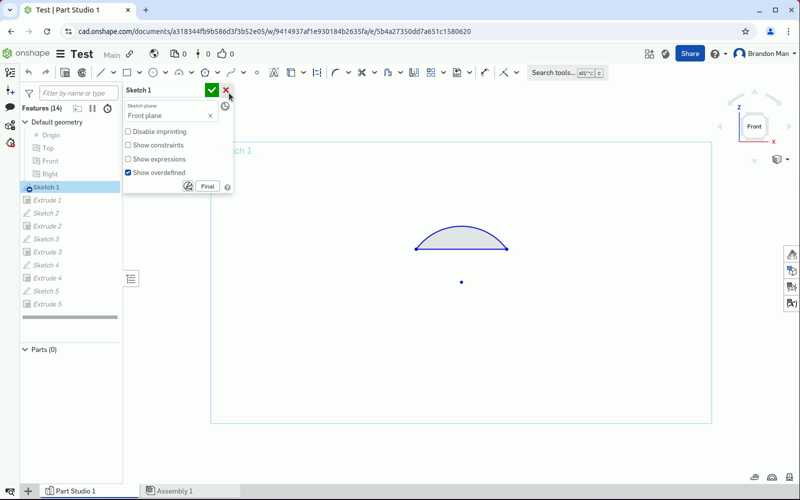
click(229, 92)
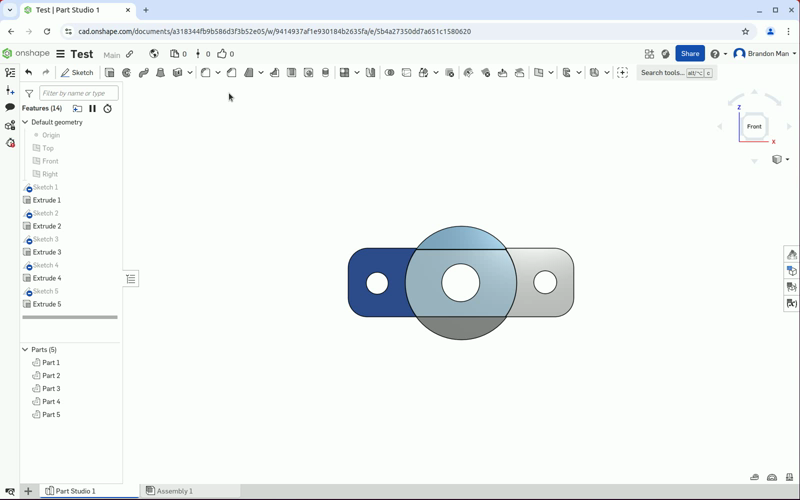
mouse_move(541, 75)
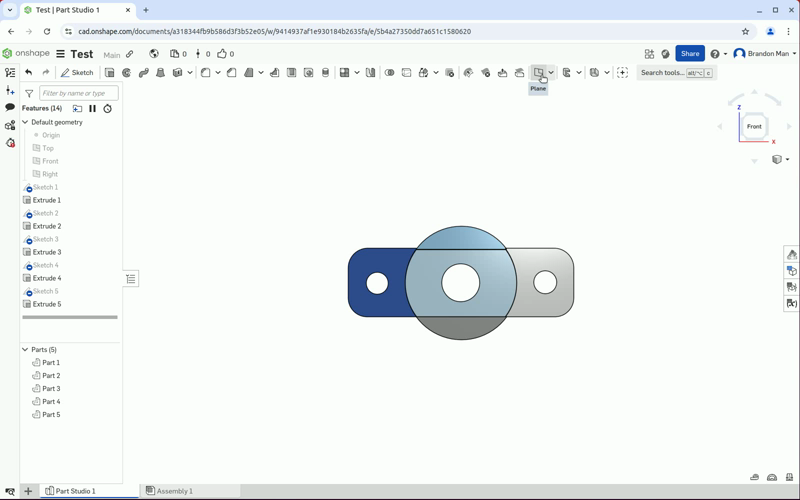
click(541, 75)
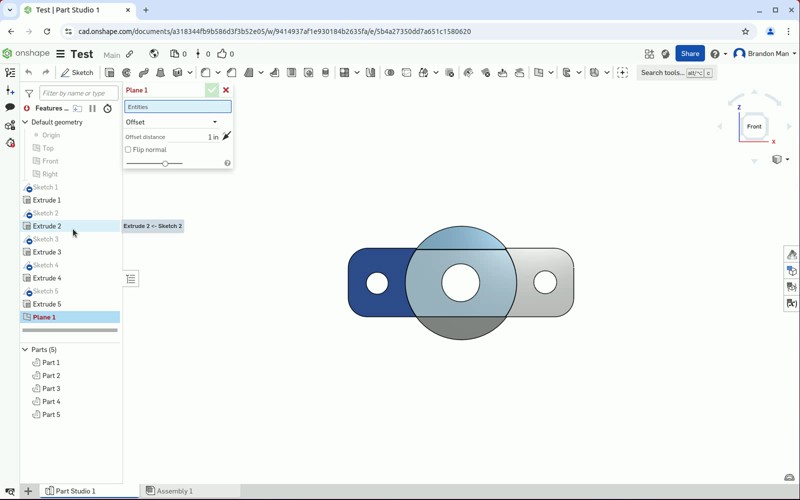
scroll(3)
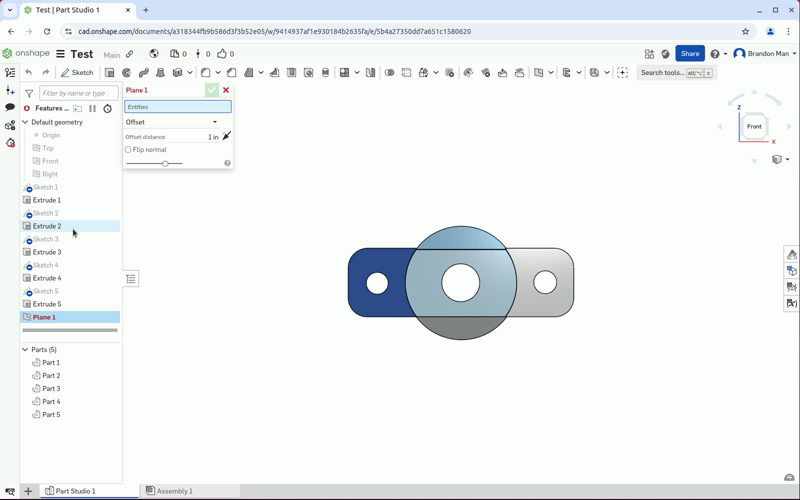
mouse_move(73, 163)
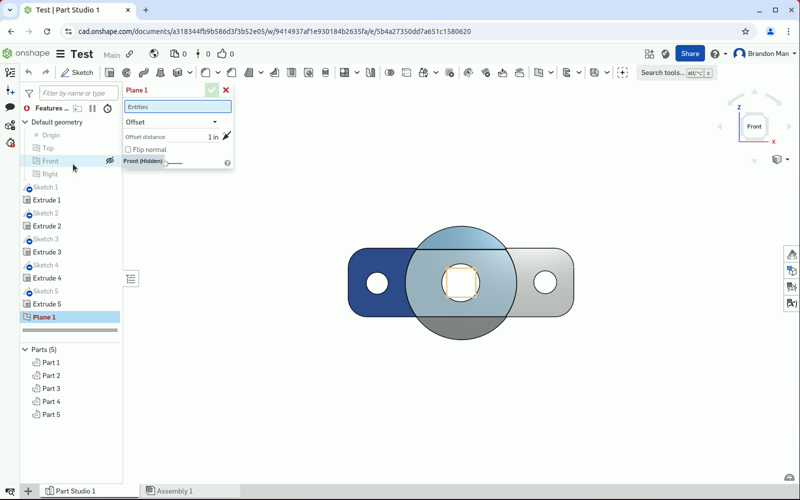
click(73, 163)
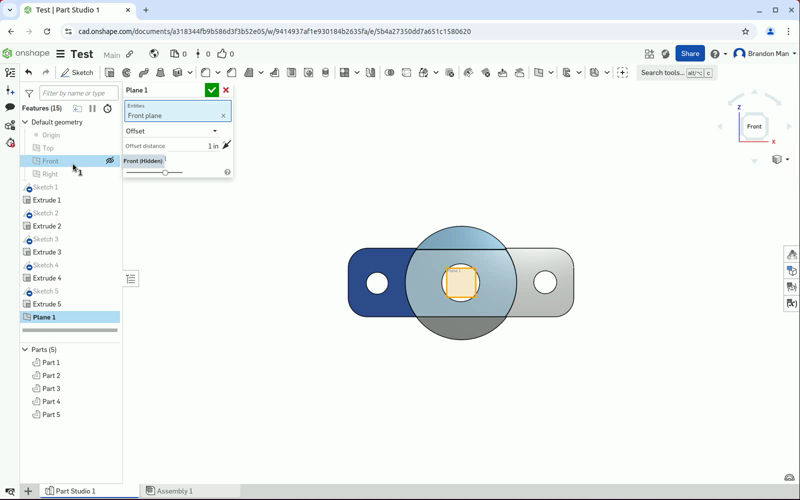
key(tab, 2)
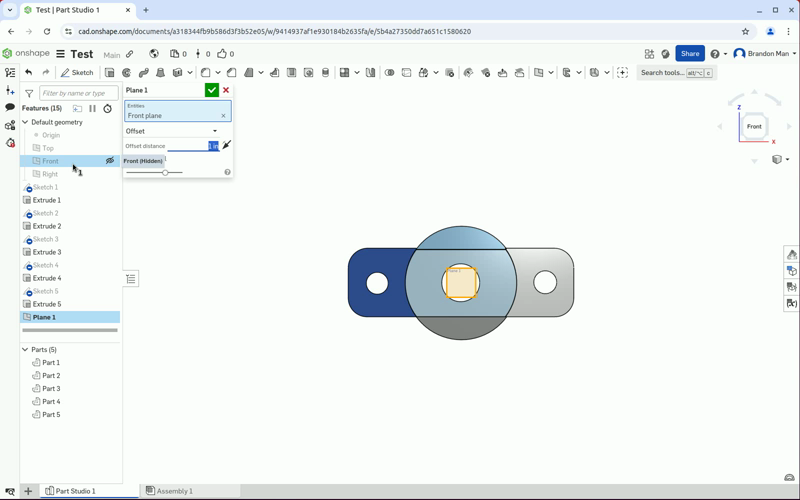
text(9.613)
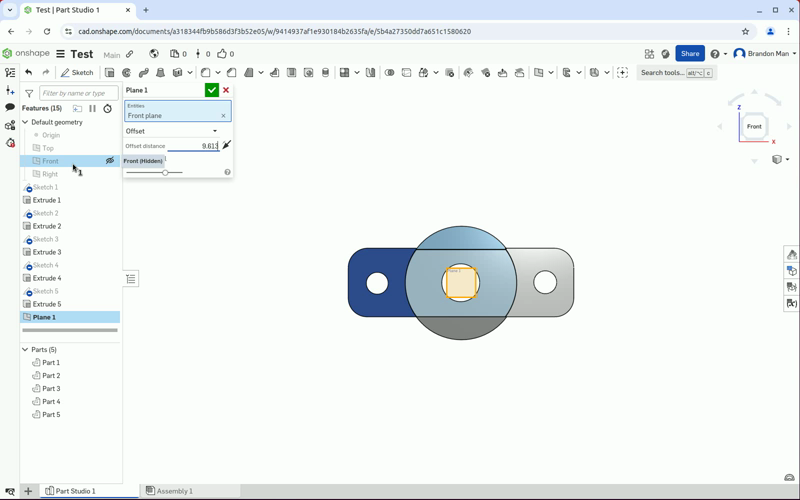
key(enter, 2)
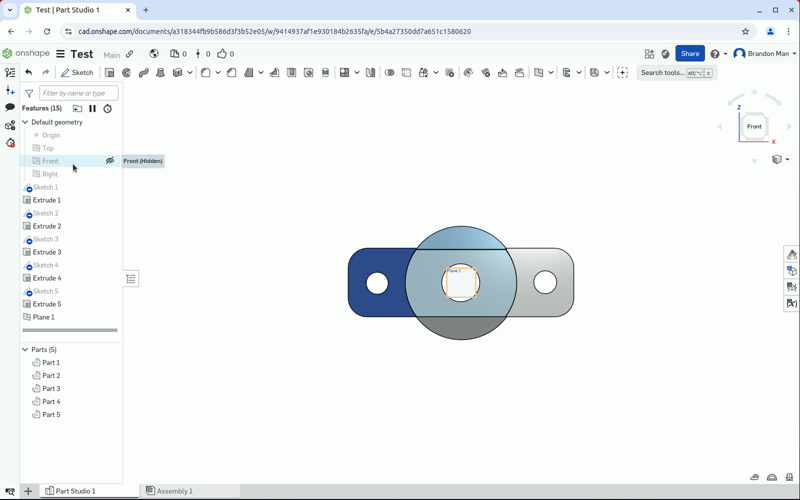
key(shift+s)
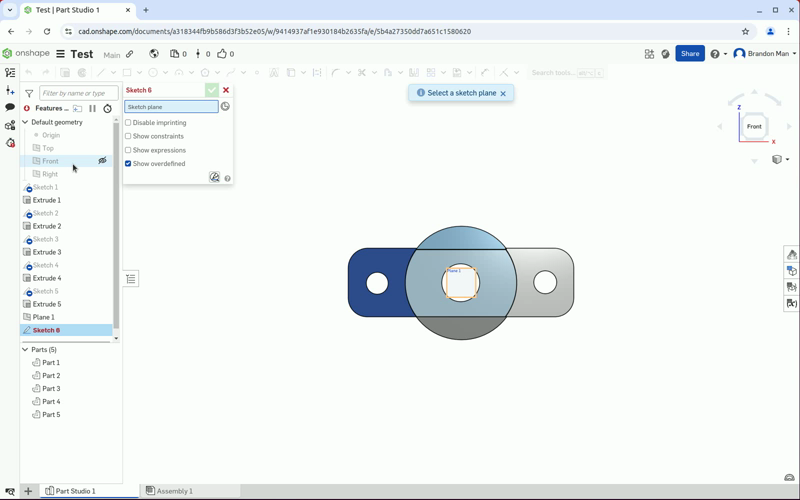
mouse_move(69, 319)
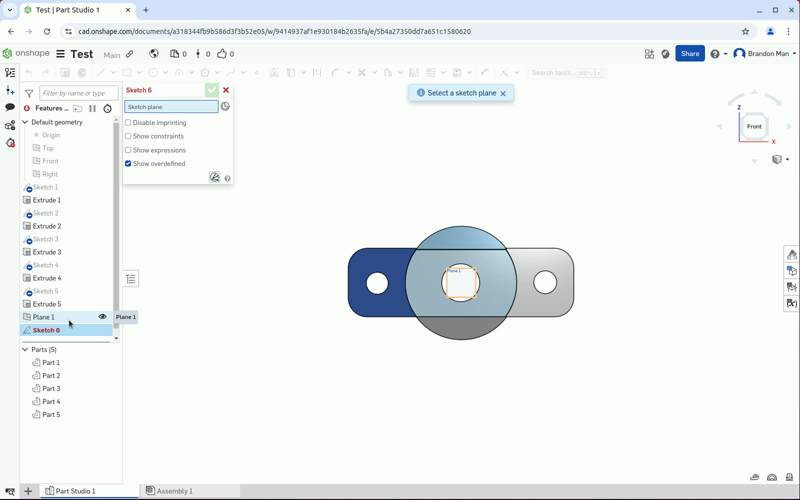
click(69, 319)
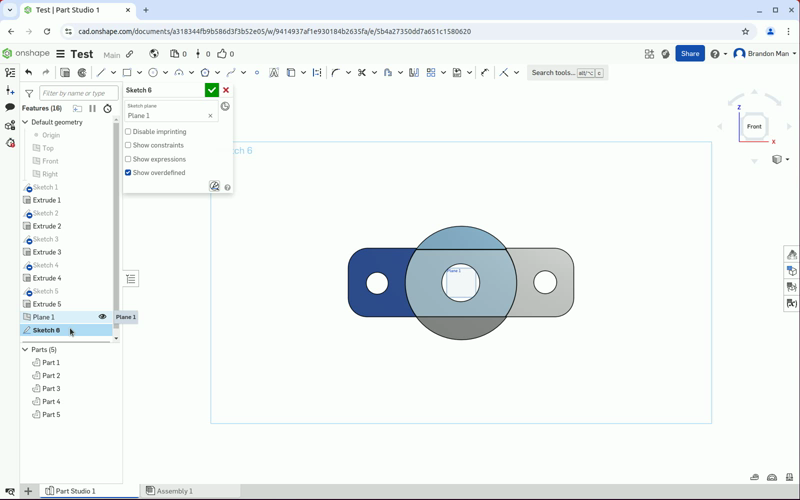
mouse_move(73, 352)
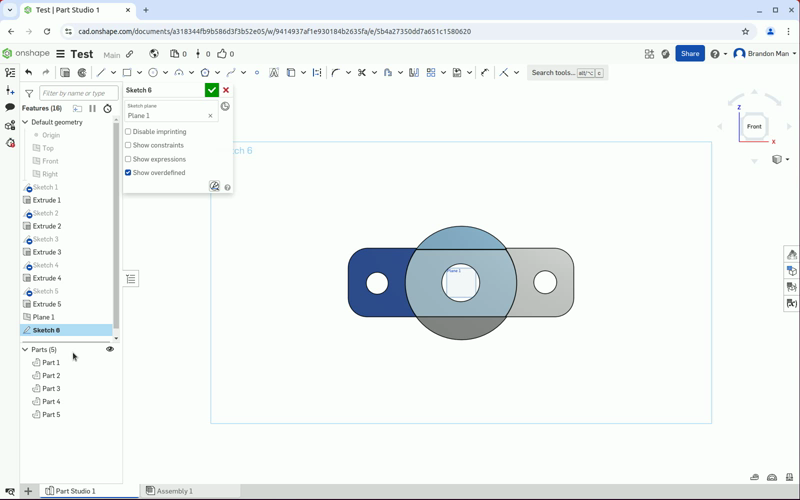
key(y)
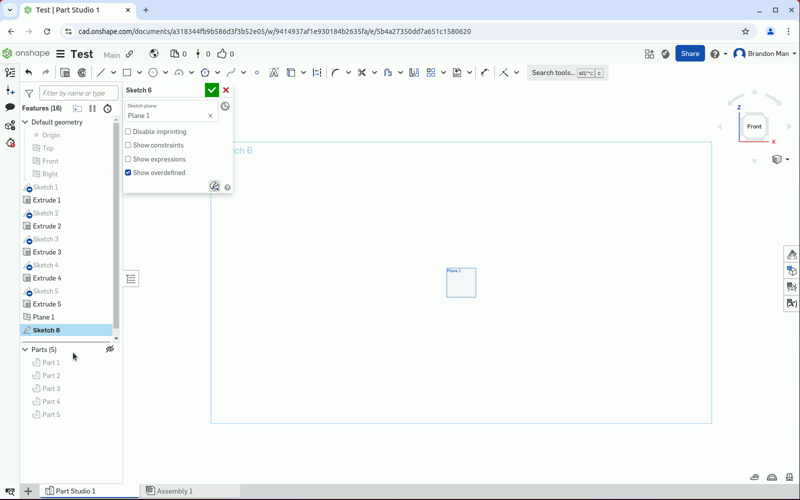
key(c)
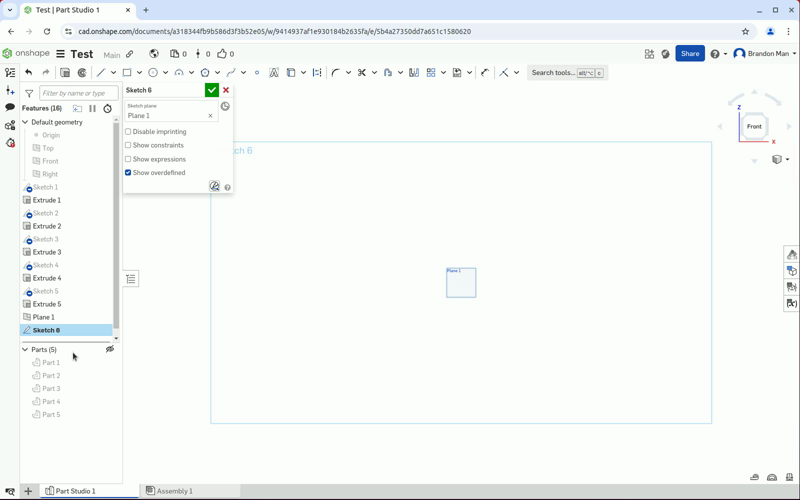
key_down(shift)
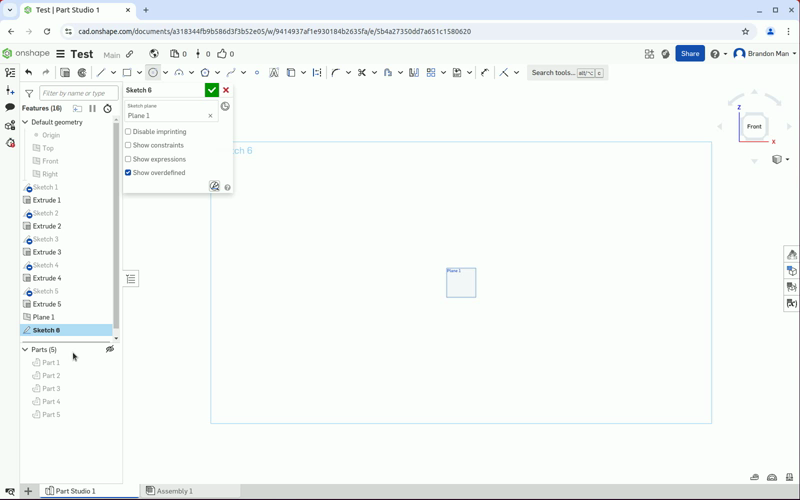
mouse_move(461, 282)
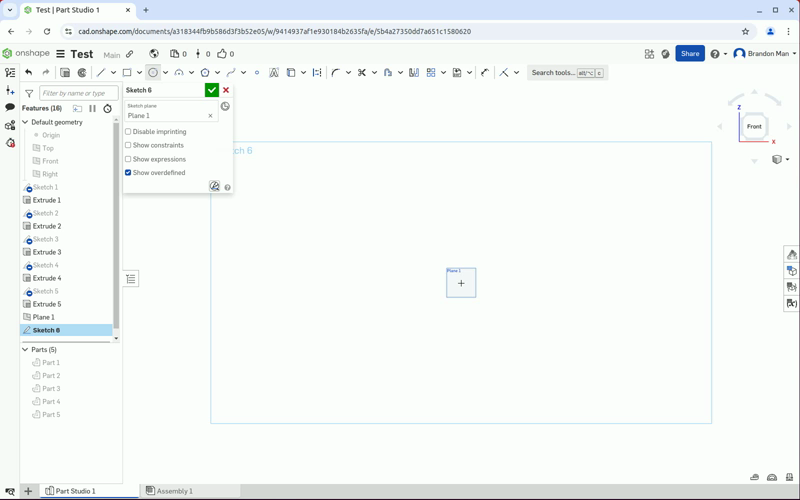
click(461, 282)
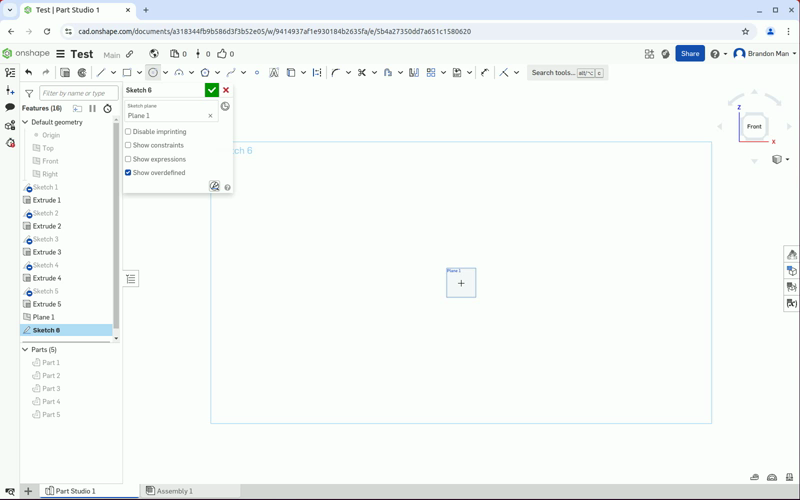
key_up(shift)
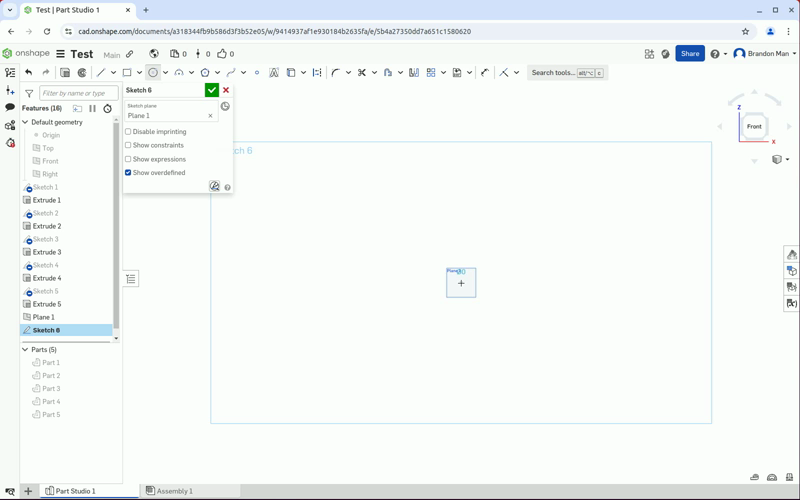
mouse_move(518, 282)
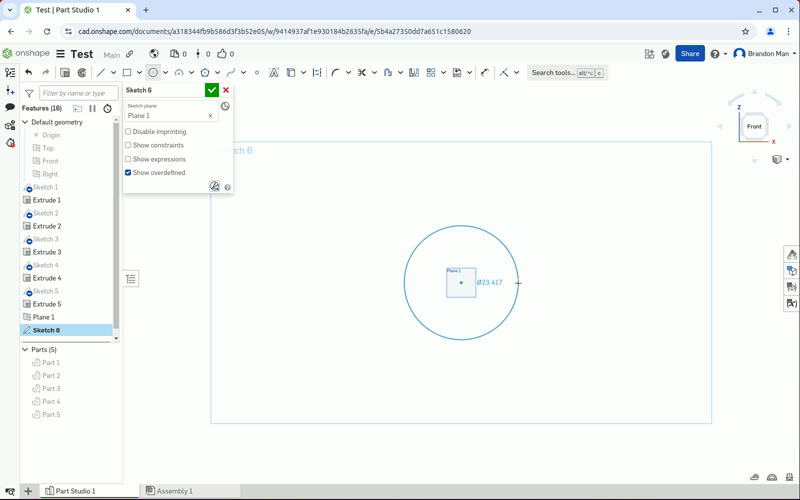
click(518, 282)
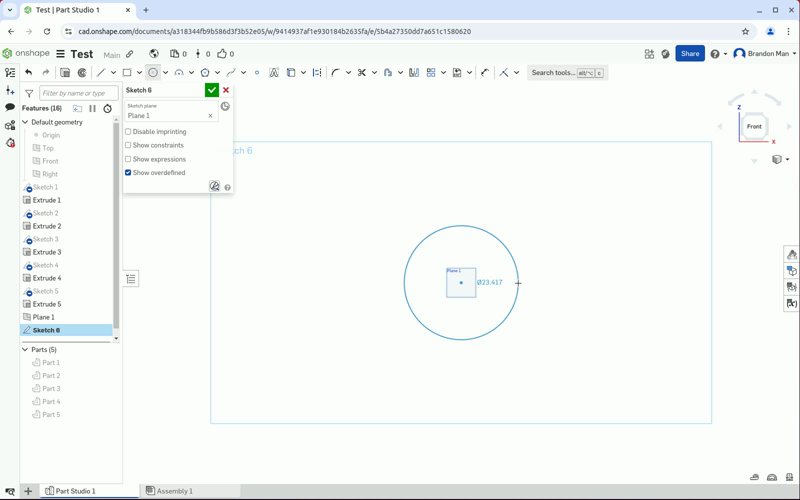
key(esc)
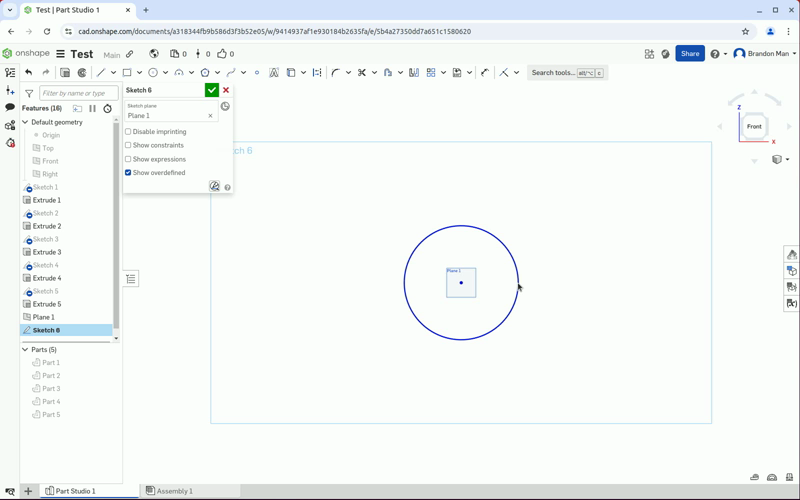
key(c)
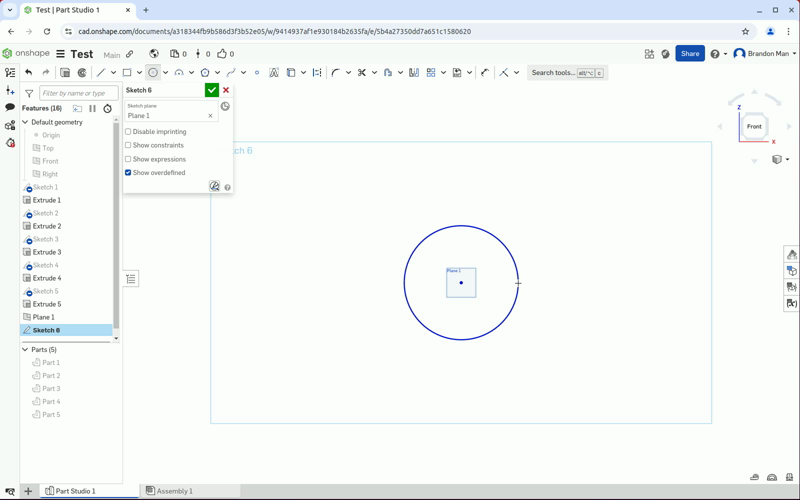
key_down(shift)
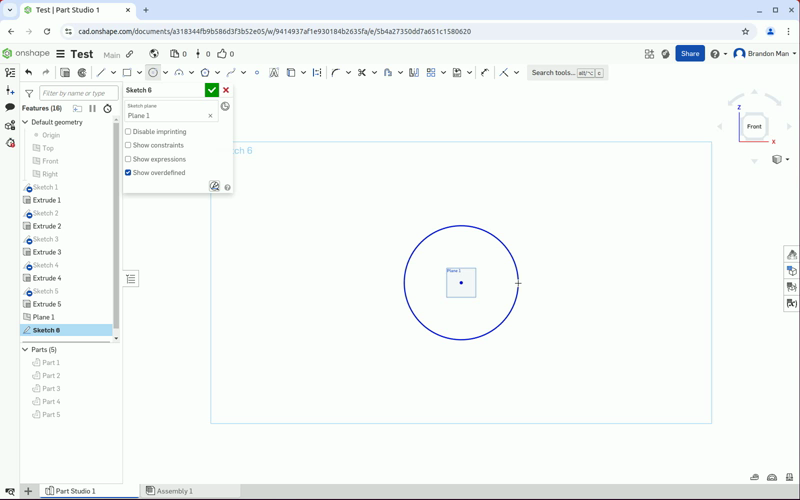
mouse_move(461, 282)
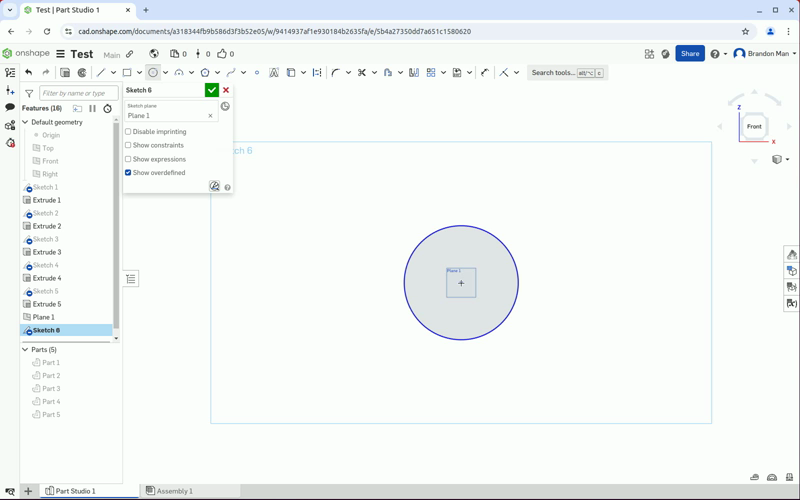
click(461, 282)
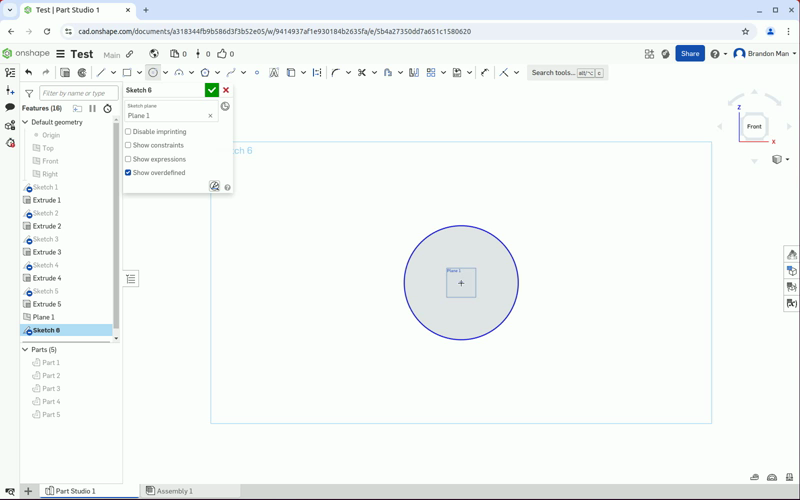
key_up(shift)
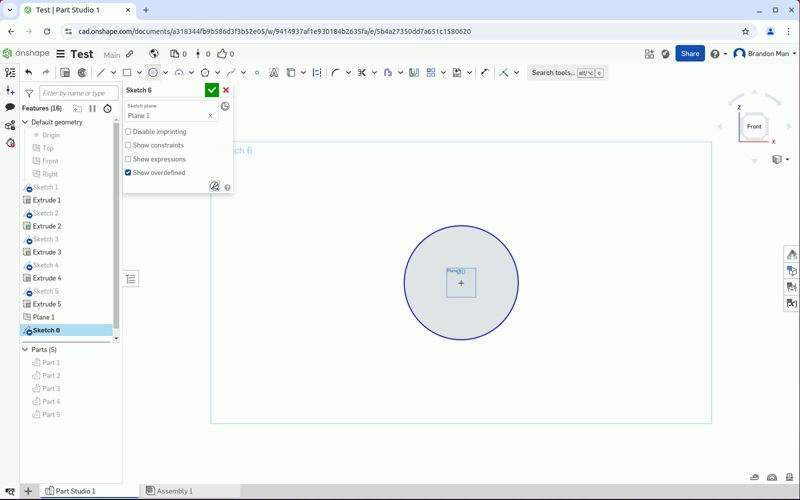
mouse_move(480, 282)
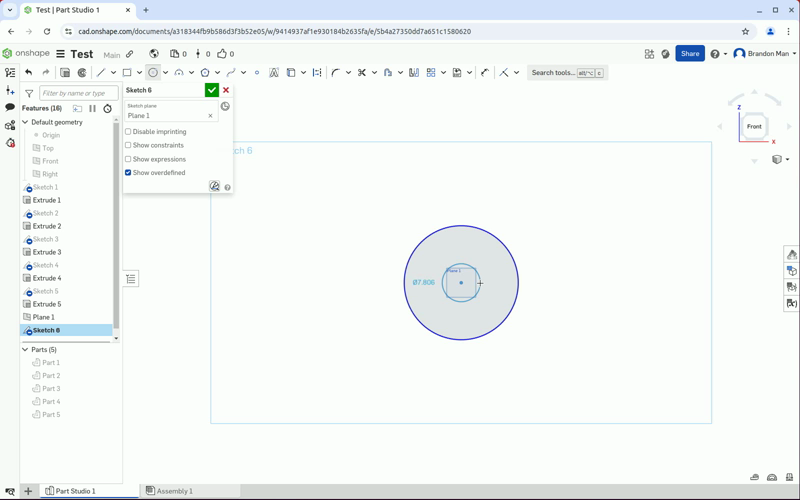
click(480, 282)
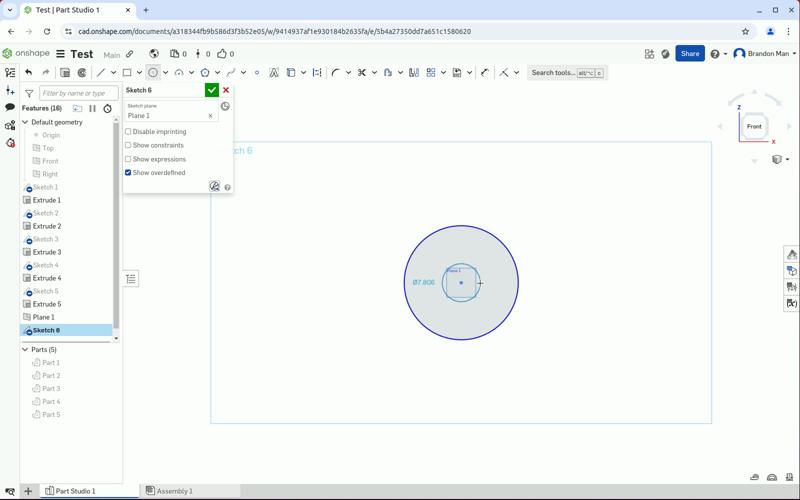
key(esc)
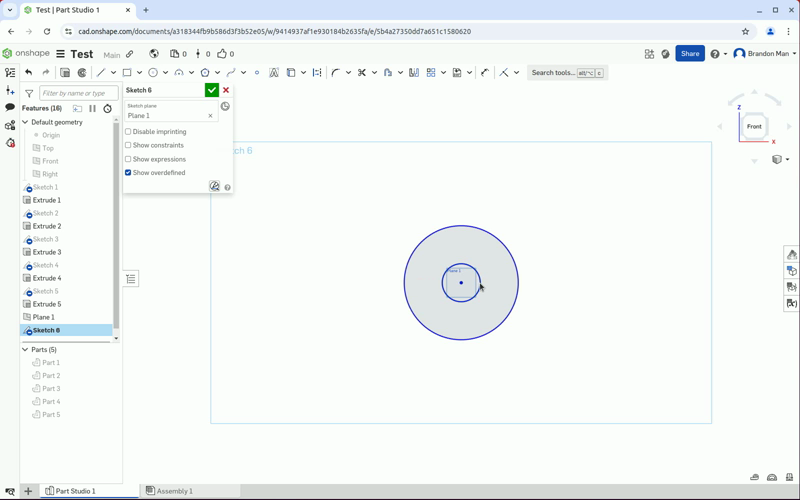
mouse_move(425, 252)
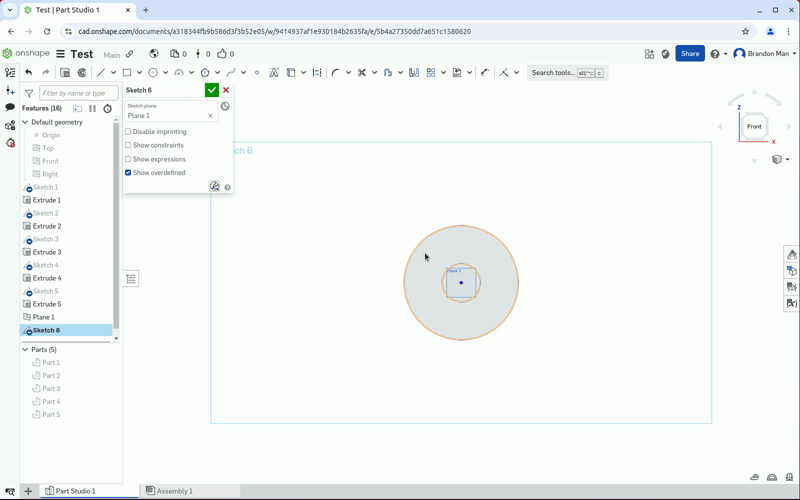
click(425, 252)
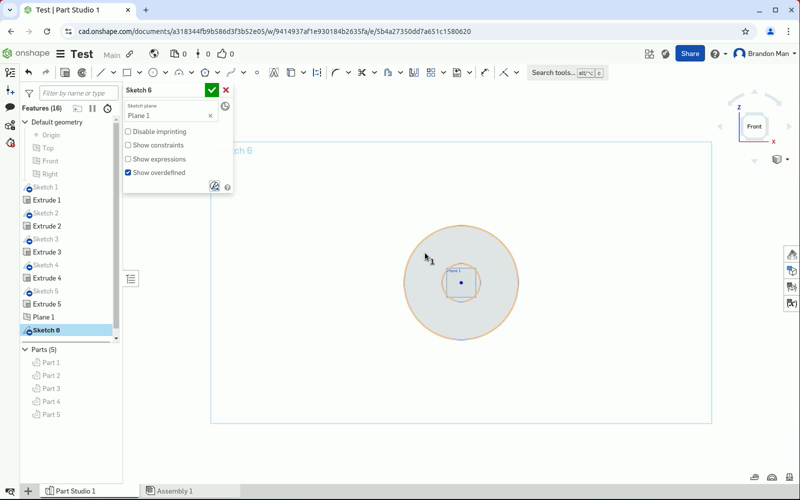
mouse_move(73, 352)
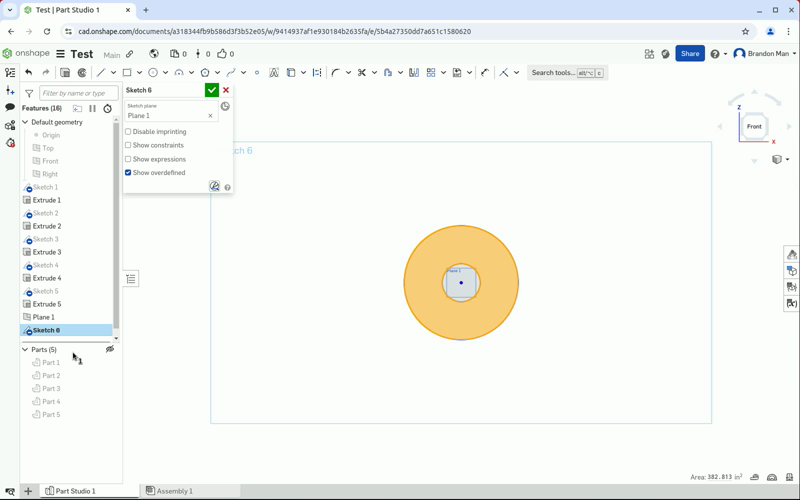
key(shift+y)
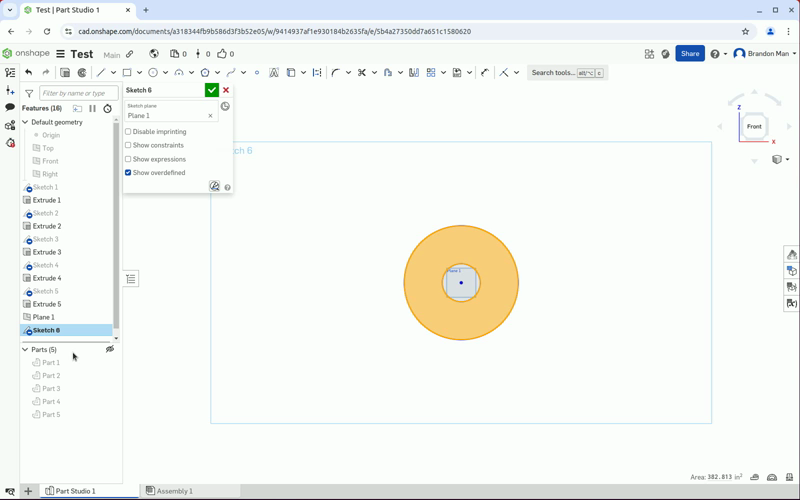
key(shift+e)
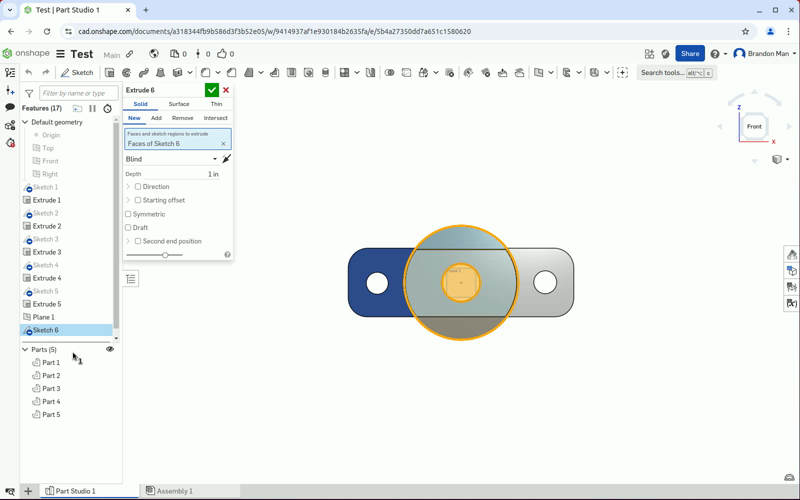
mouse_move(143, 106)
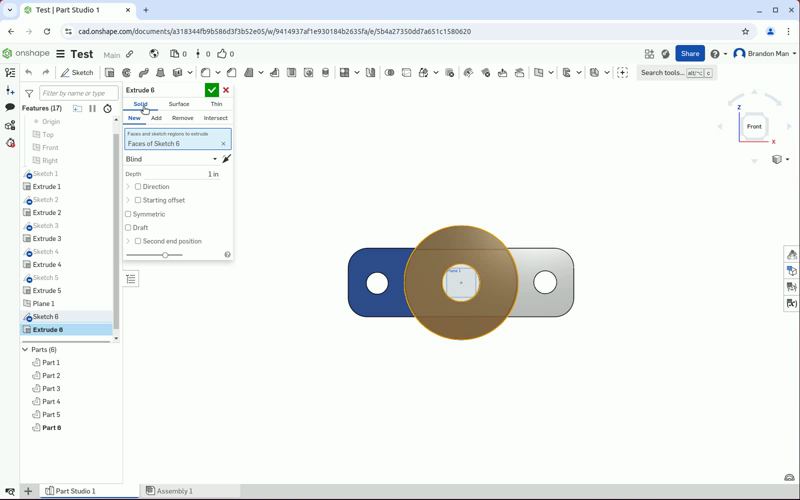
click(143, 106)
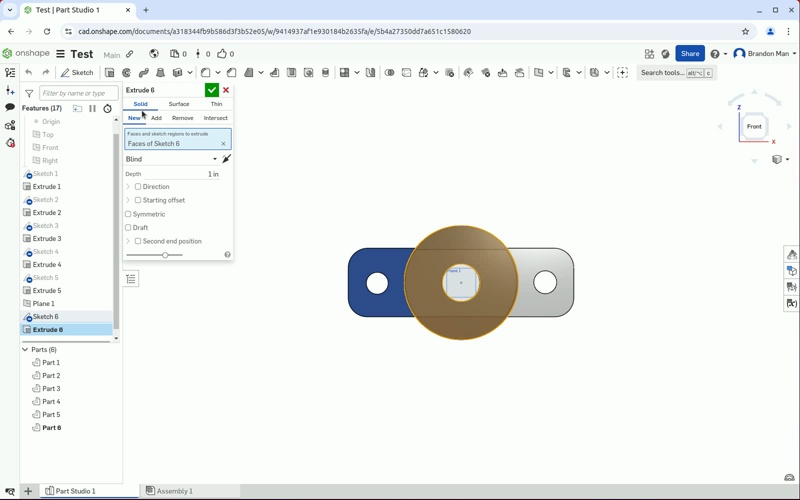
mouse_move(137, 120)
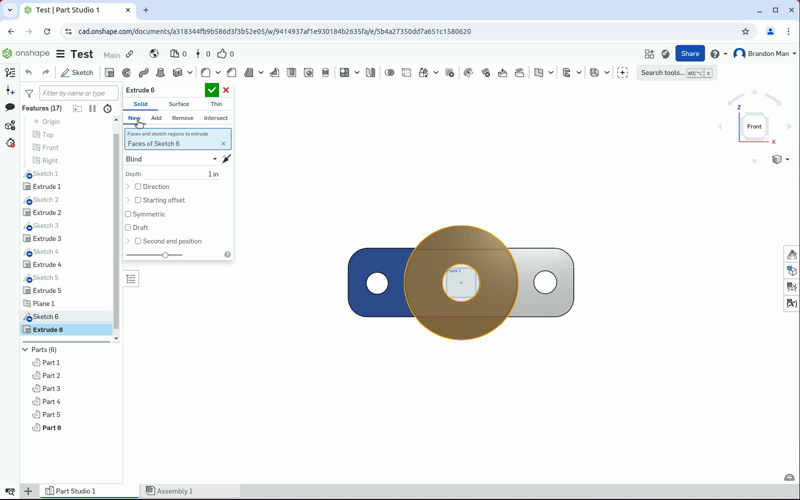
click(137, 120)
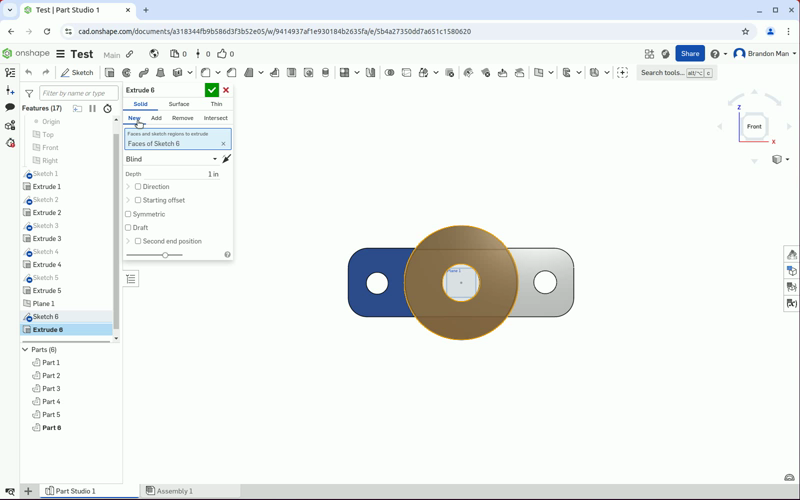
key(tab, 4)
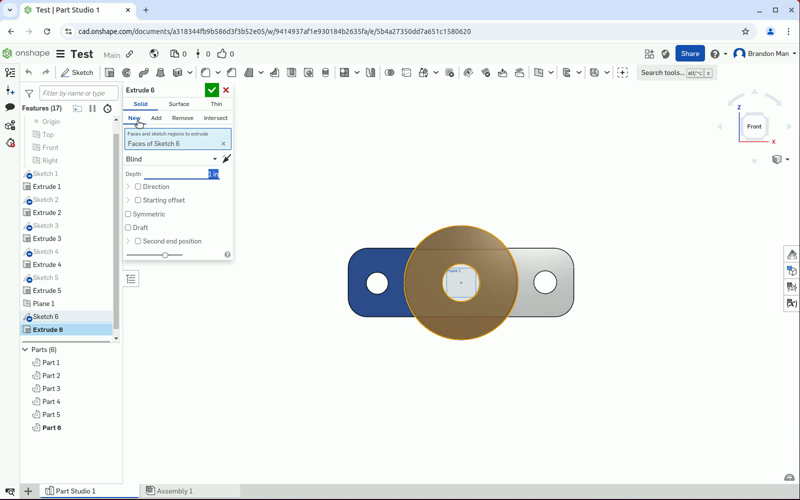
text(5.777)
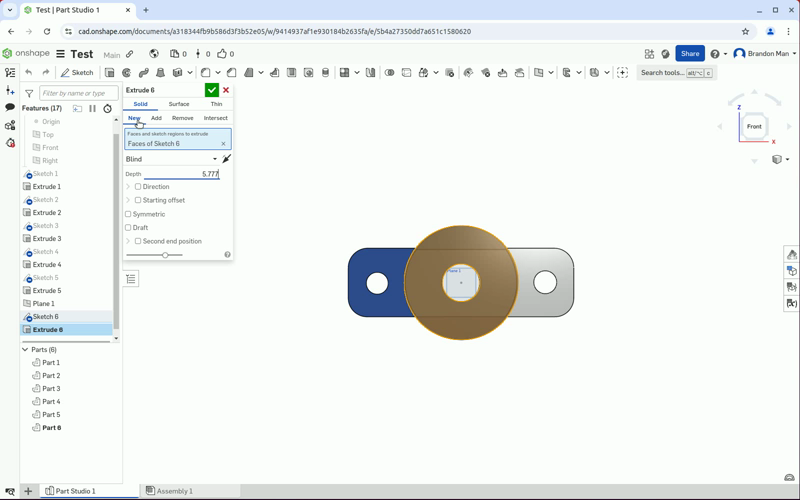
key(enter)
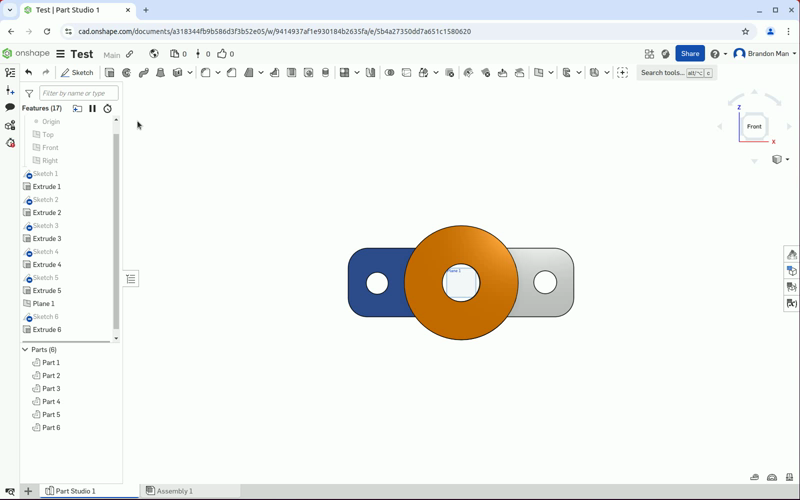
key(shift+h)
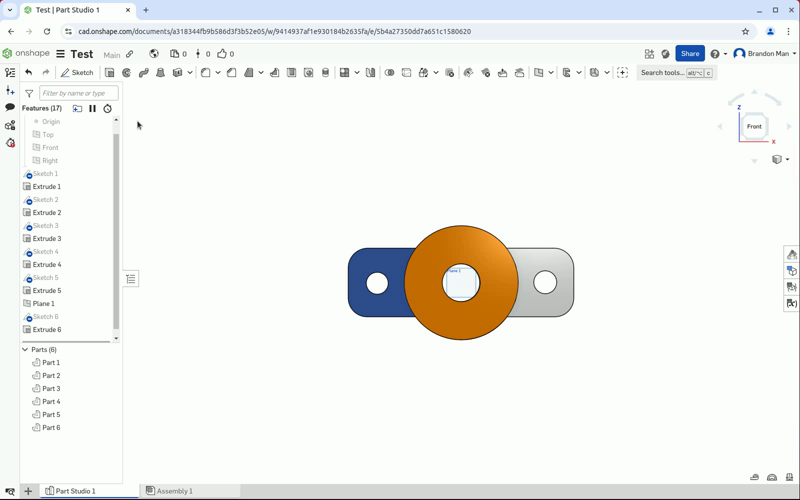
key(shift+h)
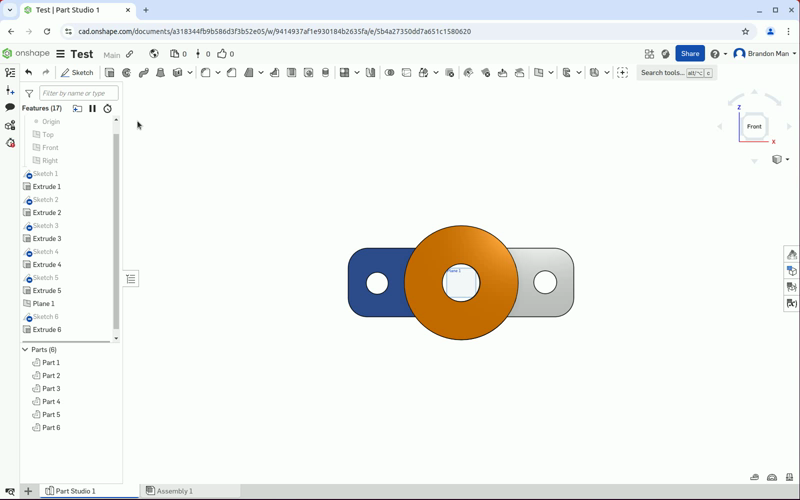
mouse_move(69, 176)
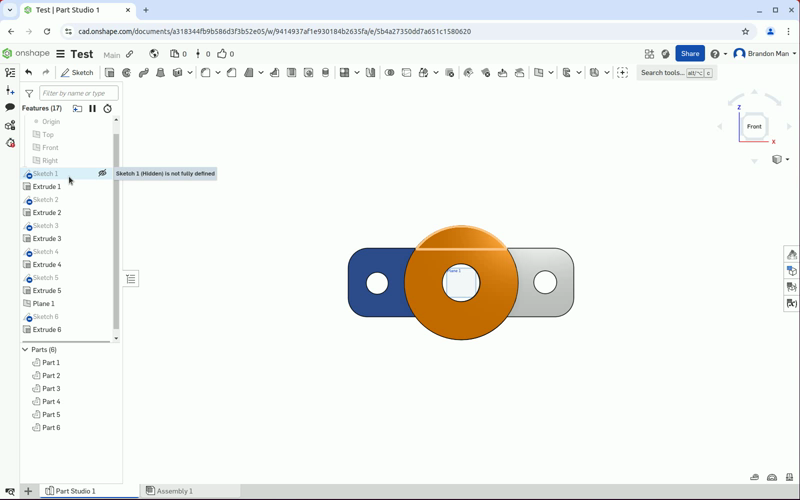
click(69, 176)
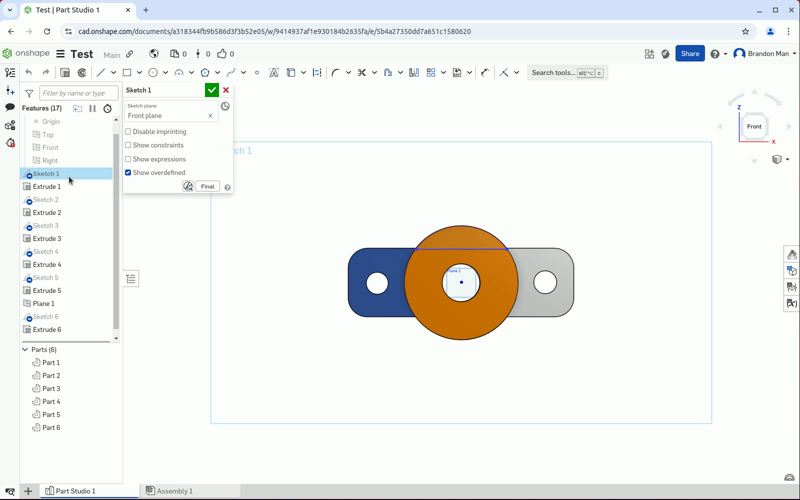
mouse_move(229, 92)
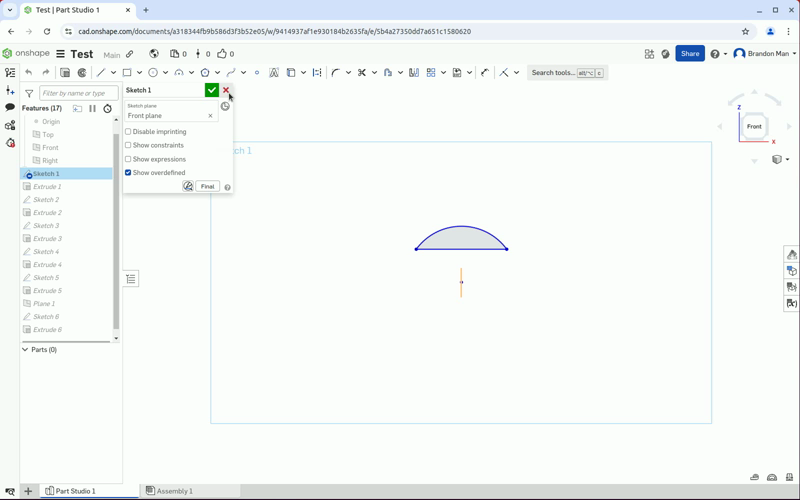
click(229, 92)
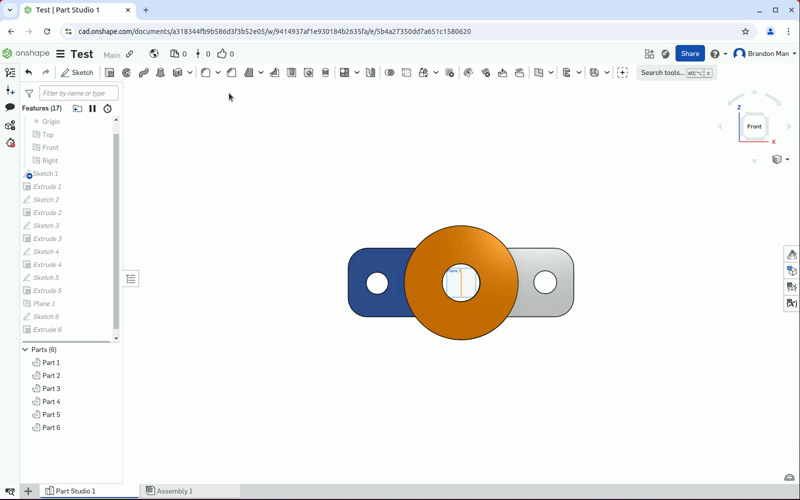
mouse_move(541, 75)
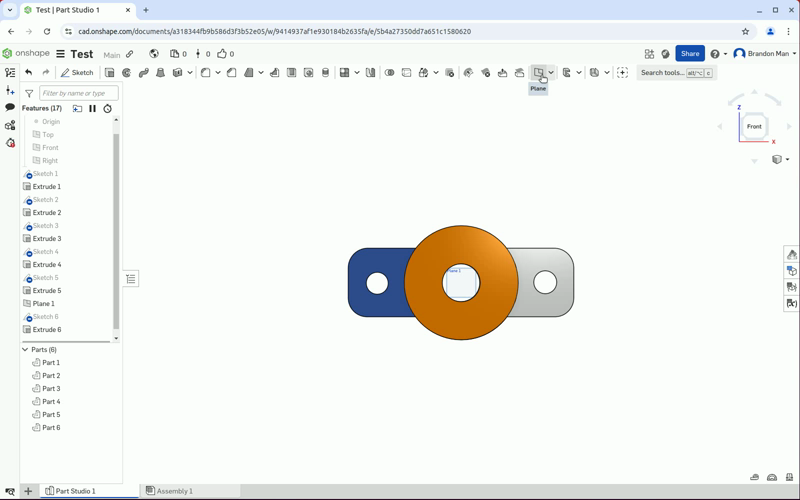
click(541, 75)
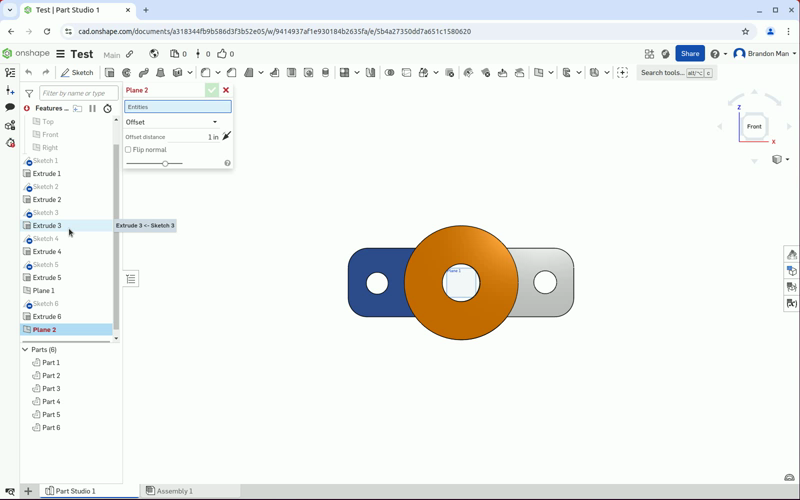
scroll(3)
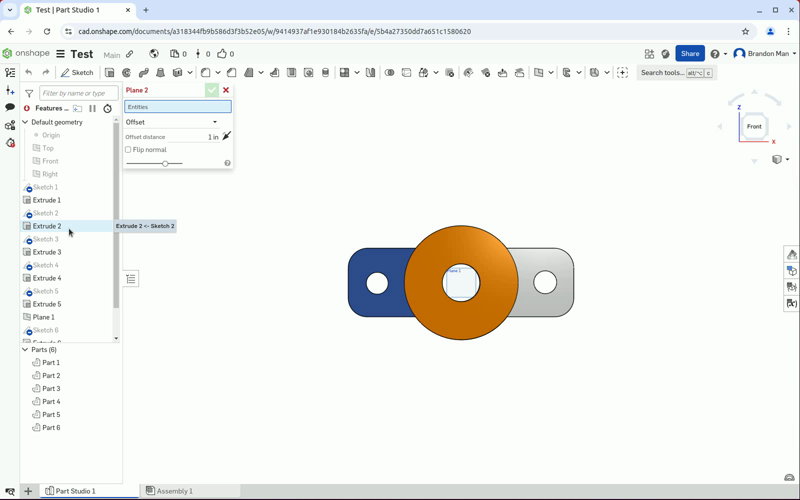
mouse_move(69, 163)
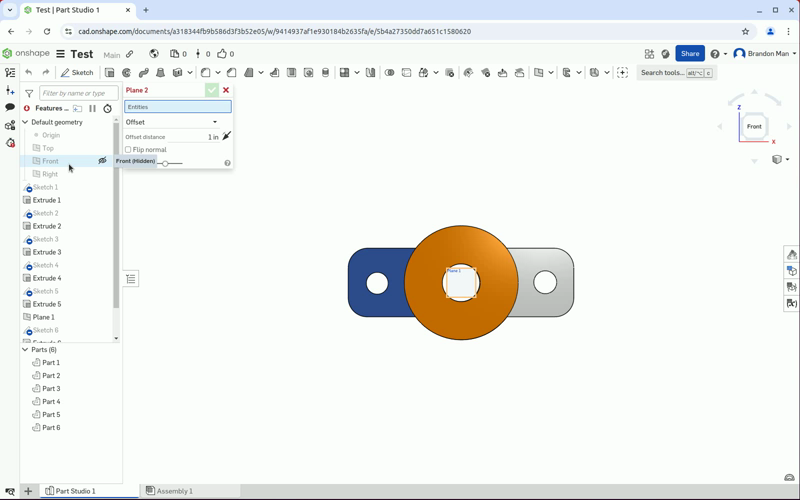
click(69, 163)
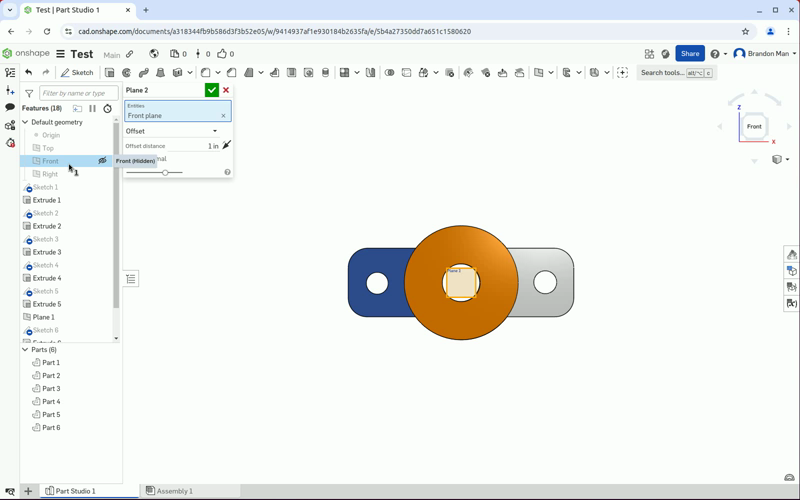
key(tab, 2)
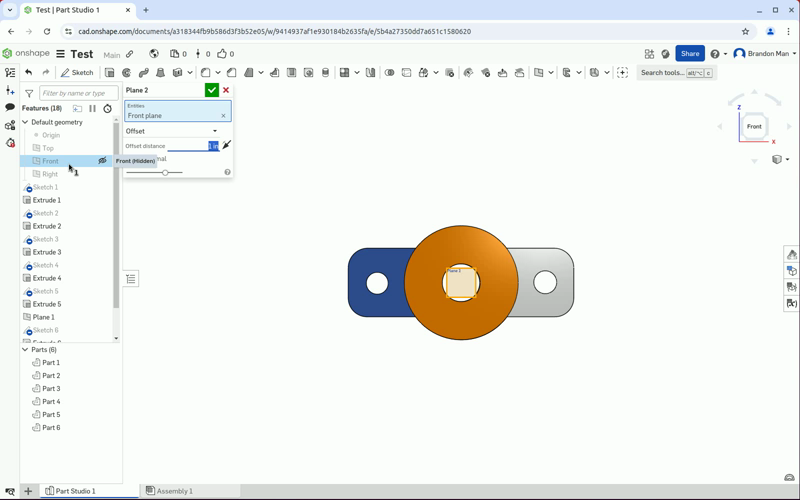
text(15.405)
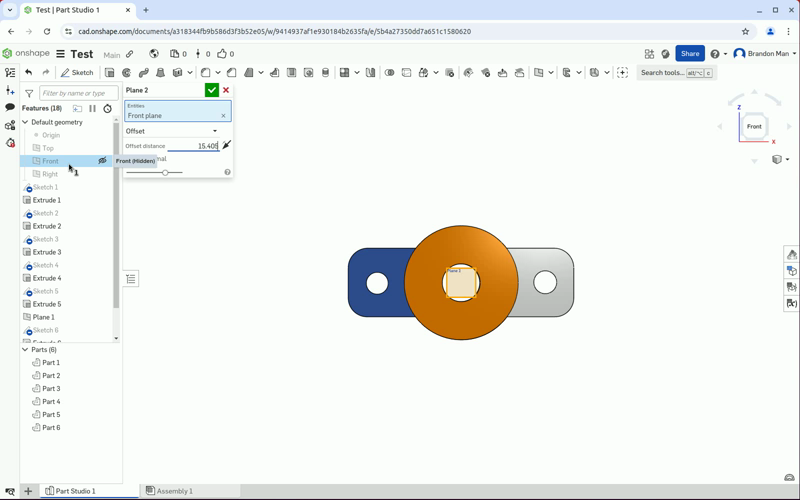
key(enter, 2)
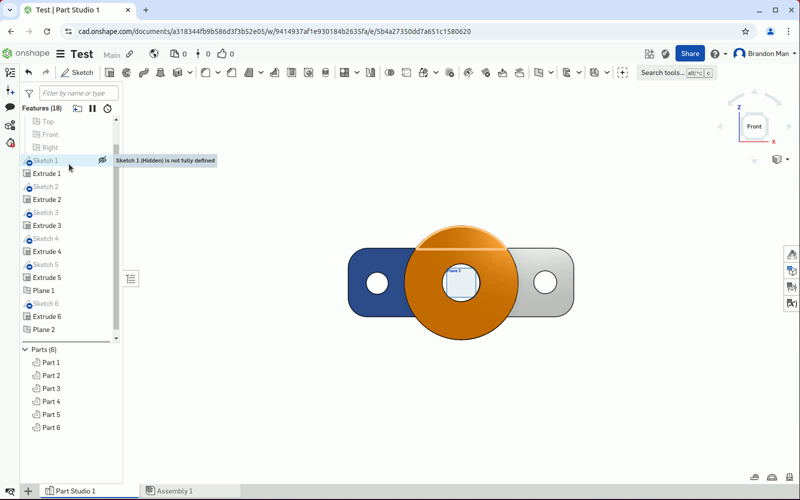
key(shift+s)
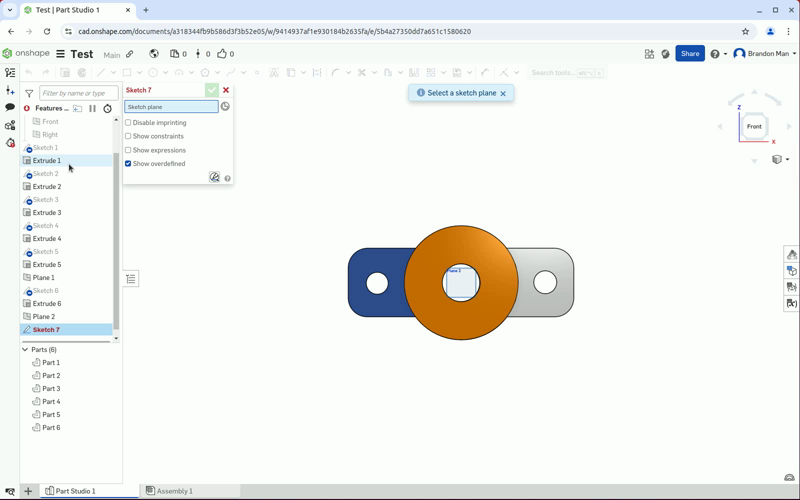
mouse_move(69, 319)
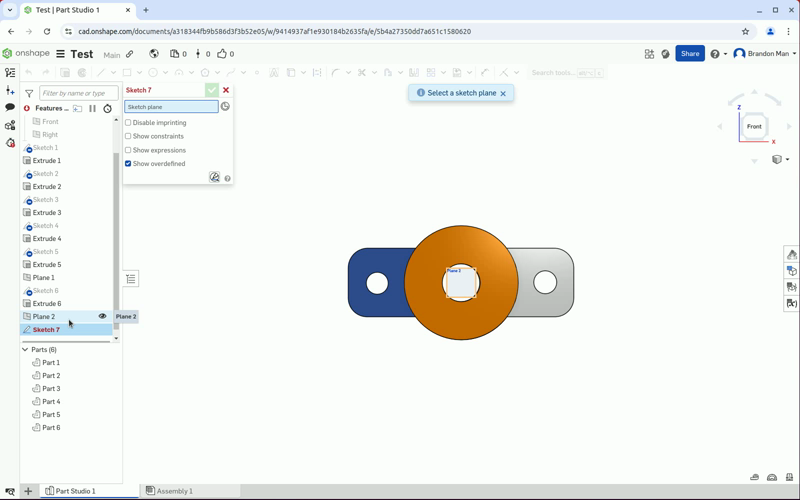
click(69, 319)
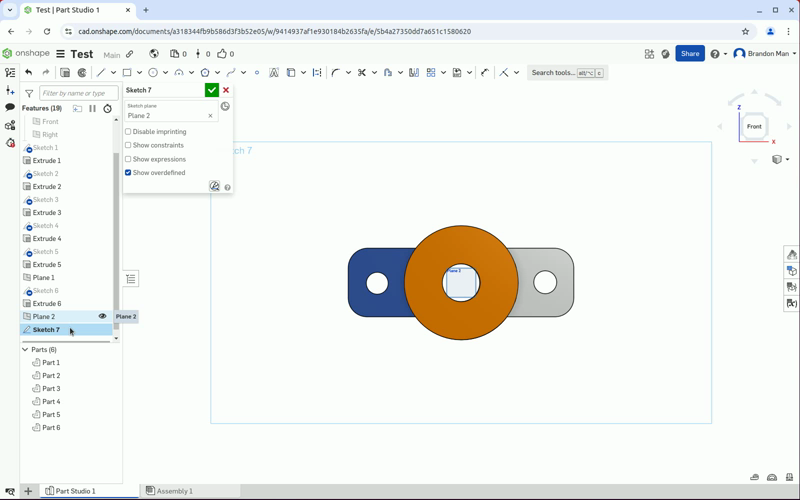
mouse_move(73, 352)
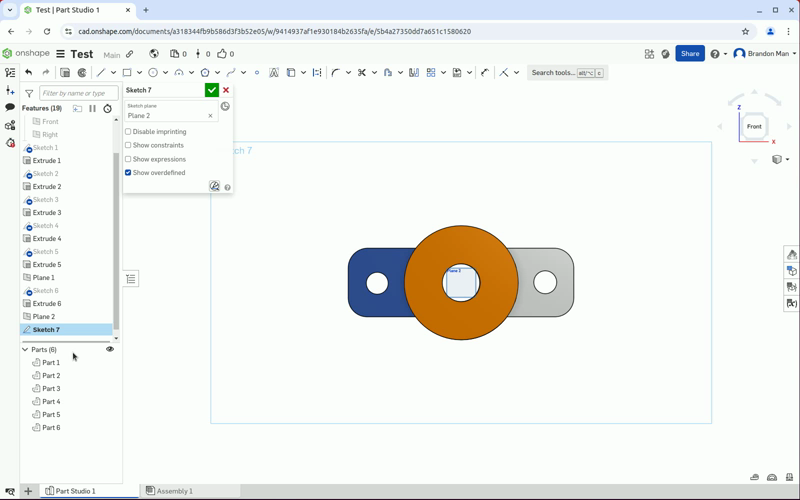
key(y)
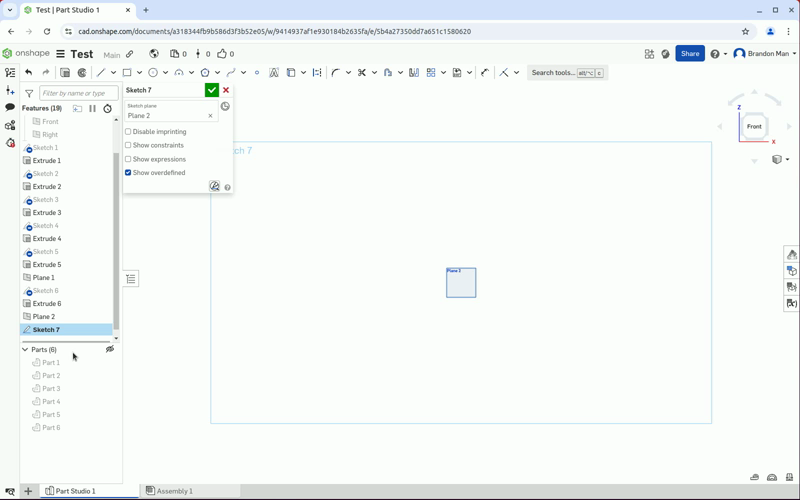
key(c)
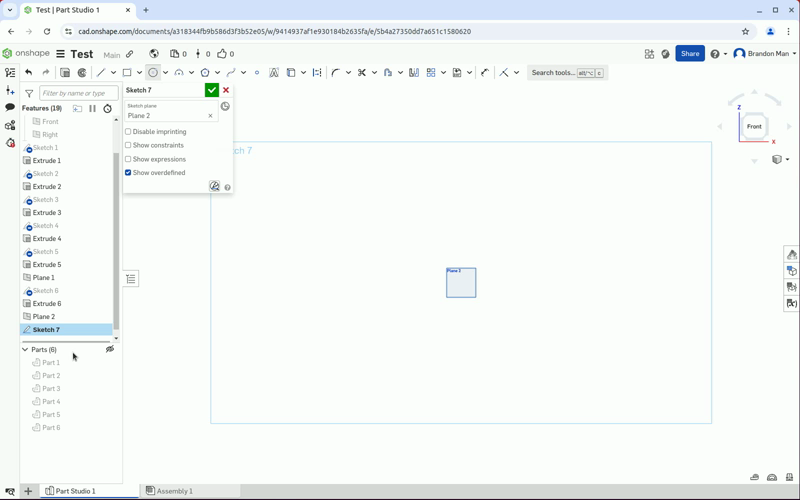
key_down(shift)
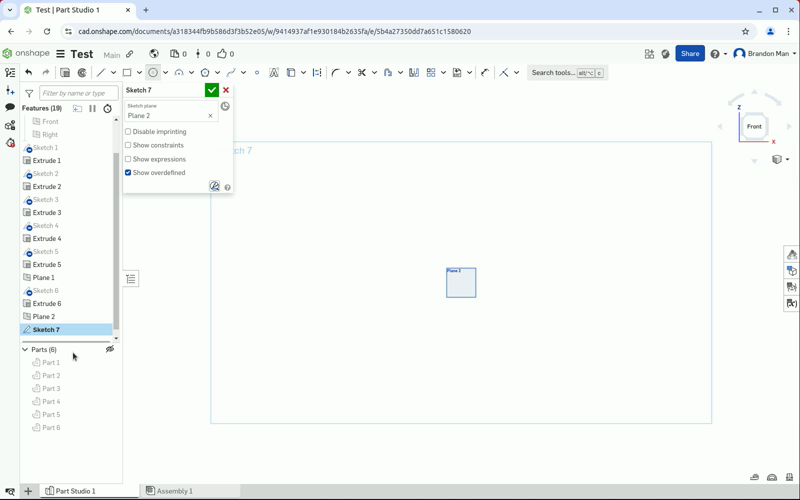
mouse_move(461, 282)
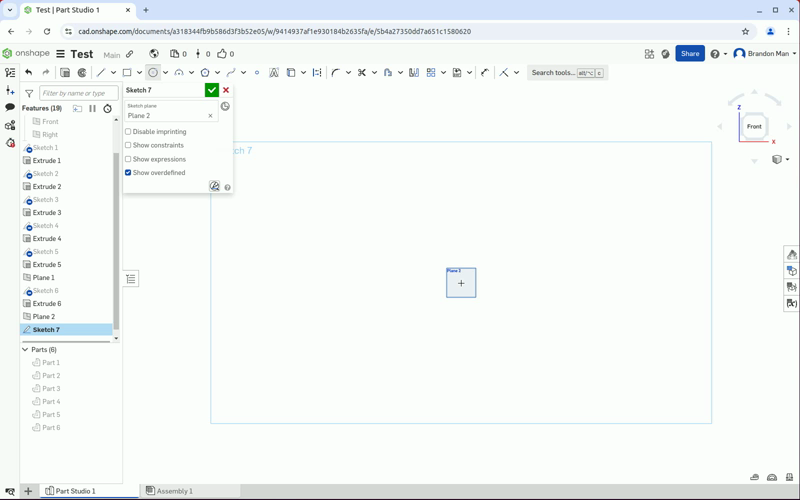
click(461, 282)
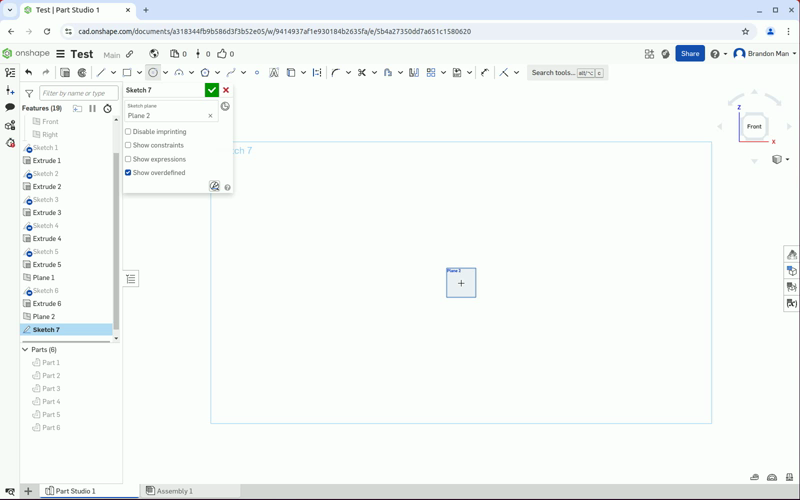
key_up(shift)
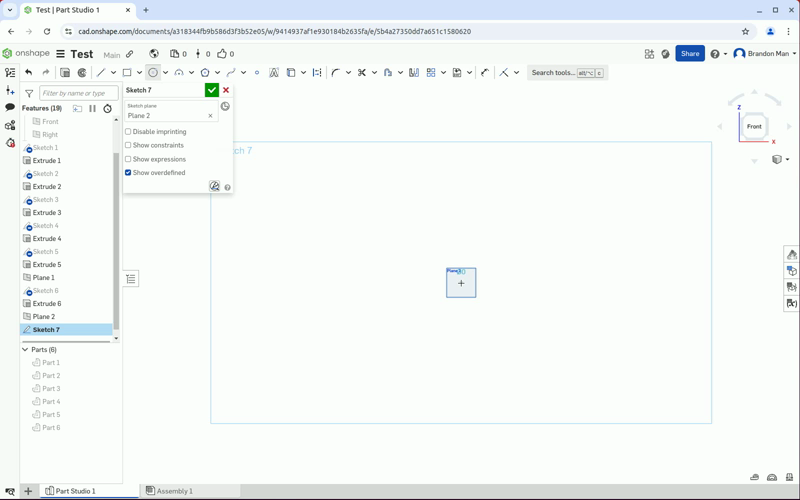
mouse_move(518, 282)
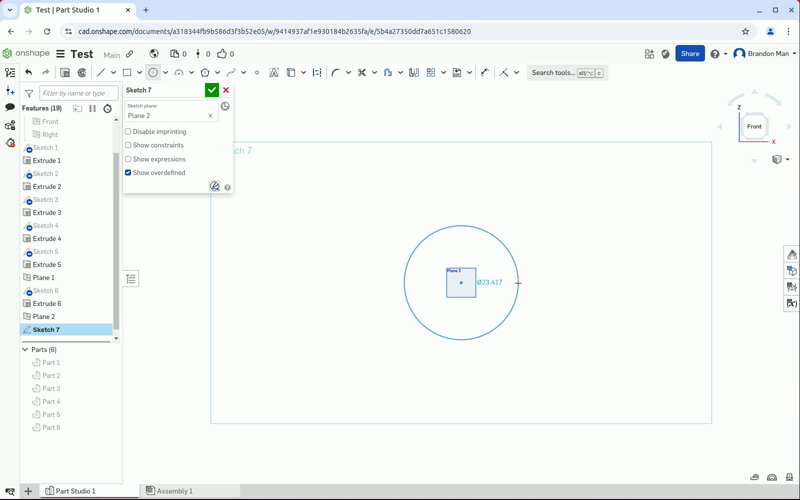
click(518, 282)
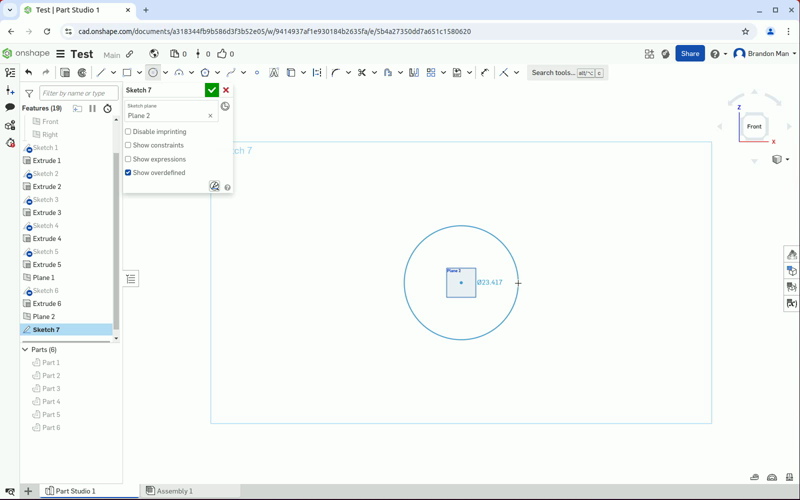
key(esc)
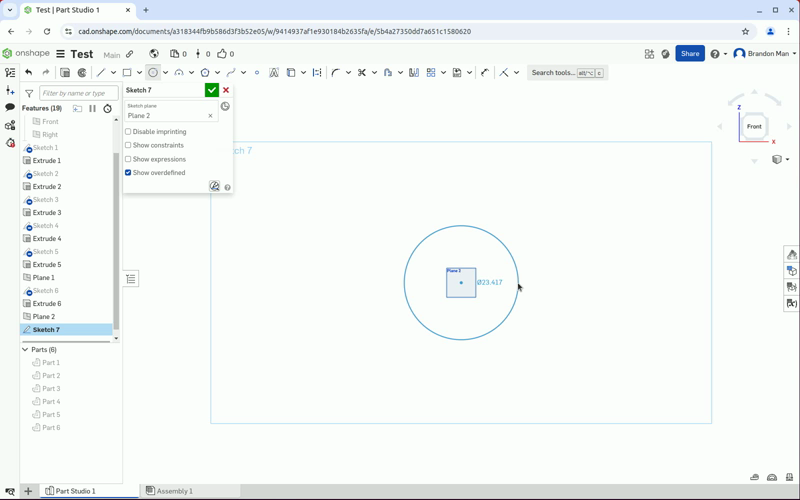
key(c)
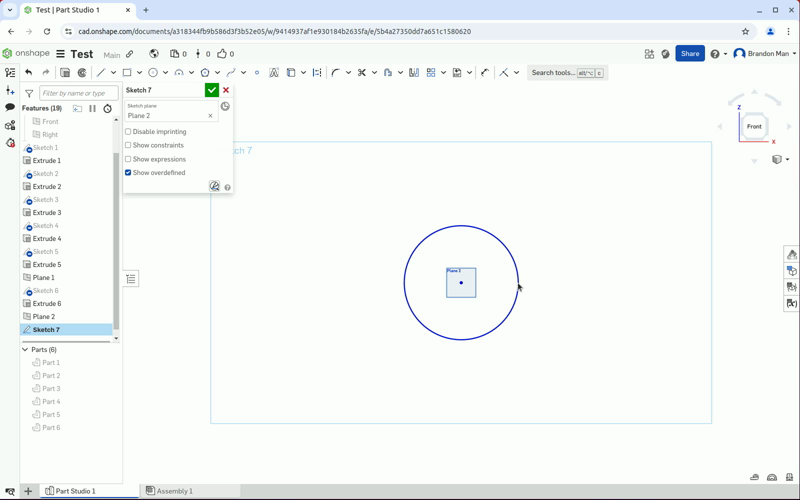
key_down(shift)
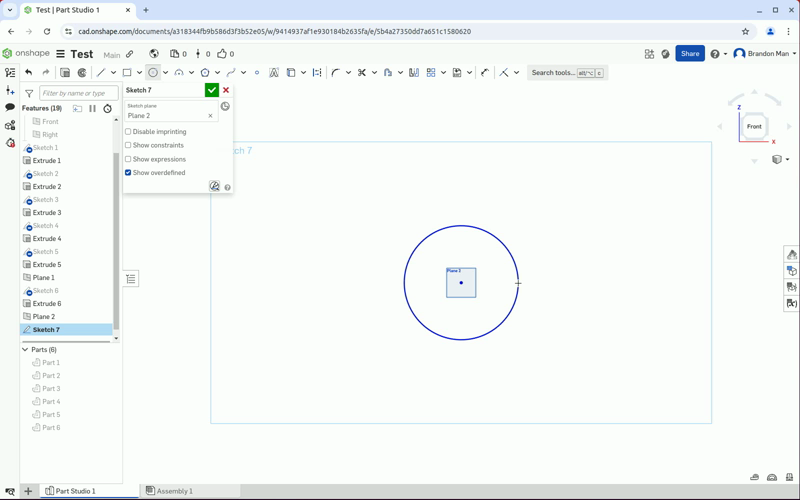
mouse_move(461, 282)
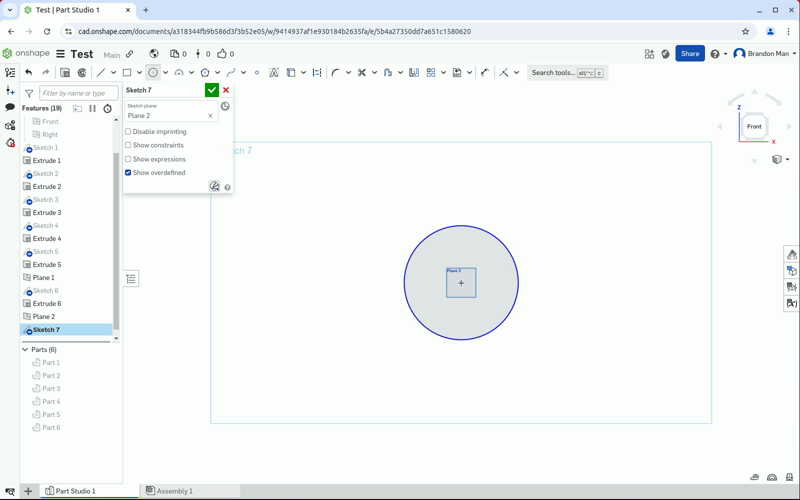
click(461, 282)
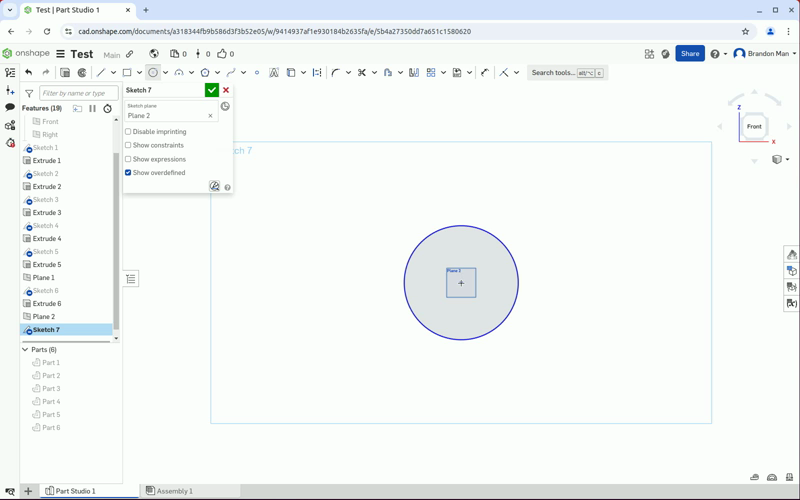
key_up(shift)
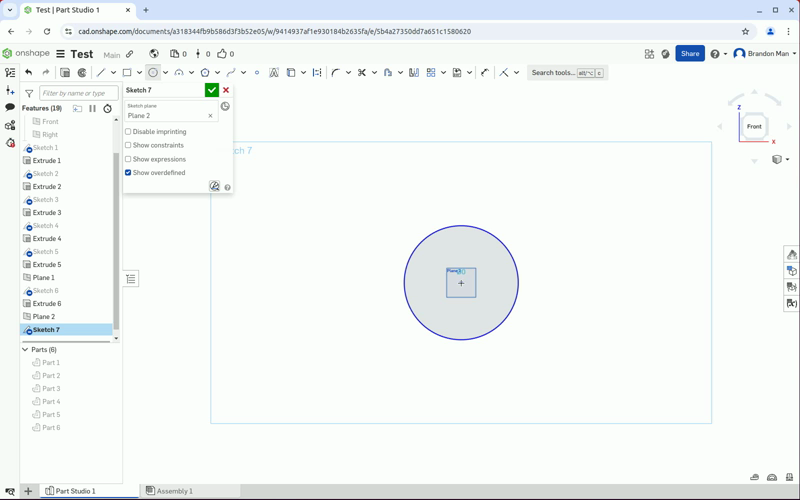
mouse_move(499, 282)
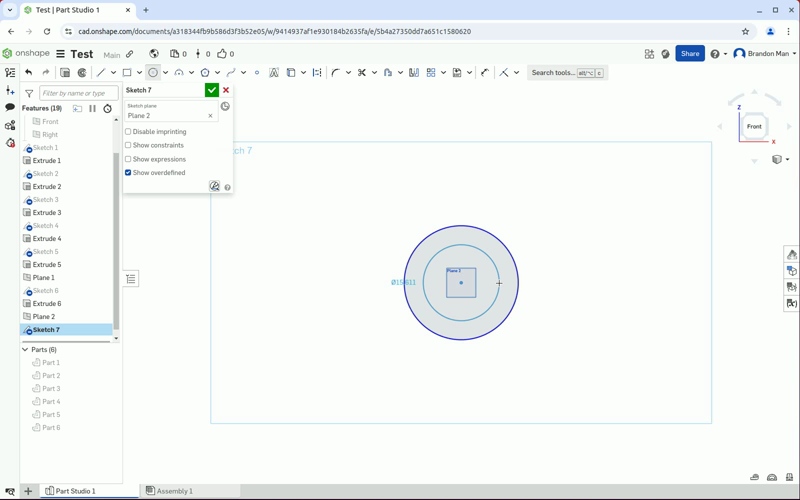
click(499, 282)
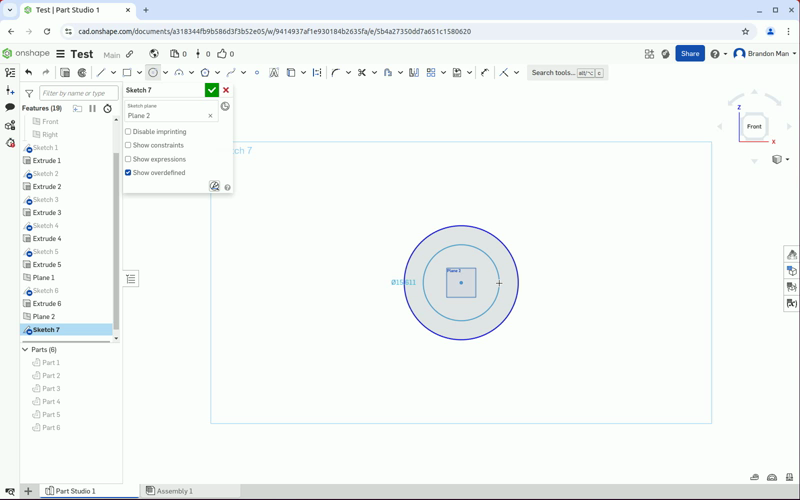
key(esc)
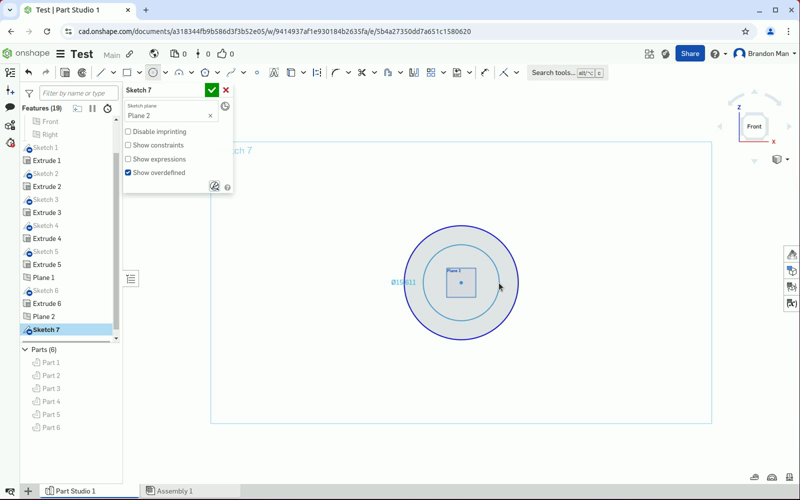
mouse_move(413, 304)
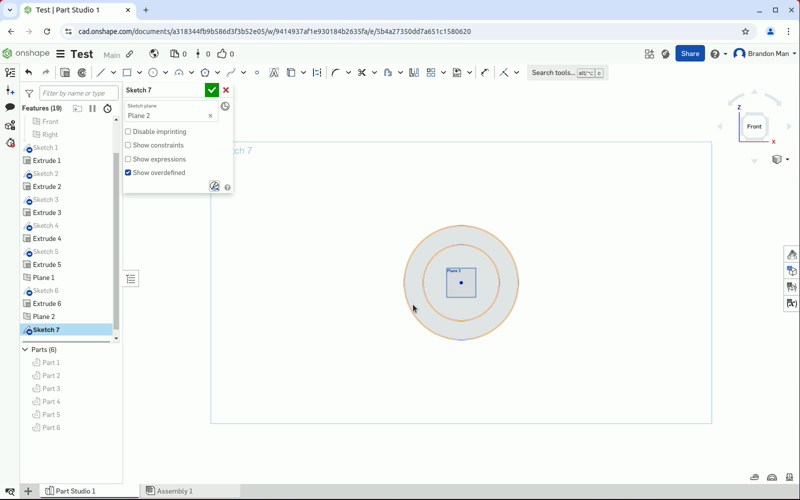
click(413, 304)
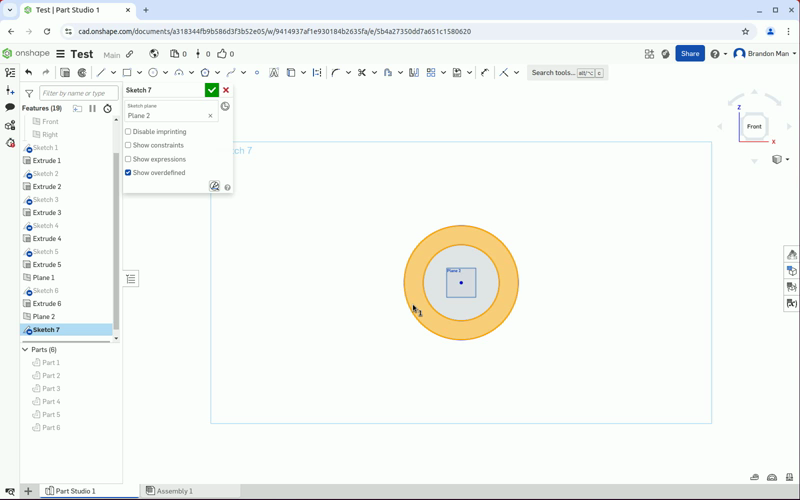
mouse_move(73, 352)
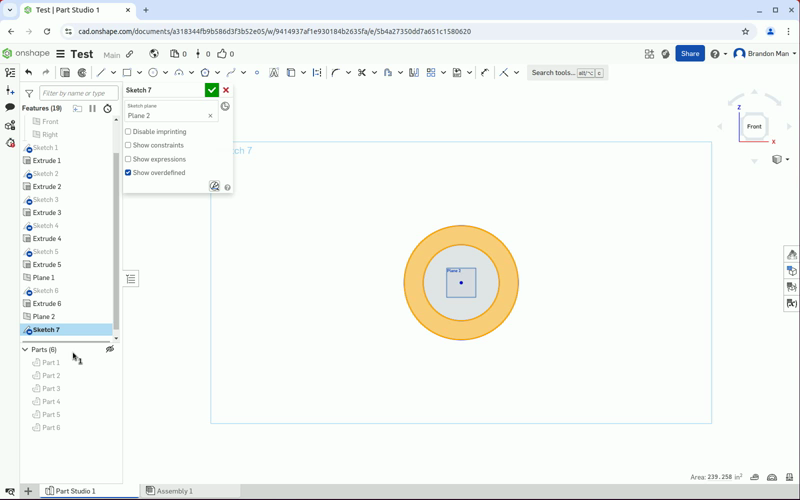
key(shift+y)
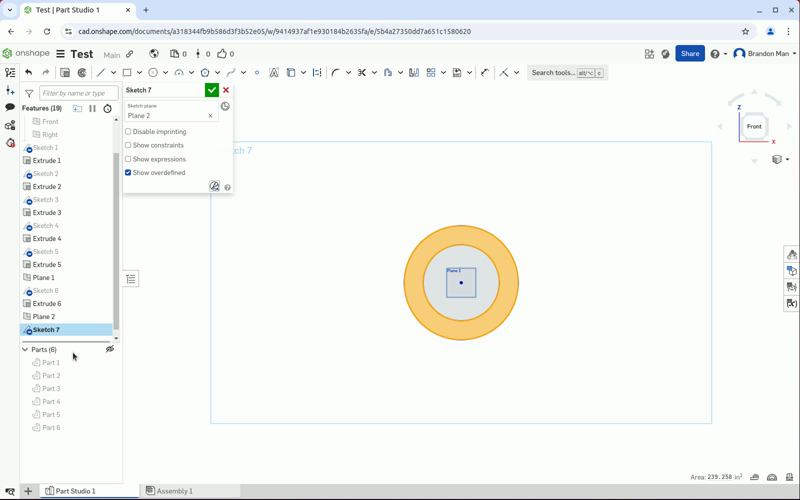
key(shift+e)
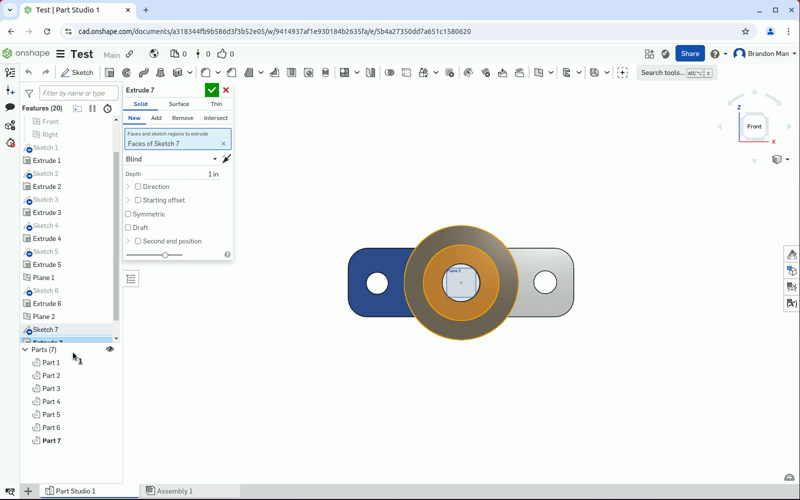
mouse_move(143, 106)
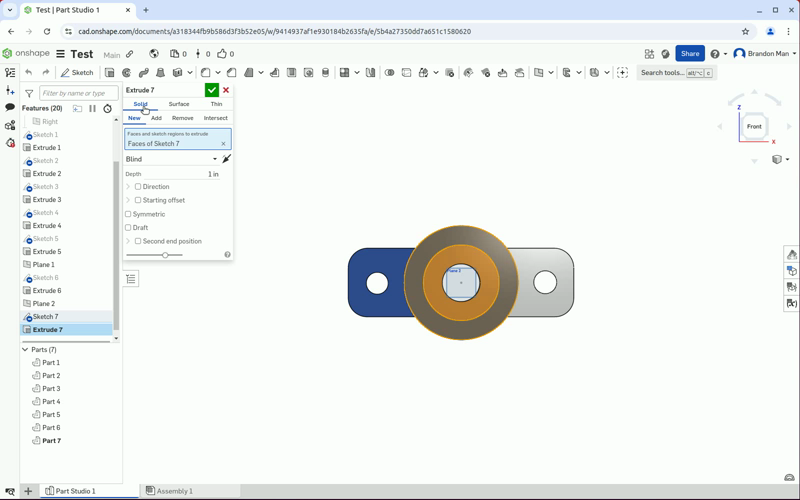
click(143, 106)
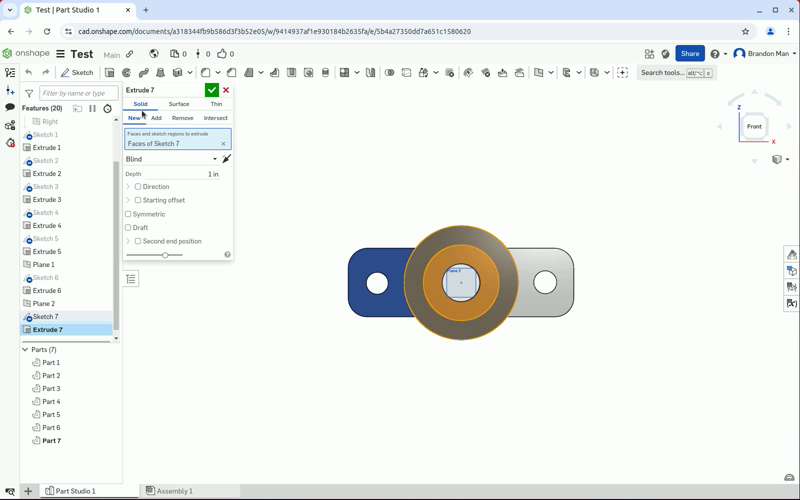
mouse_move(137, 120)
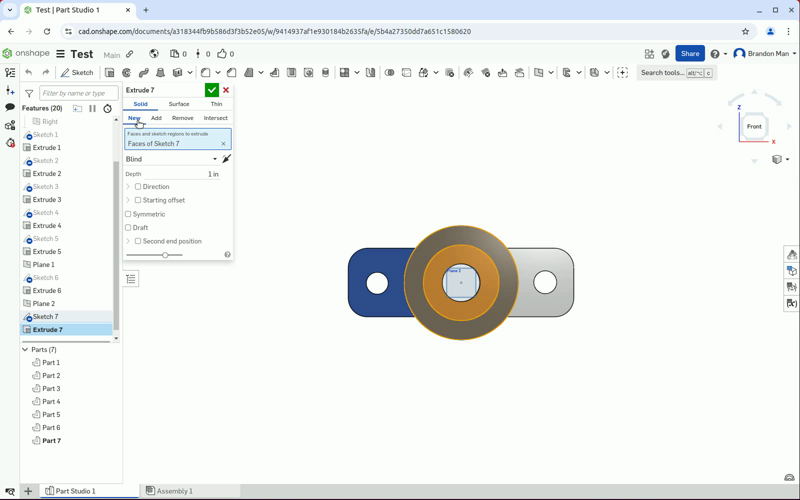
click(137, 120)
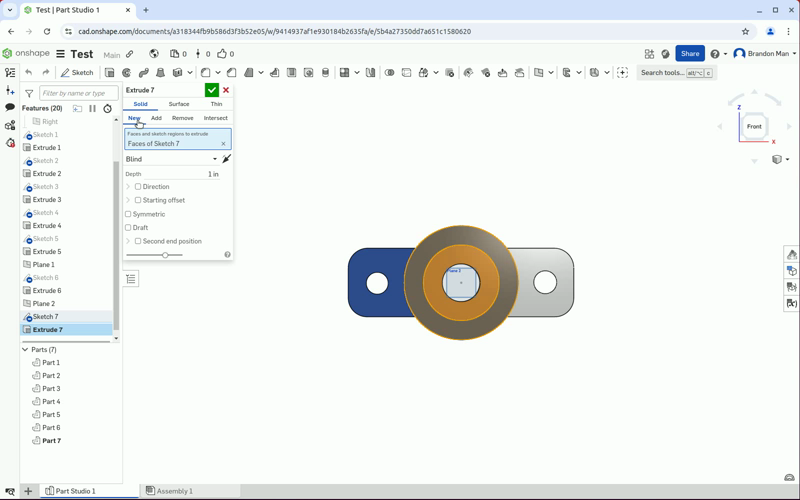
key(tab, 4)
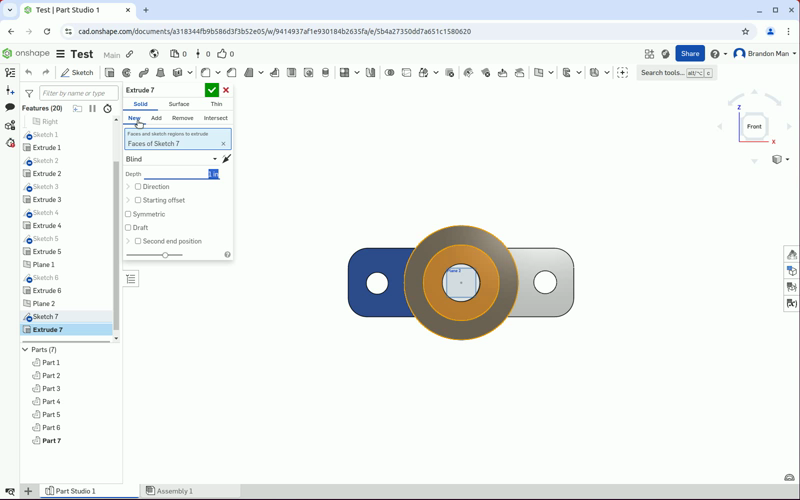
text(5.777)
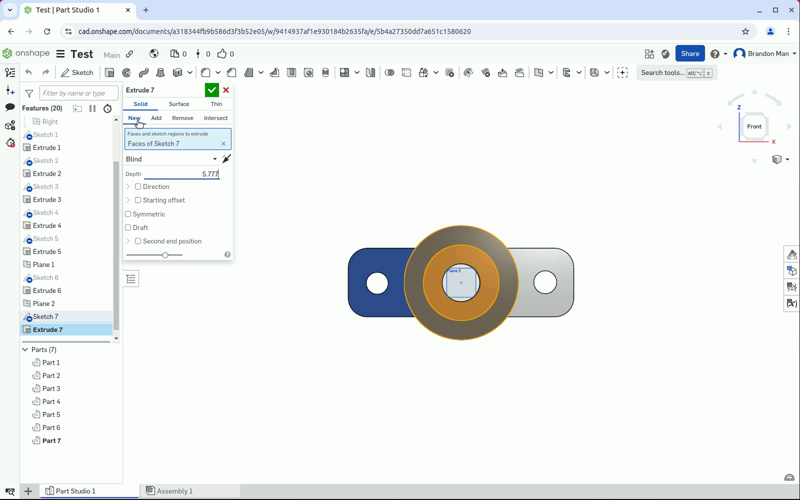
key(enter)
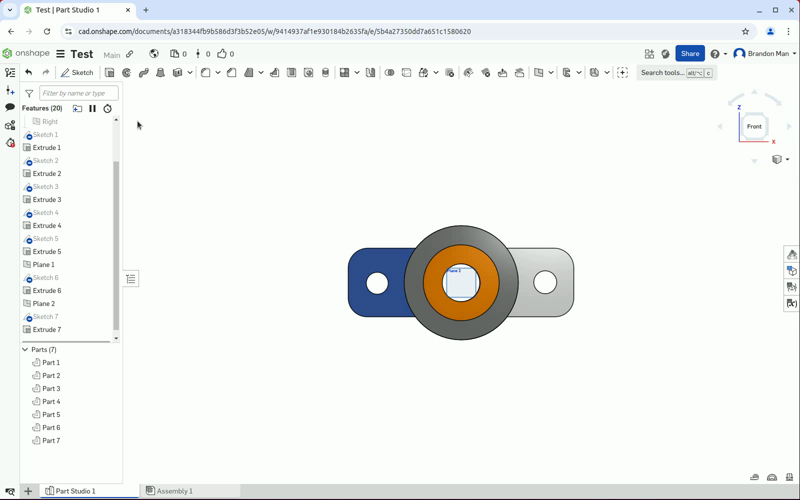
key(shift+h)
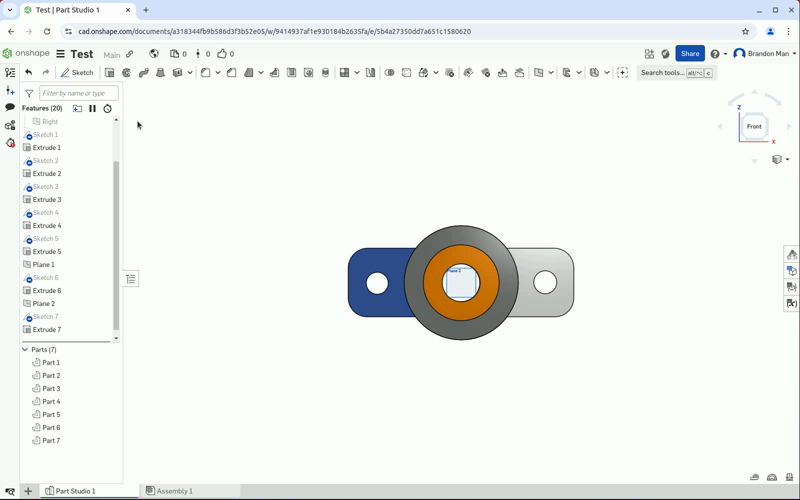
key(shift+h)
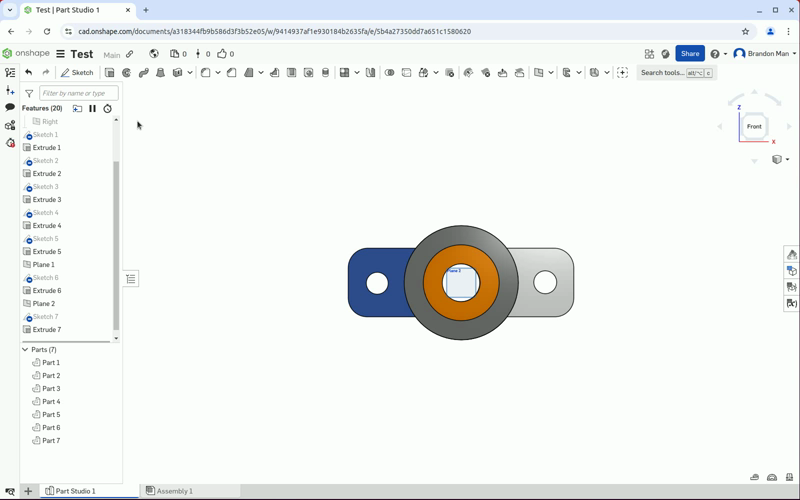
key(shift+7)
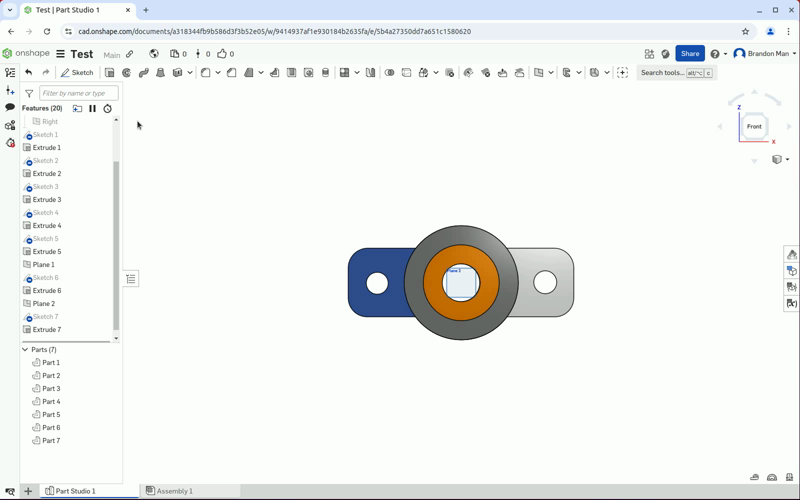
key(left, 2)
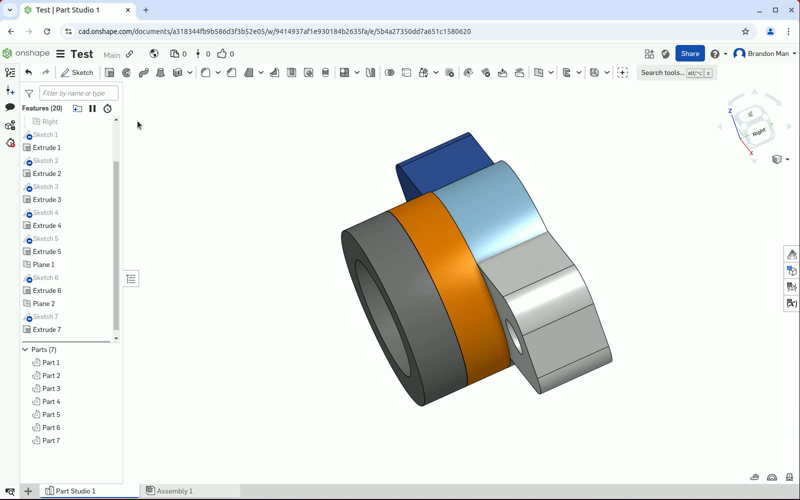
key(down, 2)
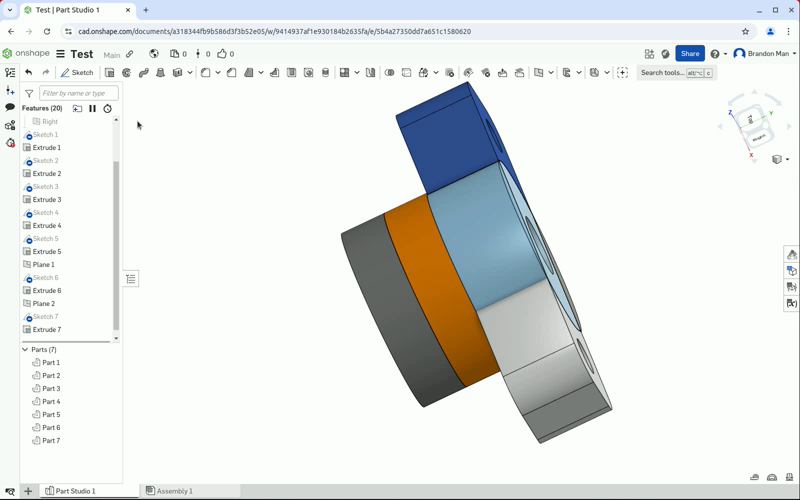
key(up, 2)
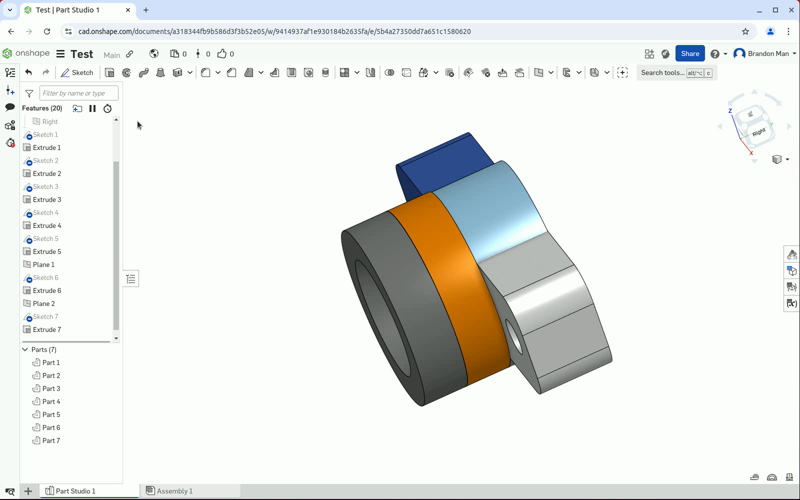
key(right, 2)
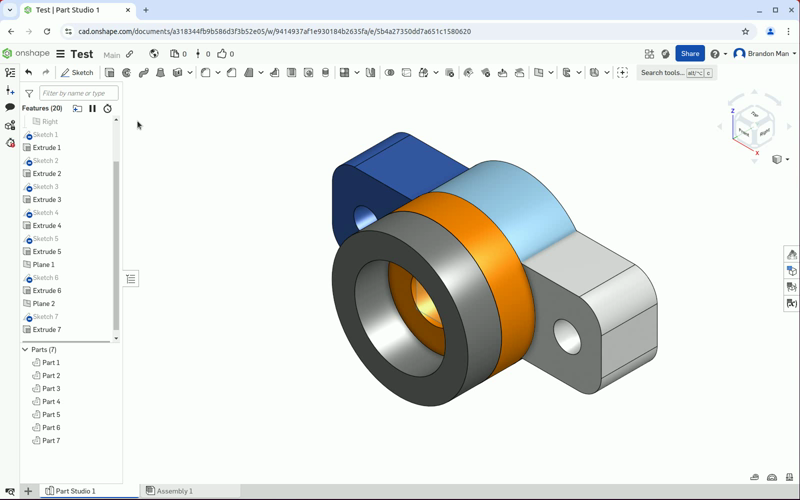
mouse_move(69, 137)
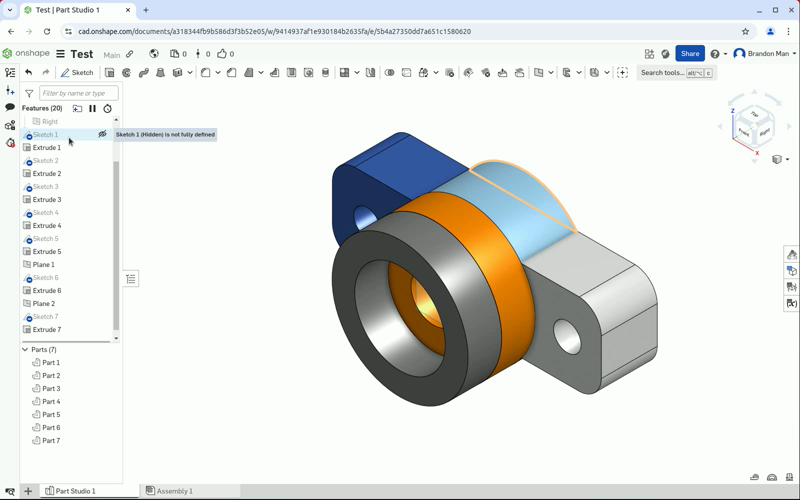
click(69, 137)